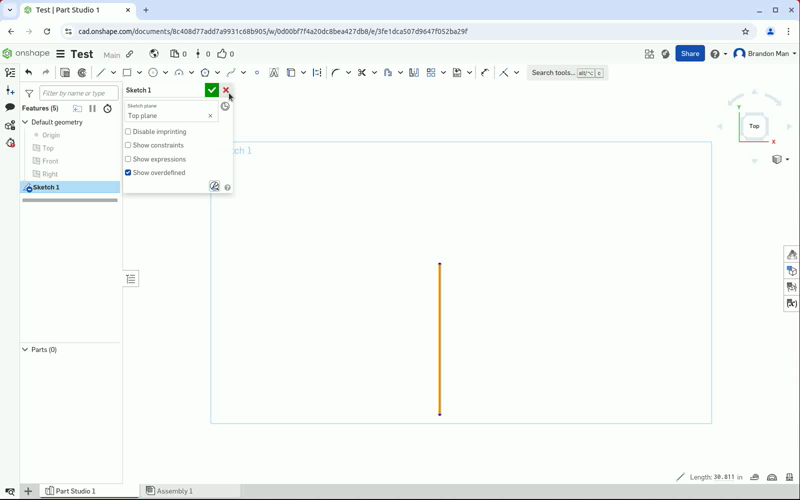
key(shift+h)
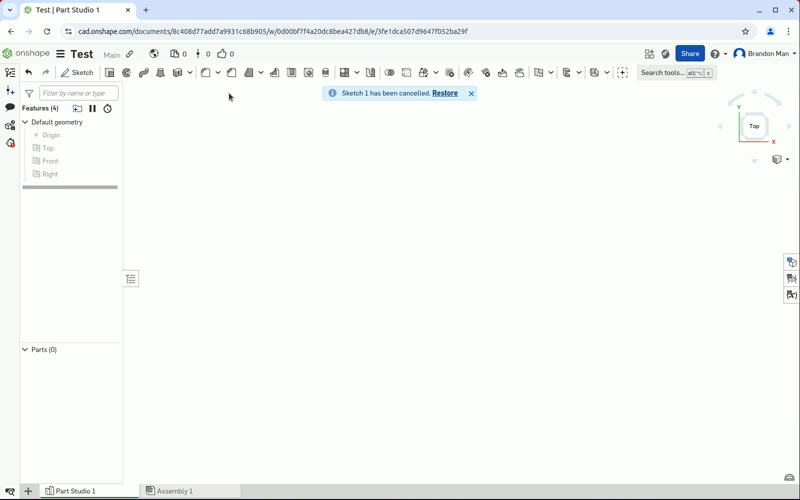
mouse_move(73, 352)
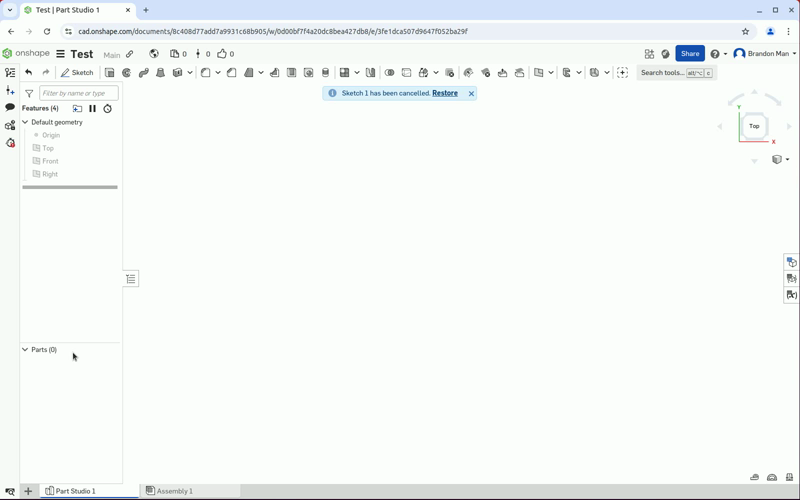
key(y)
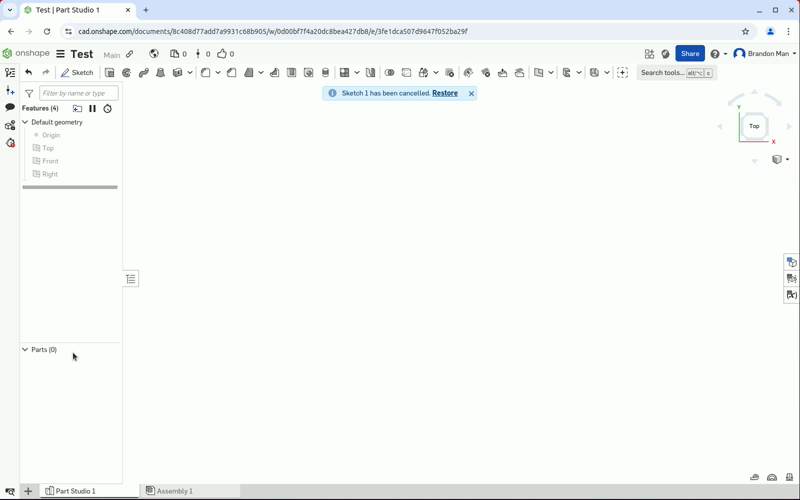
key(shift+p)
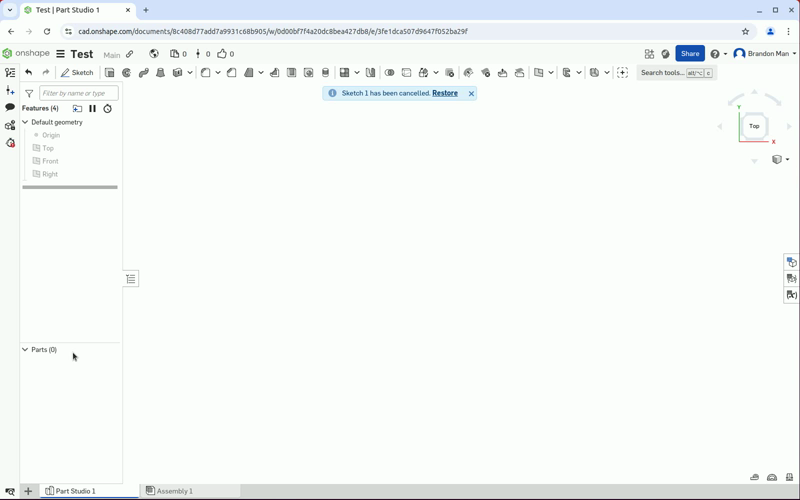
key(space)
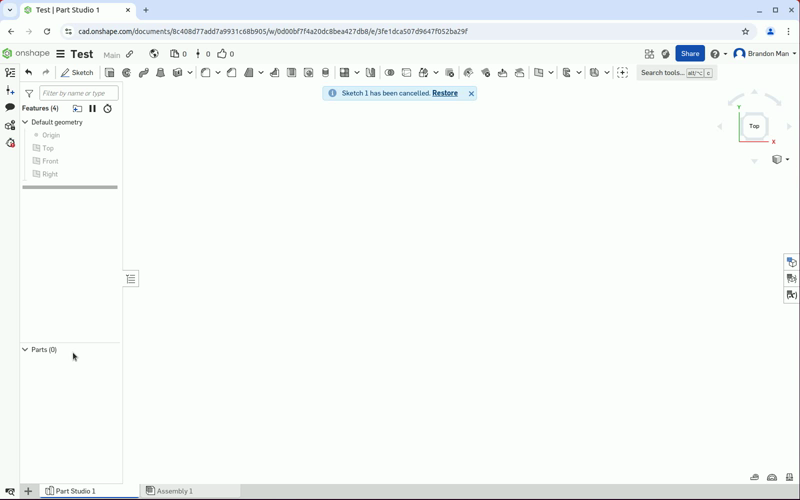
key_down(shift)
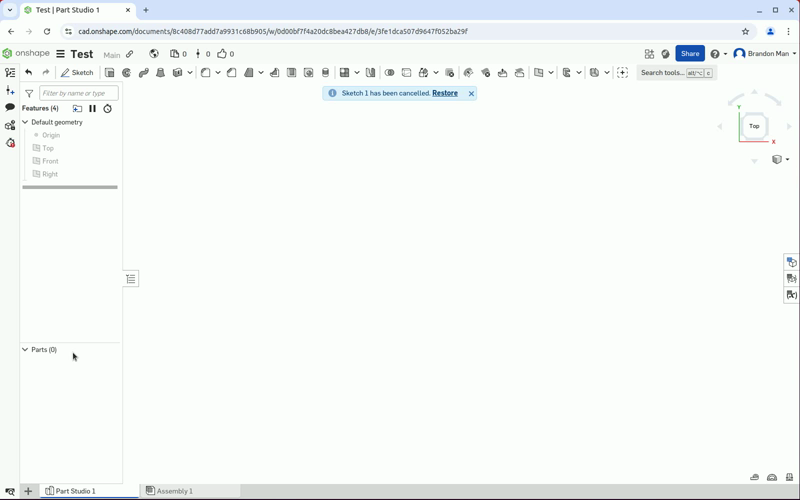
key(up)
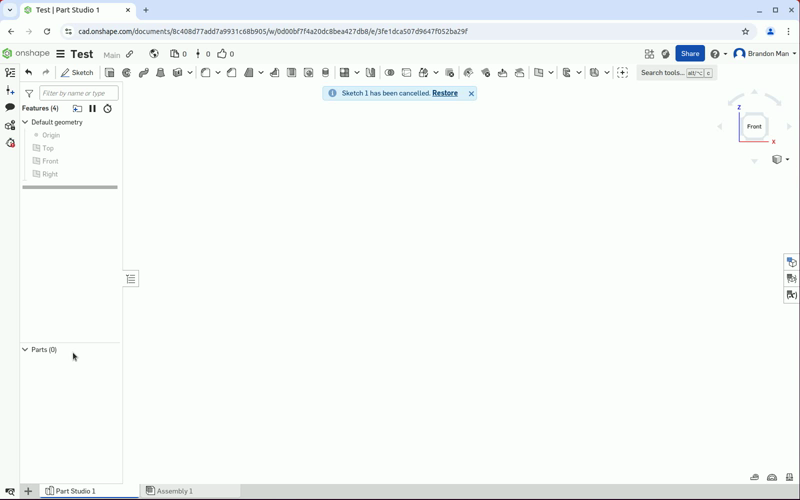
key_up(shift)
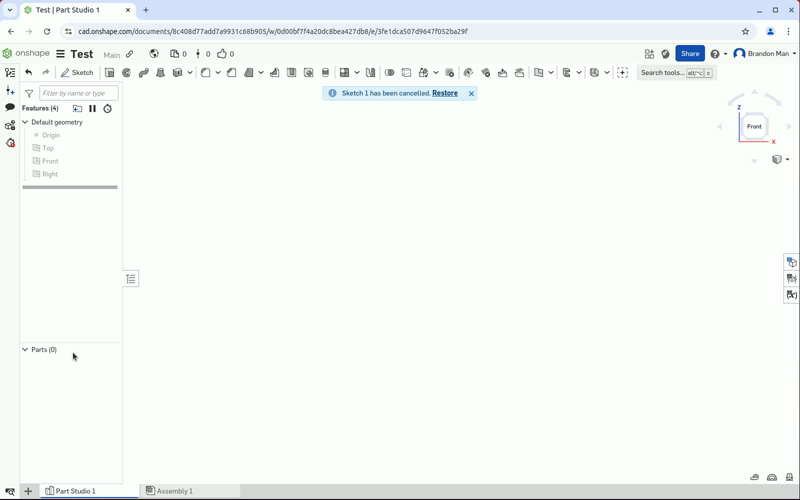
key(space)
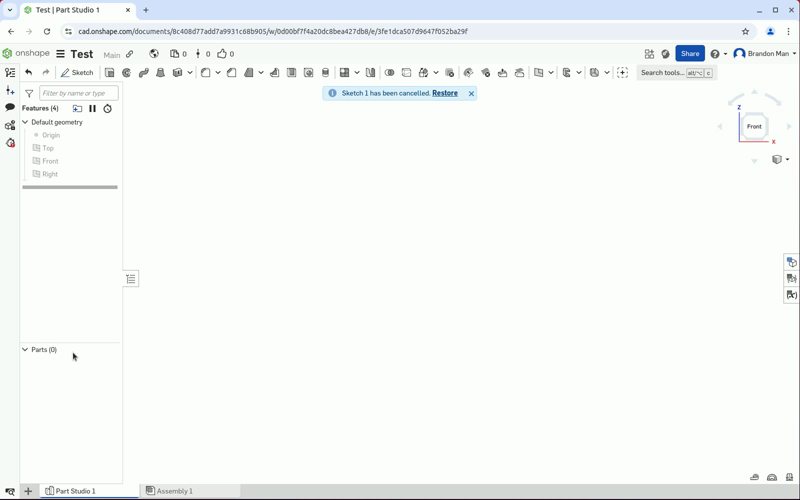
key_down(shift)
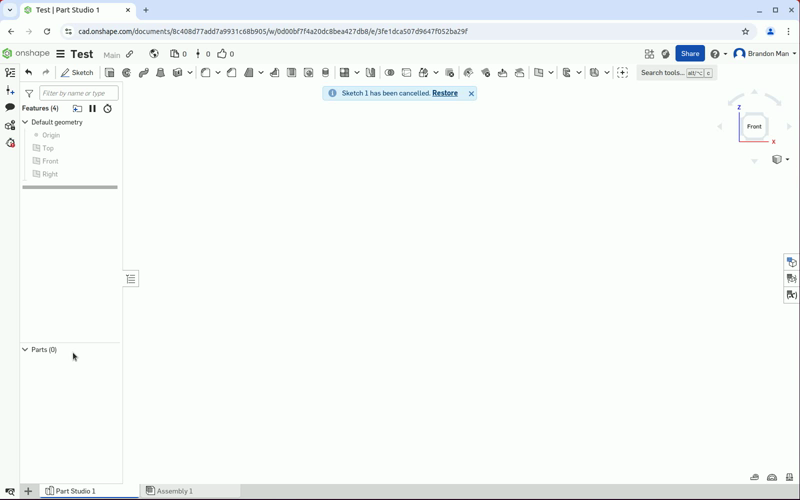
key(left)
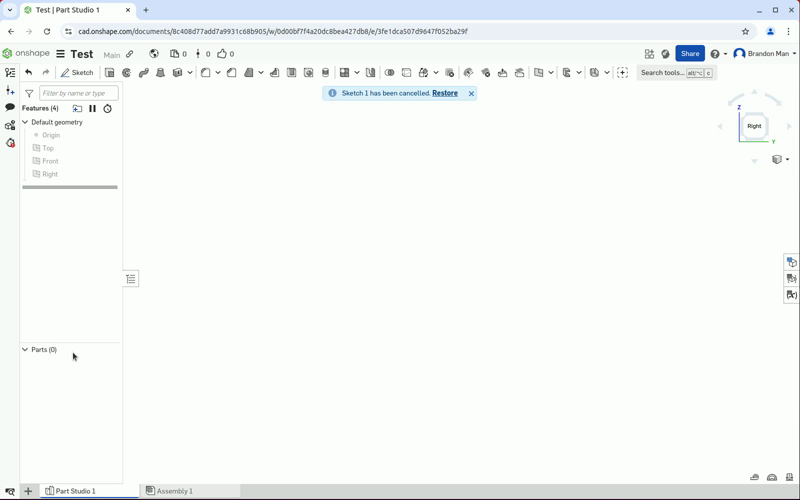
key_up(shift)
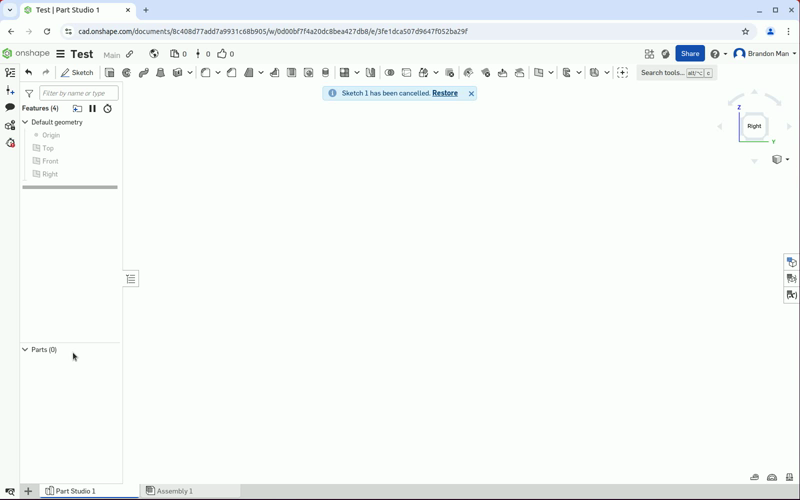
mouse_move(73, 352)
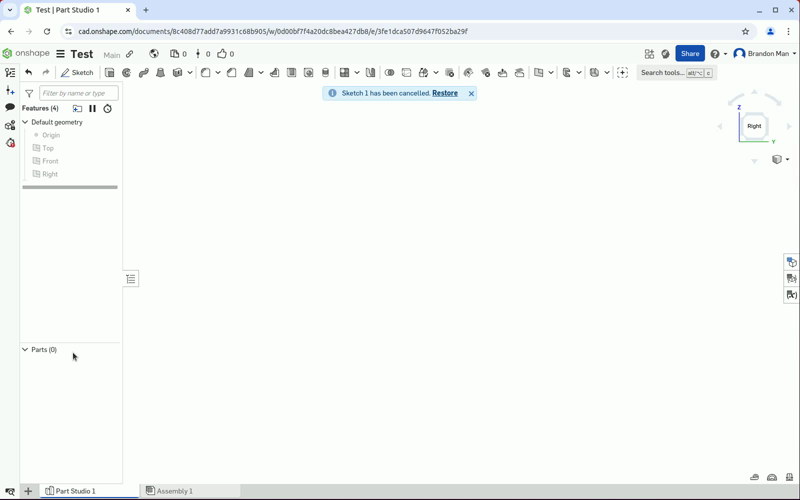
key(shift+y)
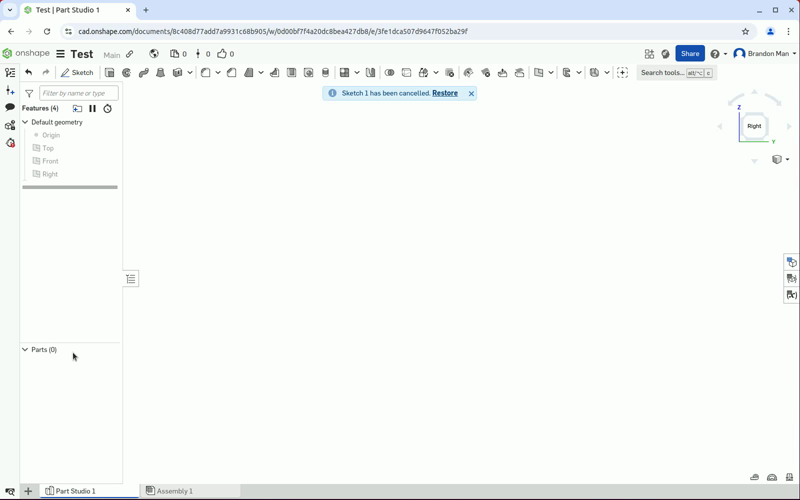
key(shift+s)
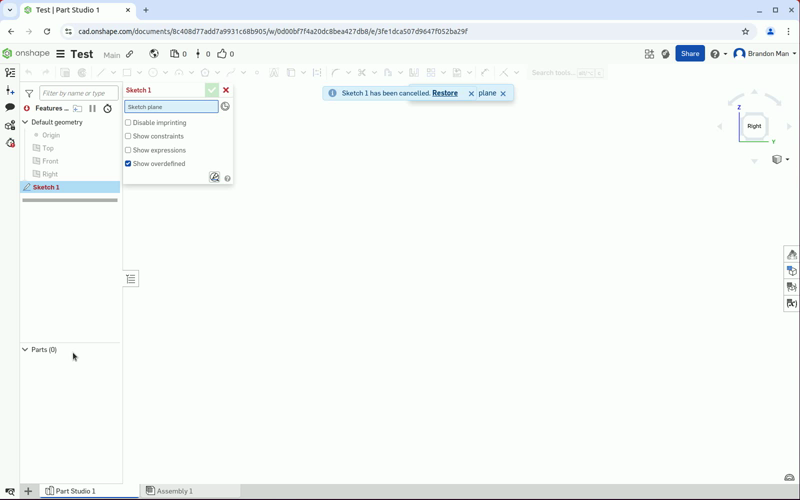
mouse_move(73, 176)
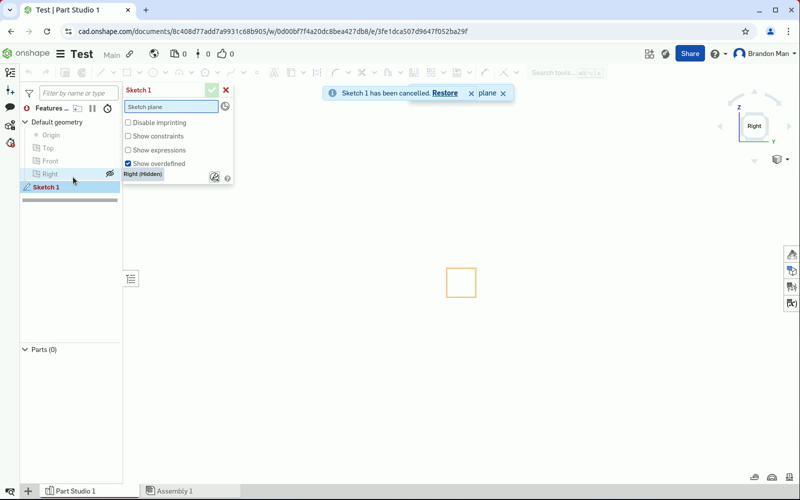
click(73, 176)
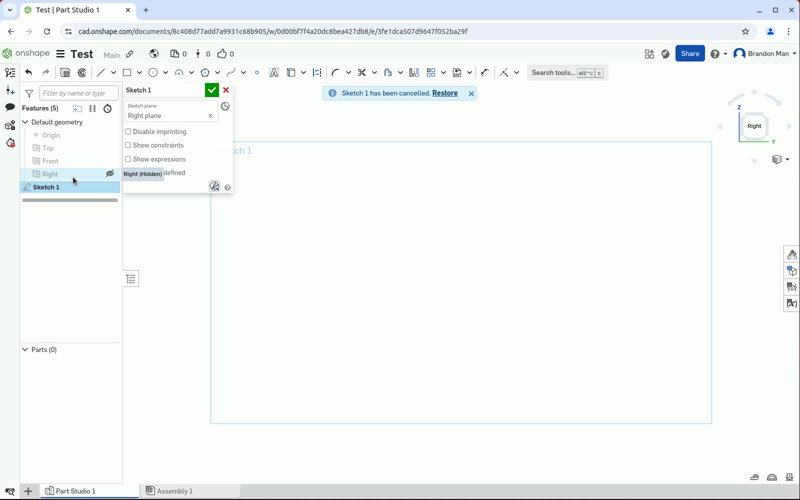
mouse_move(73, 352)
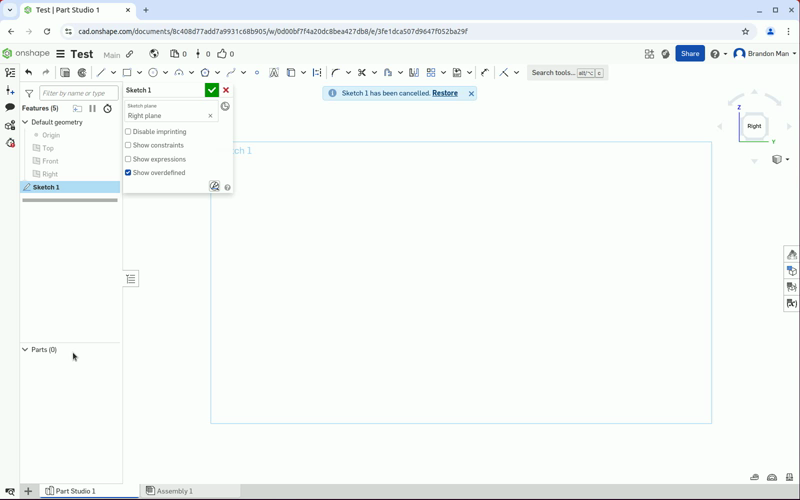
key(y)
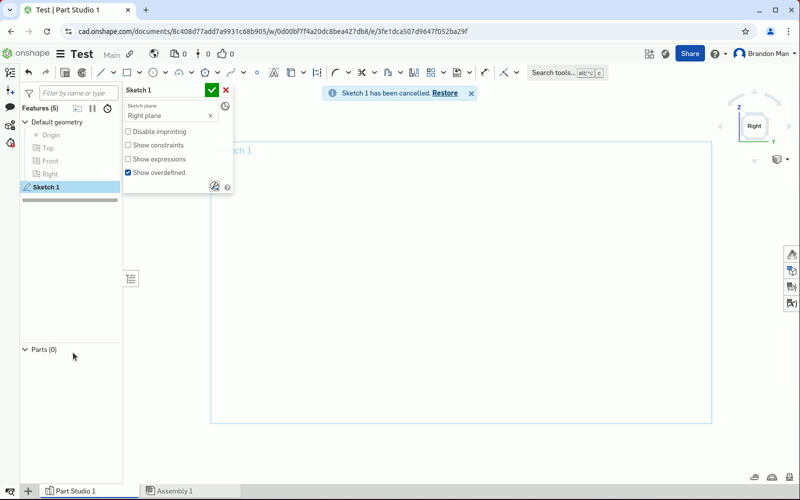
key(l)
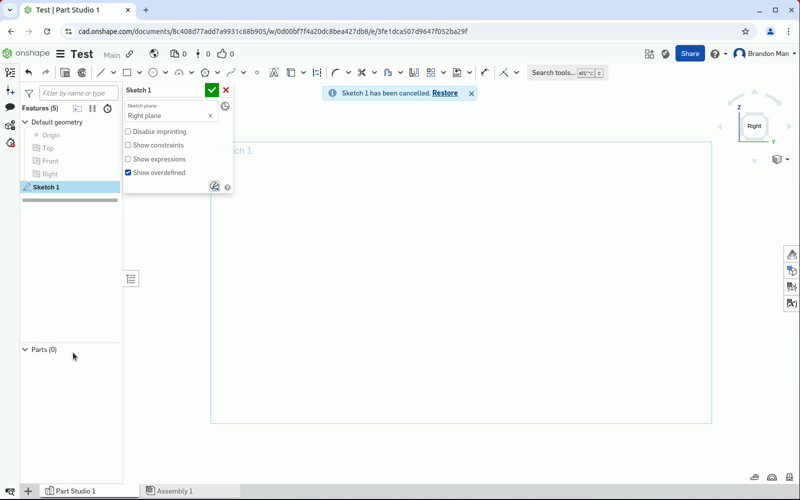
key_down(shift)
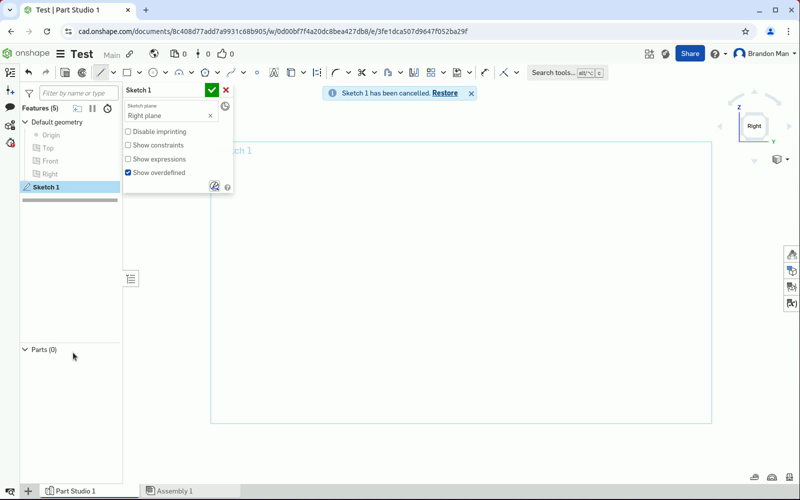
mouse_move(348, 282)
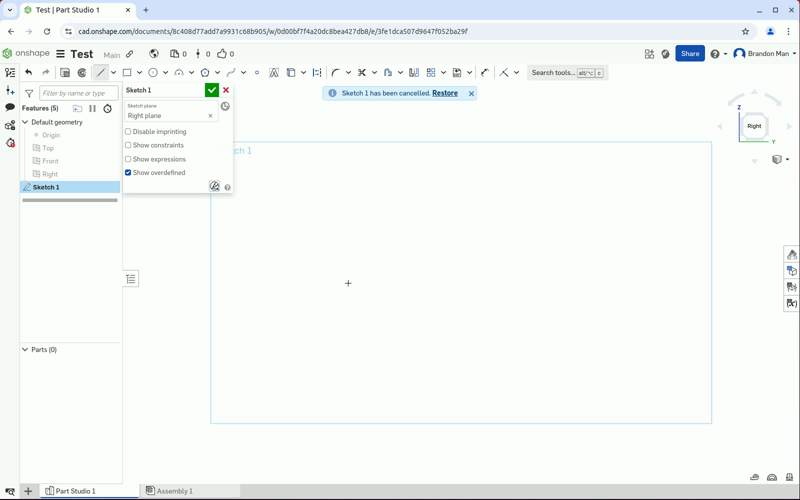
click(348, 282)
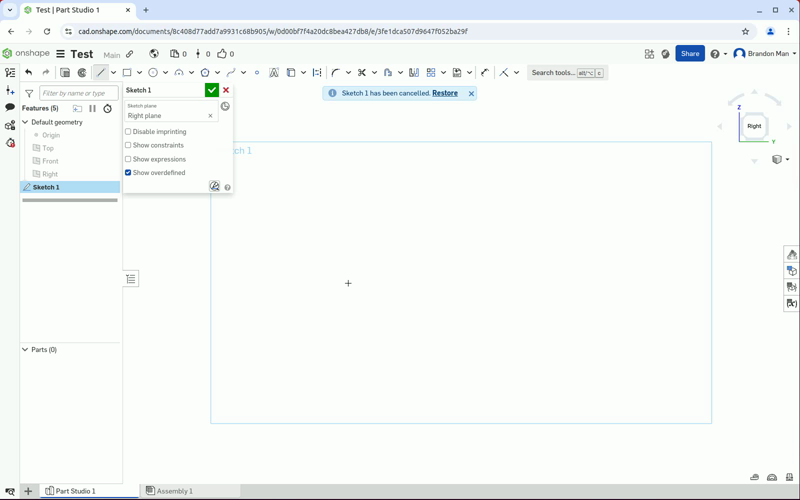
key_up(shift)
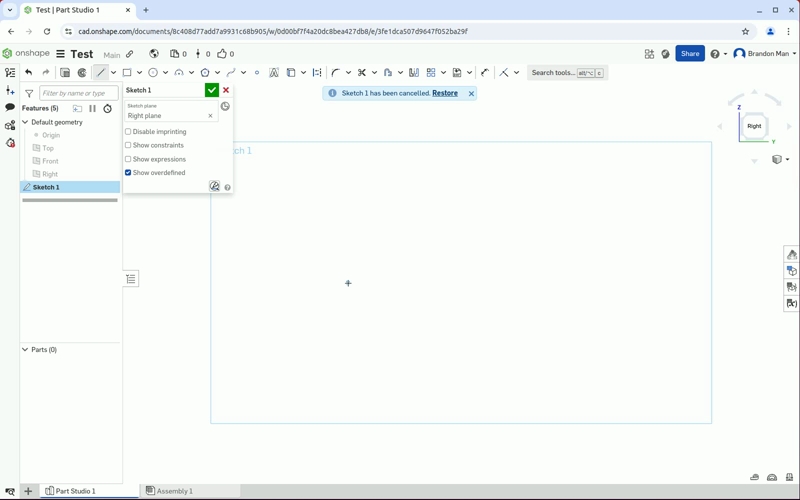
key_down(shift)
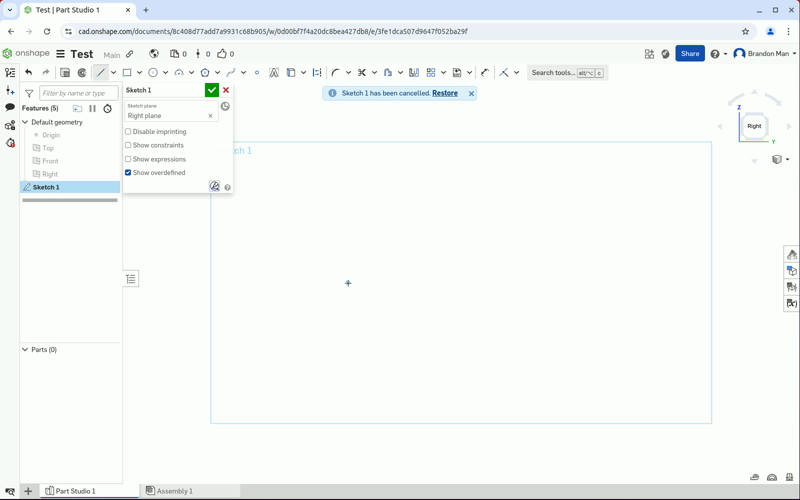
mouse_move(378, 282)
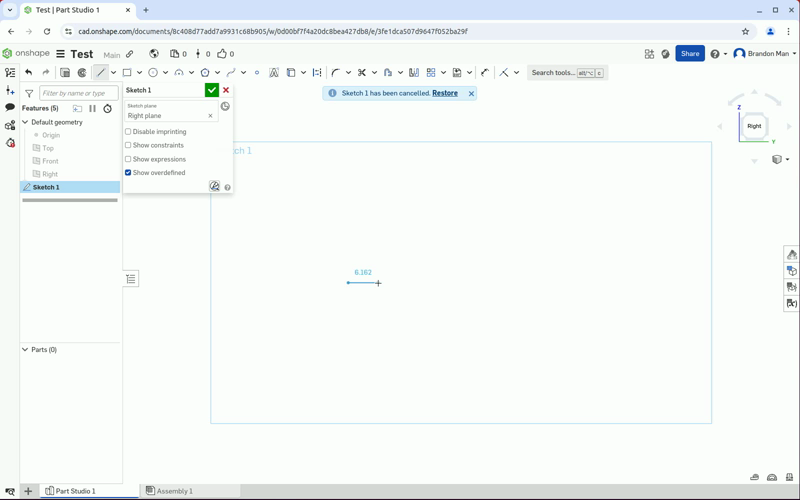
mouse_move(400, 282)
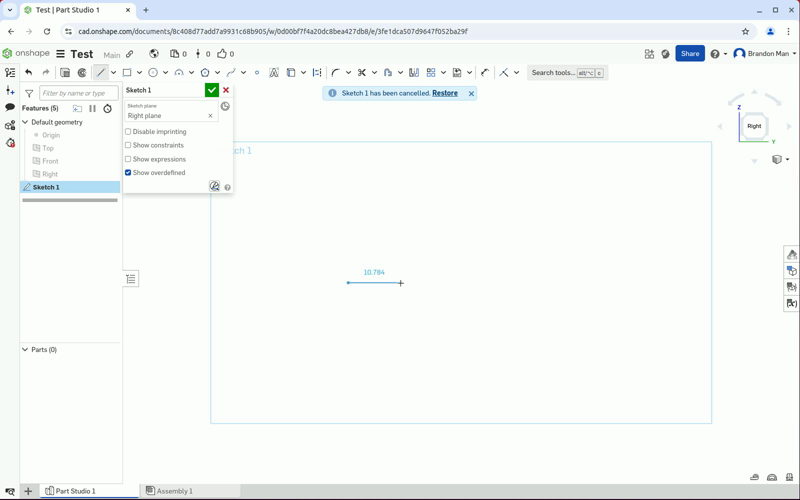
click(400, 282)
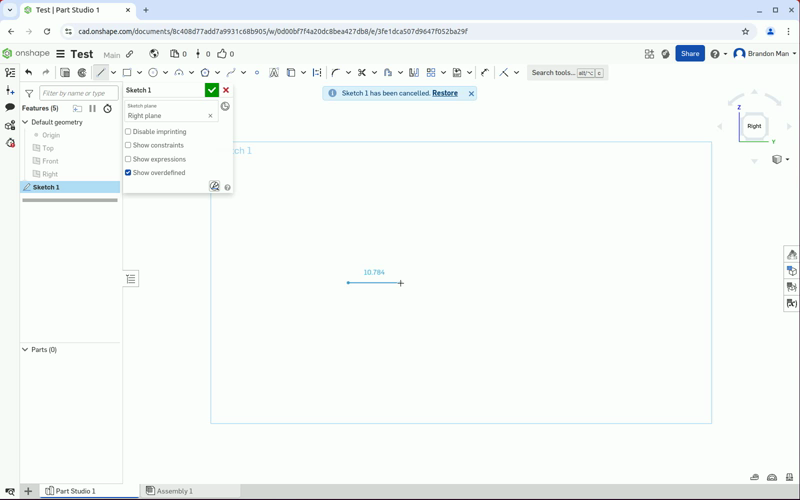
key_up(shift)
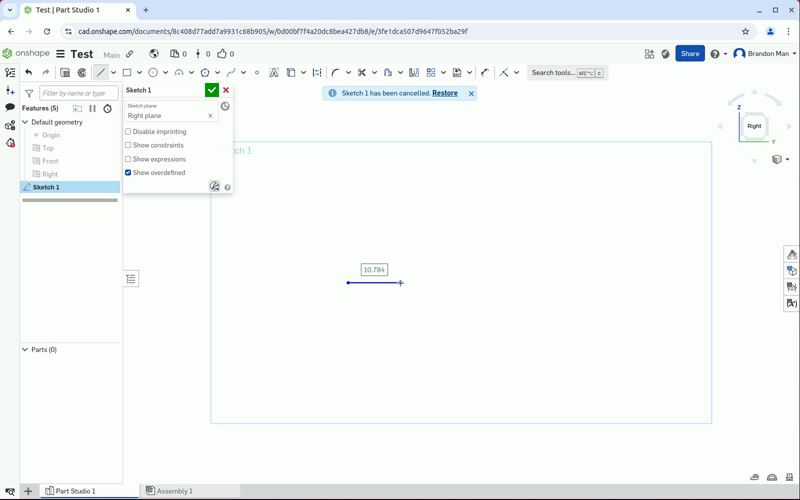
key(esc)
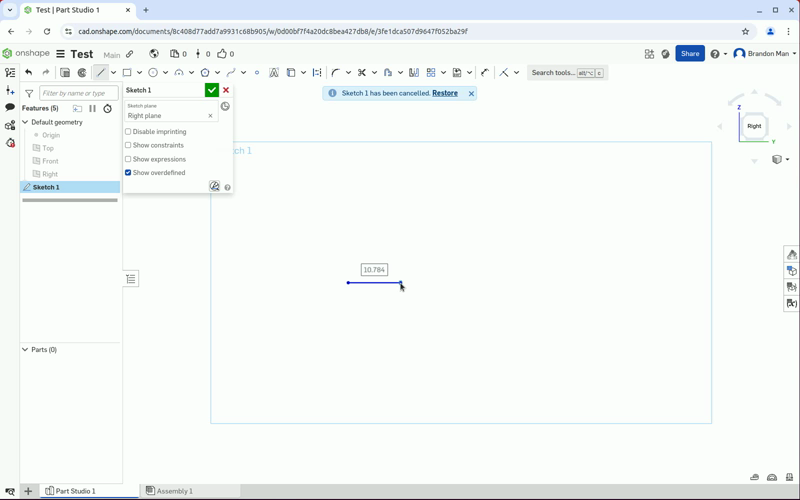
key(a)
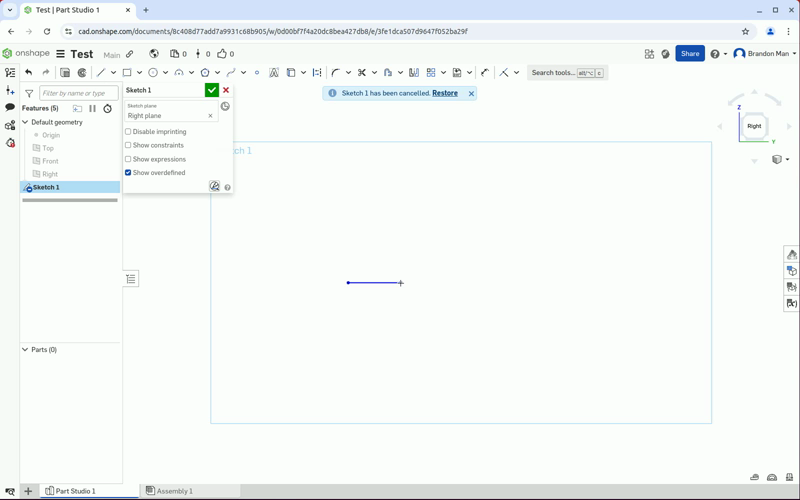
mouse_move(400, 282)
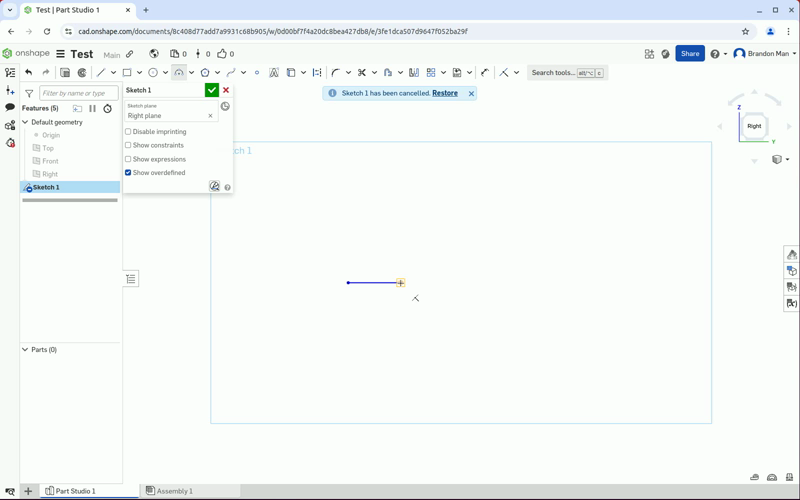
click(400, 282)
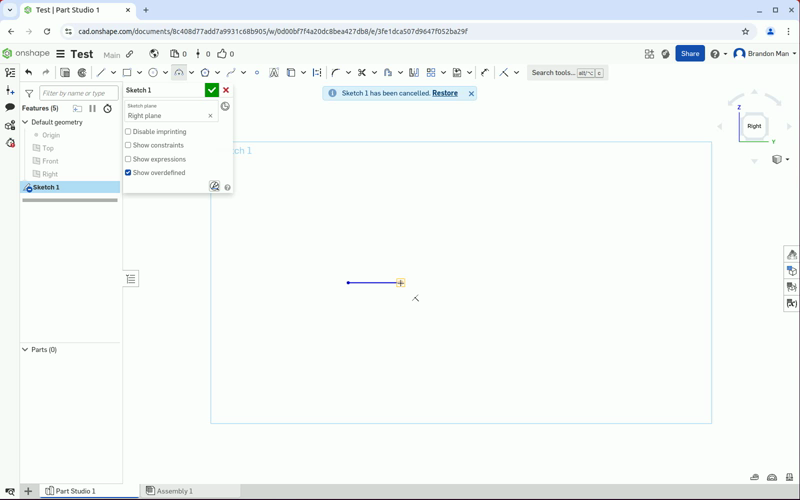
key_down(shift)
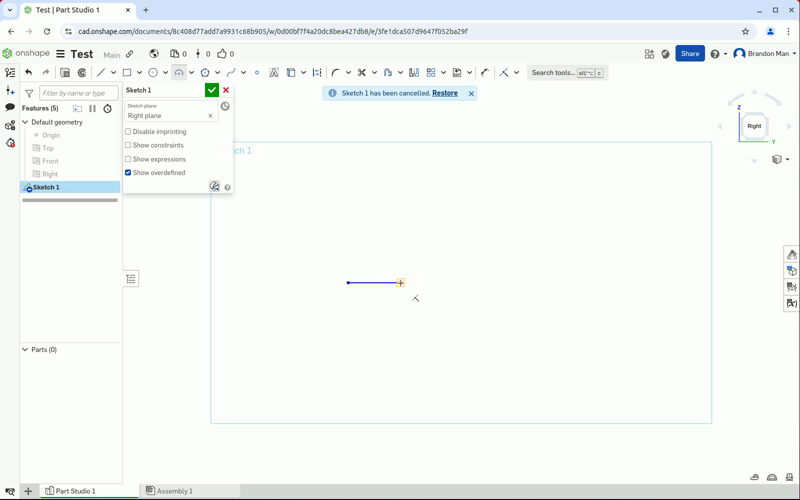
mouse_move(404, 260)
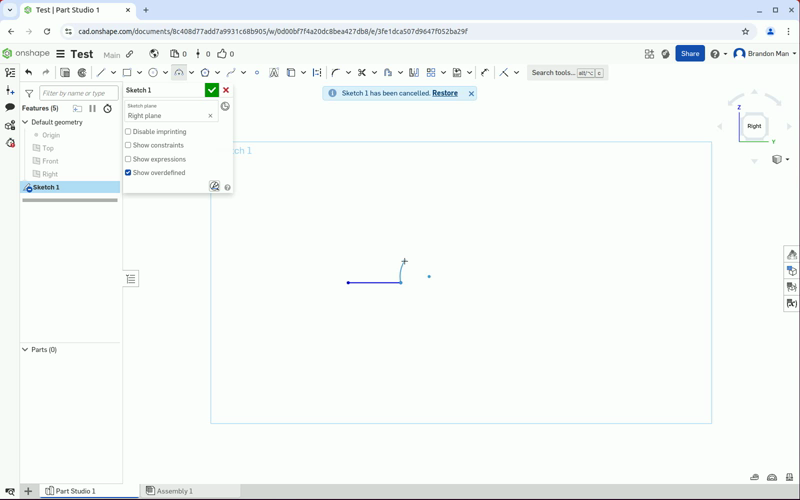
click(404, 260)
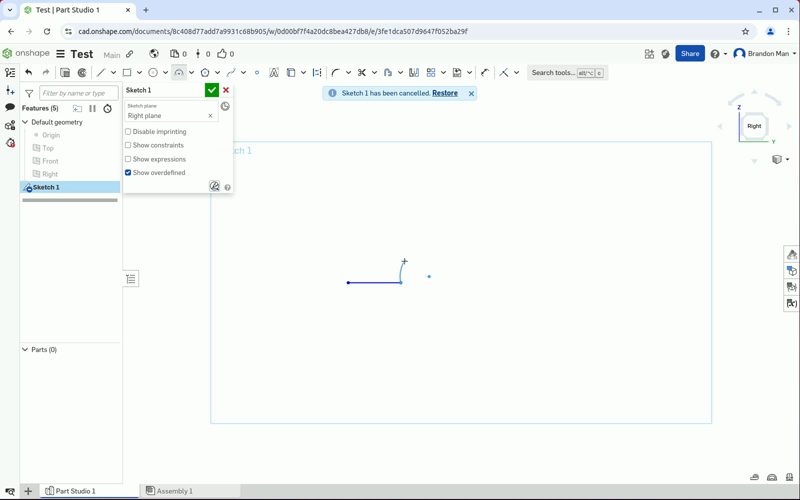
mouse_move(401, 271)
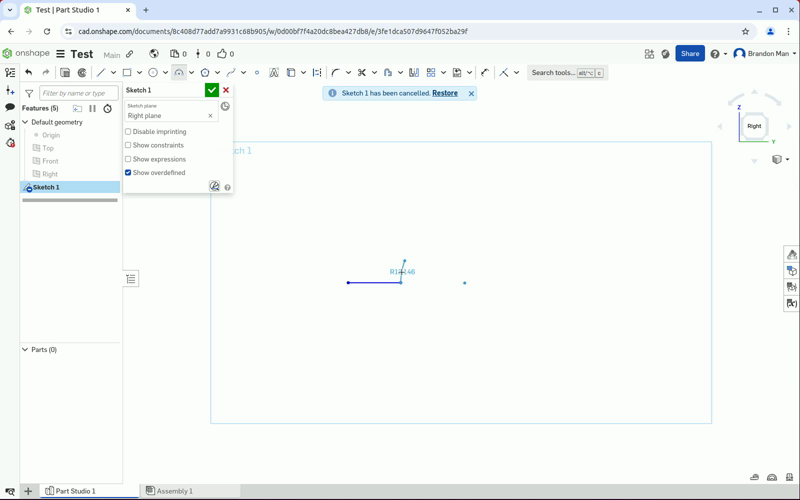
click(401, 271)
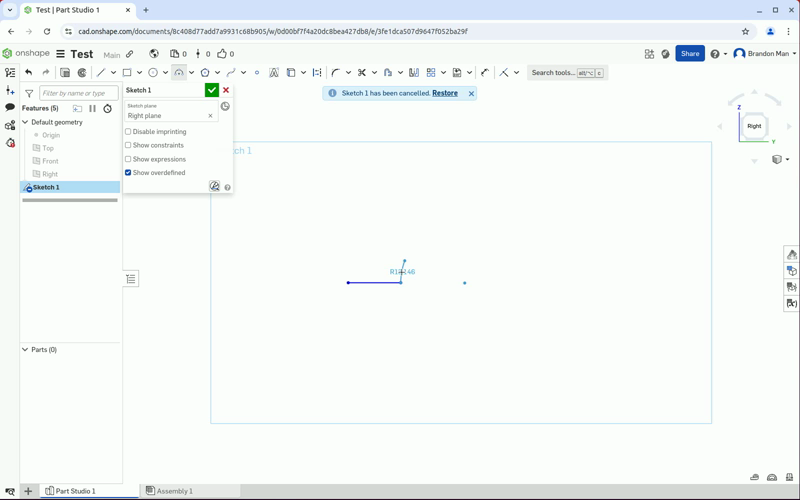
key_up(shift)
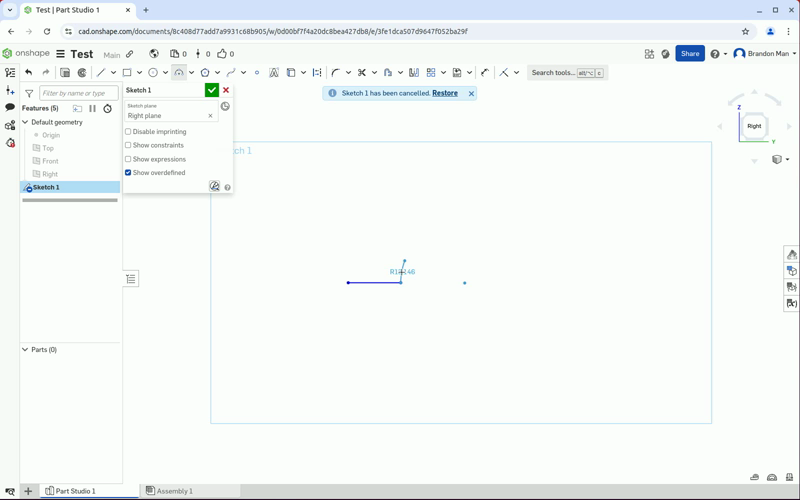
key(esc)
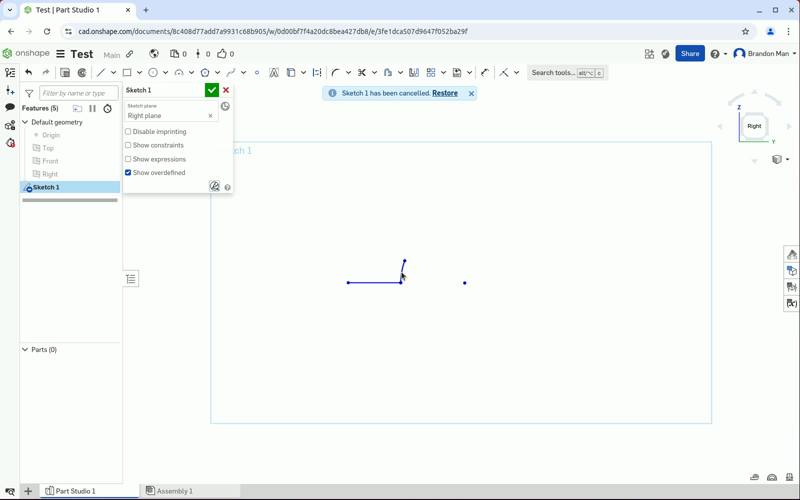
key(l)
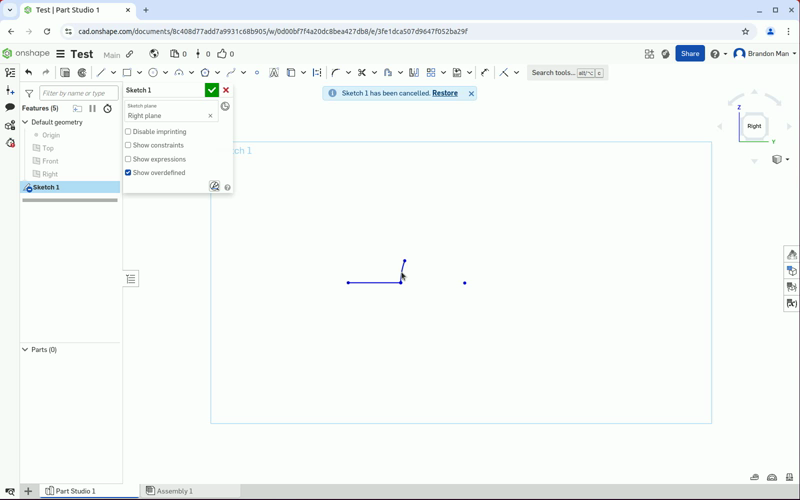
mouse_move(404, 260)
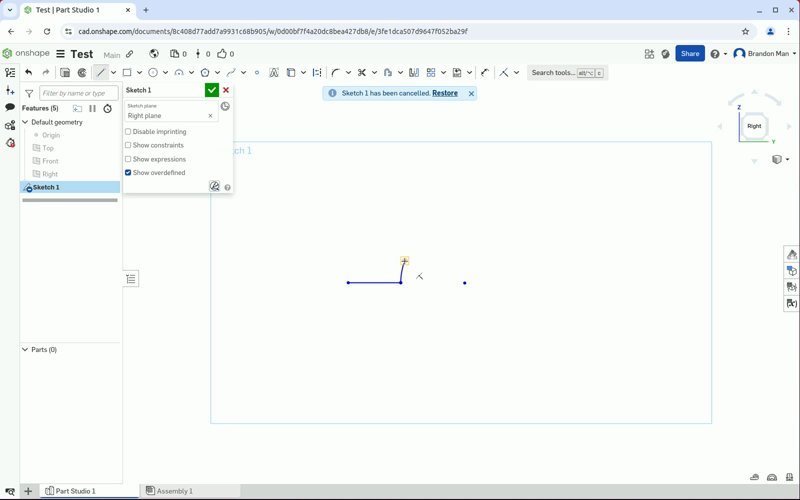
click(404, 260)
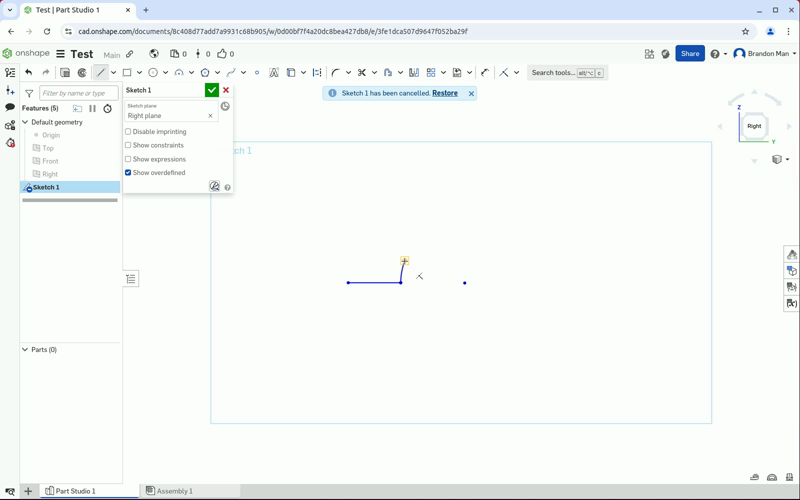
key_down(shift)
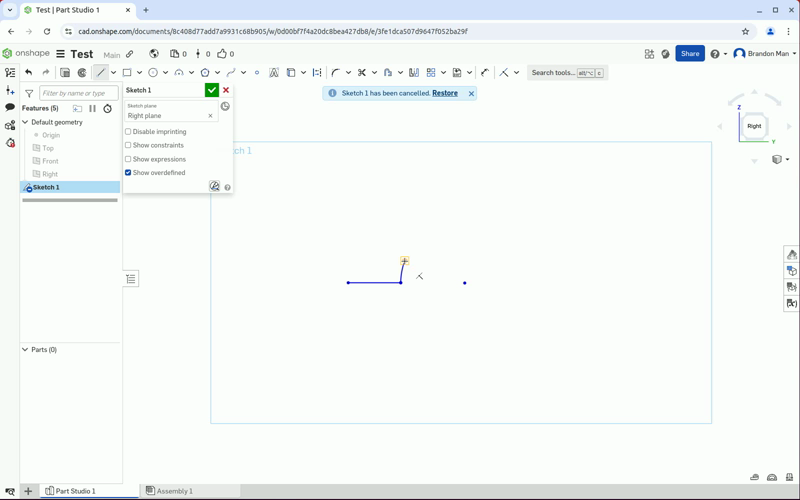
mouse_move(434, 260)
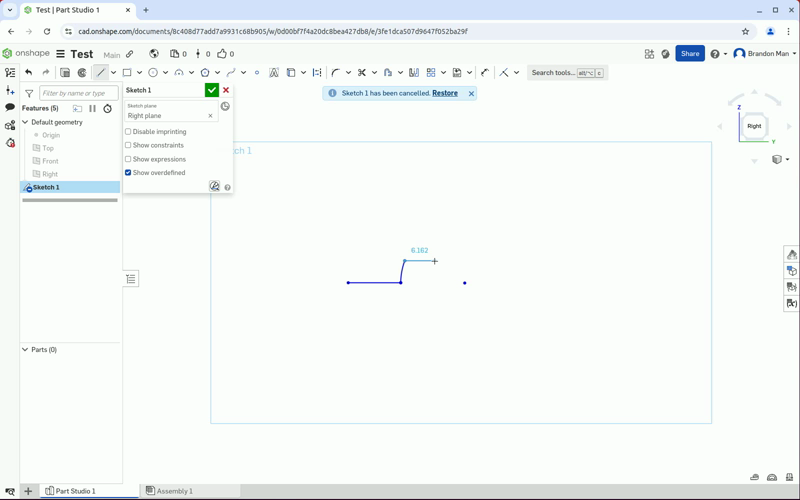
mouse_move(348, 260)
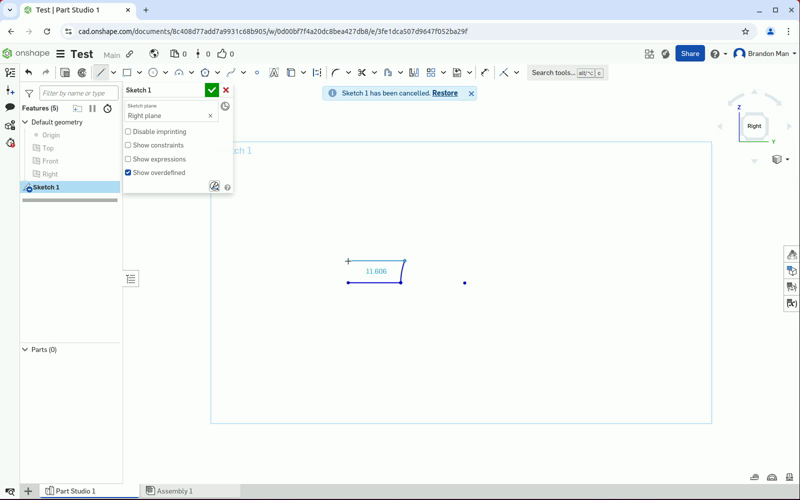
click(348, 260)
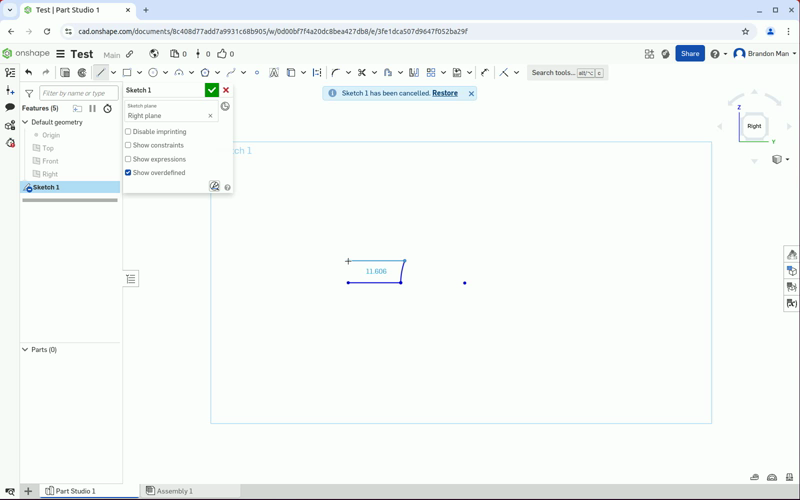
key_up(shift)
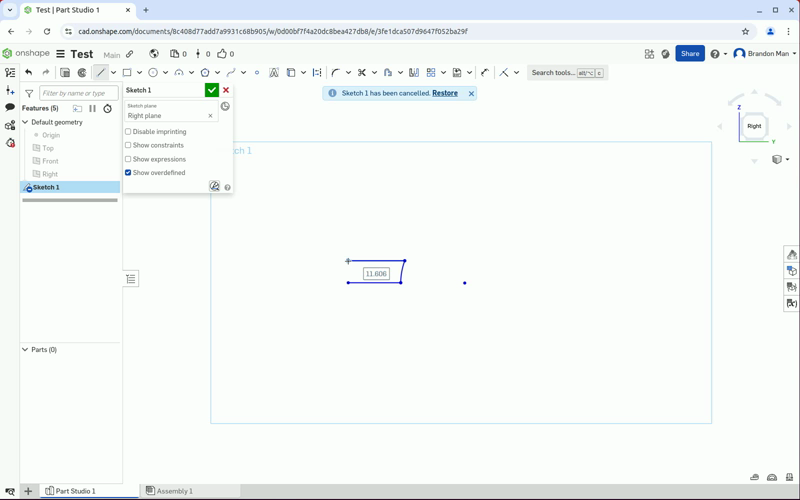
mouse_move(378, 260)
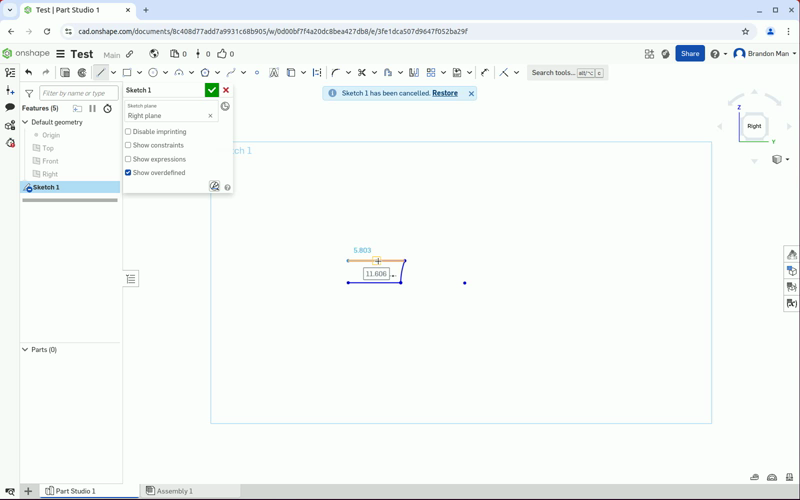
key_down(shift)
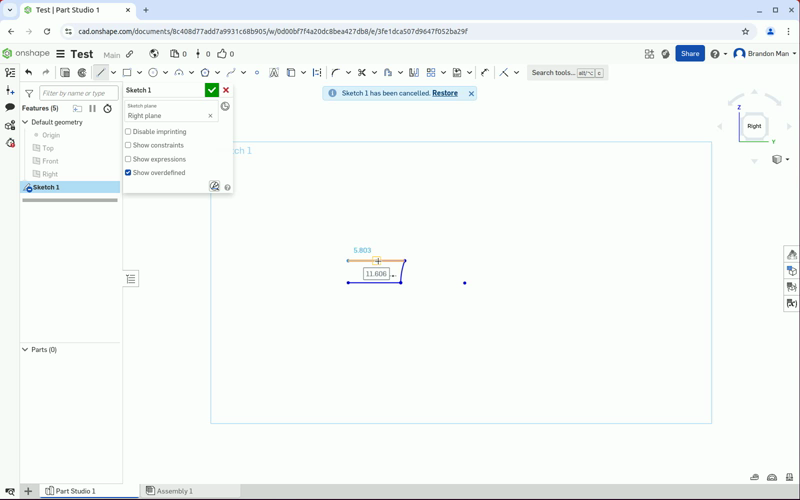
mouse_move(348, 282)
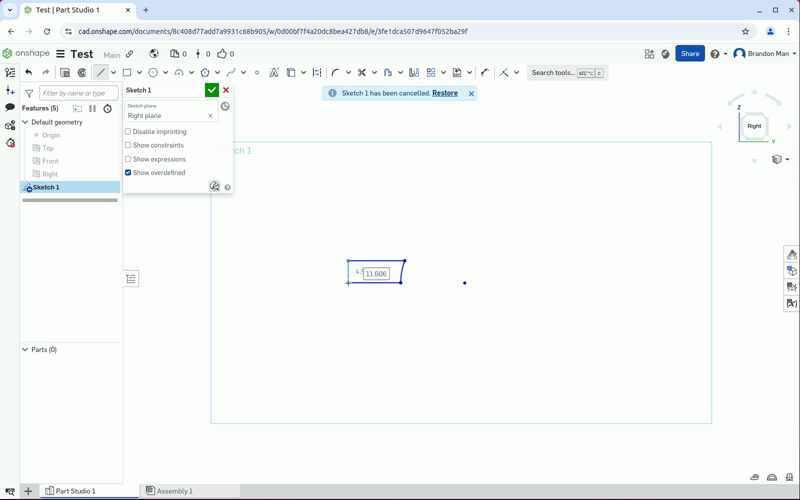
key_up(shift)
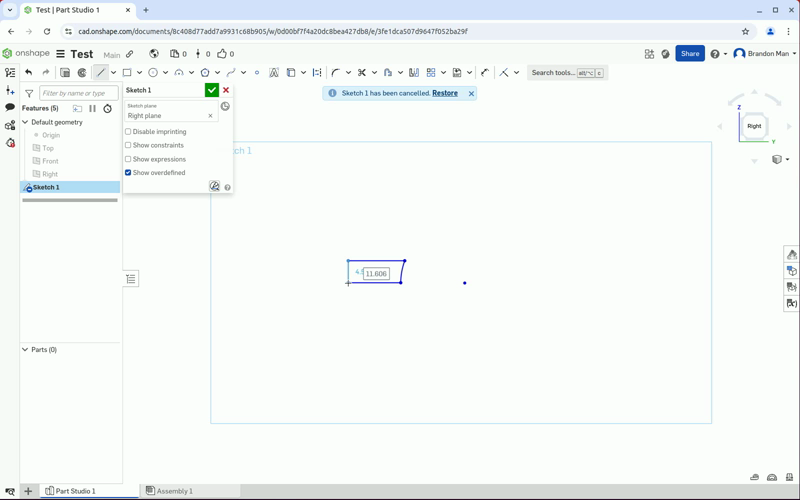
click(348, 282)
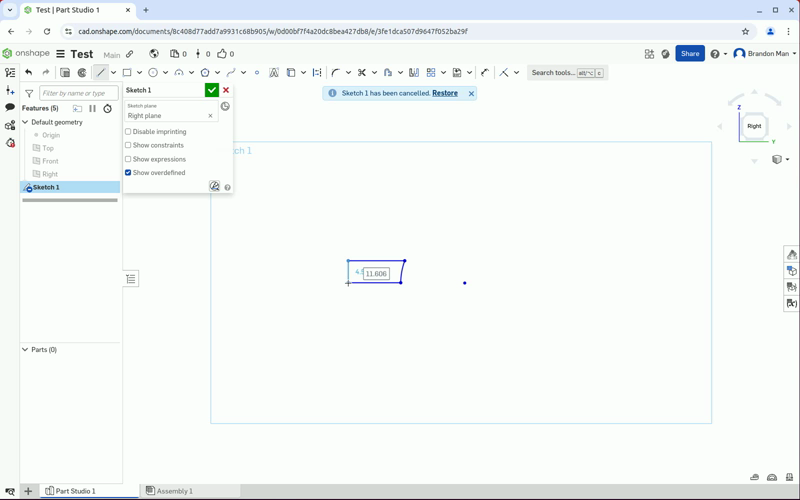
key(esc)
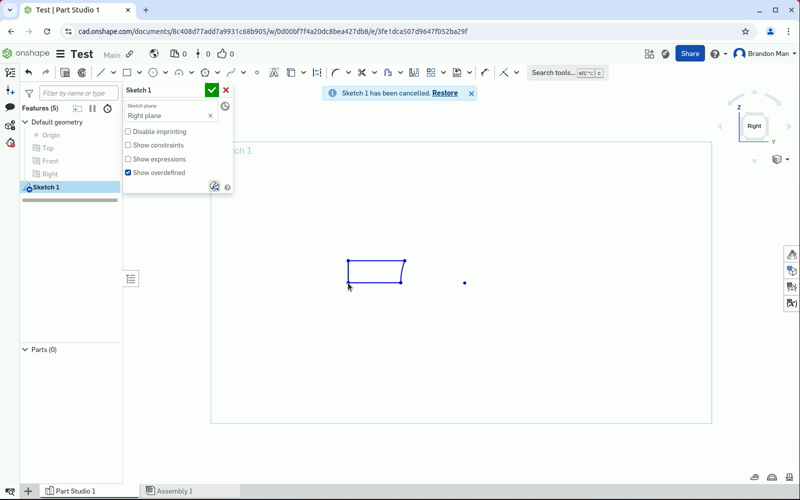
mouse_move(354, 262)
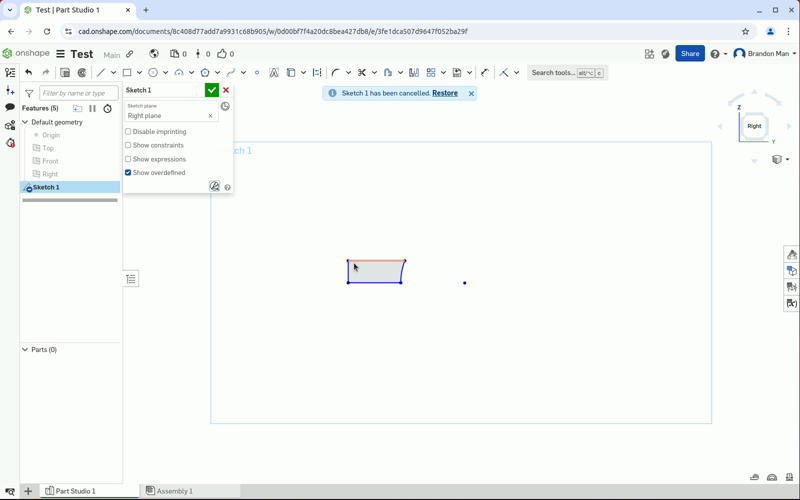
scroll(6)
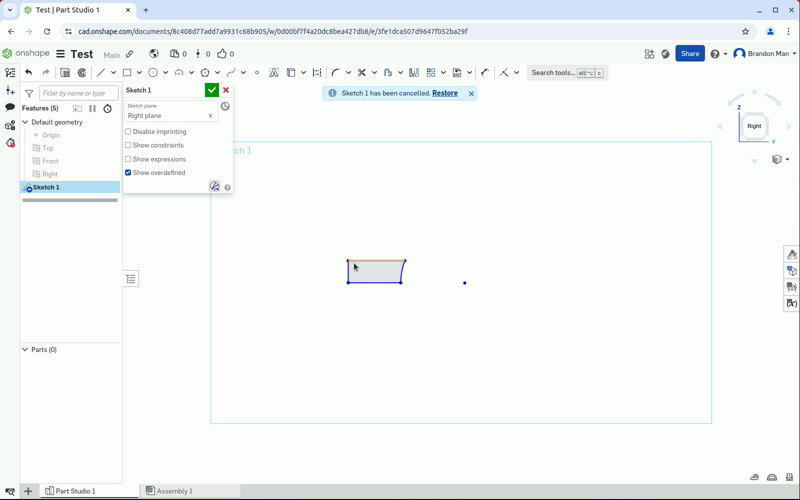
scroll(6)
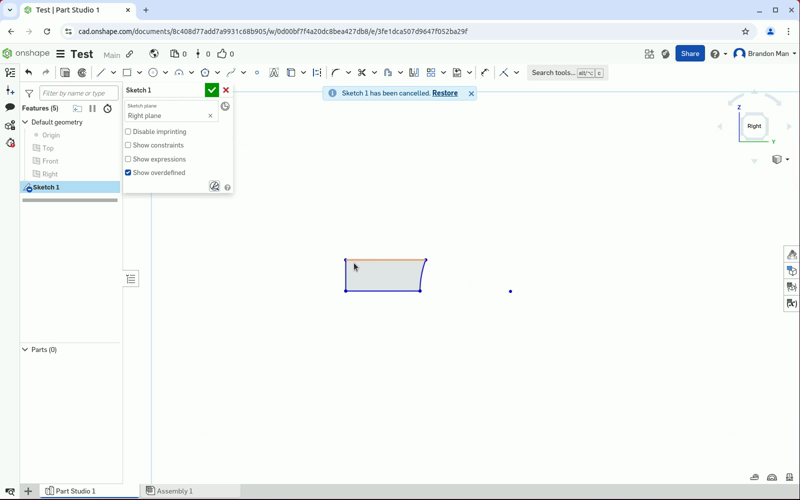
scroll(6)
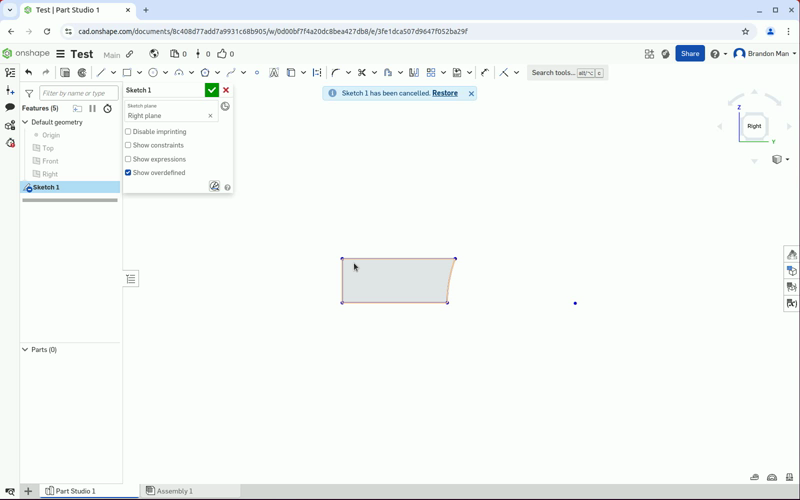
scroll(6)
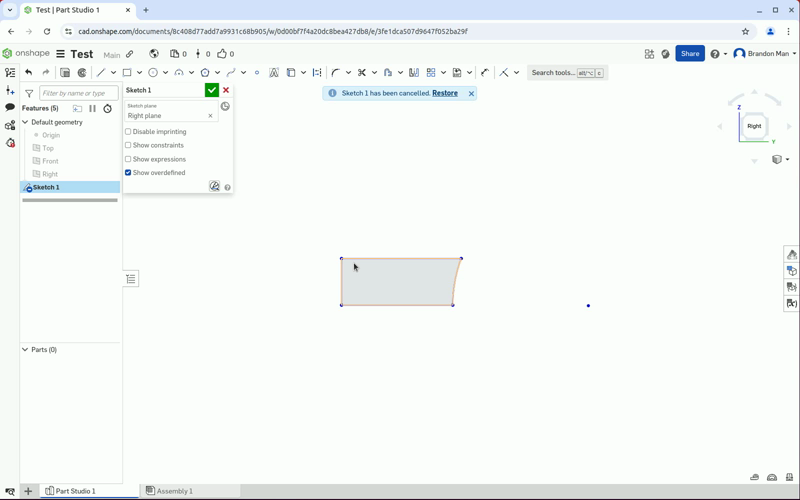
scroll(6)
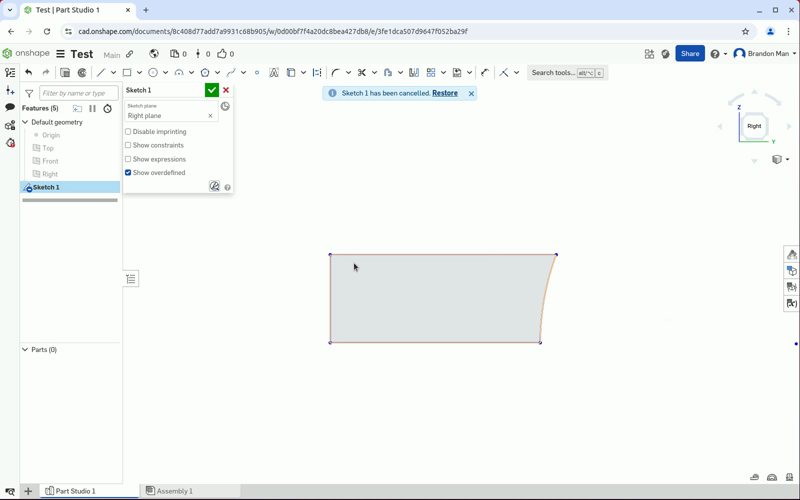
scroll(6)
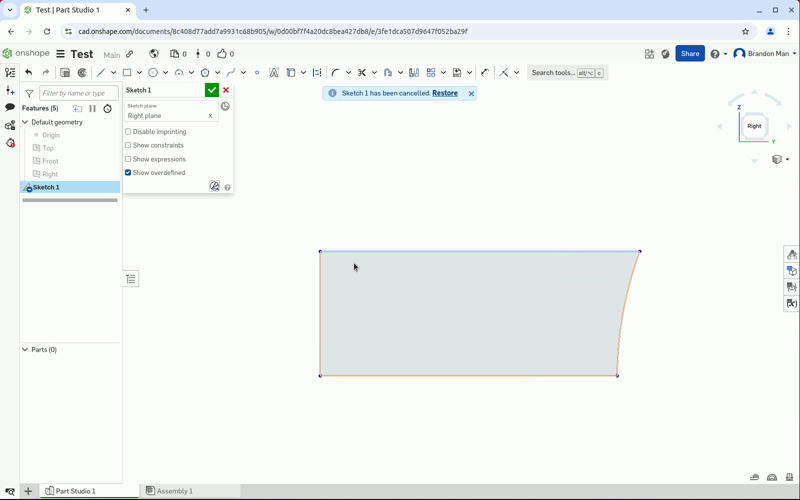
scroll(6)
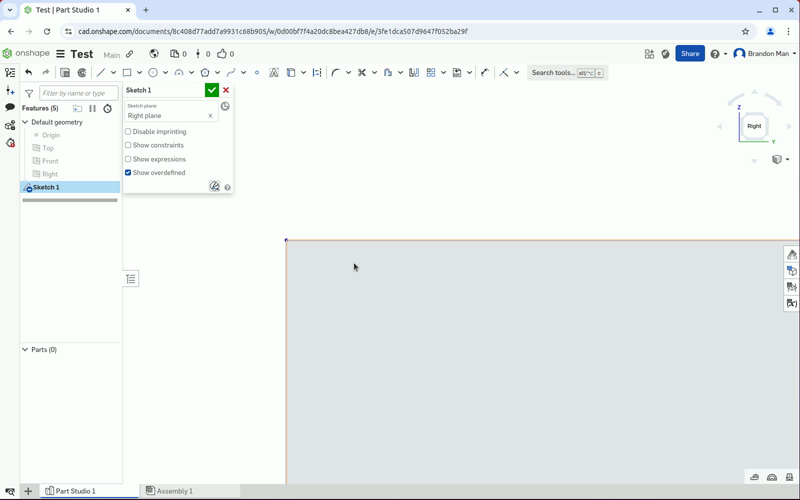
click(354, 262)
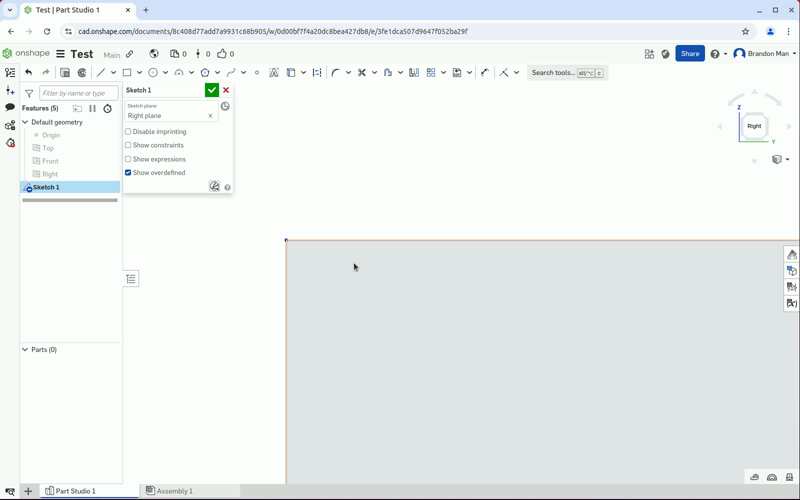
scroll(-6)
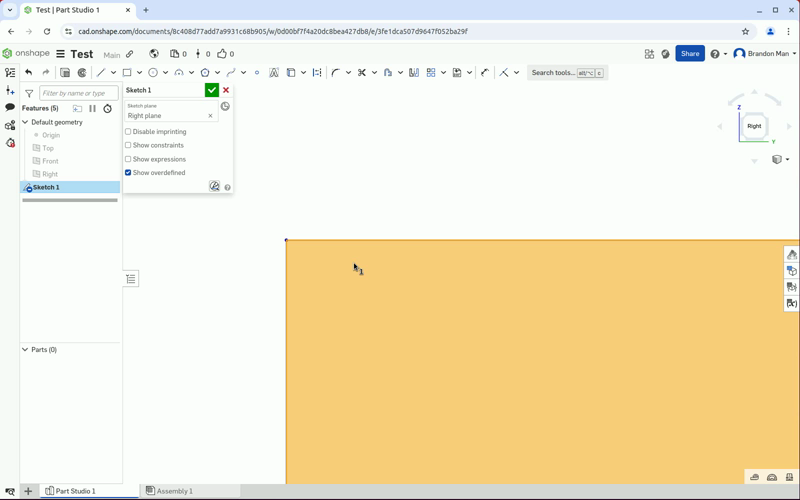
scroll(-6)
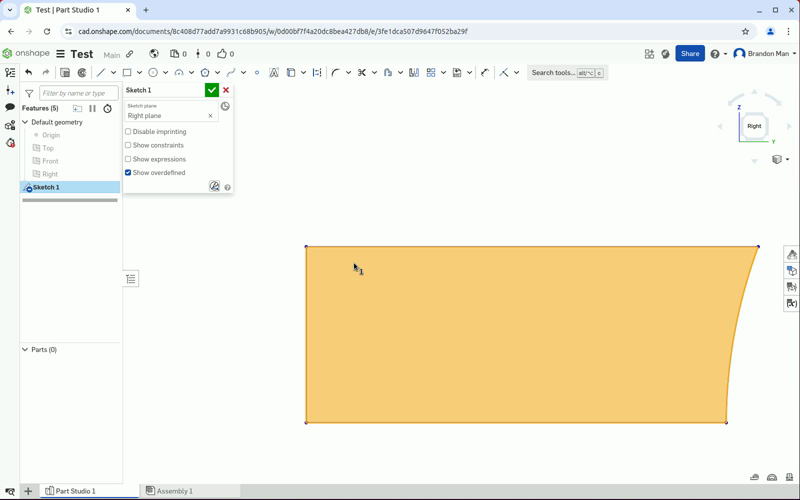
scroll(-6)
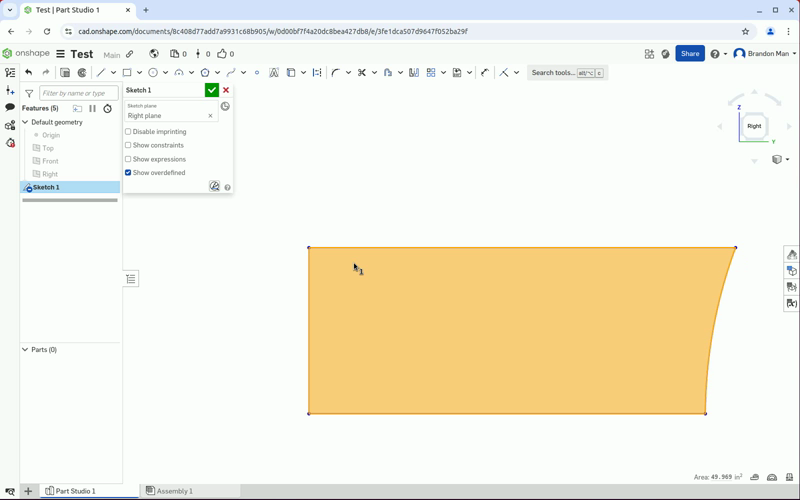
scroll(-6)
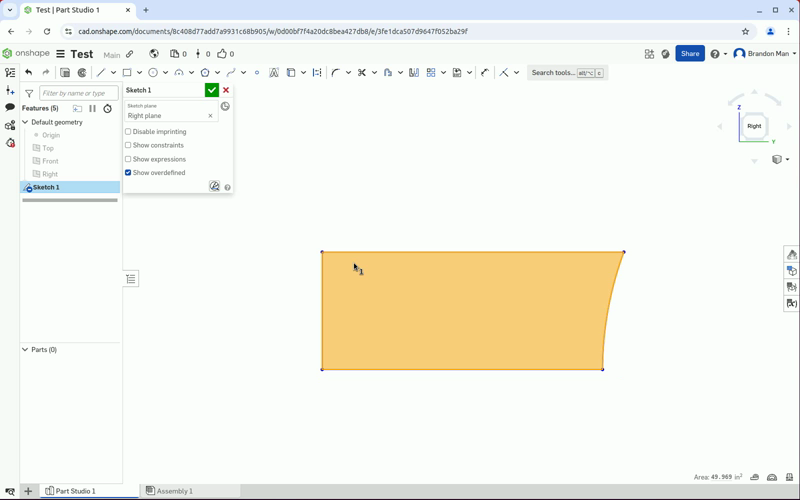
scroll(-6)
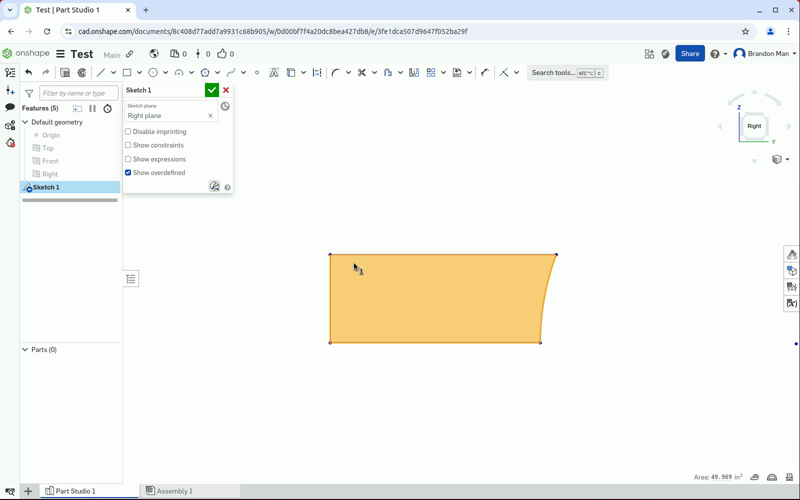
scroll(-6)
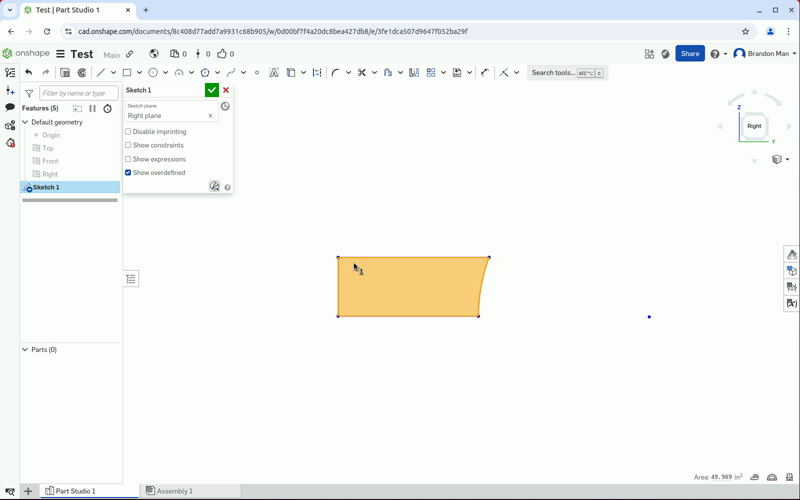
scroll(-6)
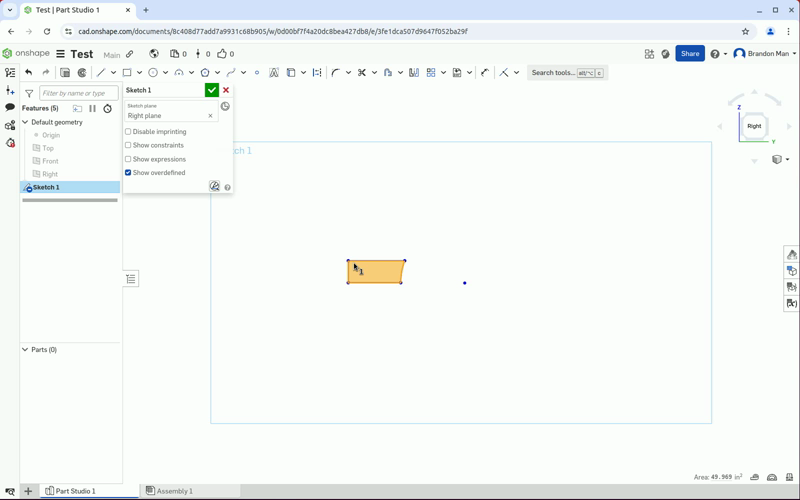
mouse_move(73, 352)
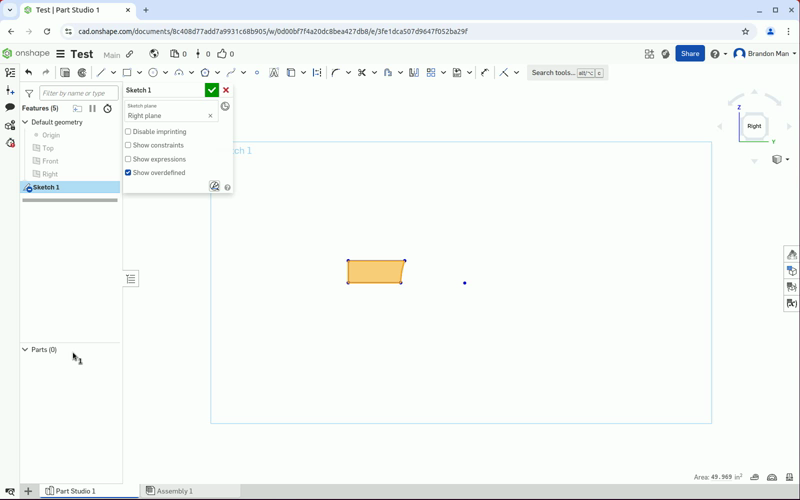
key(shift+y)
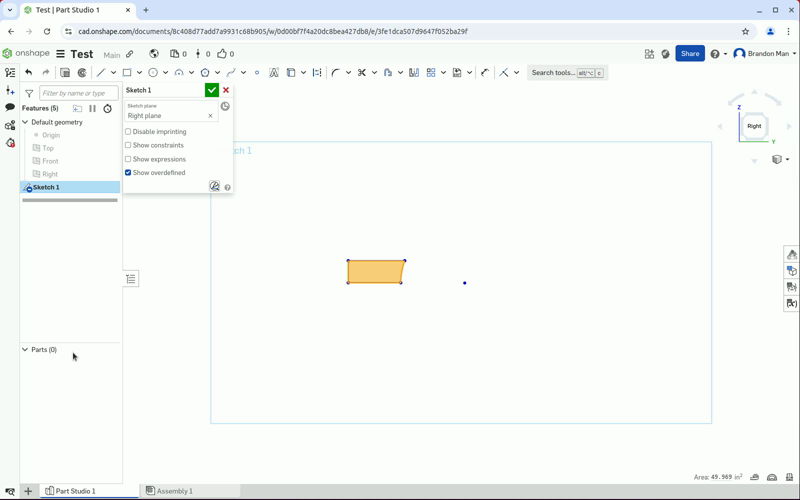
key(shift+e)
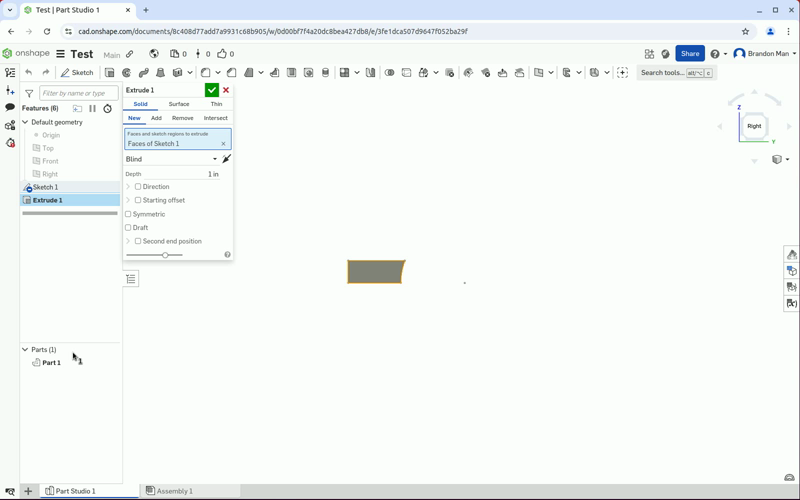
mouse_move(143, 106)
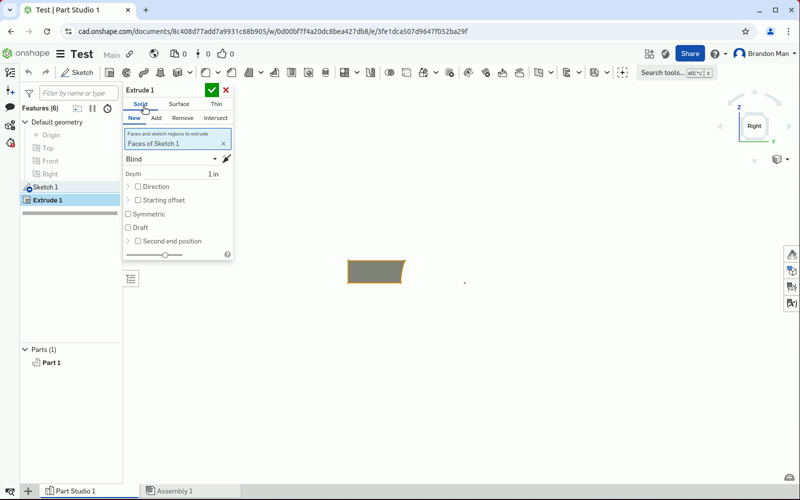
click(143, 106)
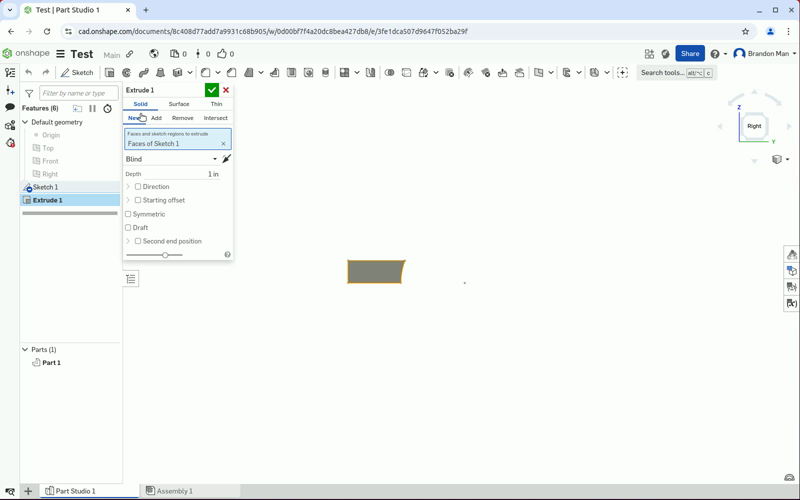
mouse_move(137, 120)
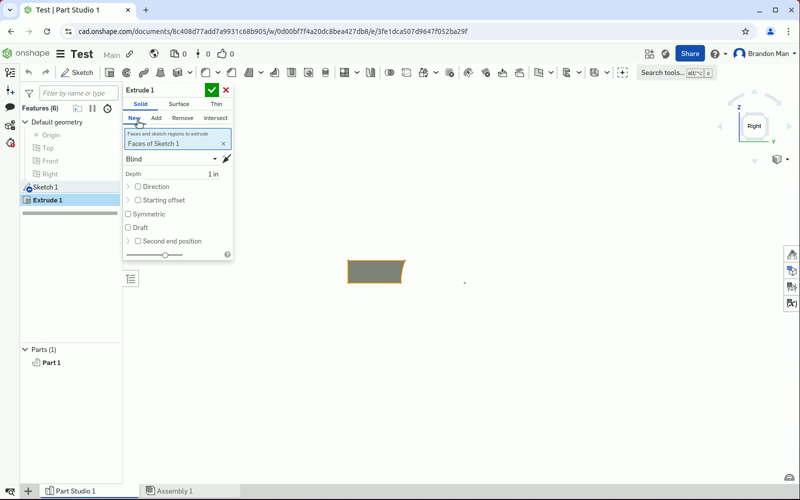
click(137, 120)
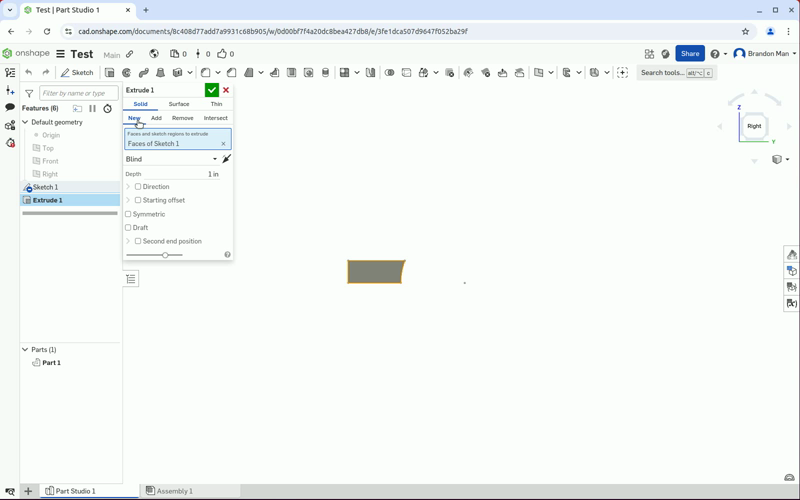
key(tab, 4)
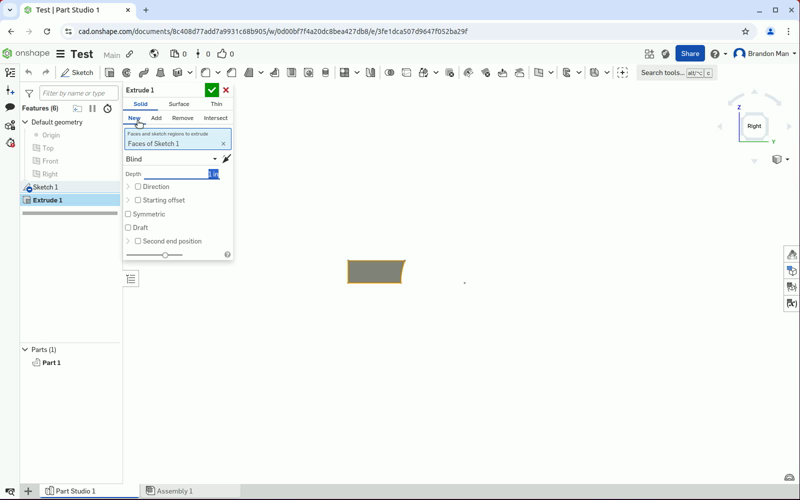
text(19.738)
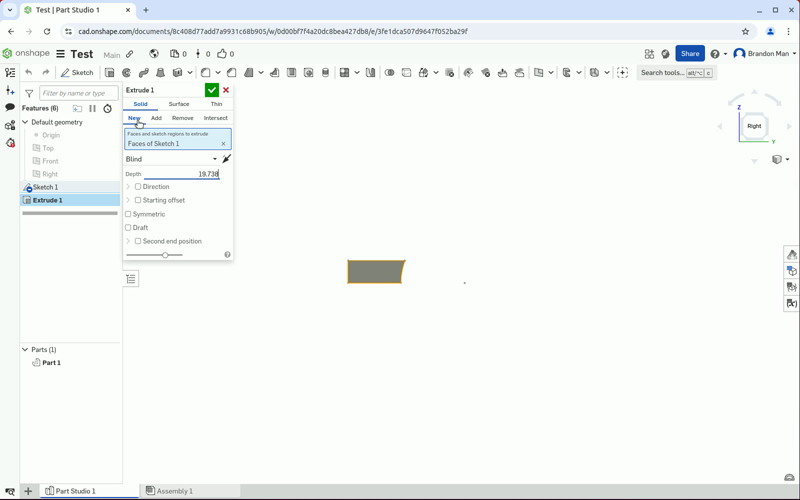
key(tab, 3)
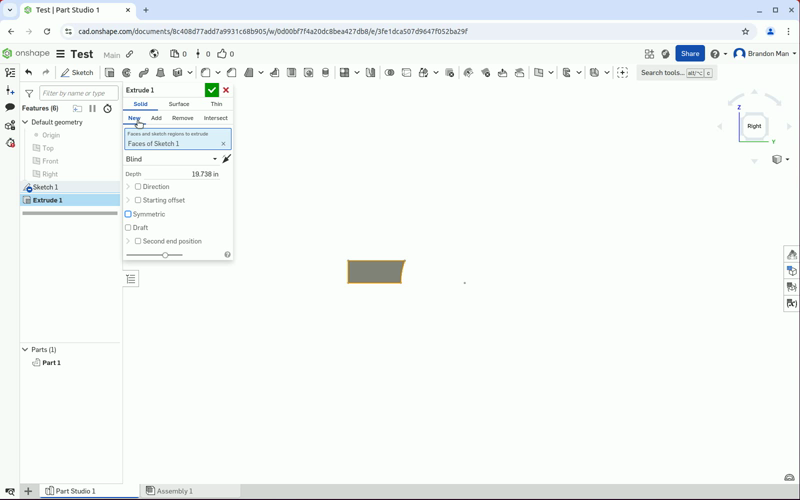
key(space)
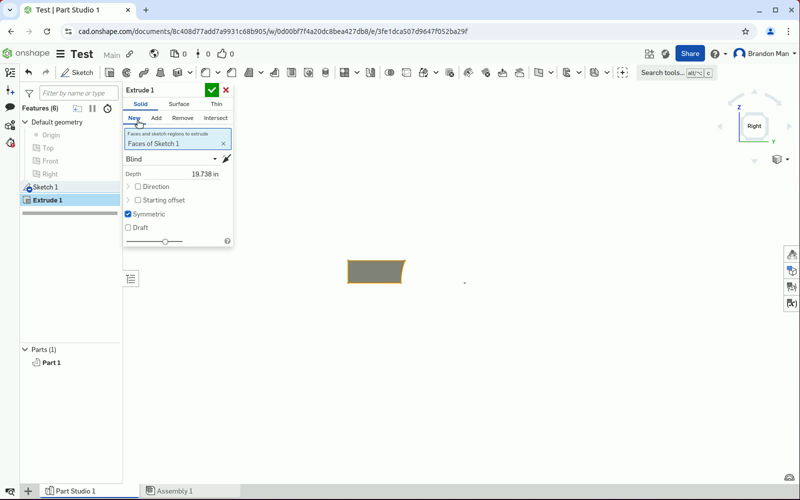
key(enter)
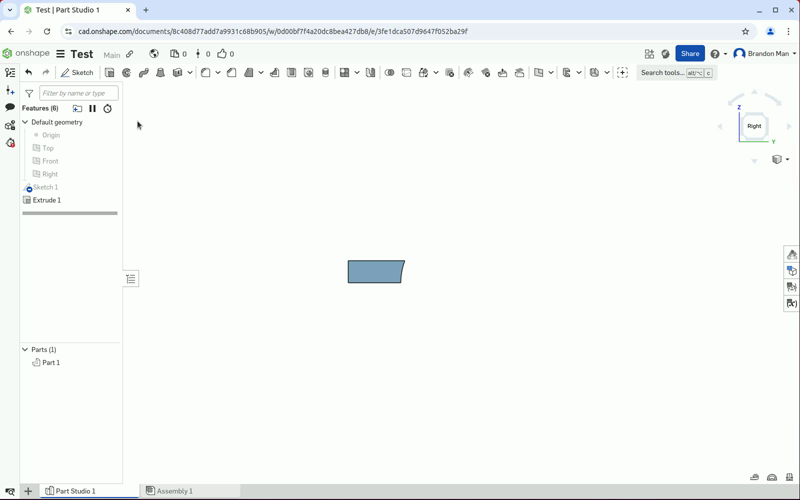
key(shift+h)
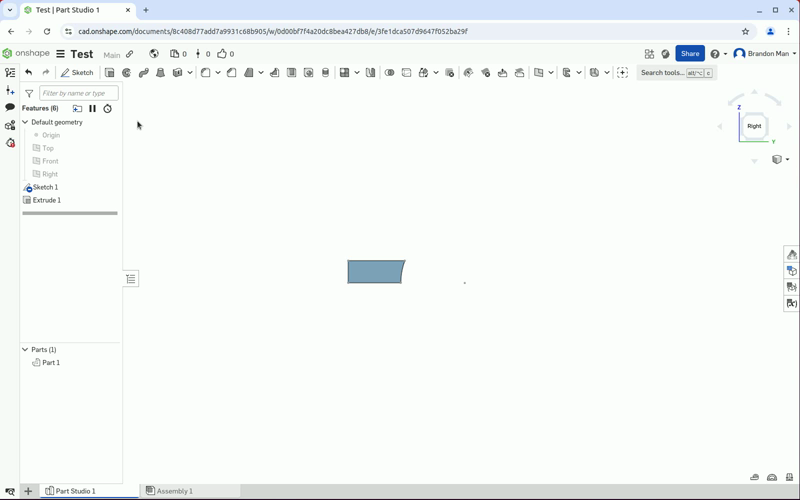
key(shift+h)
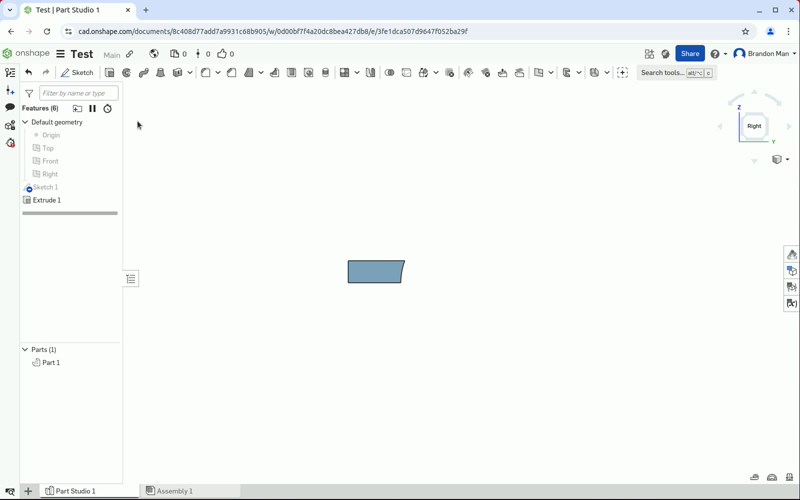
mouse_move(73, 189)
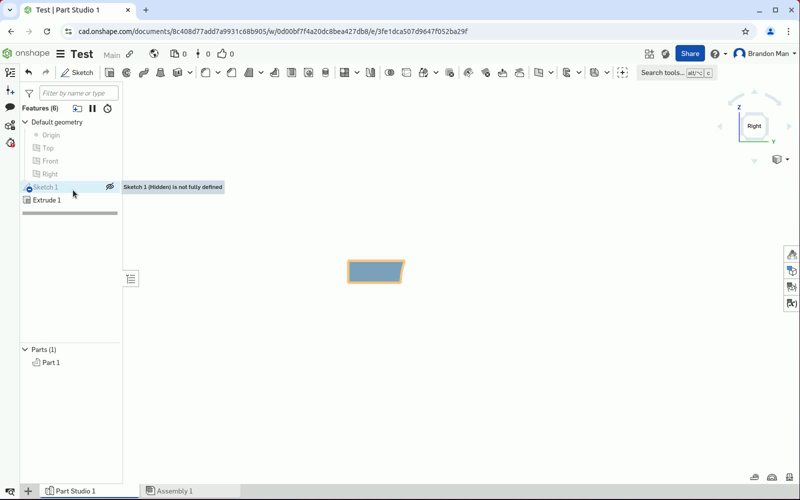
click(73, 189)
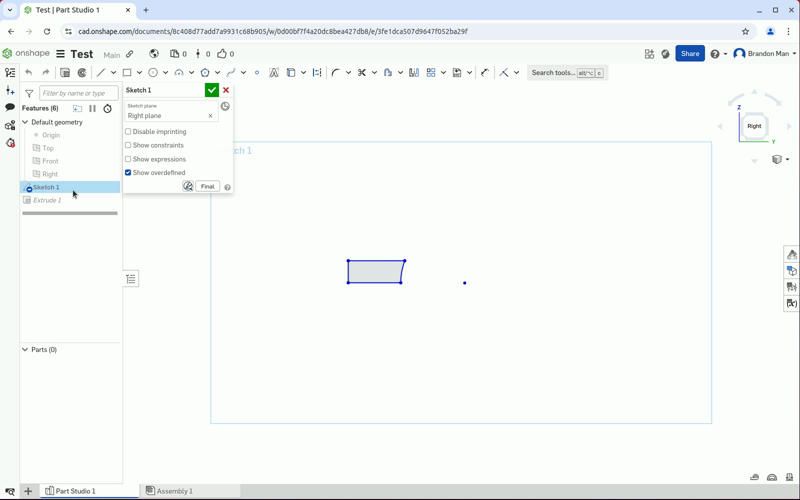
mouse_move(229, 92)
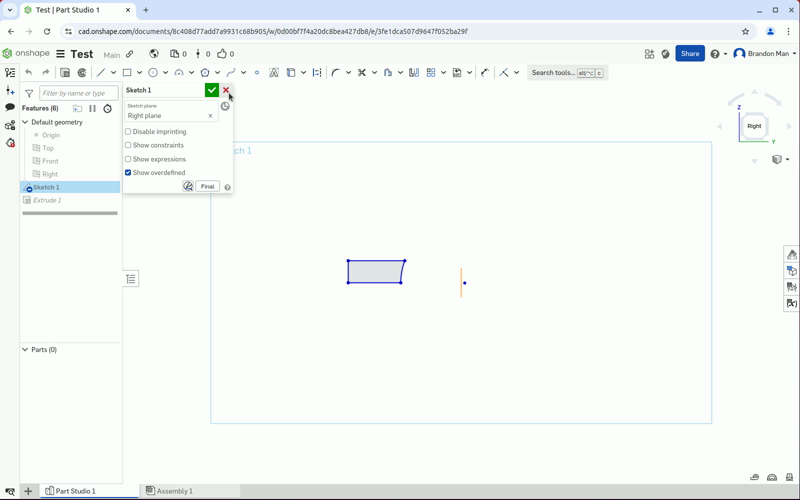
click(229, 92)
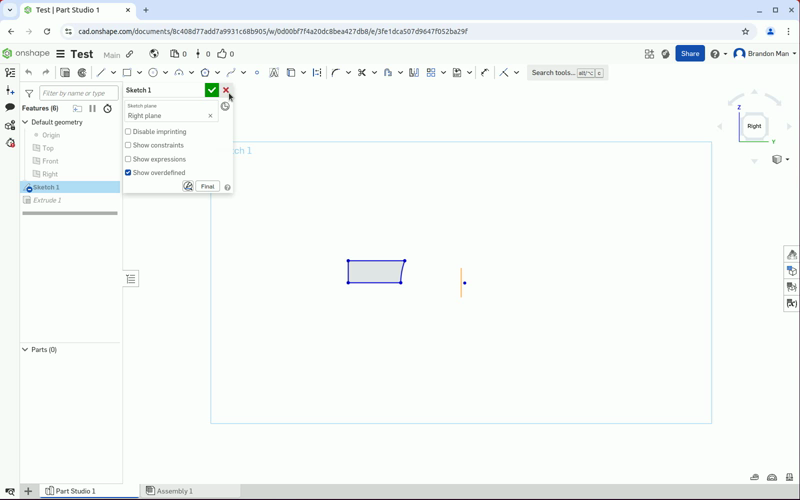
key(shift+s)
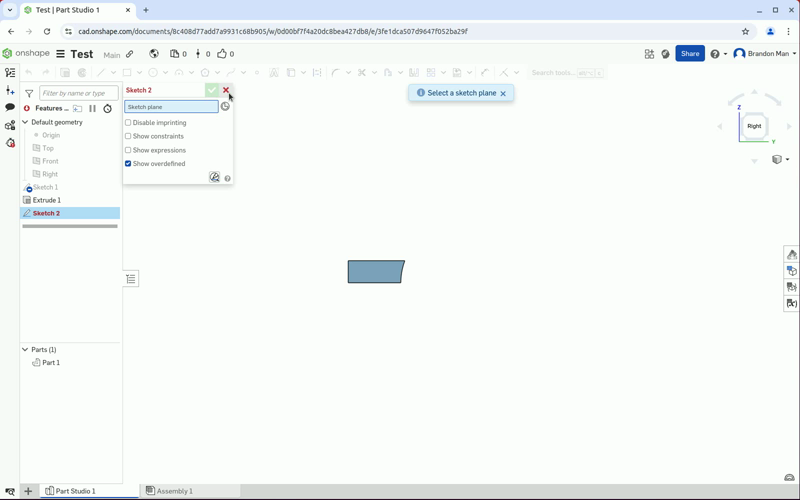
mouse_move(73, 176)
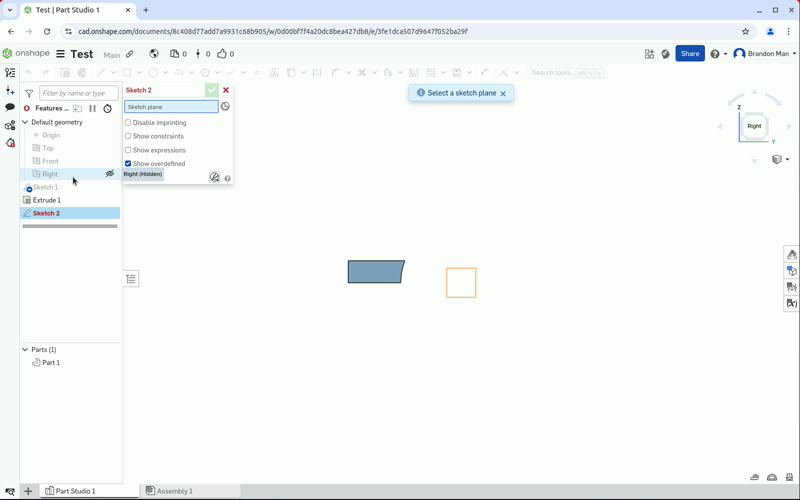
click(73, 176)
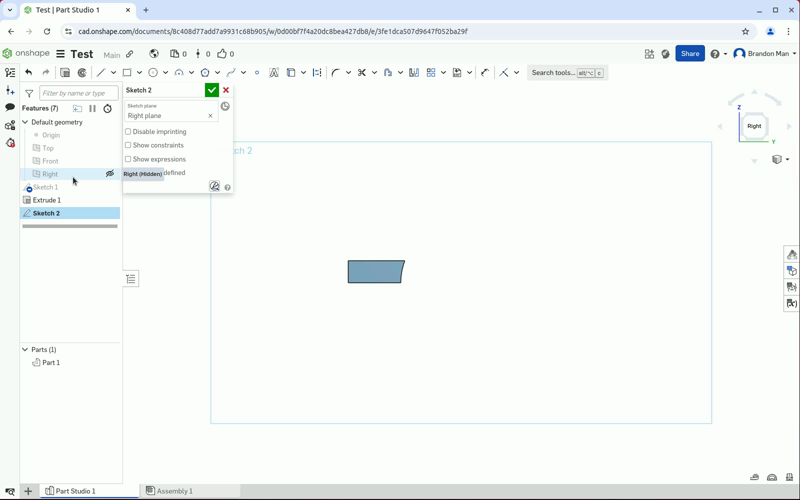
mouse_move(73, 352)
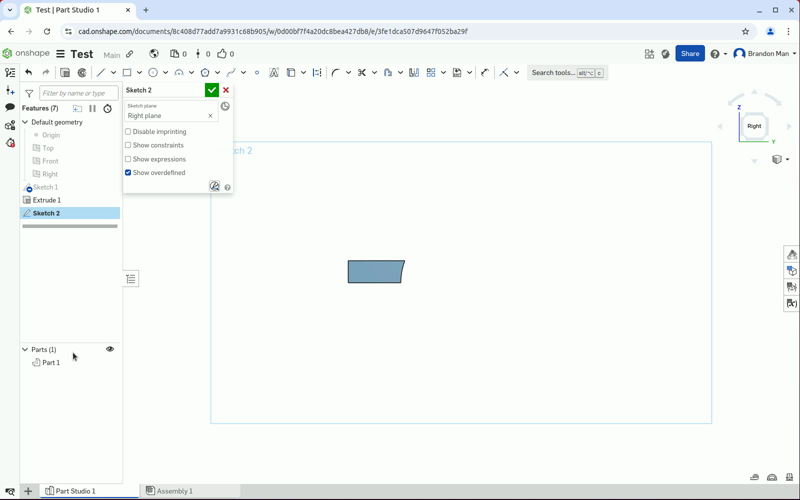
key(y)
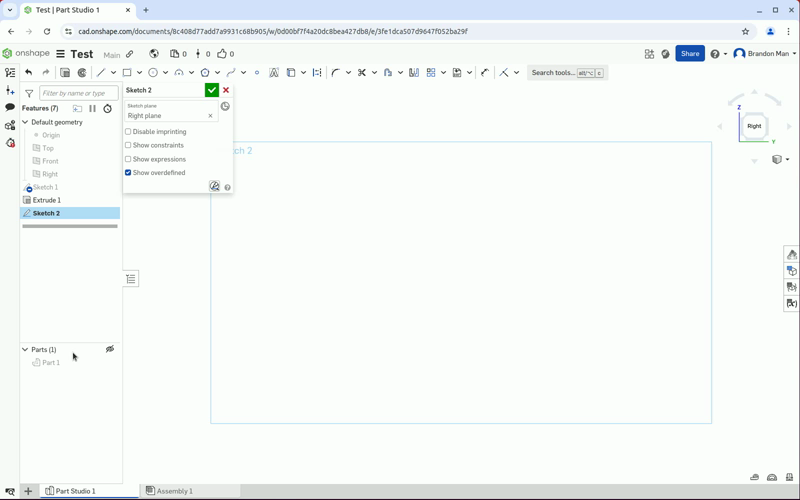
key(l)
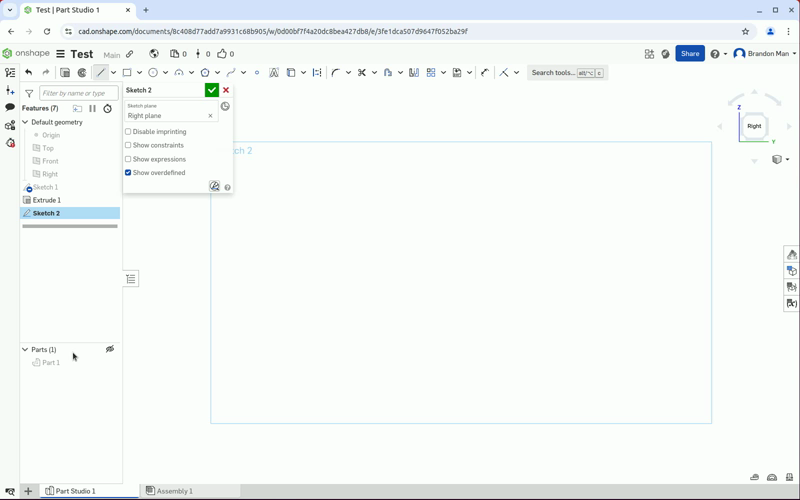
key_down(shift)
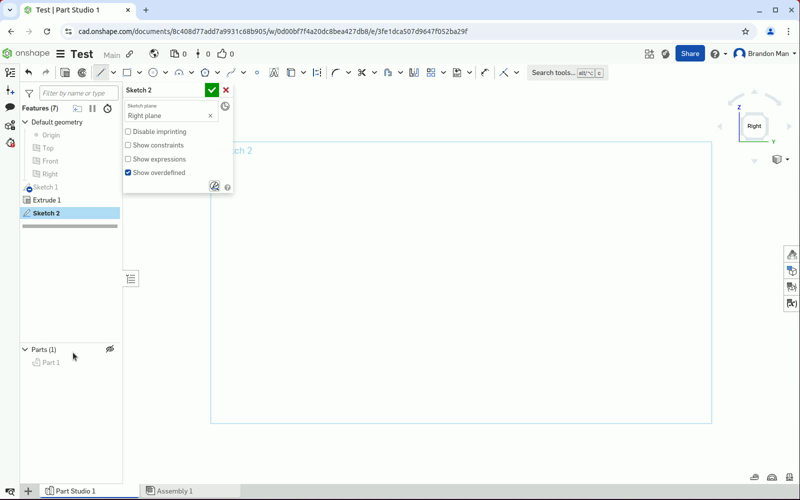
mouse_move(401, 282)
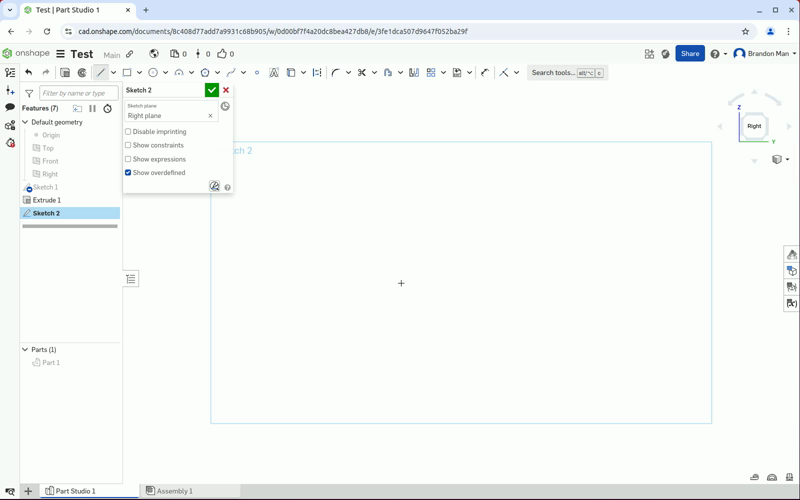
click(401, 282)
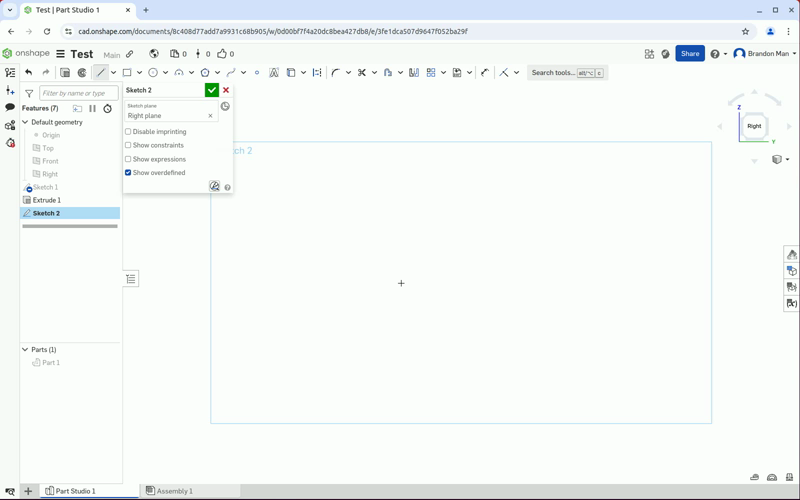
key_up(shift)
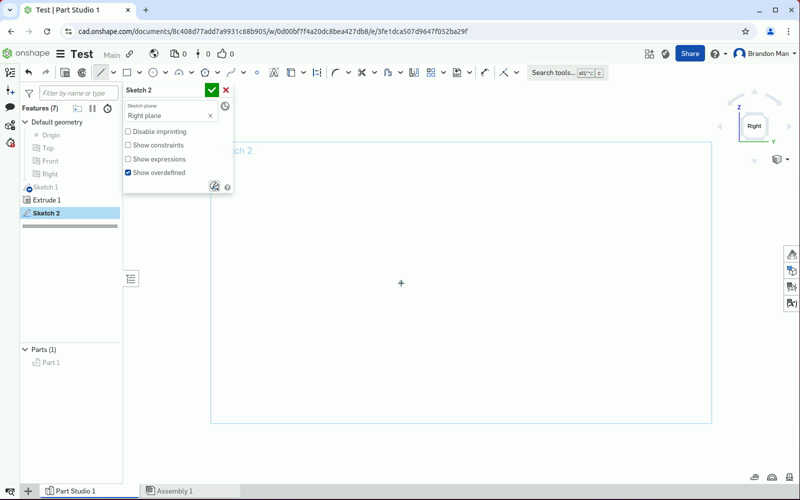
key_down(shift)
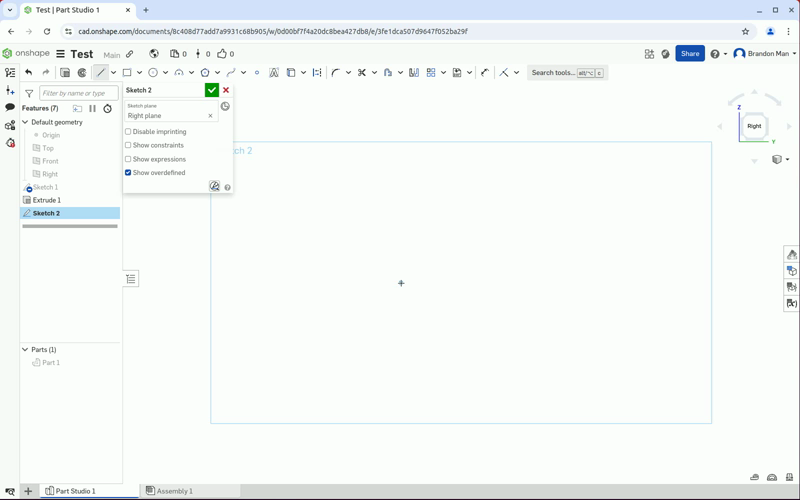
mouse_move(431, 282)
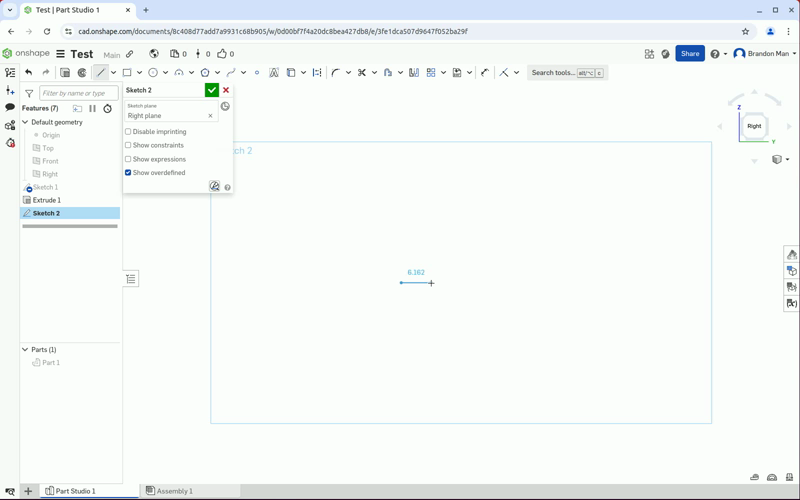
mouse_move(423, 282)
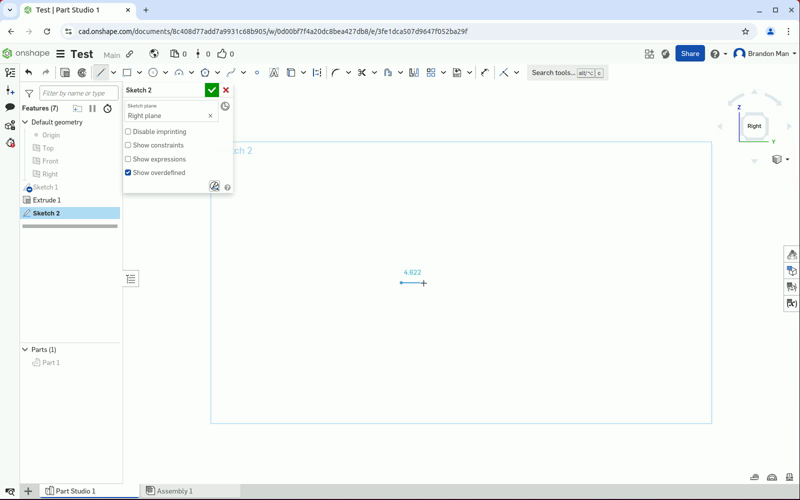
click(423, 282)
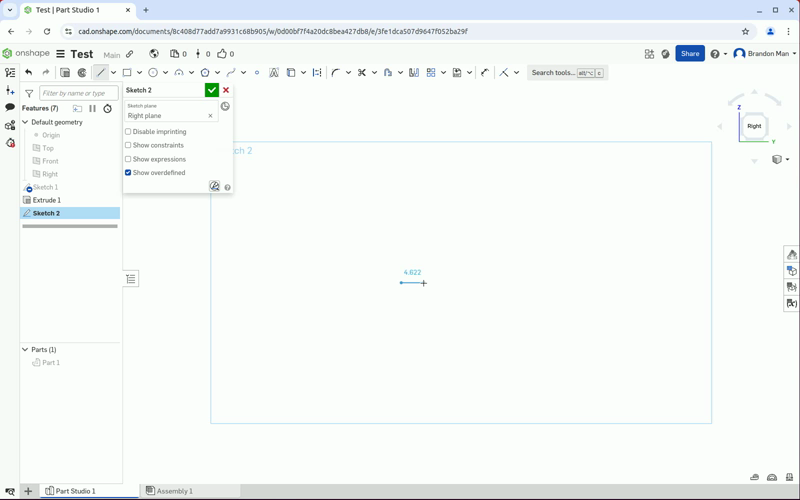
key_up(shift)
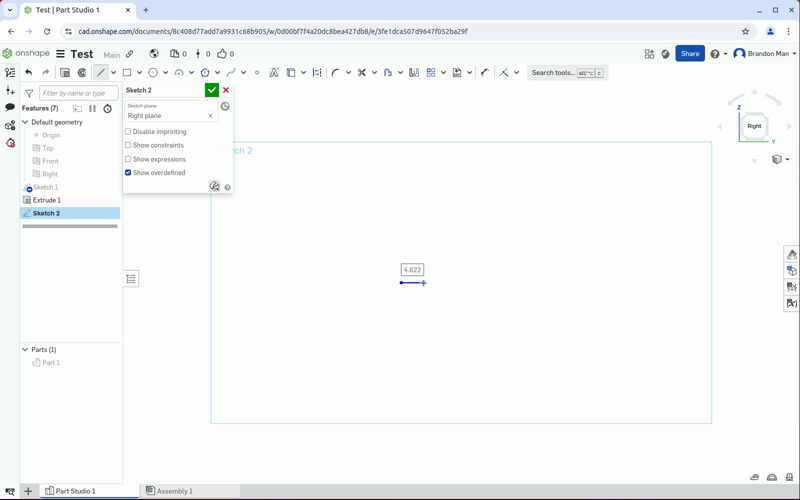
key(esc)
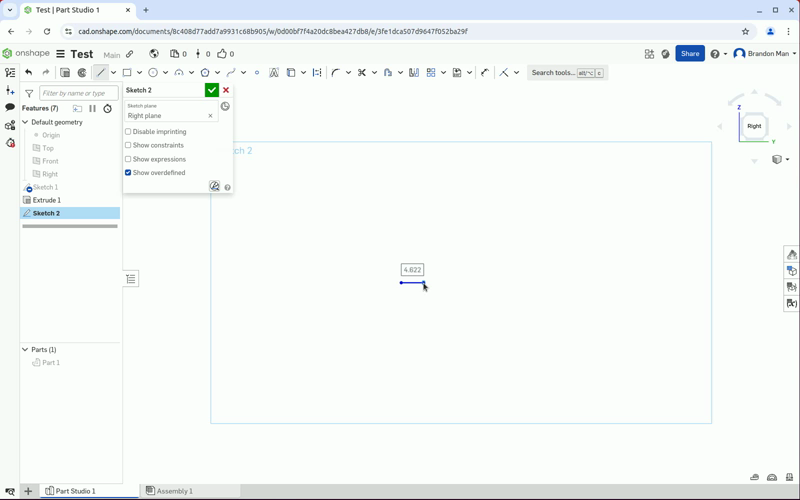
key(a)
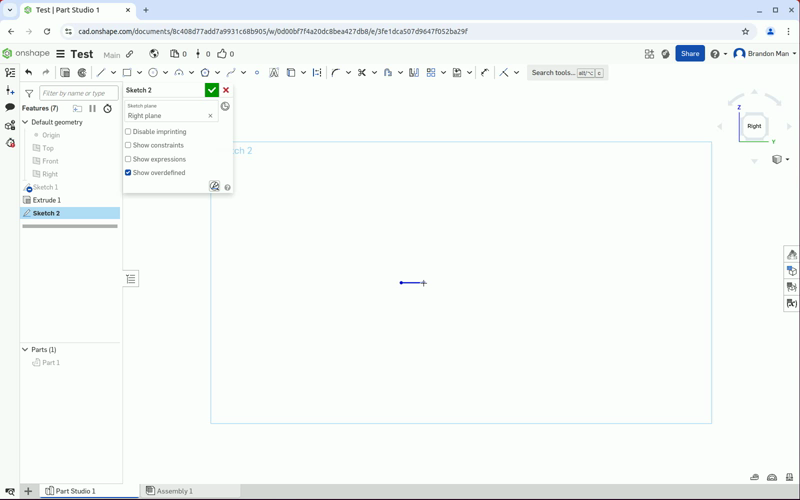
mouse_move(423, 282)
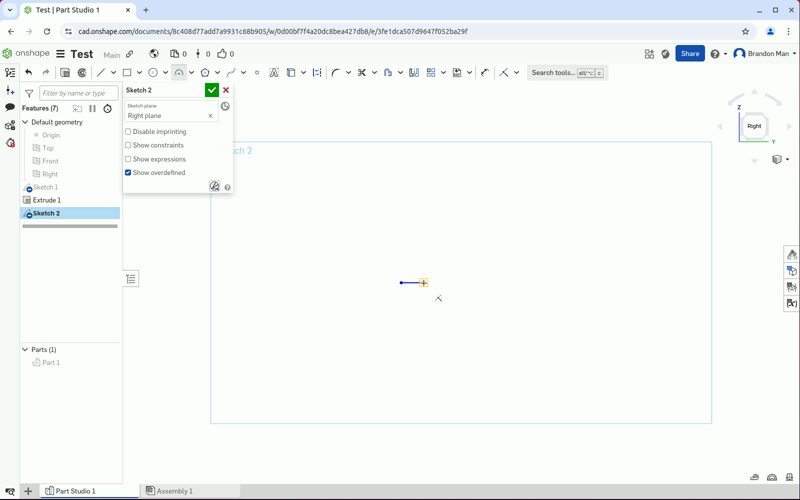
click(423, 282)
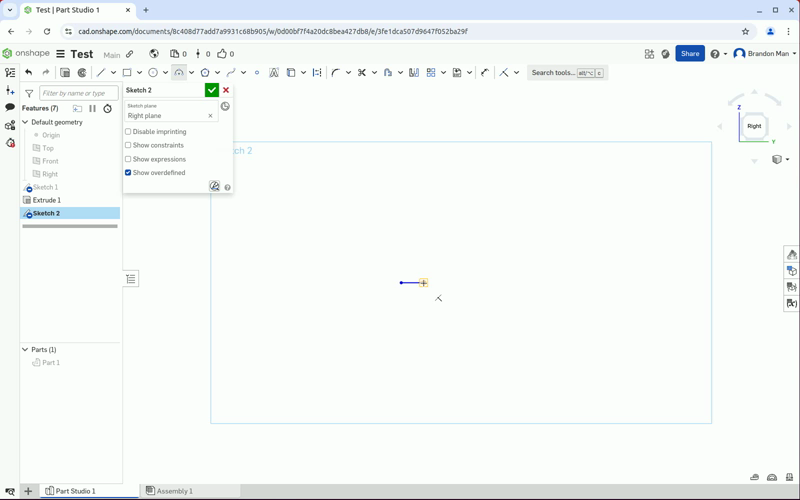
key_down(shift)
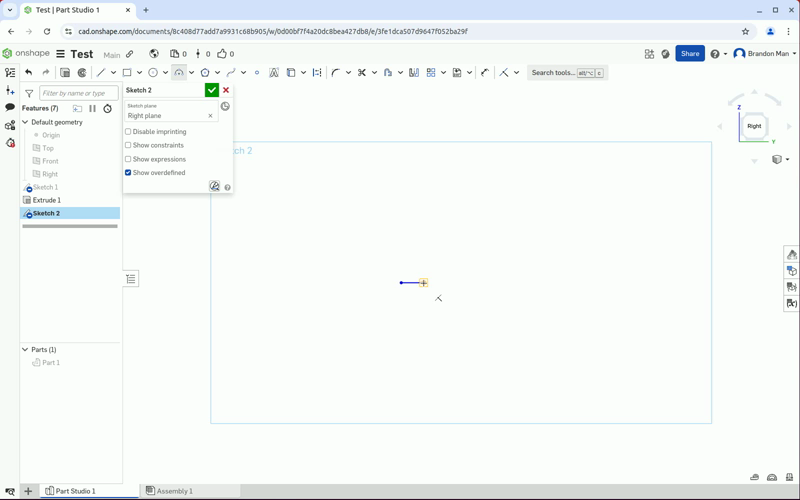
mouse_move(431, 260)
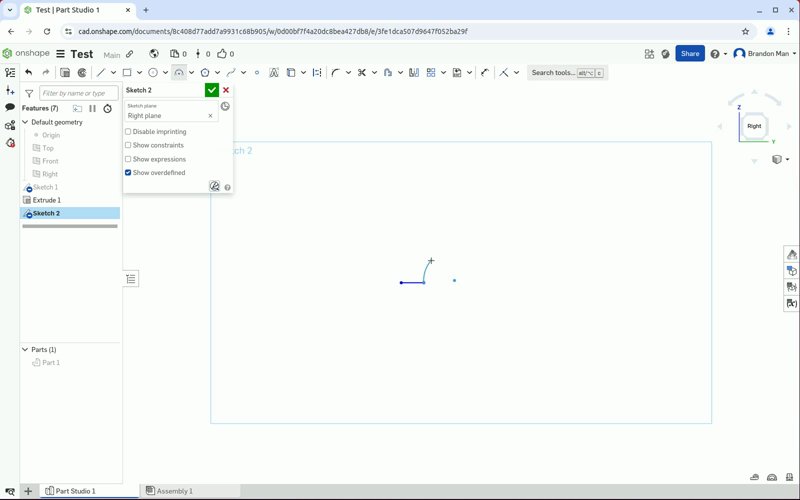
click(431, 260)
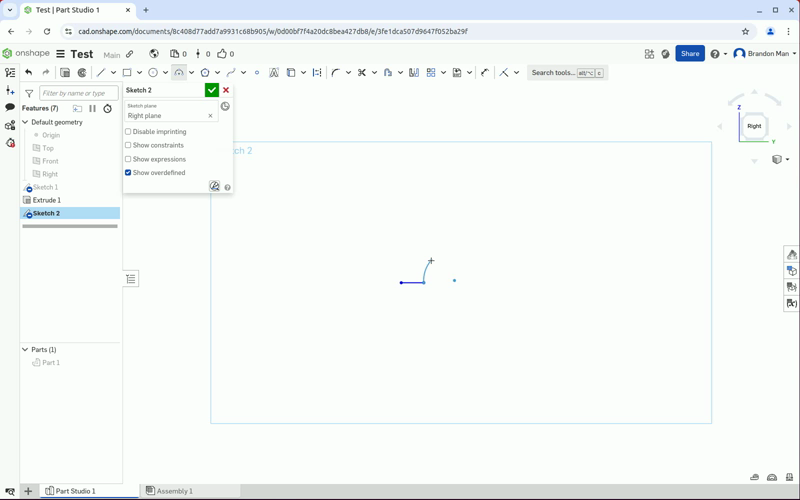
mouse_move(425, 270)
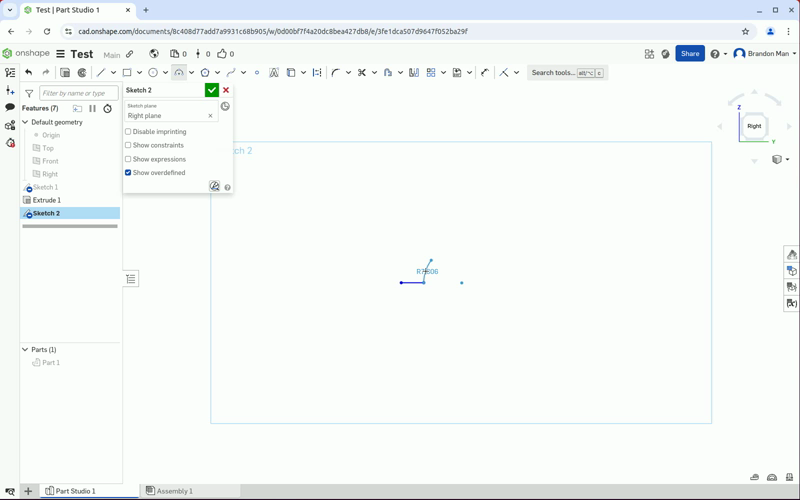
click(425, 270)
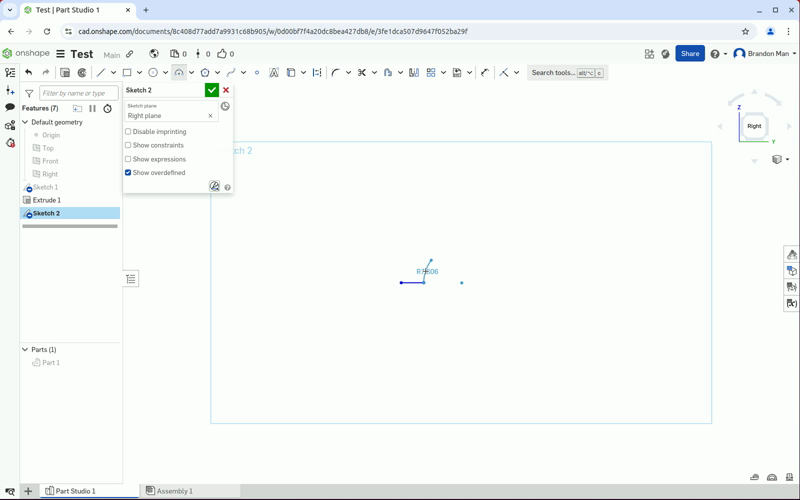
key_up(shift)
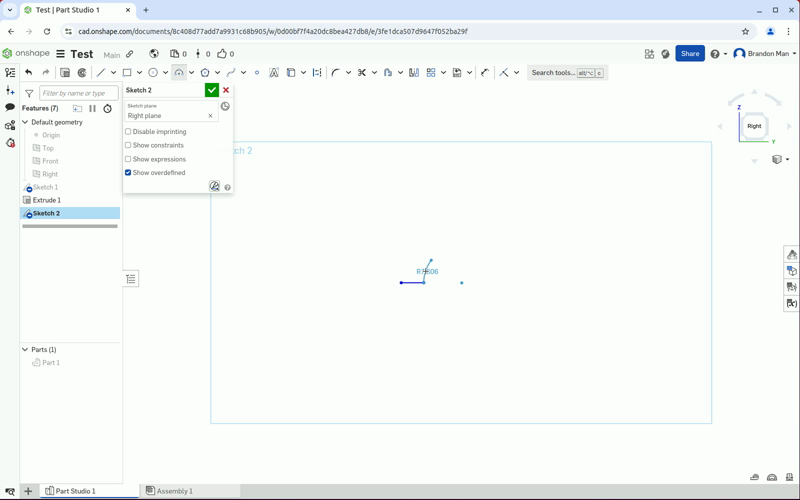
key(esc)
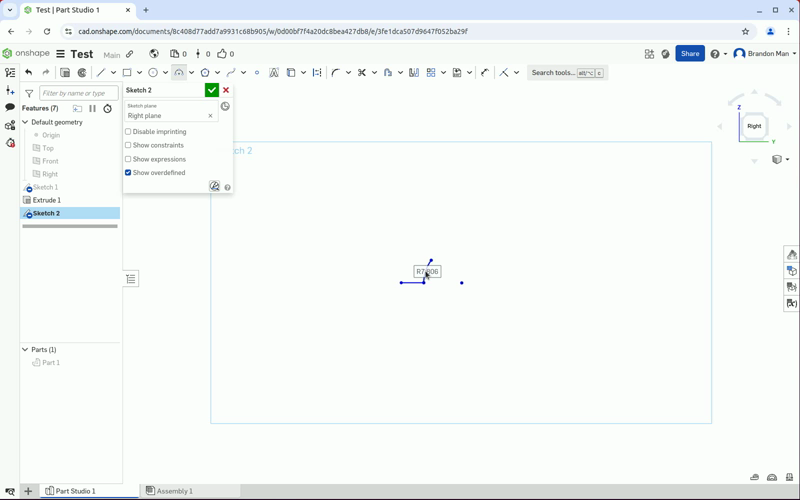
key(l)
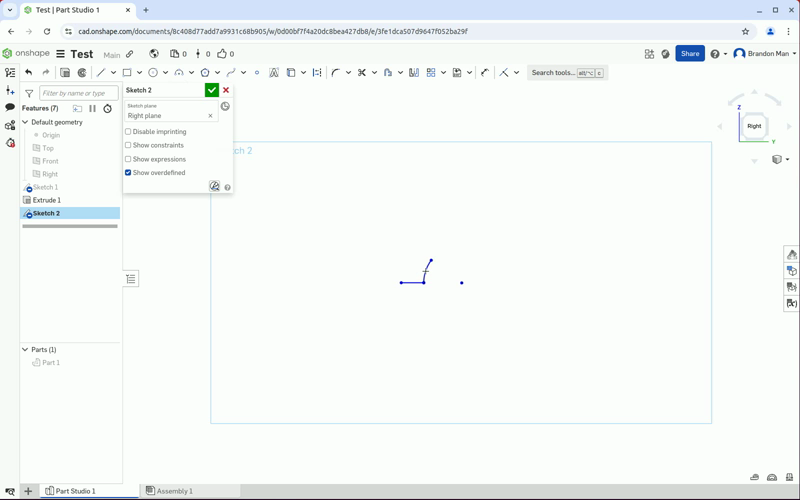
mouse_move(431, 260)
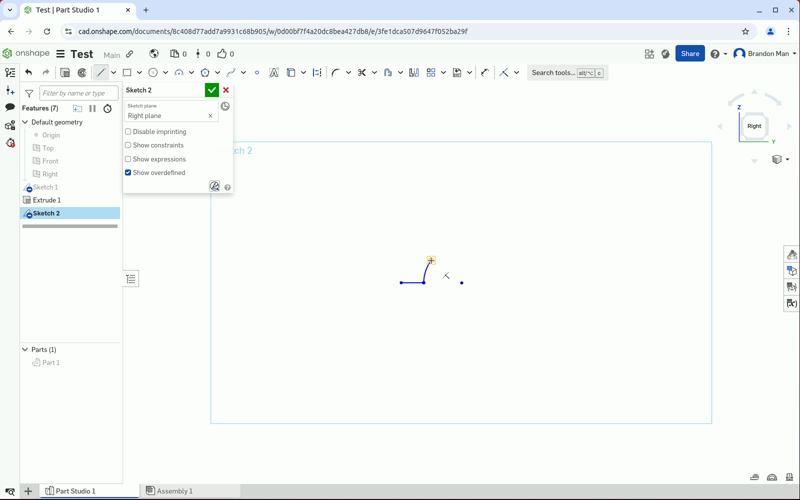
click(431, 260)
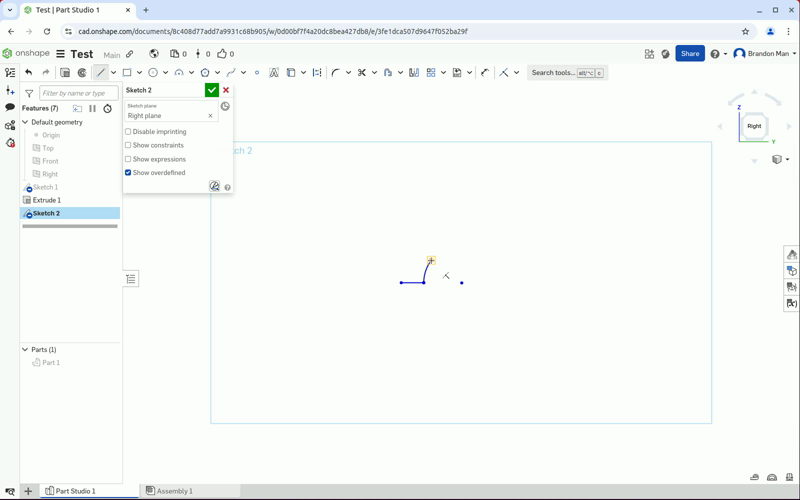
key_down(shift)
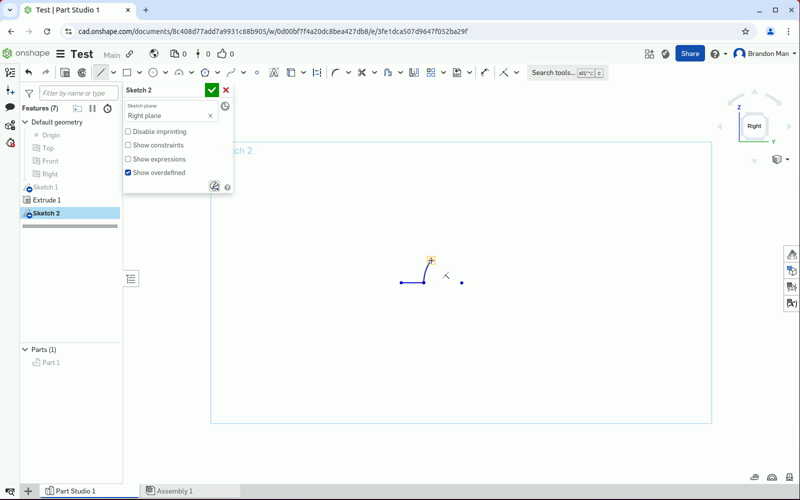
mouse_move(461, 260)
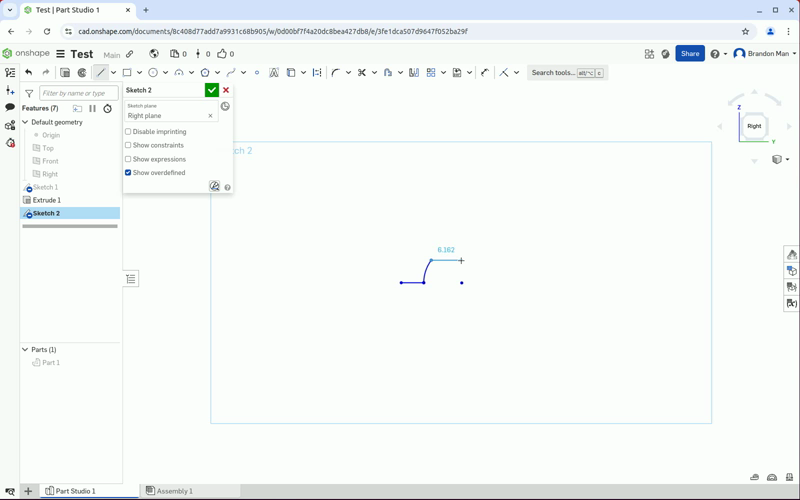
mouse_move(405, 260)
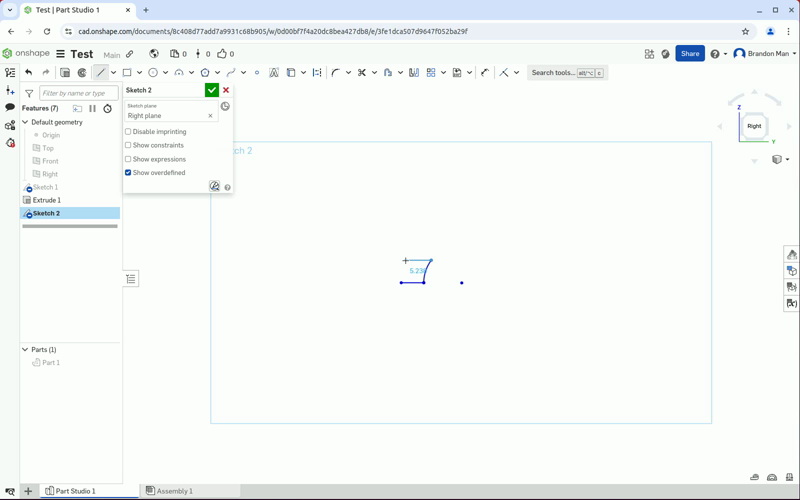
click(405, 260)
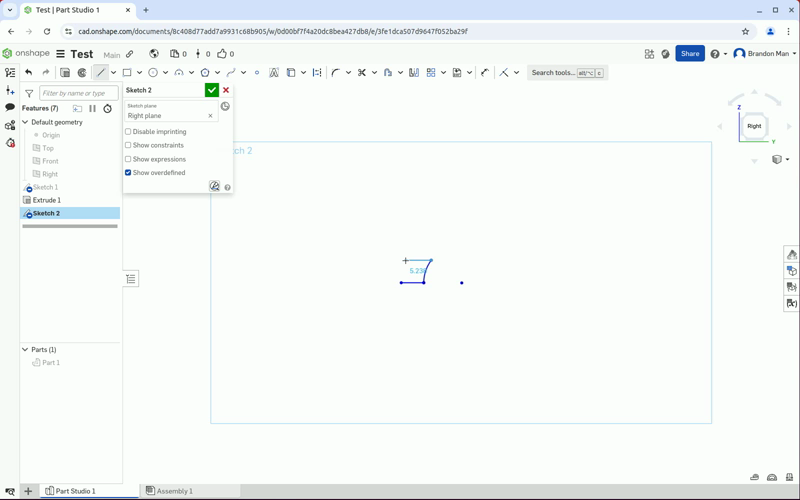
key_up(shift)
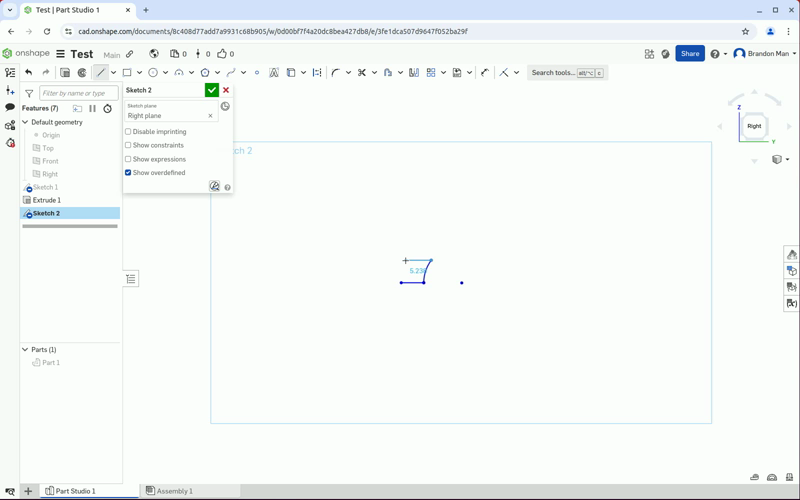
key(esc)
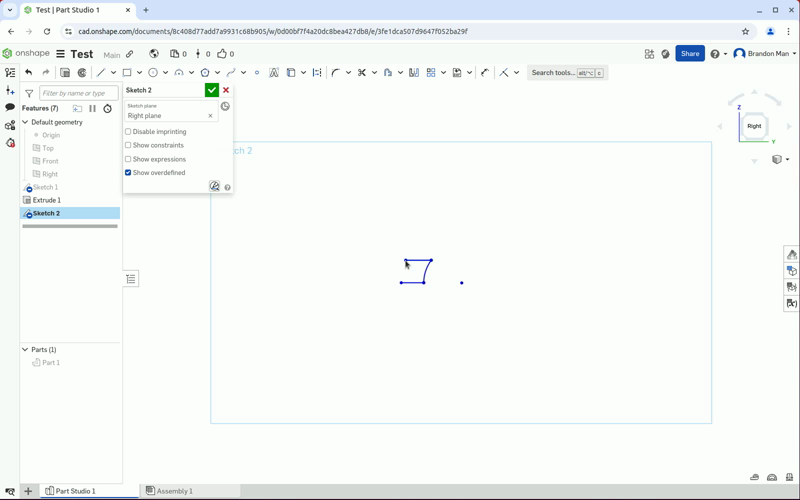
key(a)
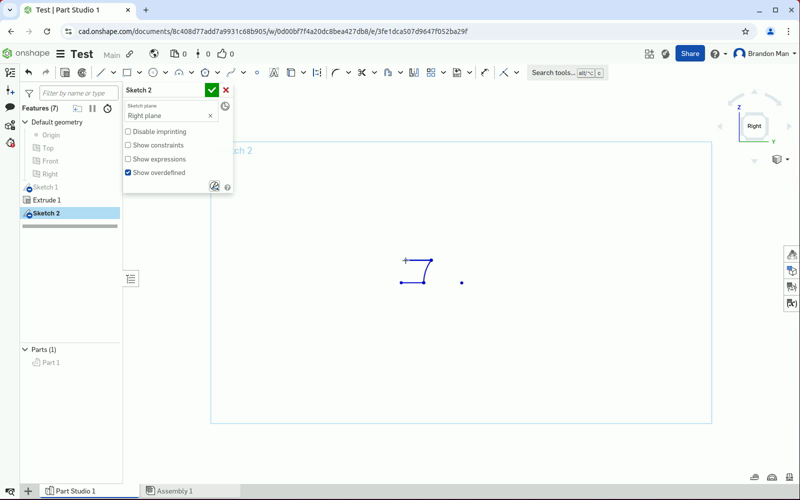
mouse_move(405, 260)
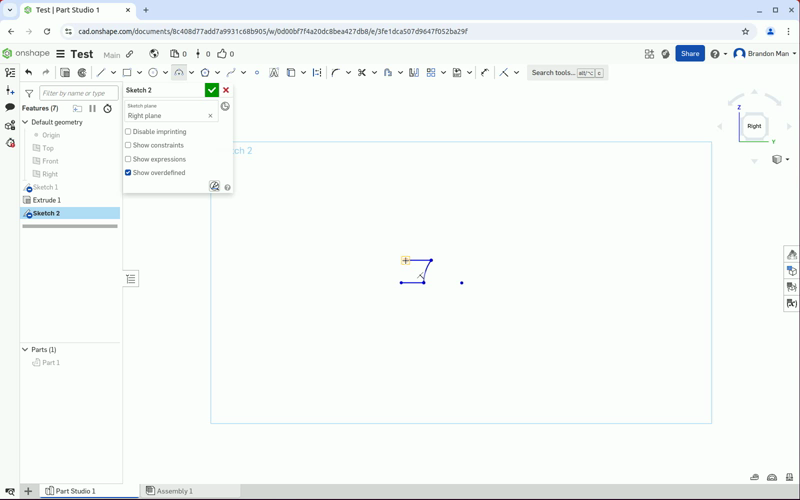
click(405, 260)
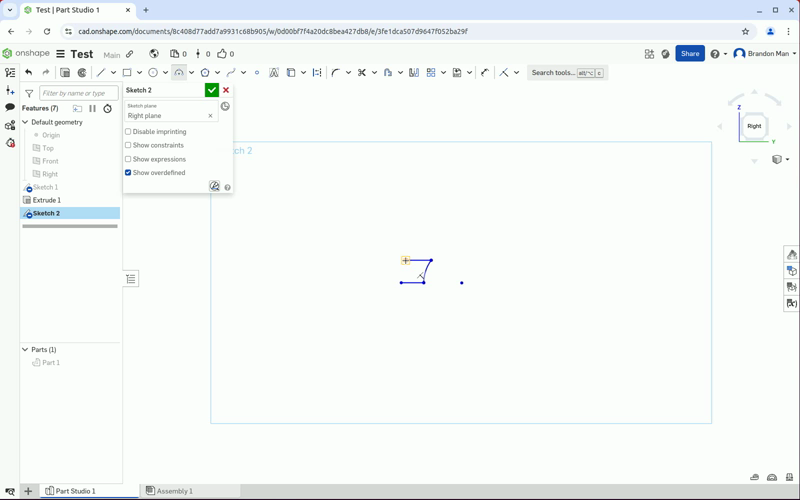
mouse_move(401, 282)
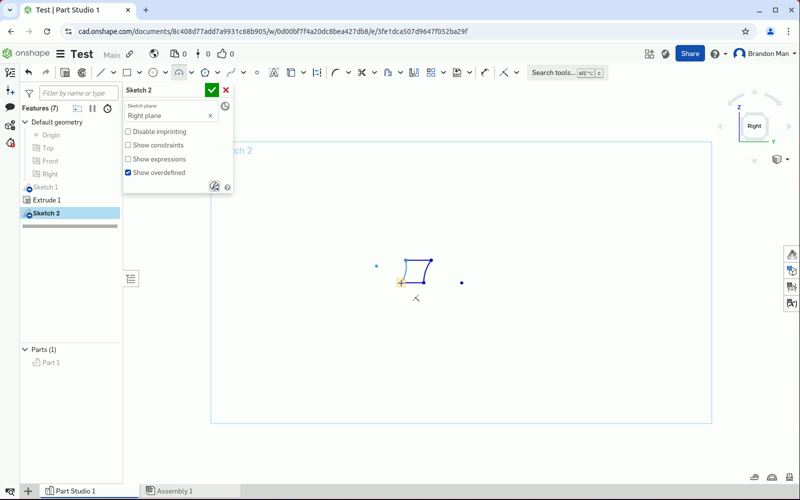
click(401, 282)
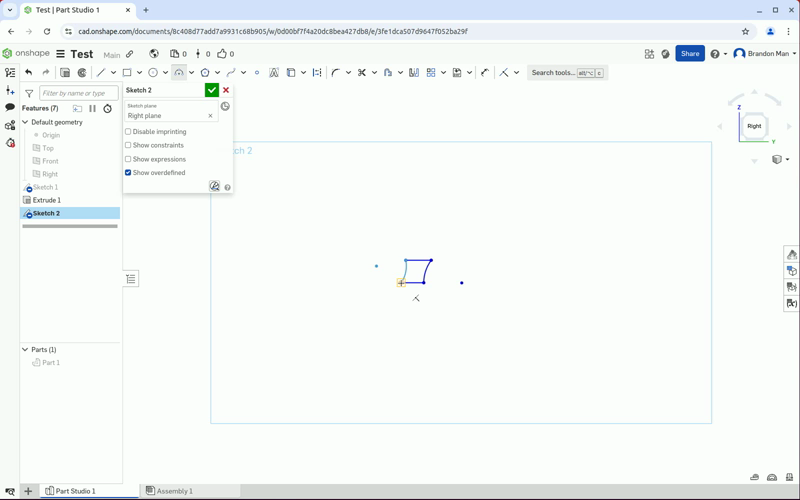
key_down(shift)
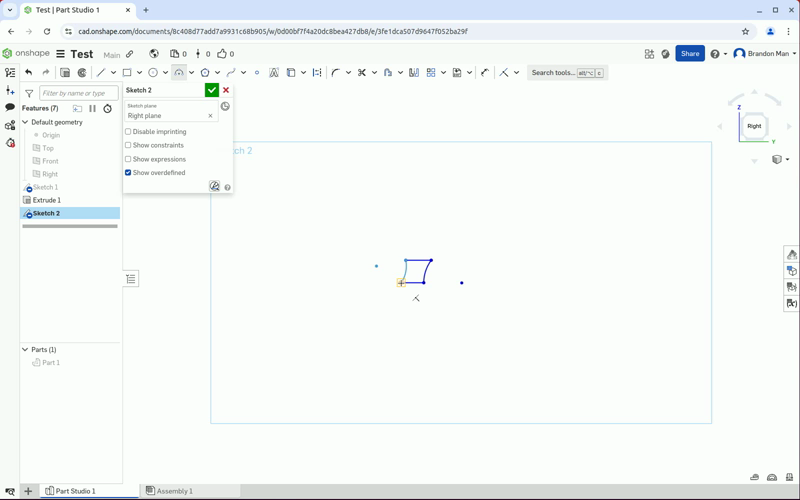
mouse_move(402, 271)
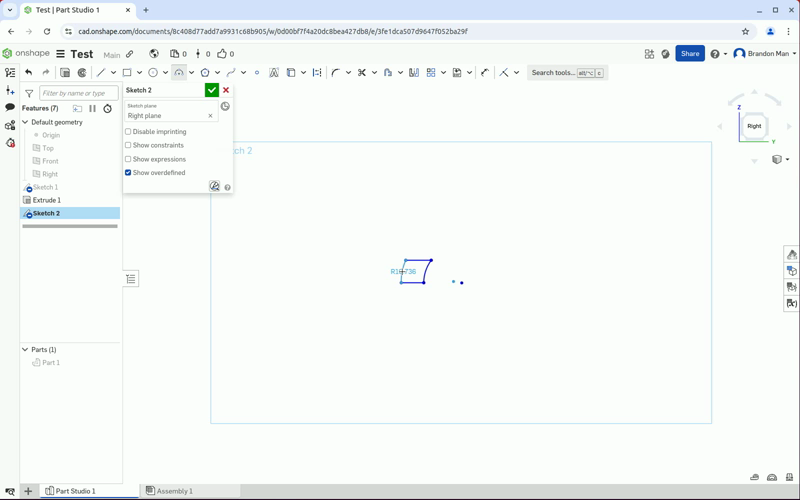
click(402, 271)
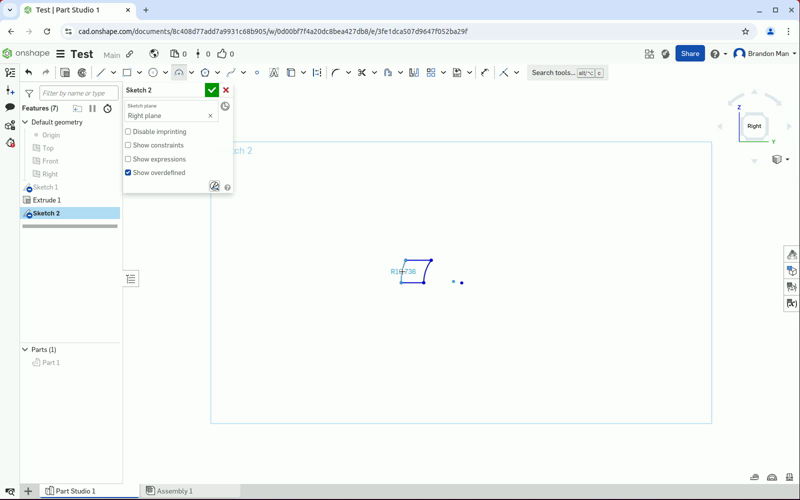
key_up(shift)
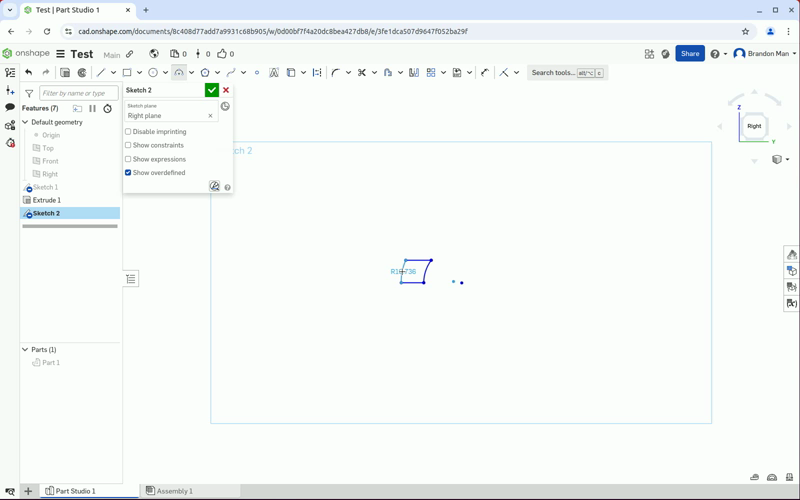
key(esc)
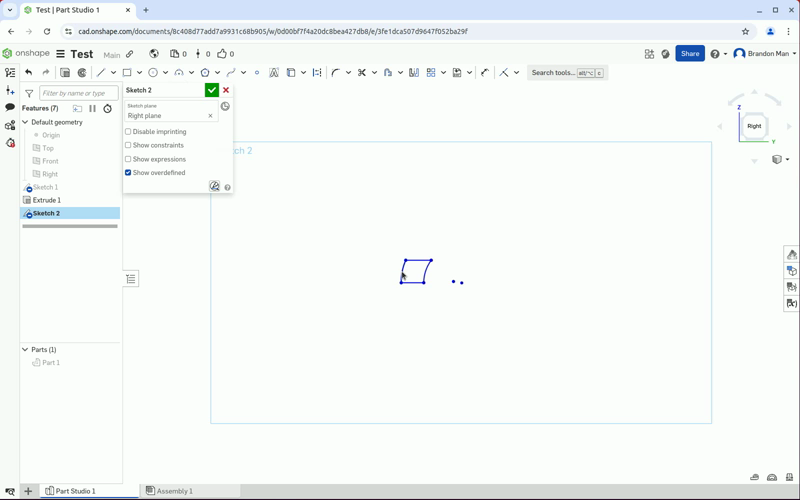
mouse_move(412, 263)
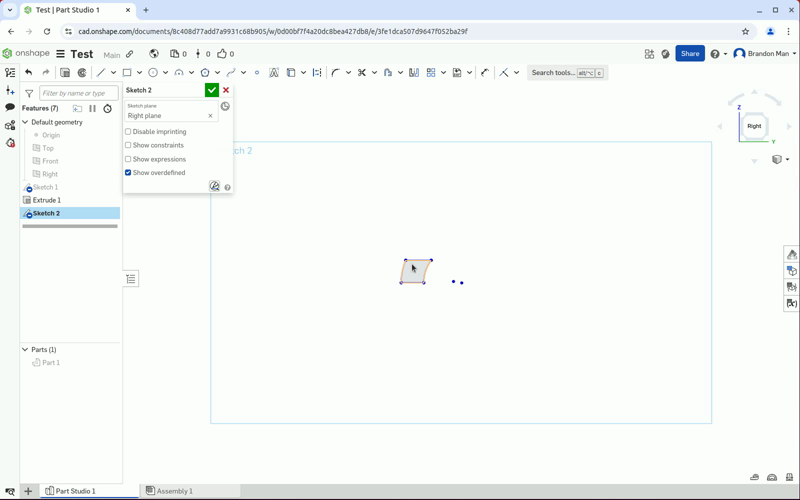
scroll(6)
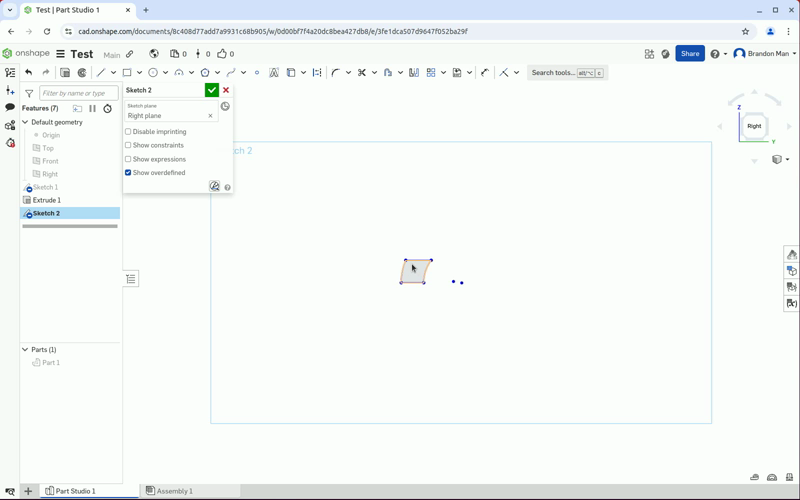
scroll(6)
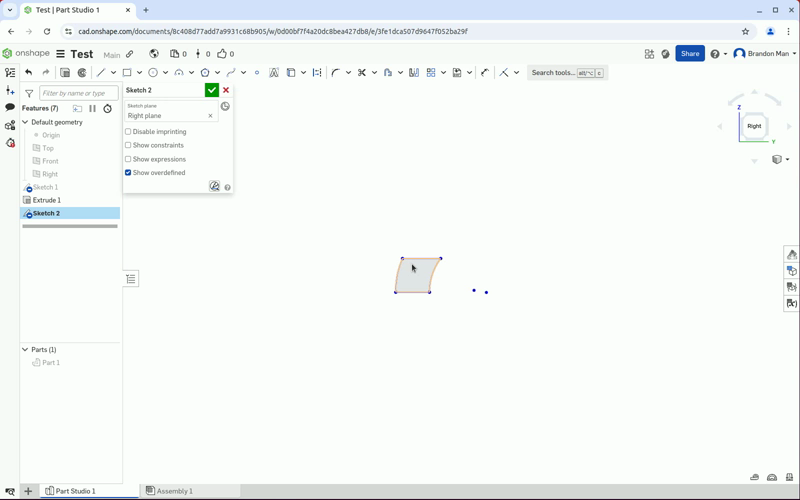
scroll(6)
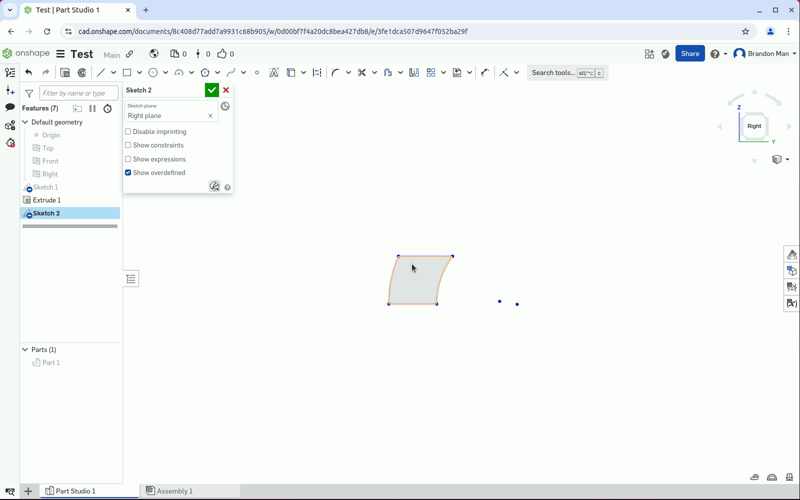
scroll(6)
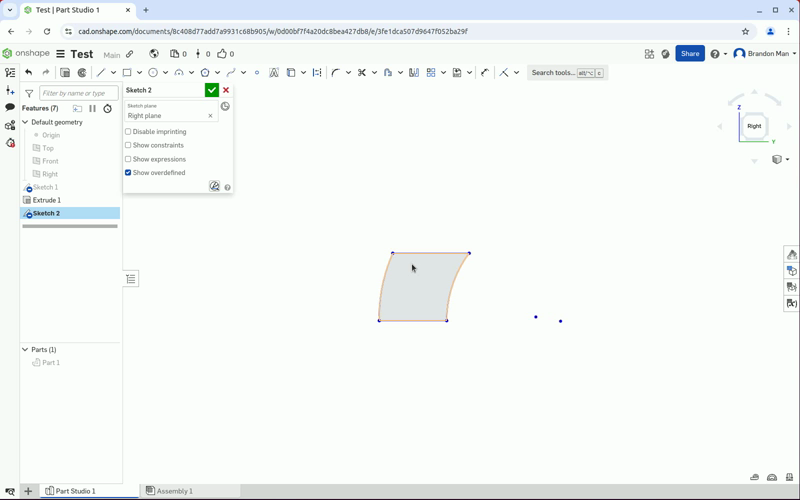
scroll(6)
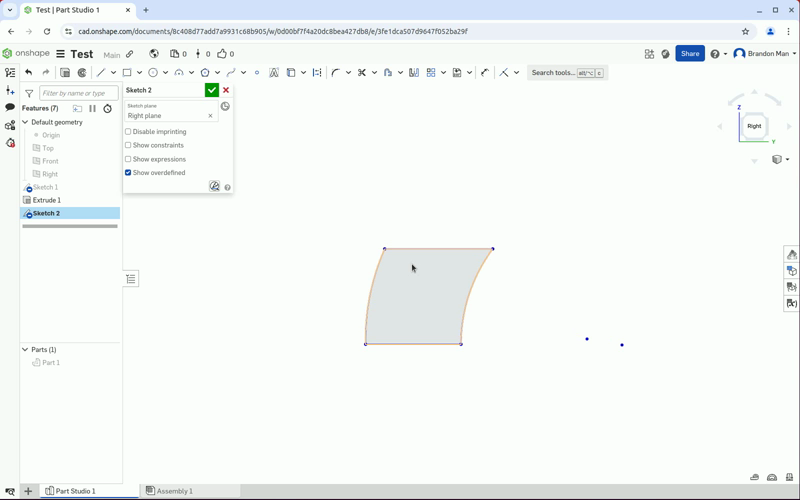
scroll(6)
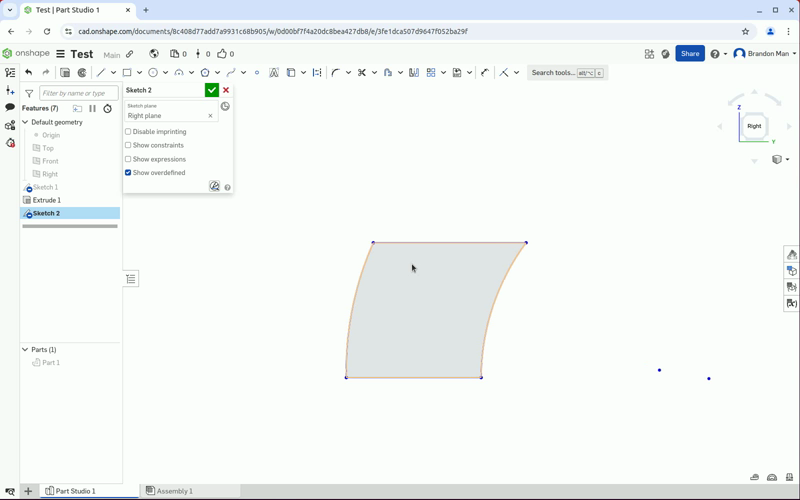
scroll(6)
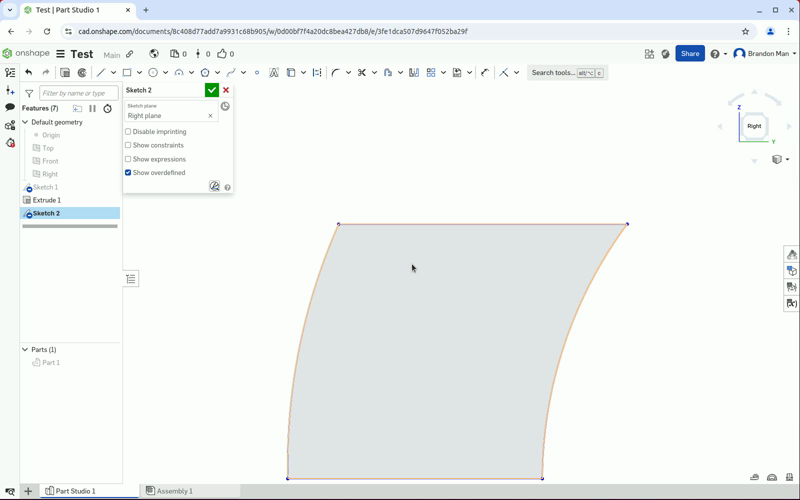
click(412, 263)
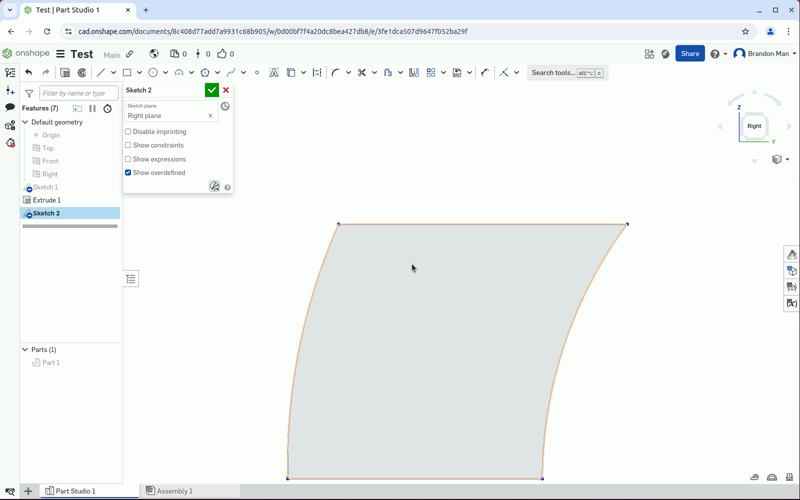
scroll(-6)
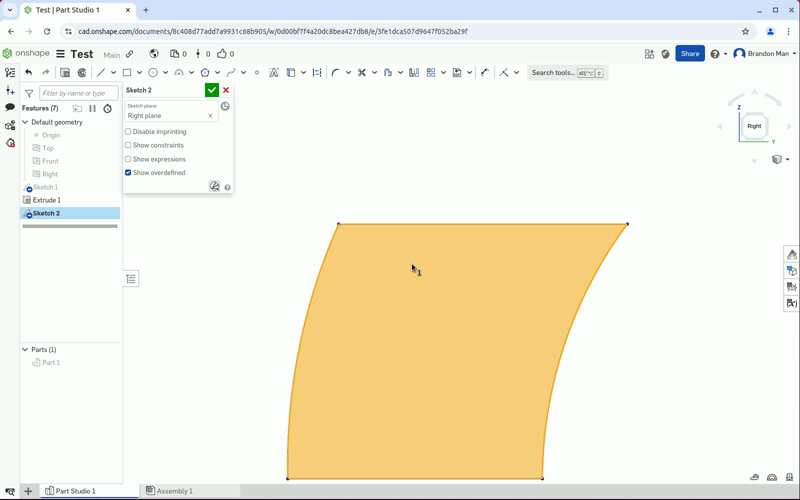
scroll(-6)
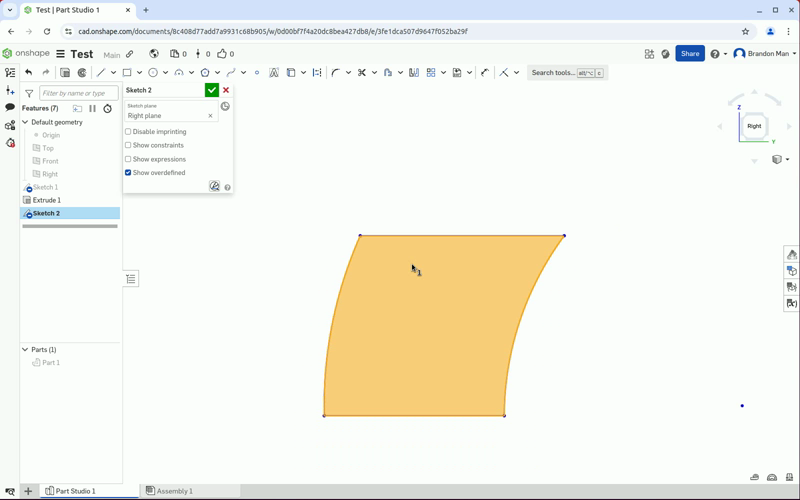
scroll(-6)
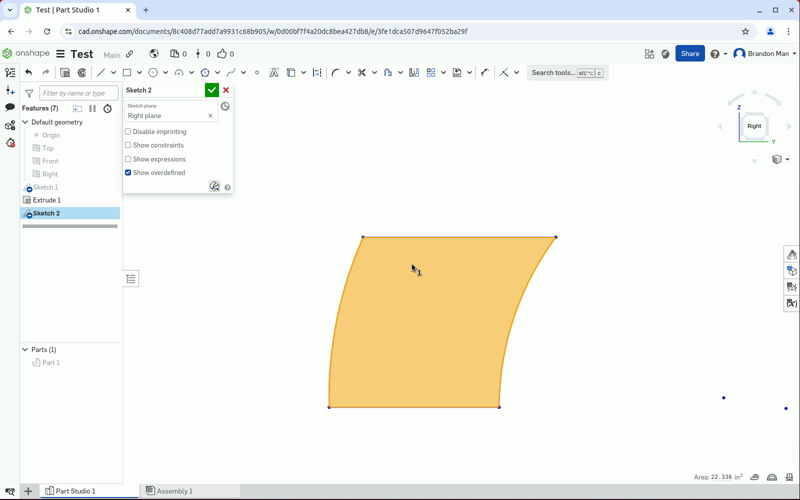
scroll(-6)
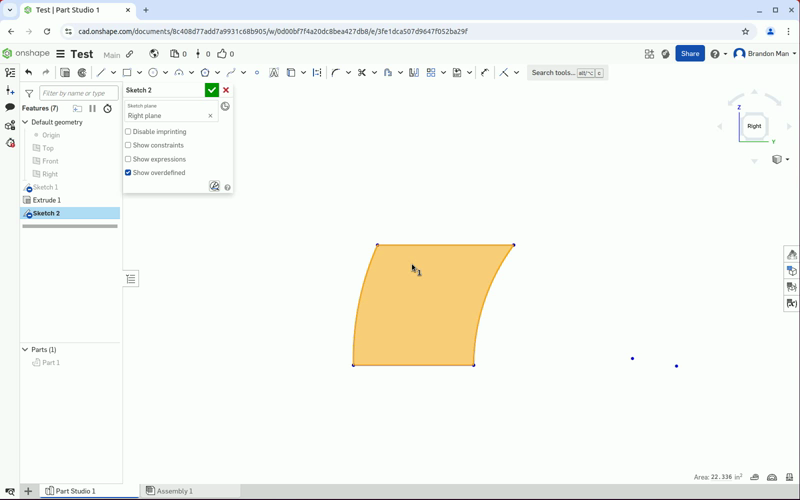
scroll(-6)
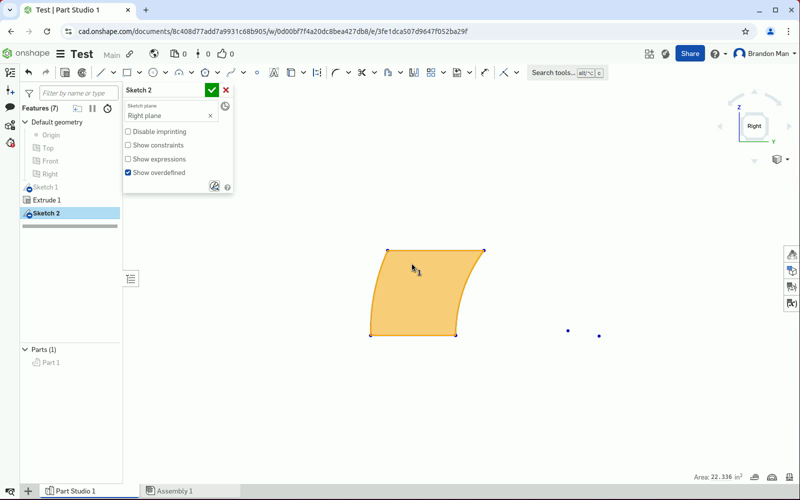
scroll(-6)
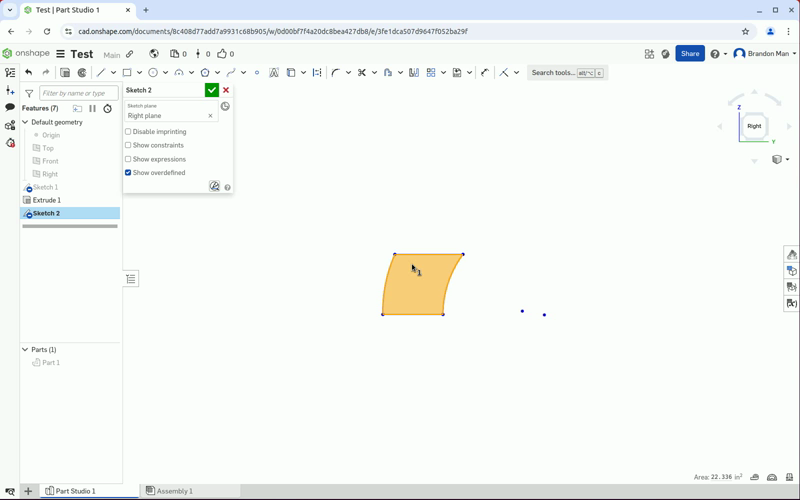
scroll(-6)
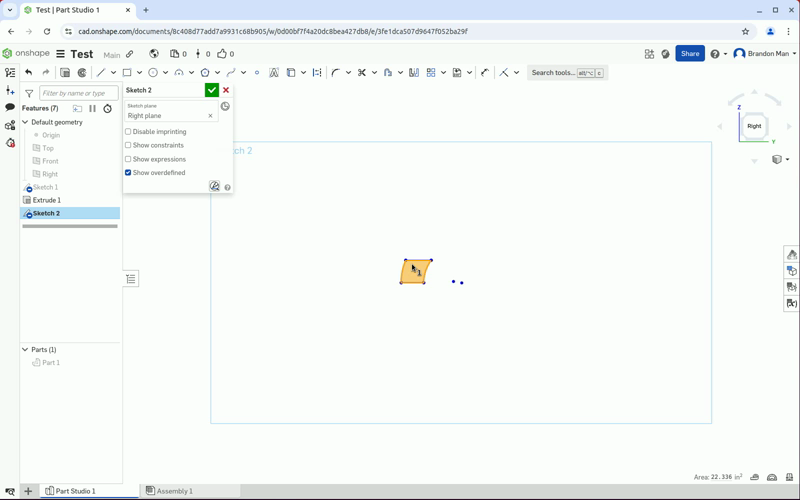
mouse_move(73, 352)
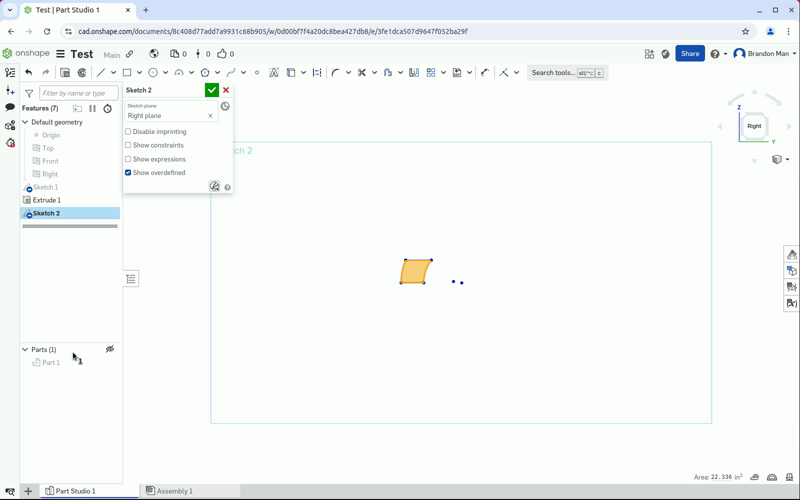
key(shift+y)
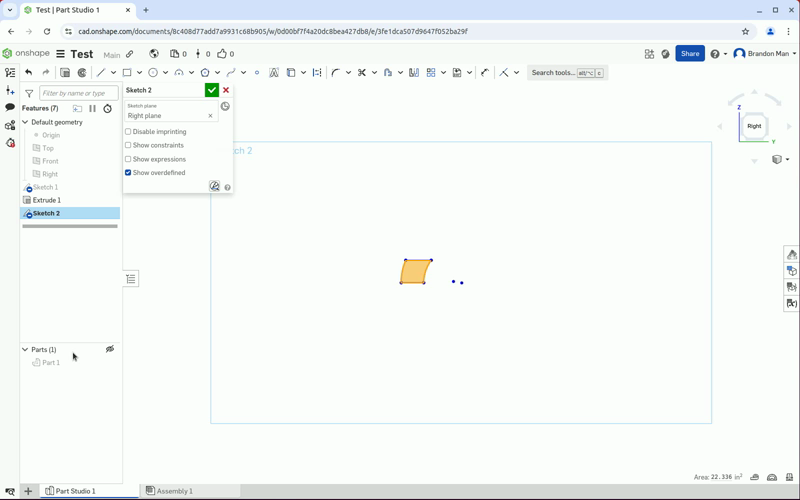
key(shift+e)
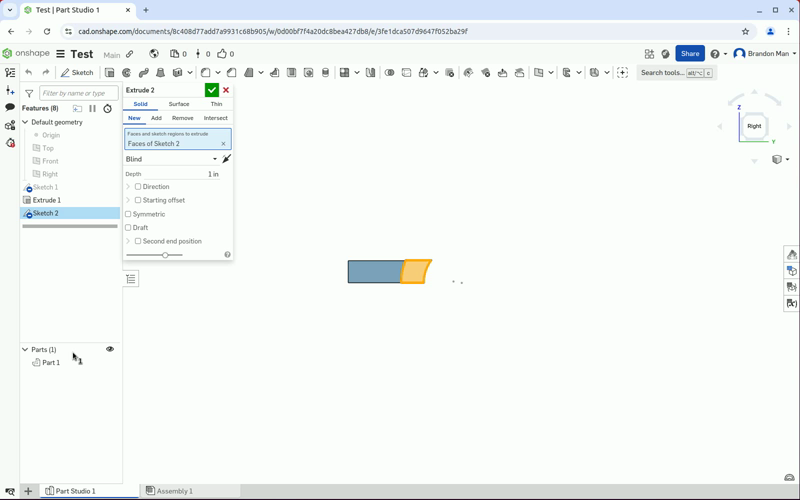
mouse_move(143, 106)
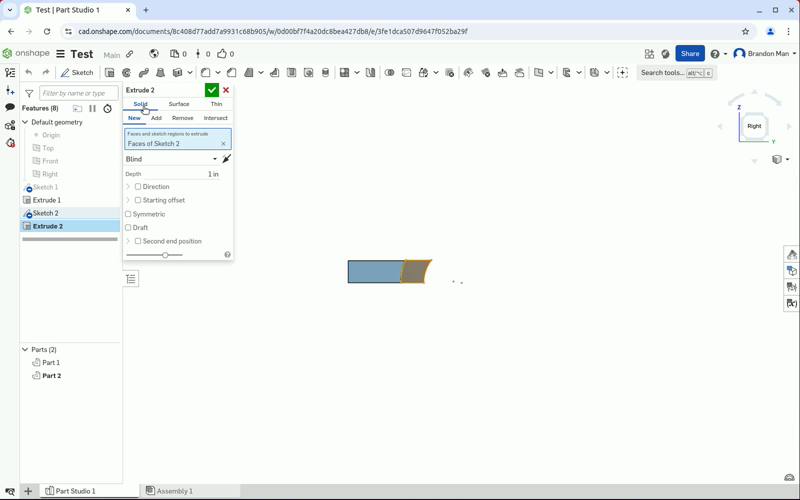
click(143, 106)
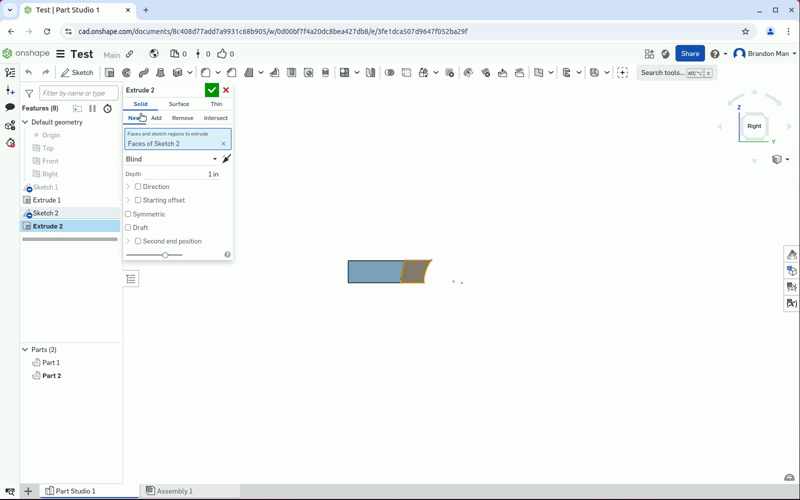
mouse_move(137, 120)
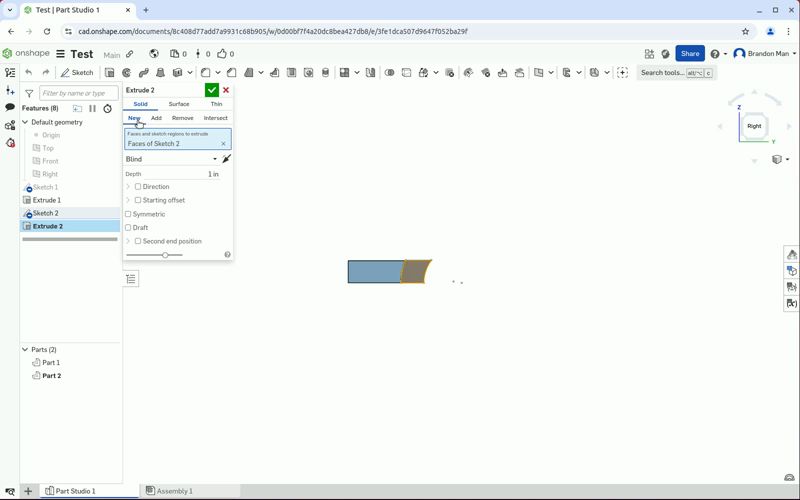
click(137, 120)
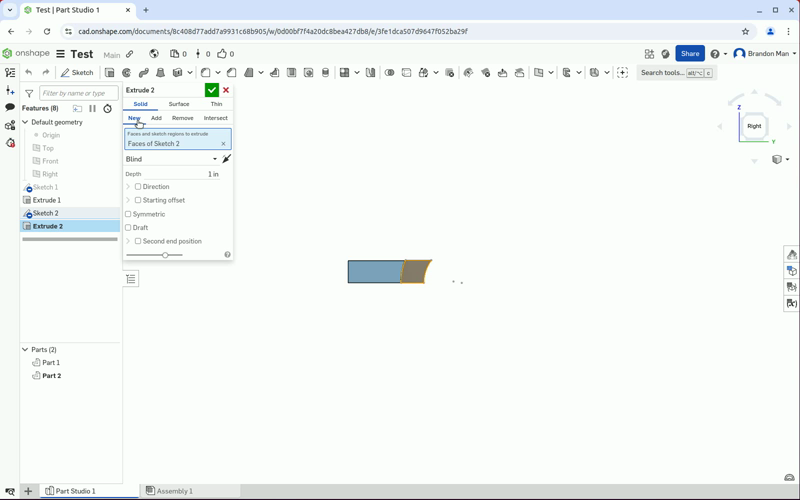
key(tab, 4)
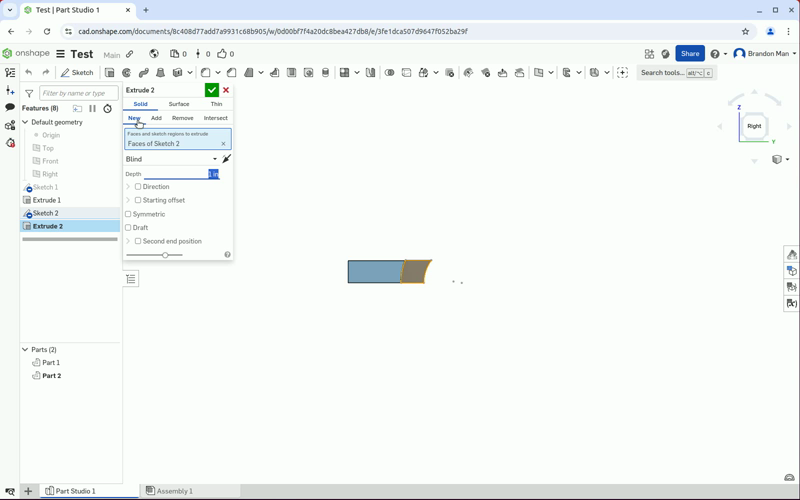
text(19.738)
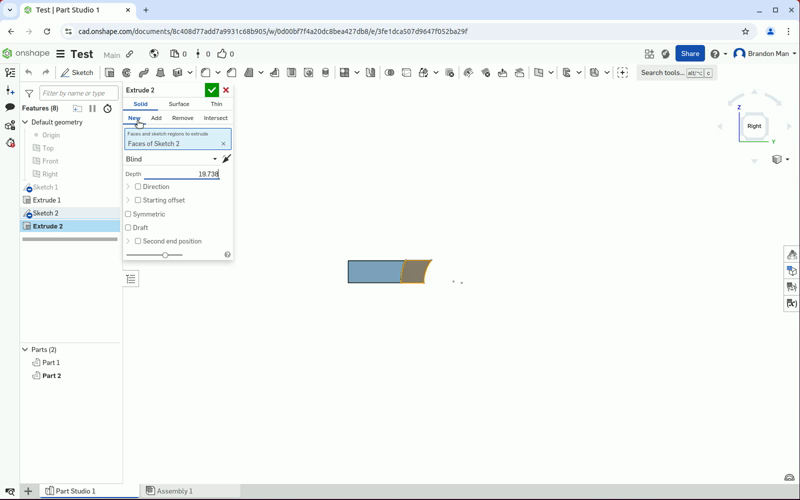
key(tab, 3)
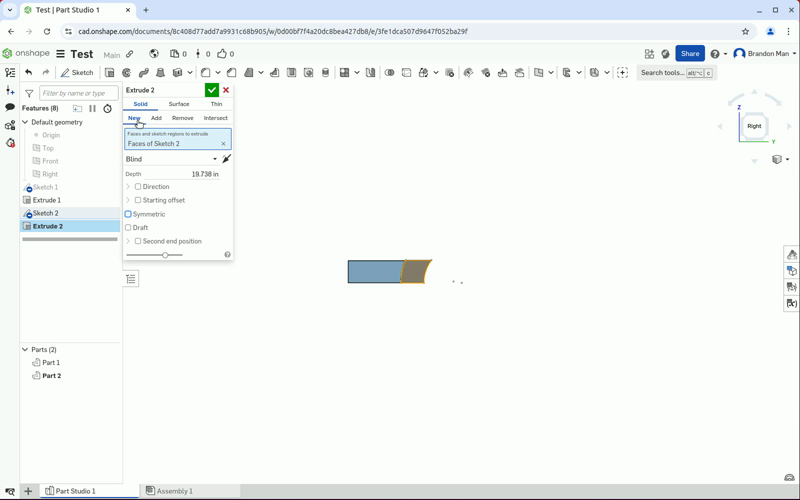
key(space)
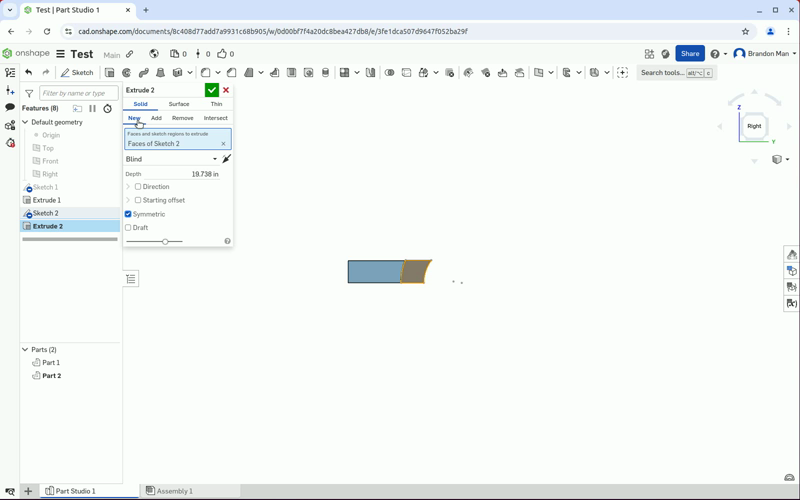
key(enter)
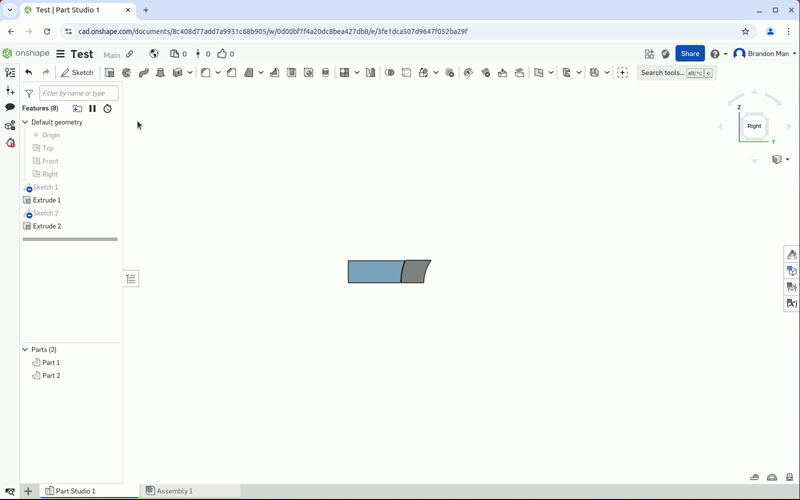
key(shift+h)
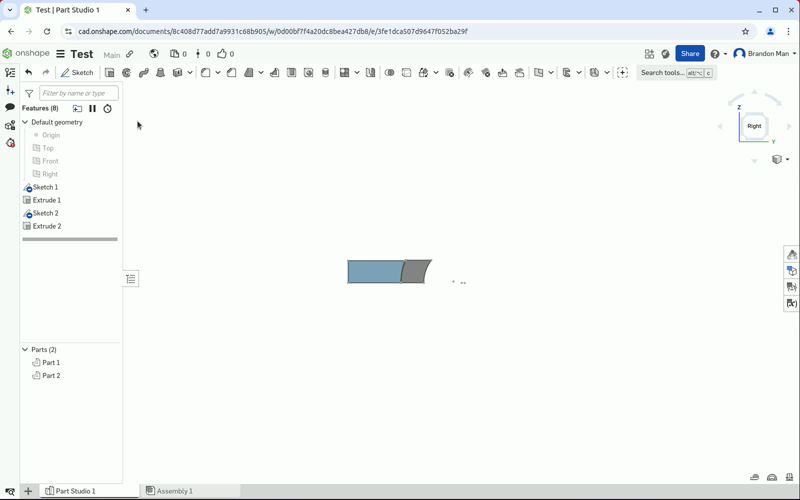
key(shift+h)
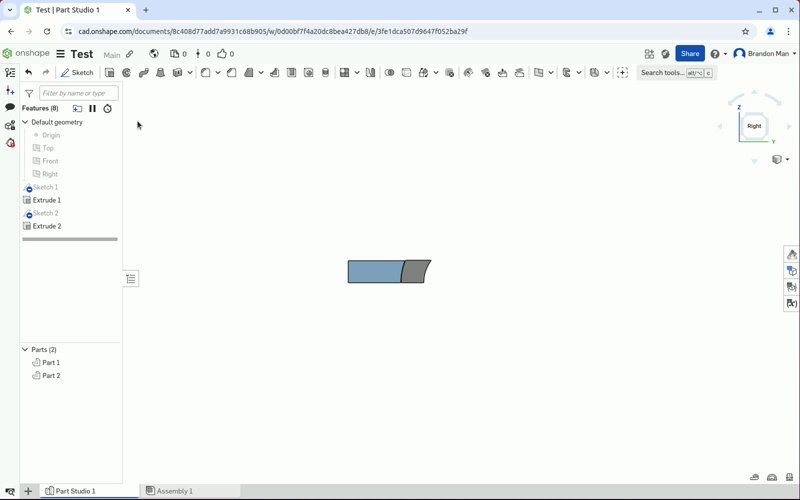
mouse_move(73, 189)
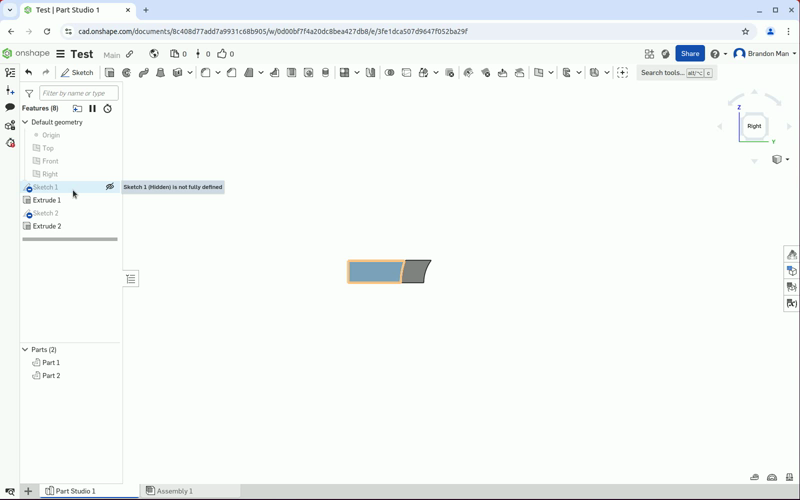
click(73, 189)
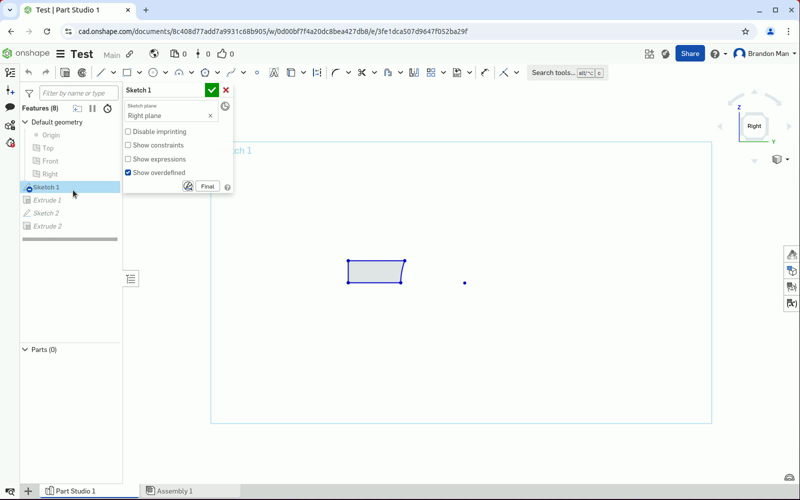
mouse_move(229, 92)
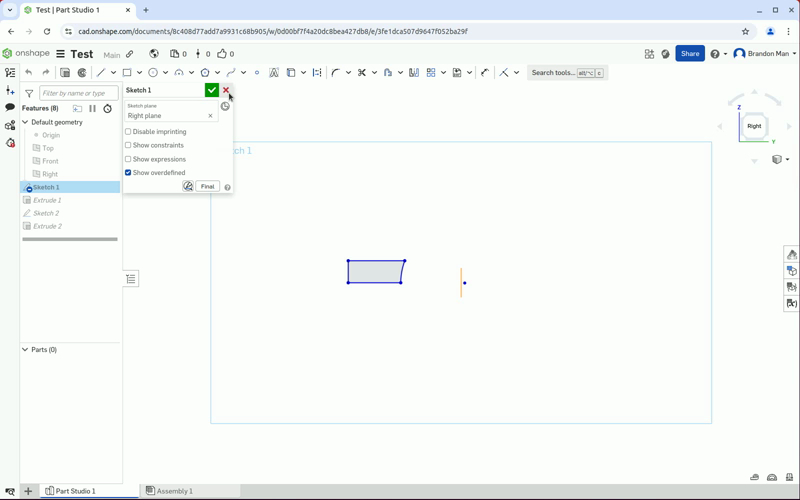
click(229, 92)
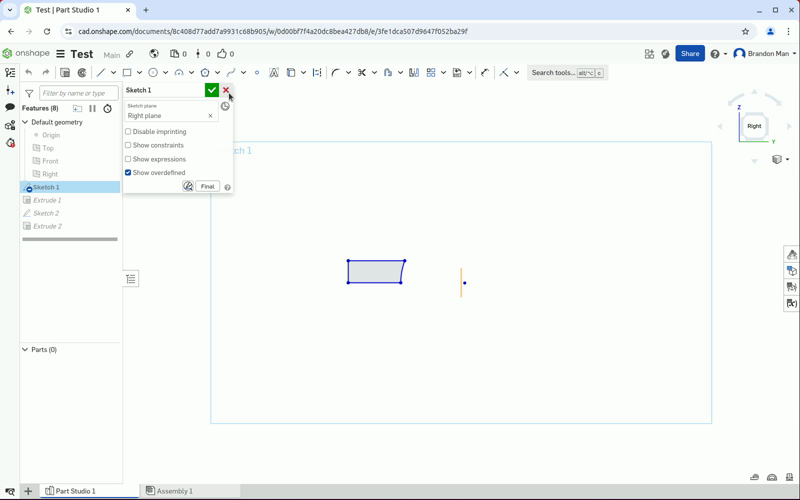
key(shift+s)
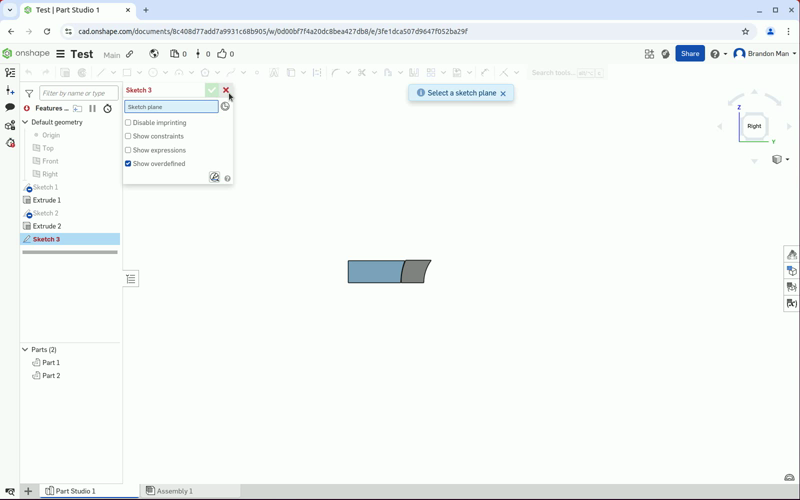
mouse_move(73, 176)
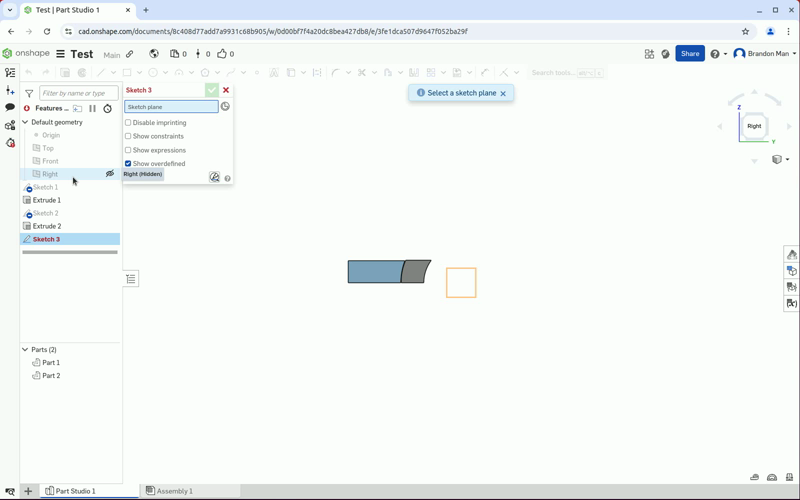
click(73, 176)
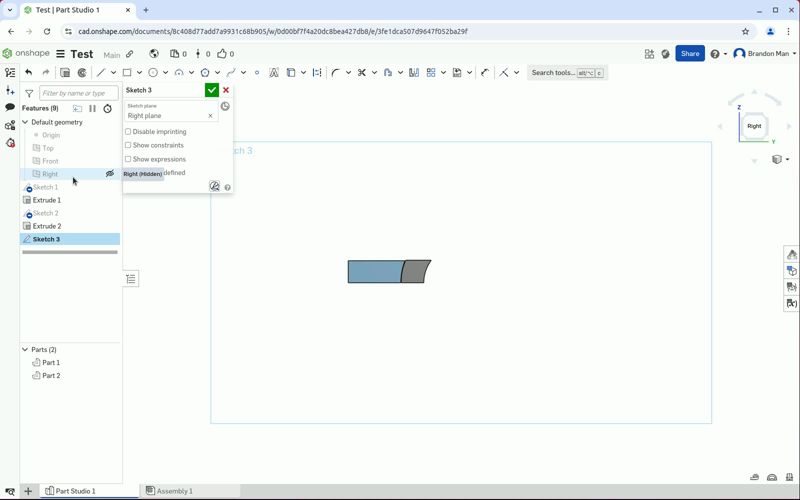
mouse_move(73, 352)
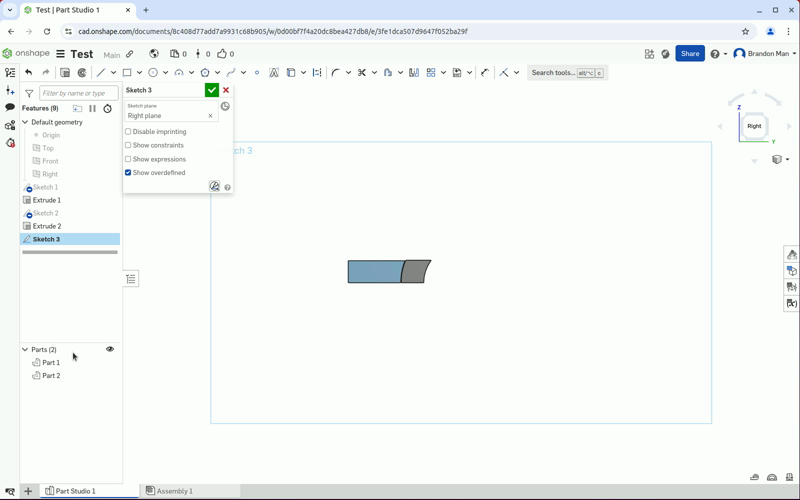
key(y)
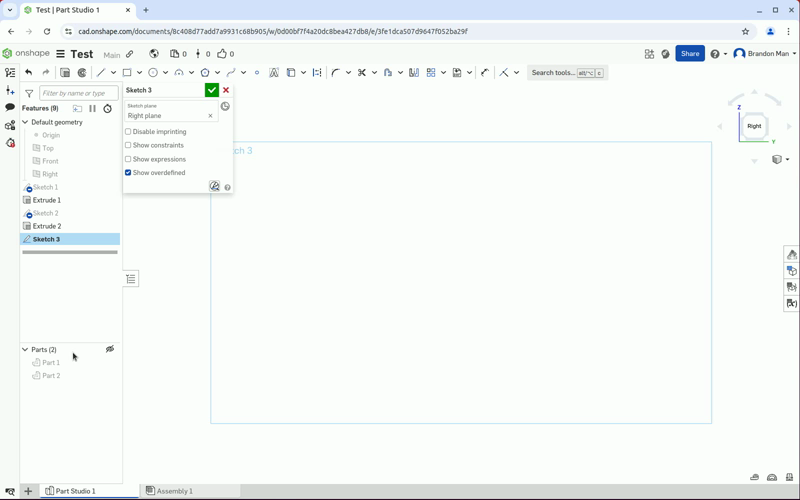
key(l)
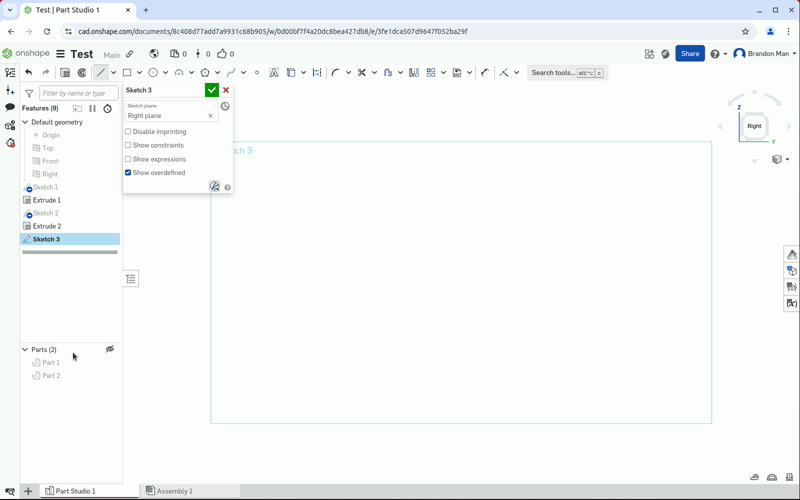
key_down(shift)
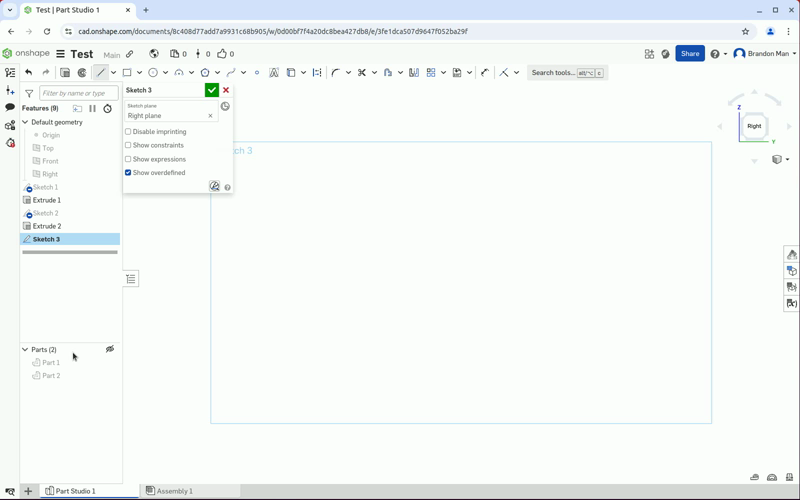
mouse_move(404, 260)
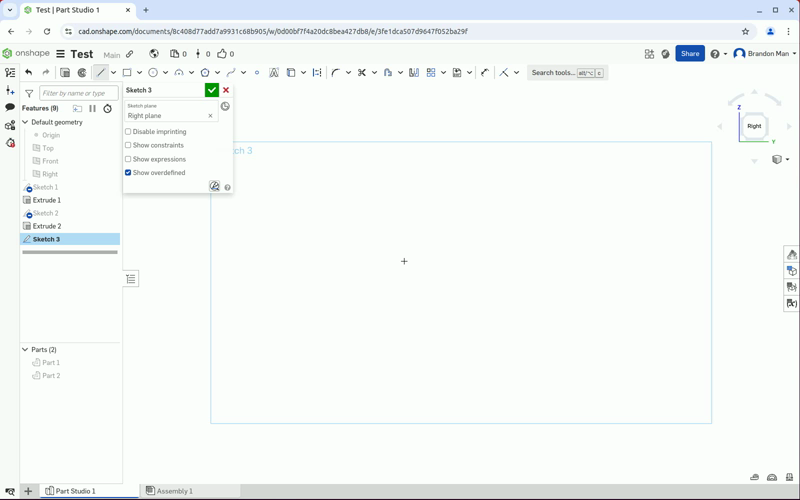
click(404, 260)
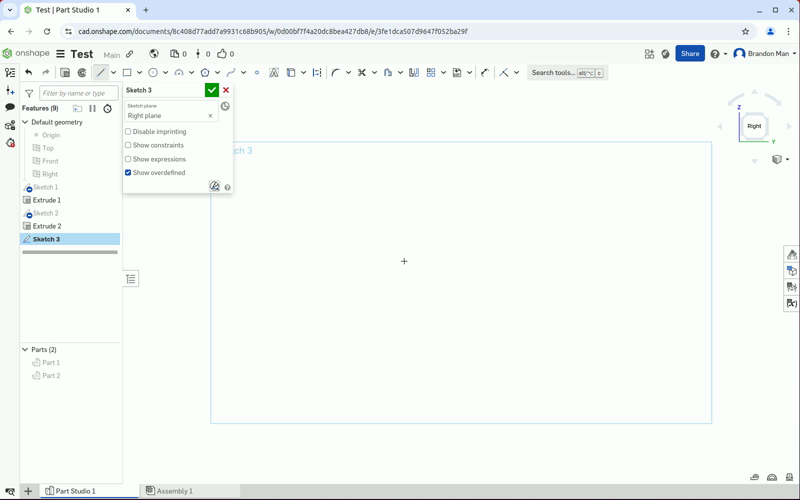
key_up(shift)
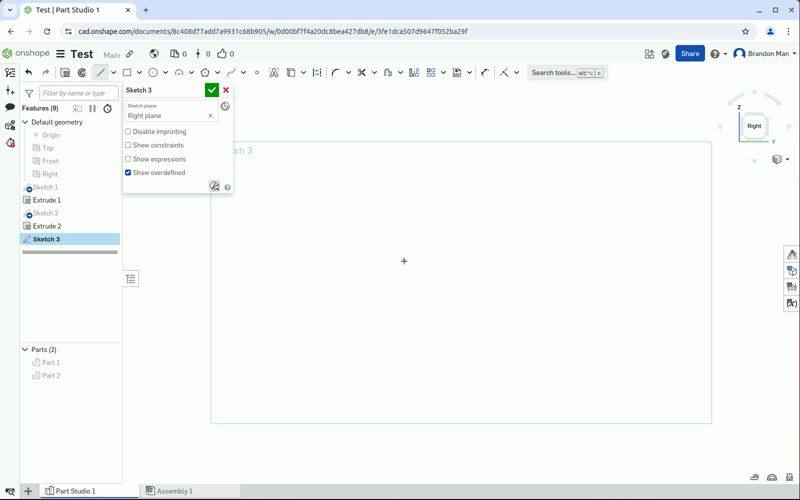
key_down(shift)
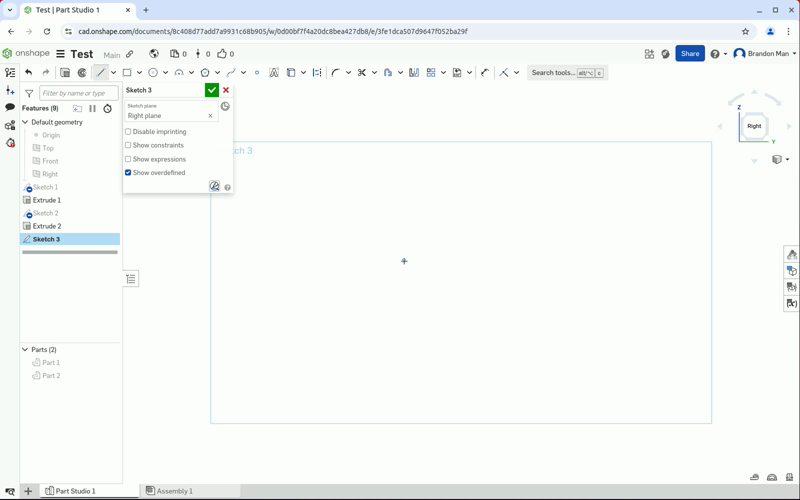
mouse_move(434, 260)
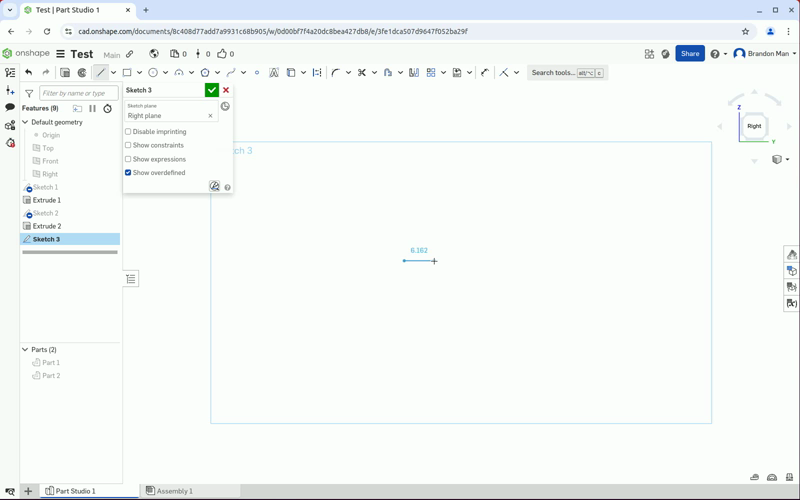
mouse_move(429, 260)
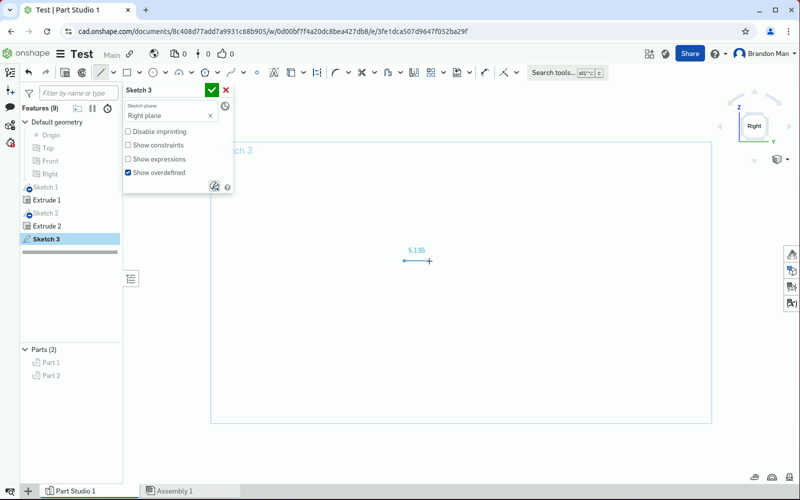
click(429, 260)
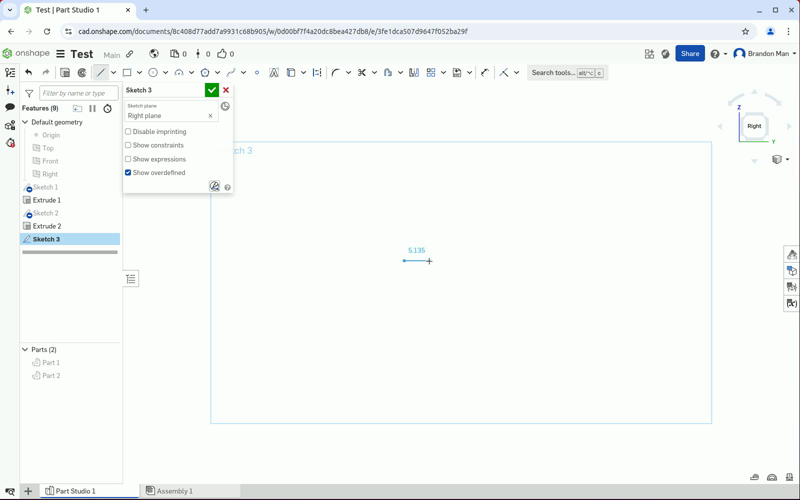
key_up(shift)
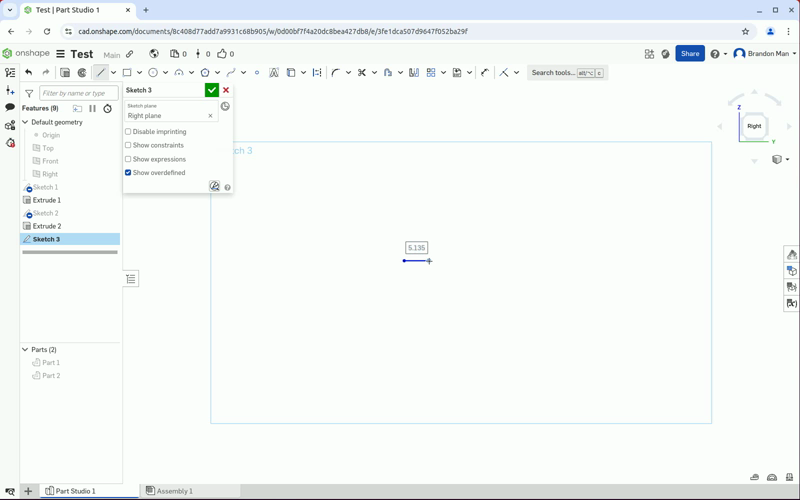
key(esc)
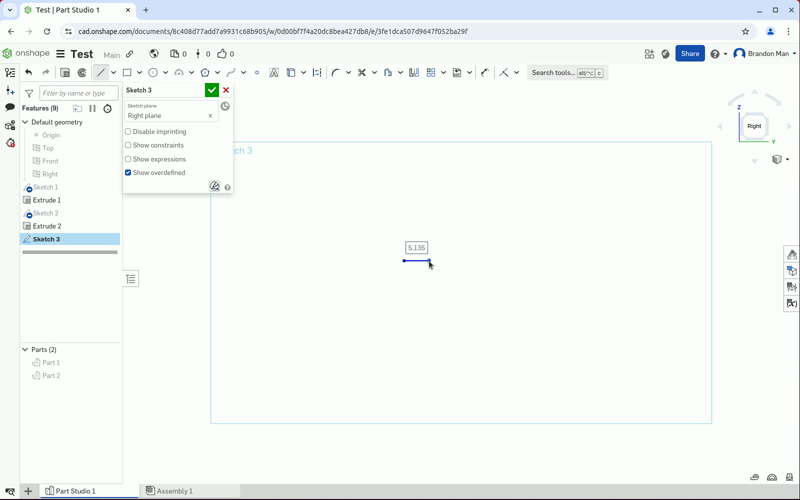
key(a)
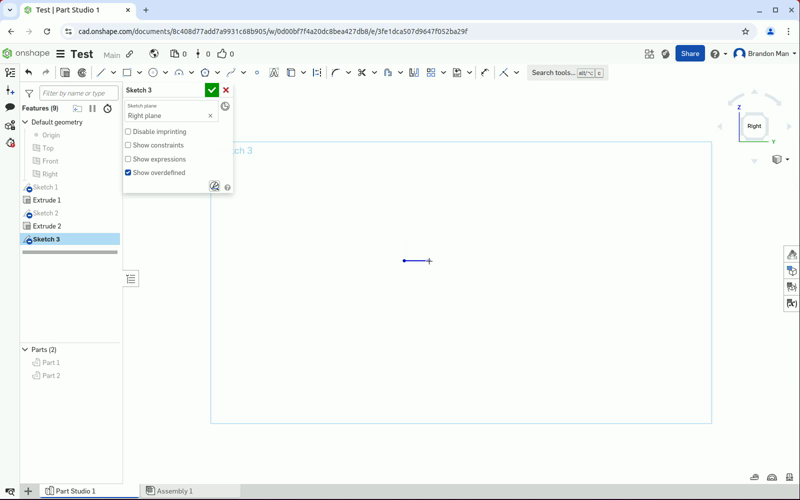
mouse_move(429, 260)
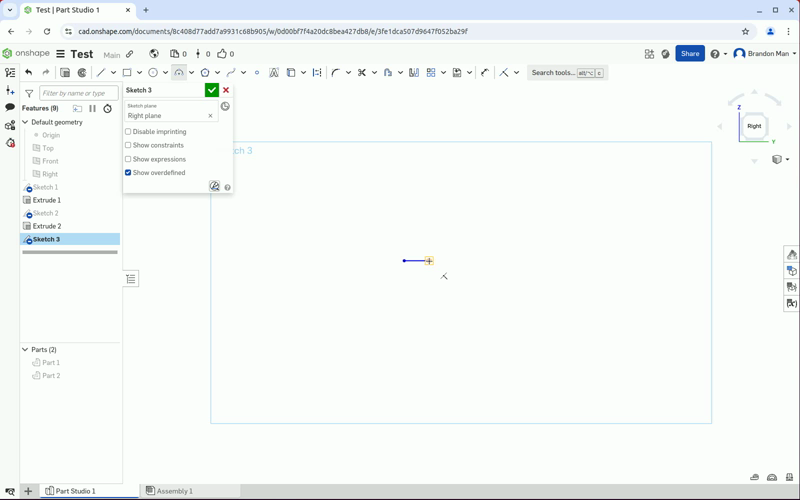
click(429, 260)
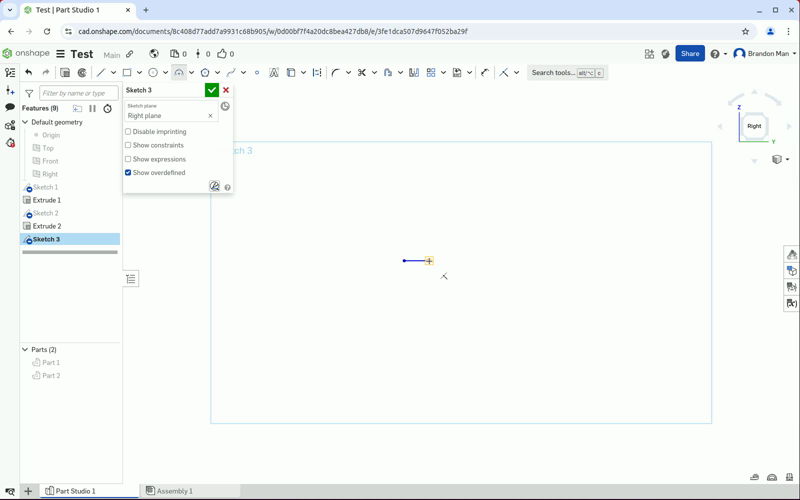
key_down(shift)
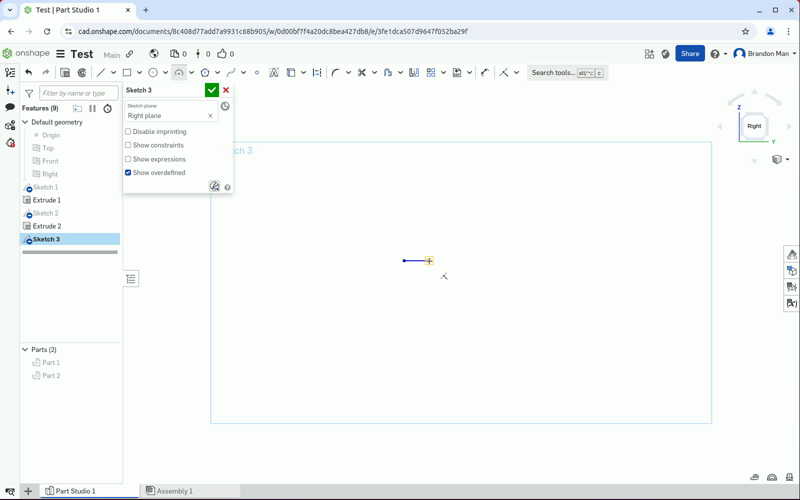
mouse_move(492, 260)
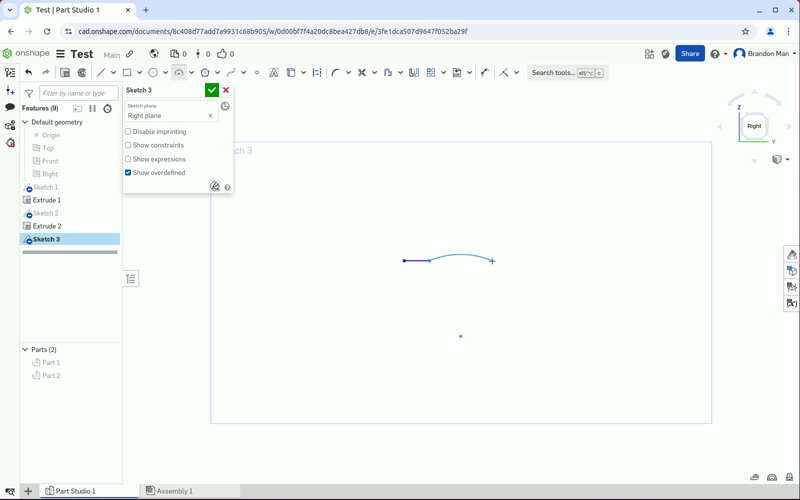
click(492, 260)
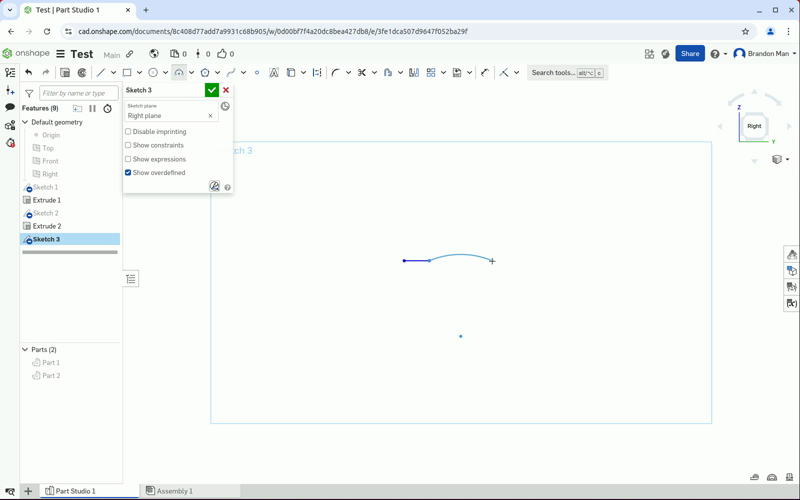
mouse_move(460, 244)
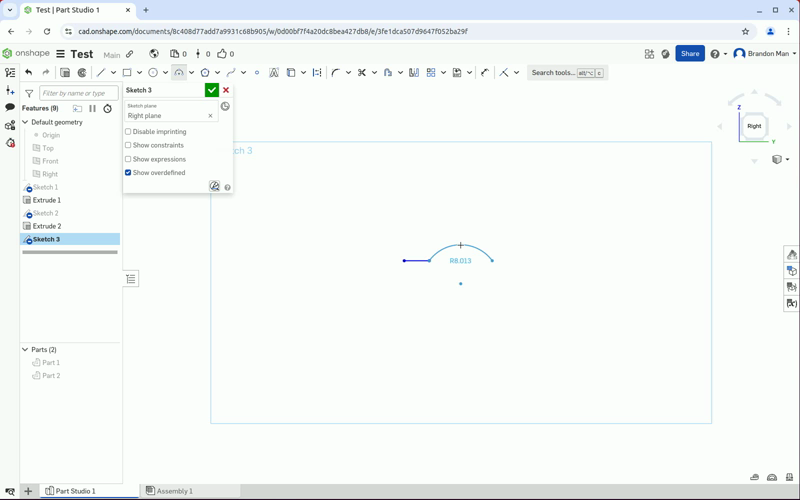
click(460, 244)
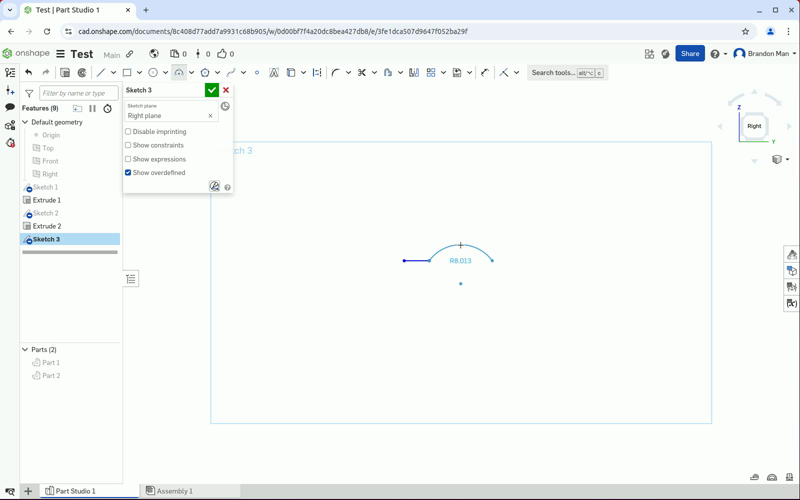
key_up(shift)
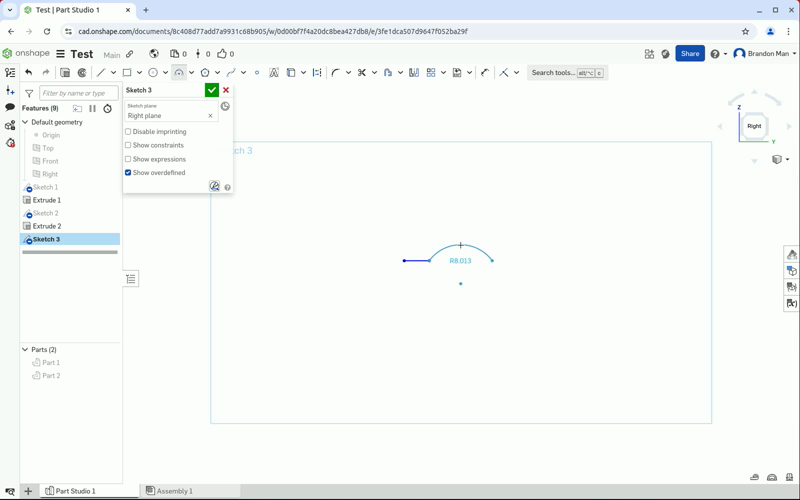
key(esc)
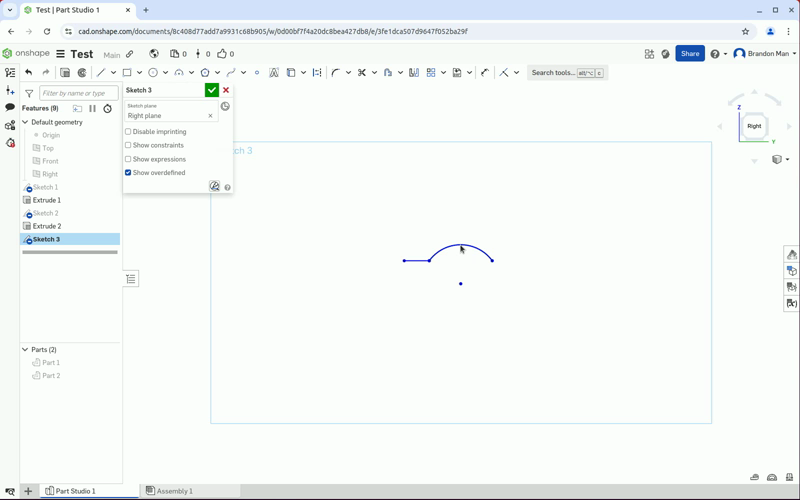
key(l)
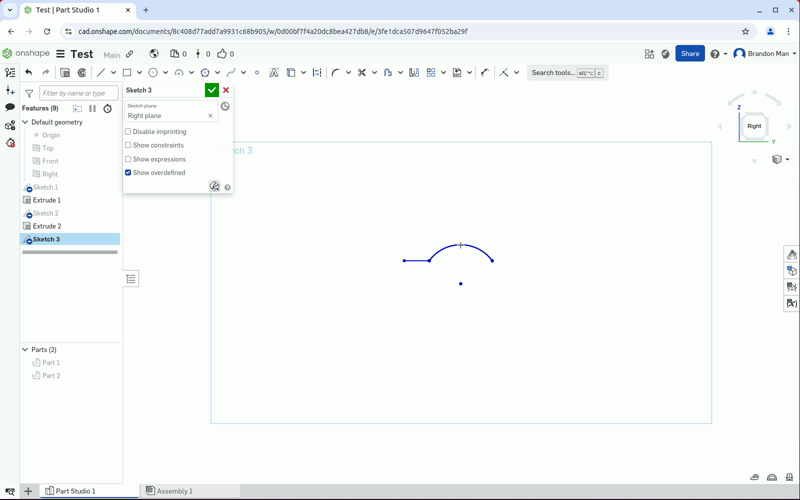
mouse_move(492, 260)
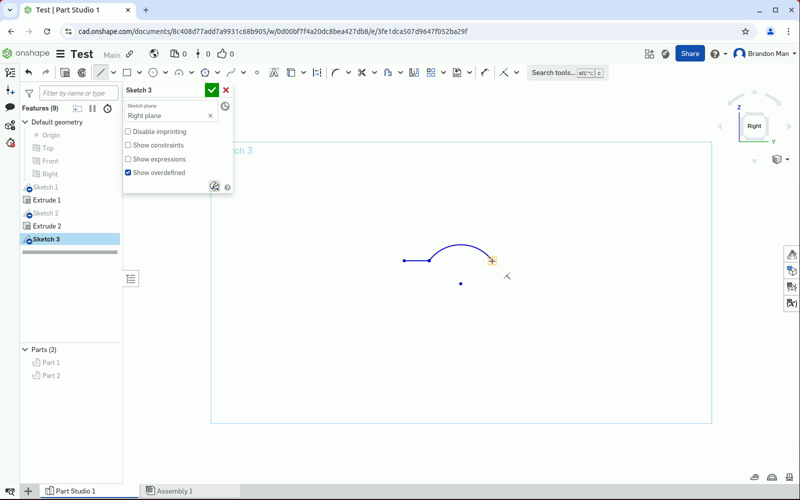
click(492, 260)
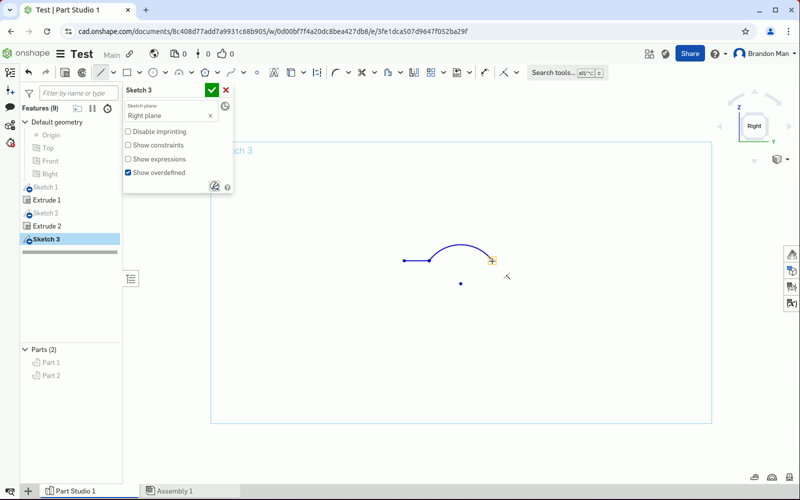
key_down(shift)
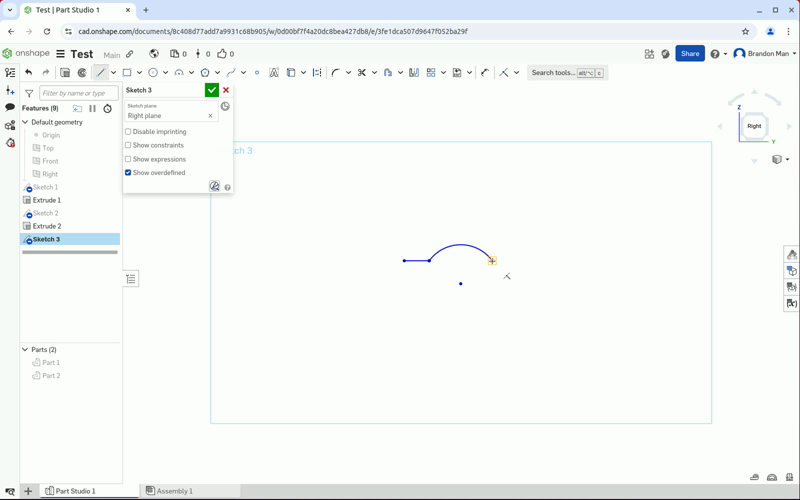
mouse_move(522, 260)
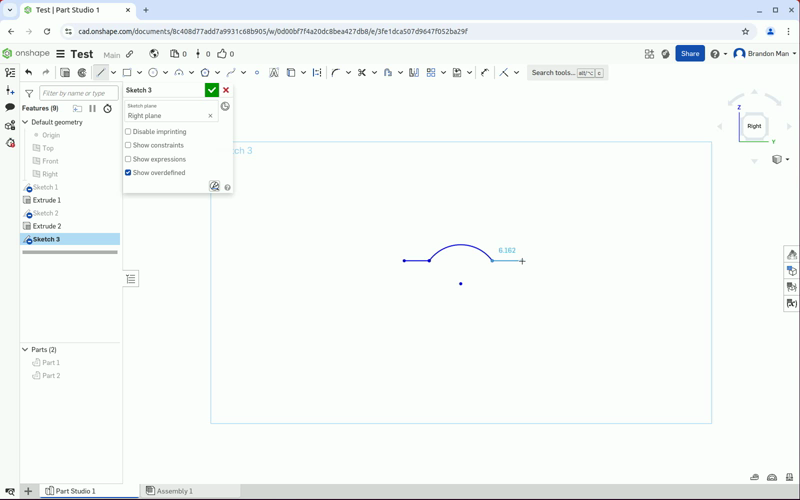
mouse_move(516, 260)
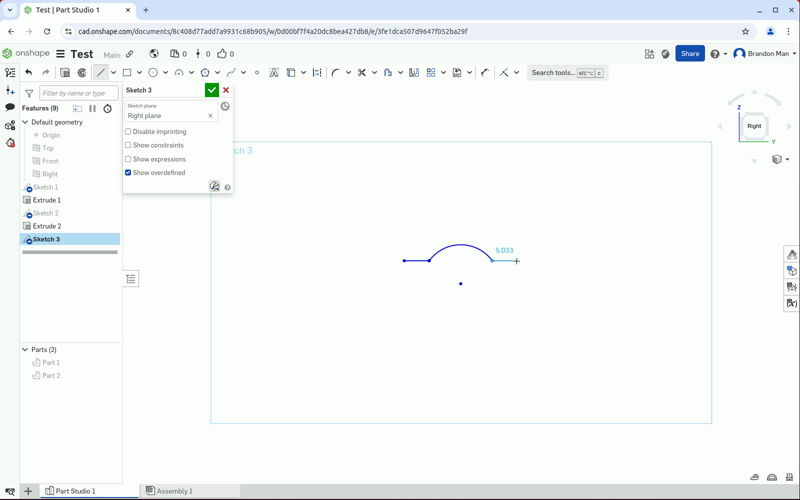
click(516, 260)
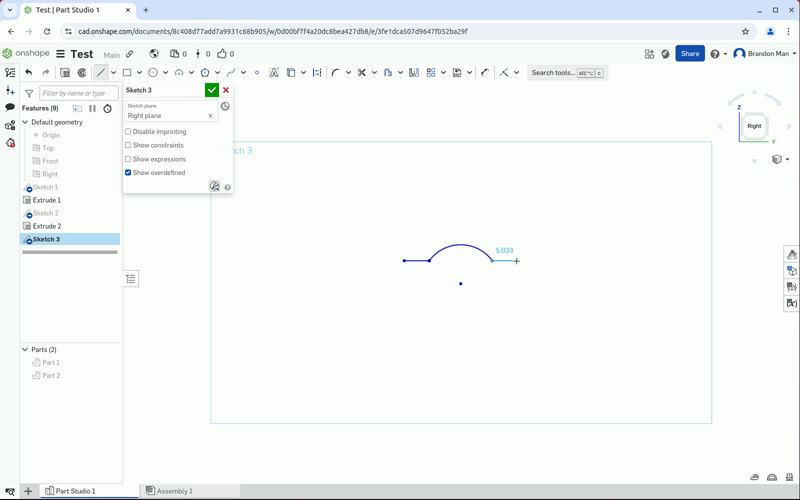
key_up(shift)
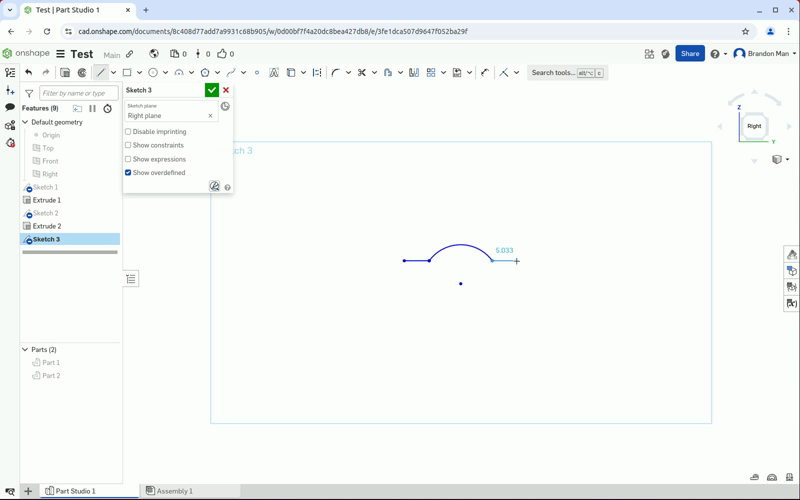
key(esc)
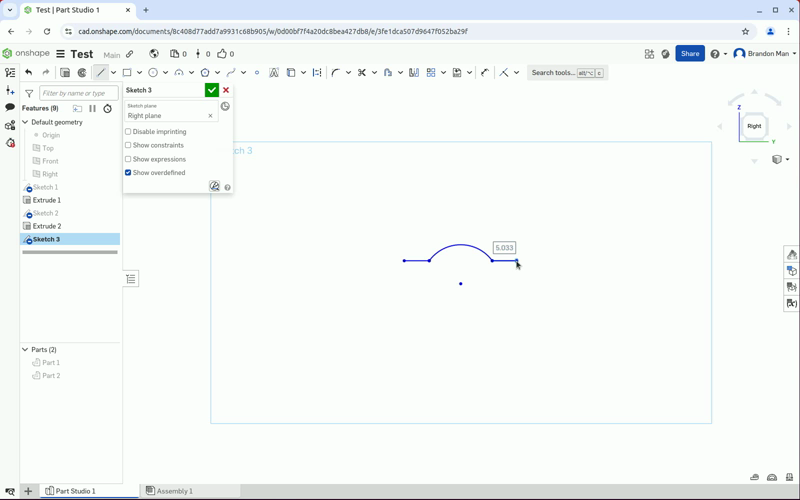
key(a)
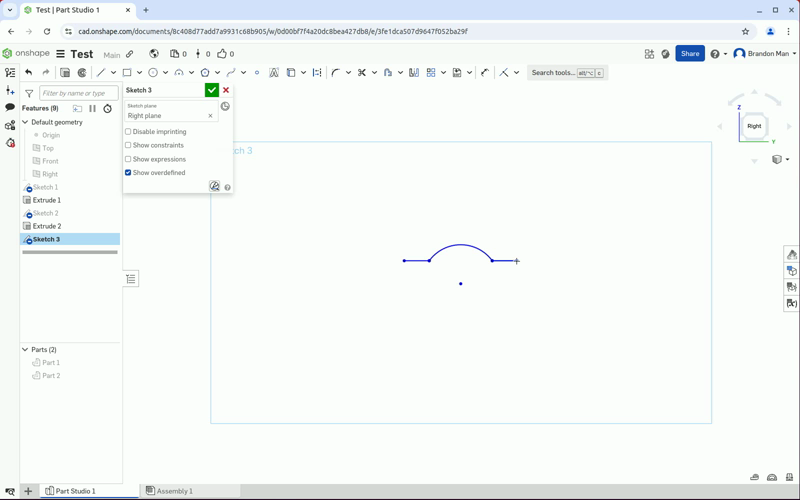
mouse_move(516, 260)
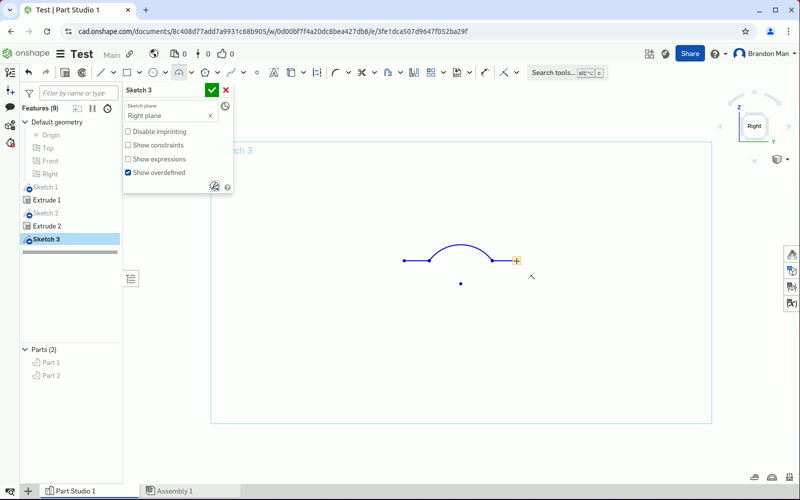
click(516, 260)
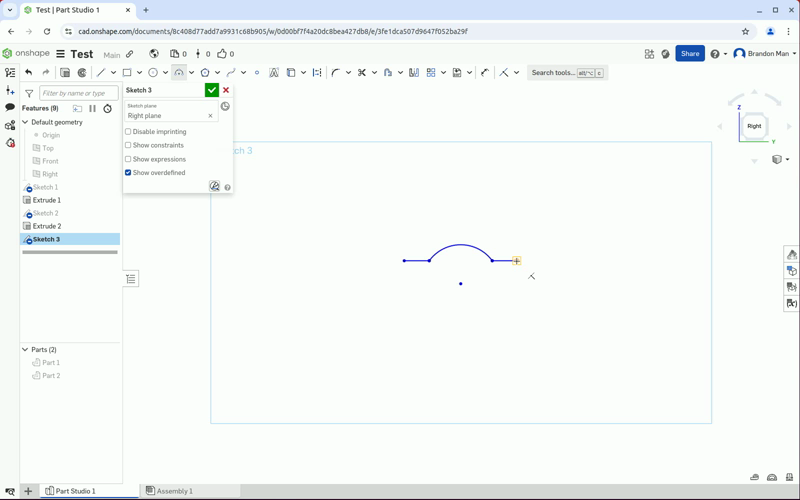
mouse_move(404, 260)
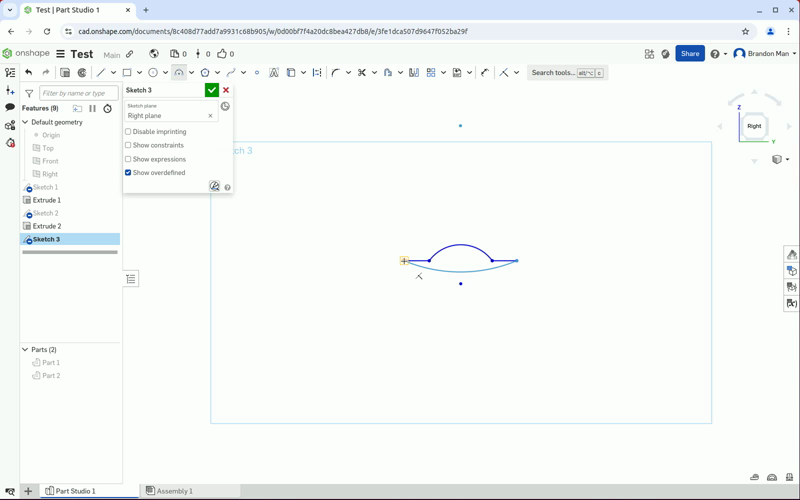
click(404, 260)
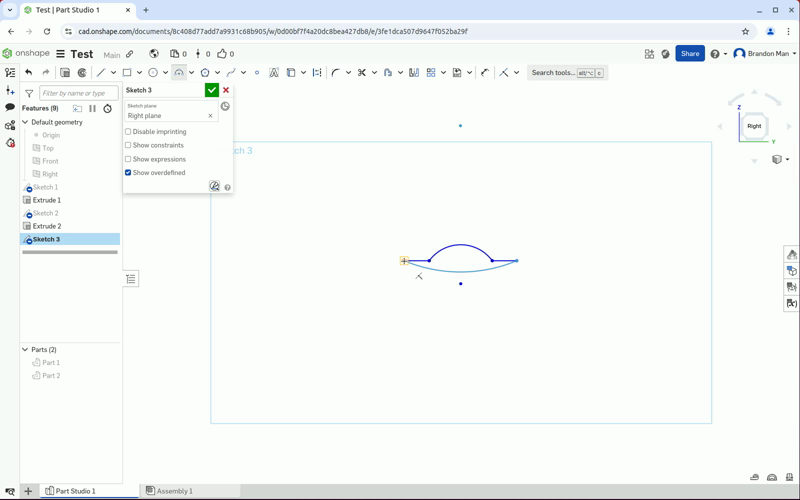
key_down(shift)
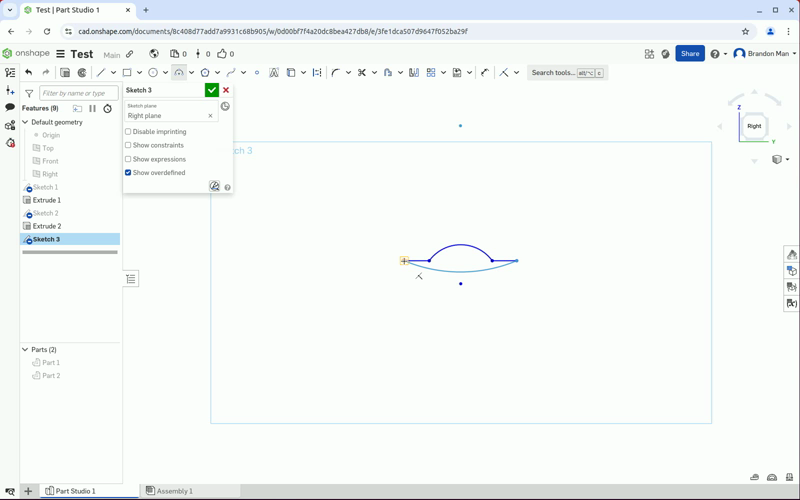
mouse_move(460, 222)
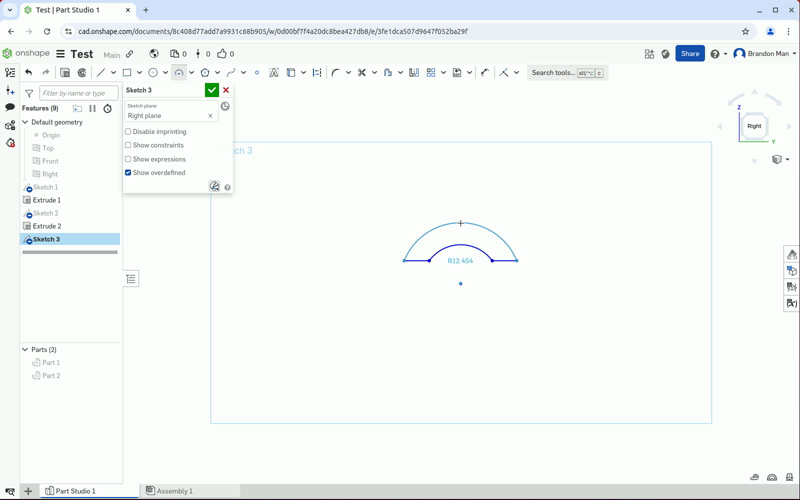
click(460, 222)
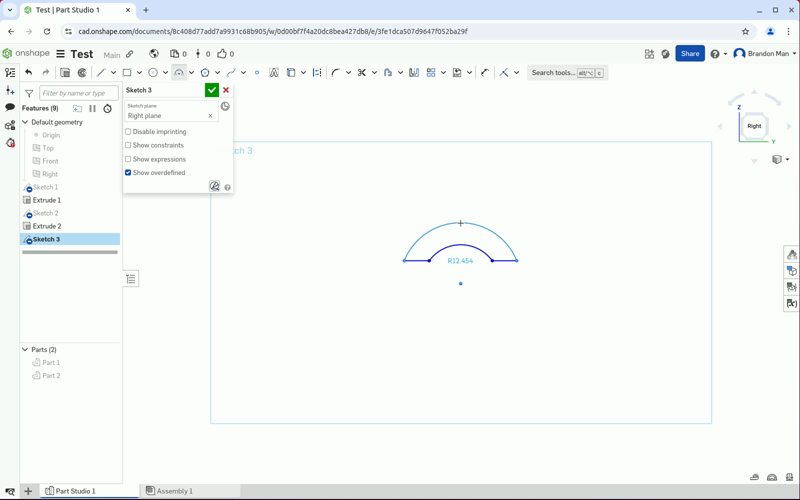
key_up(shift)
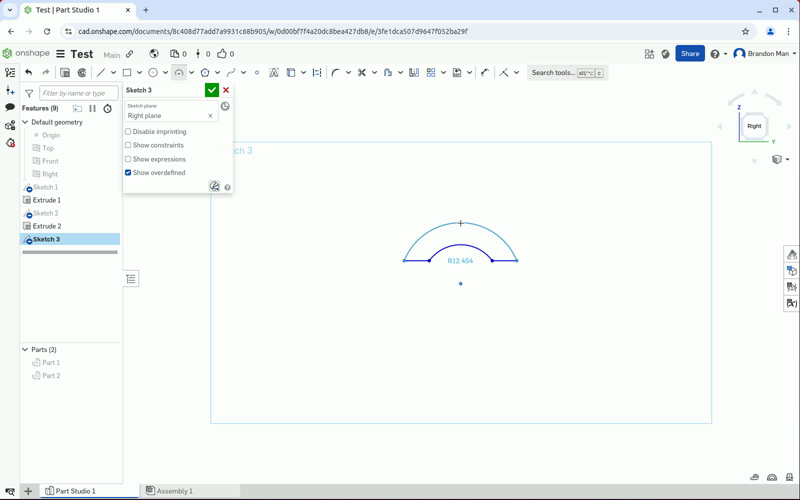
key(esc)
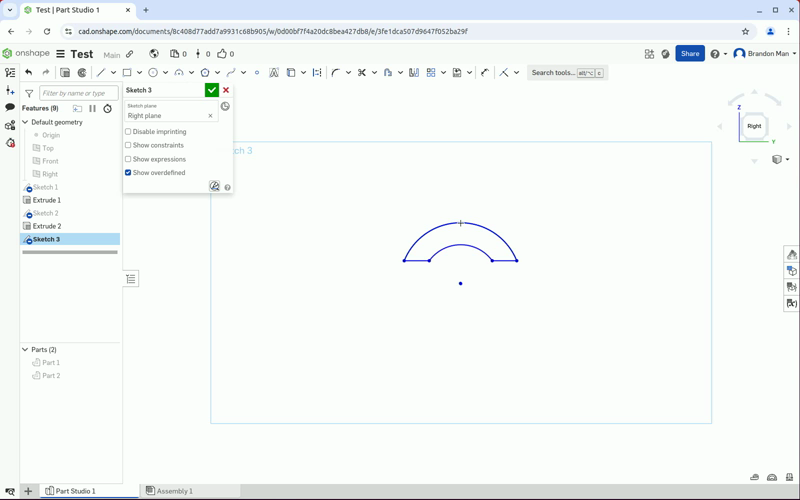
mouse_move(468, 229)
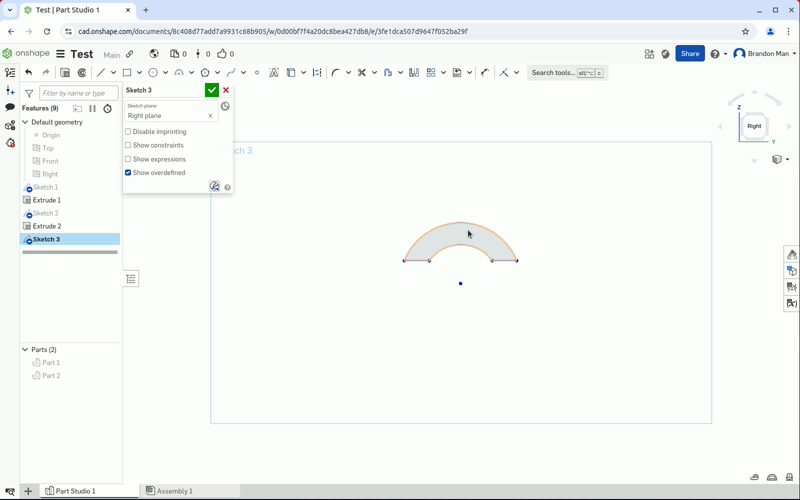
click(468, 229)
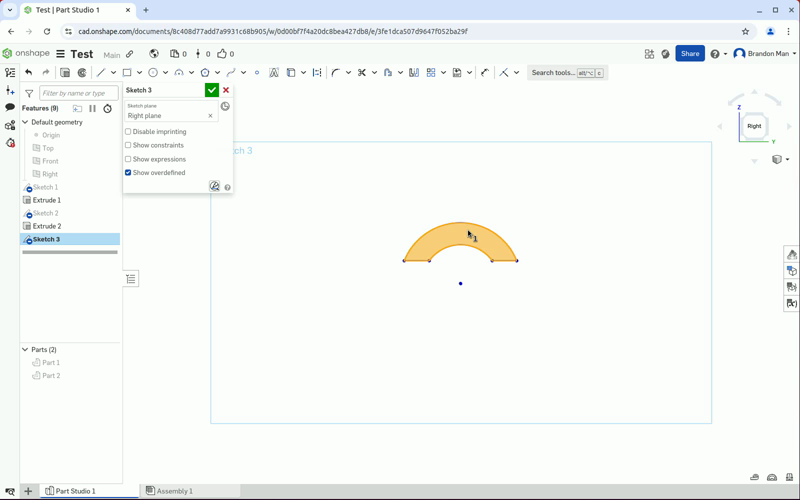
mouse_move(73, 352)
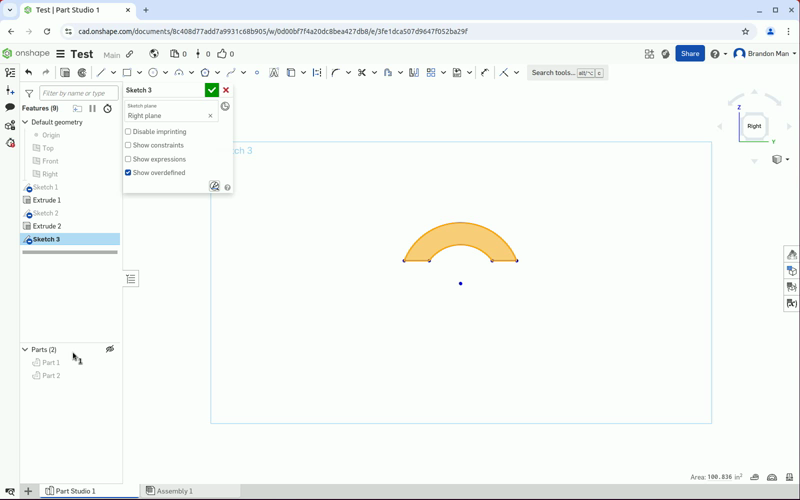
key(shift+y)
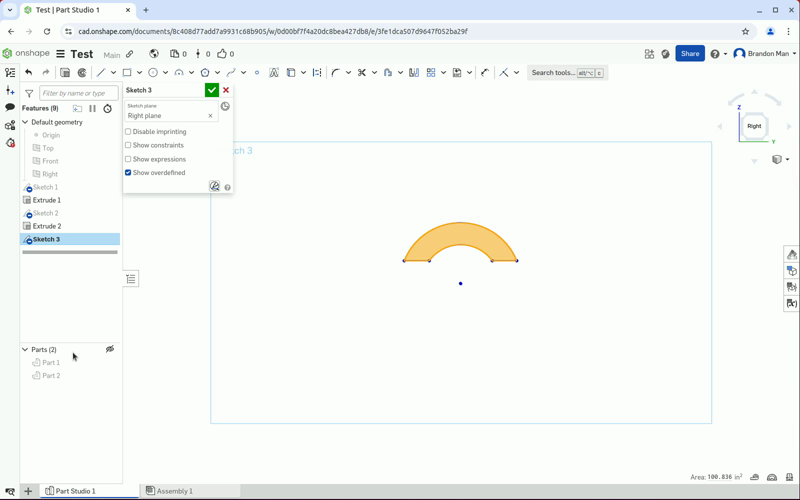
key(shift+e)
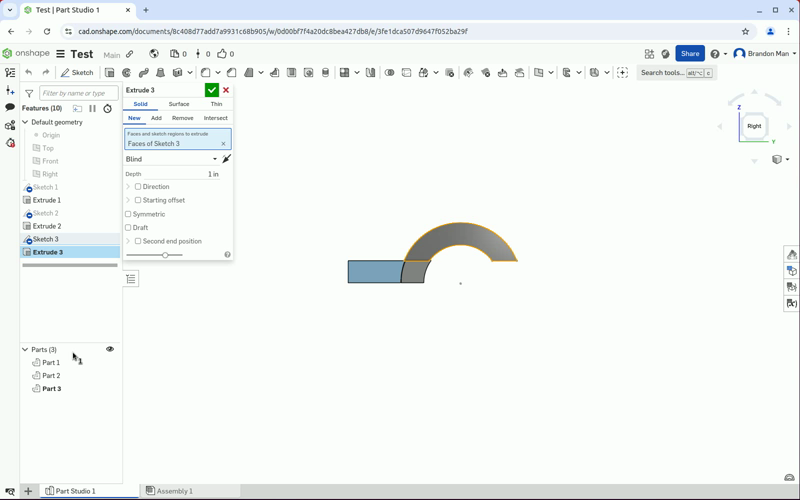
mouse_move(143, 106)
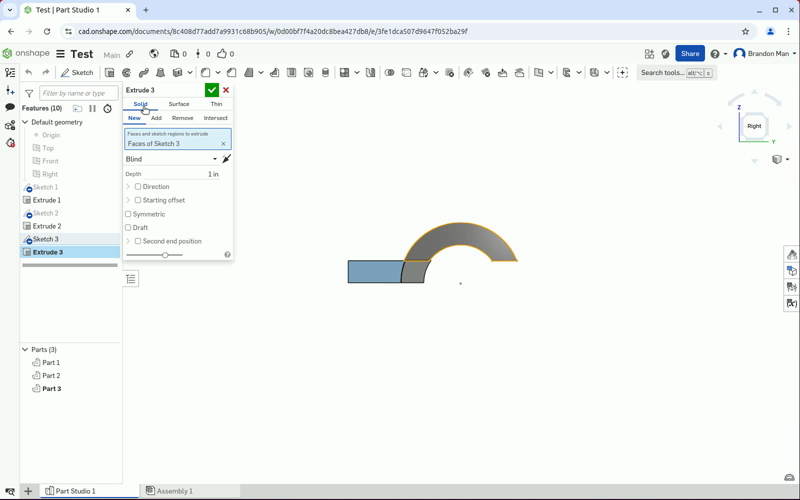
click(143, 106)
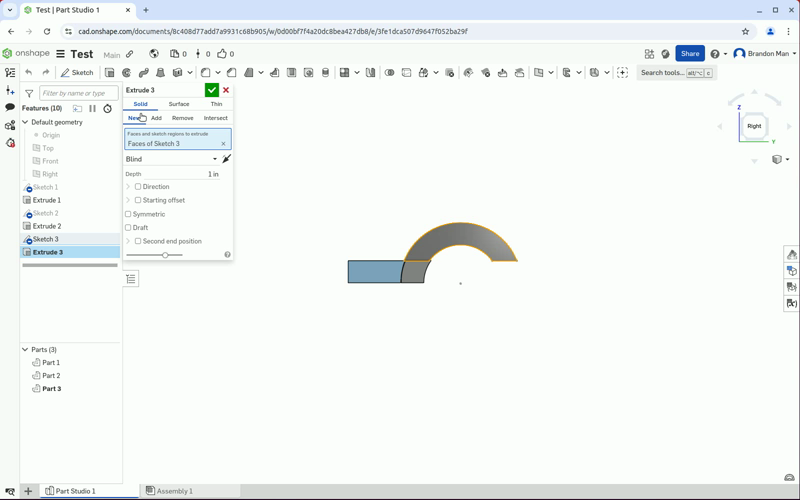
mouse_move(137, 120)
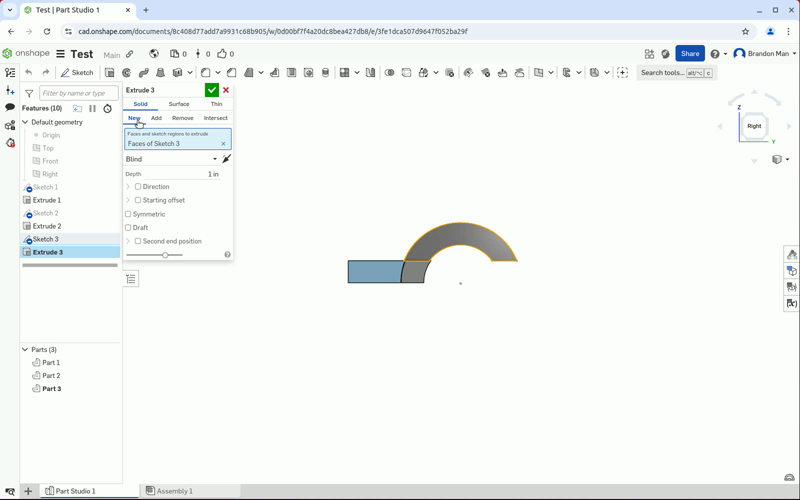
click(137, 120)
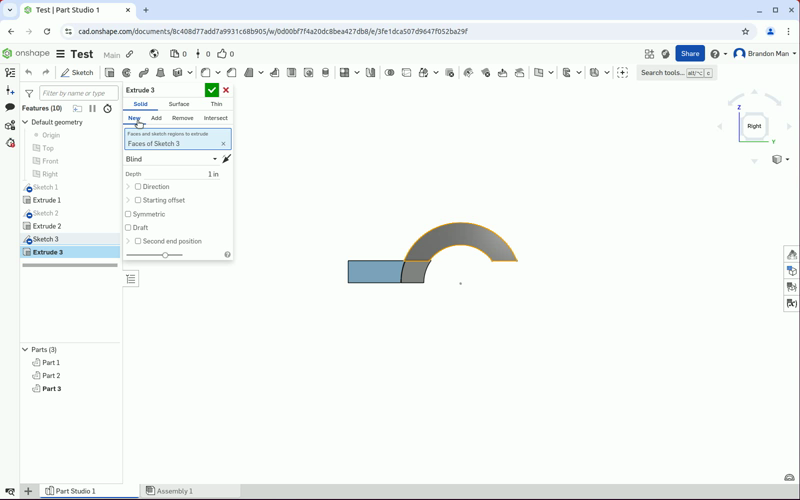
key(tab, 4)
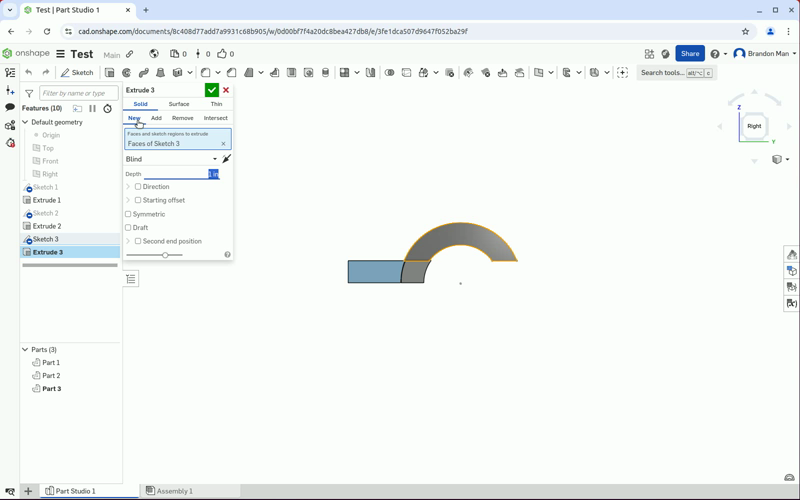
text(19.738)
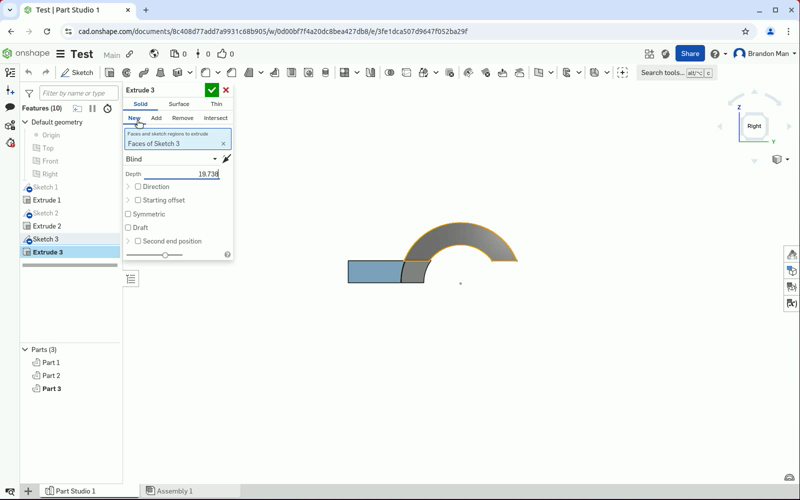
key(tab, 3)
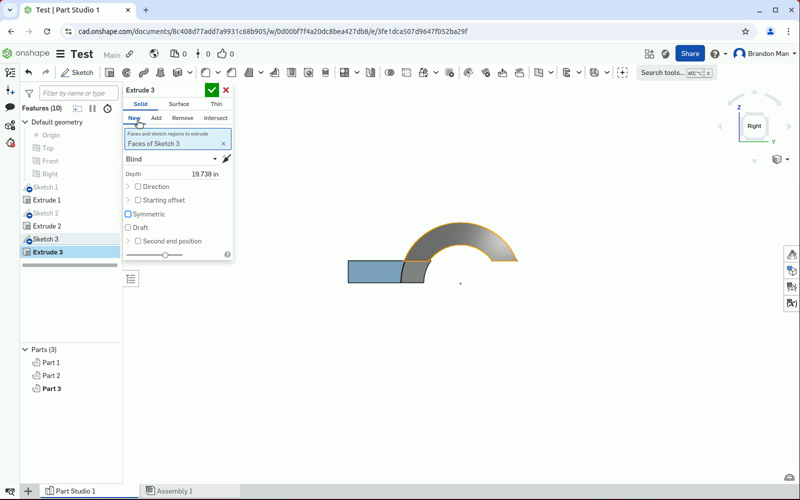
key(space)
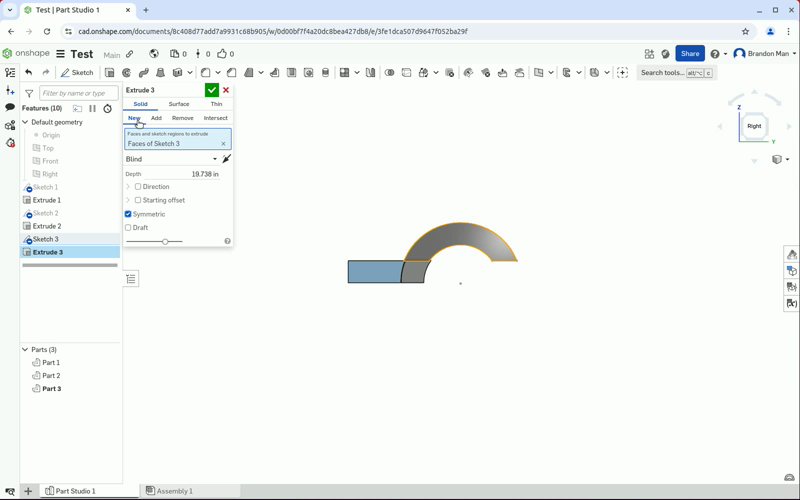
key(enter)
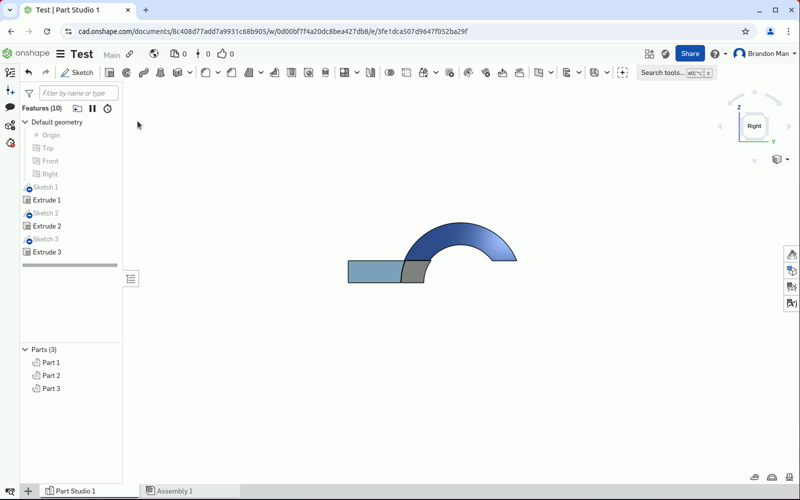
key(shift+h)
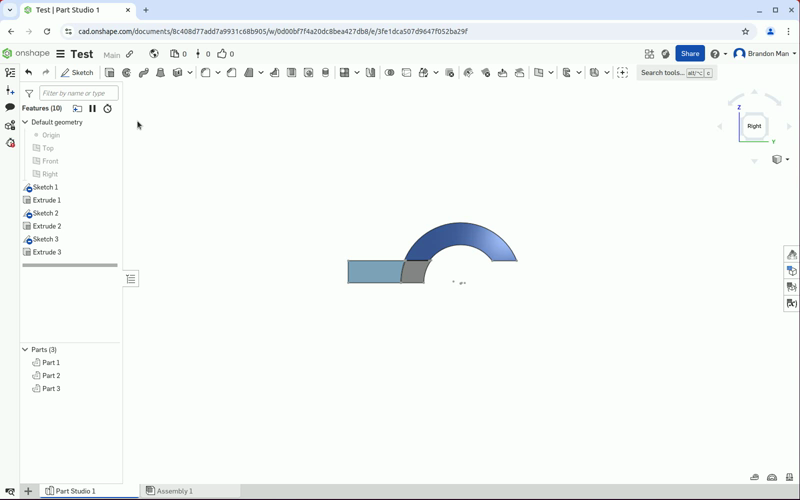
key(shift+h)
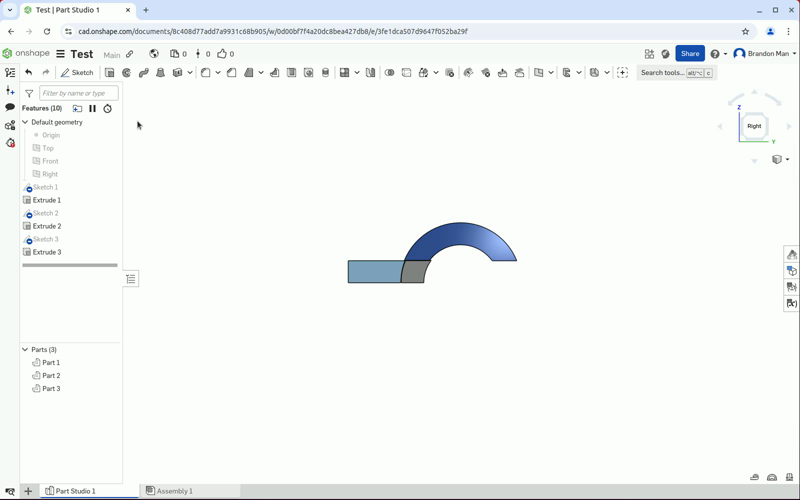
mouse_move(73, 189)
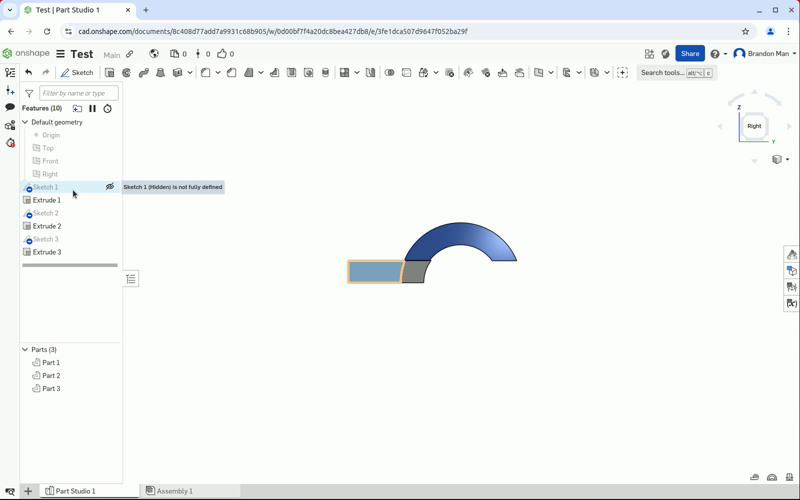
click(73, 189)
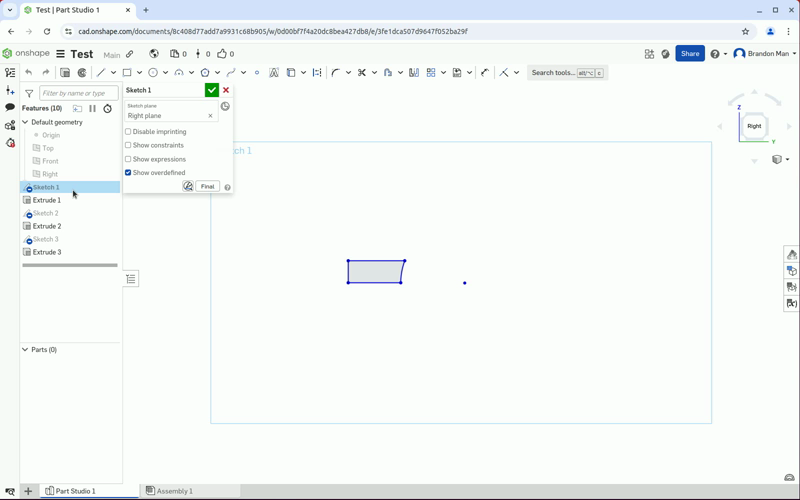
mouse_move(229, 92)
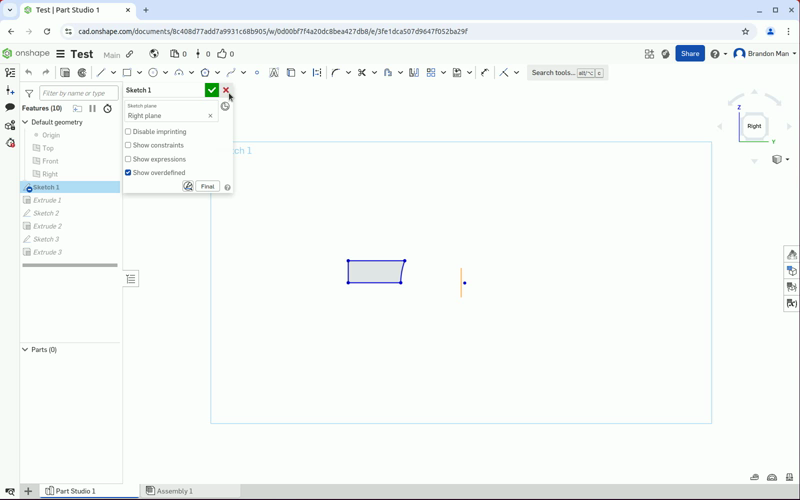
click(229, 92)
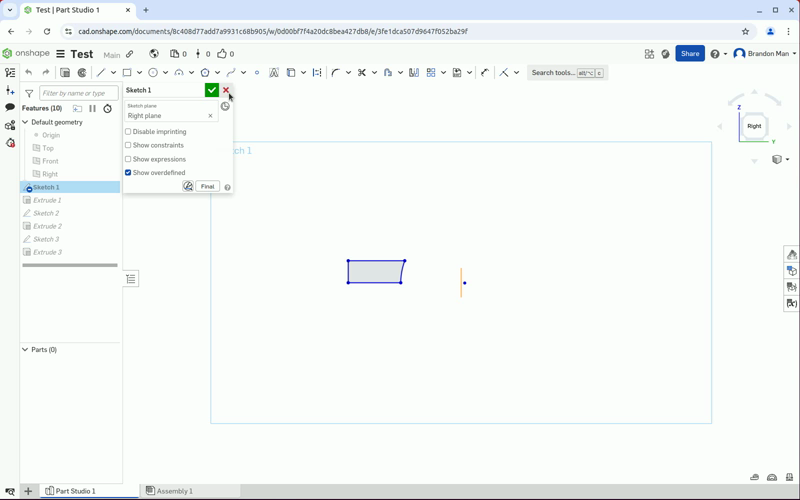
key(shift+s)
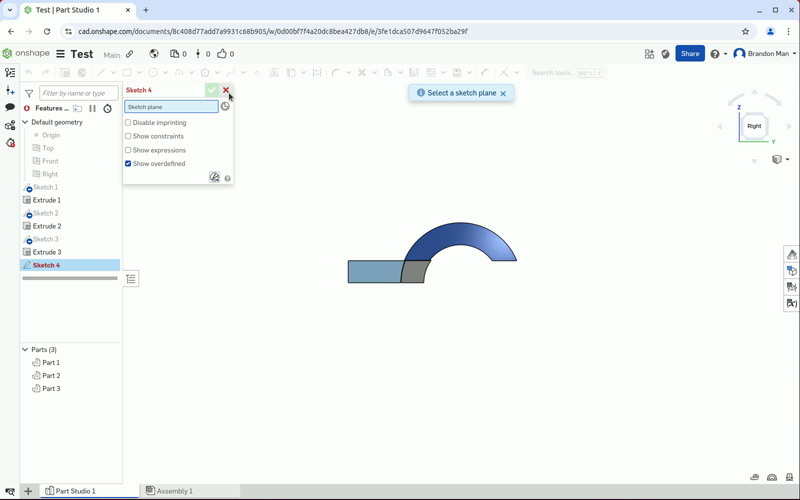
mouse_move(73, 176)
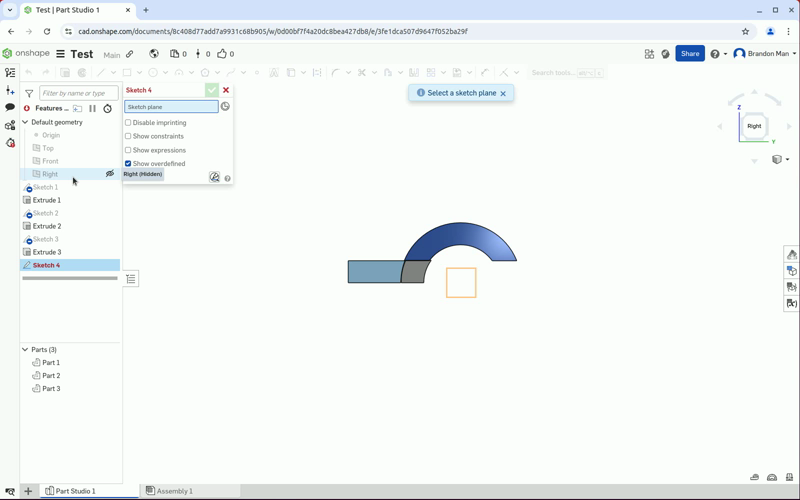
click(73, 176)
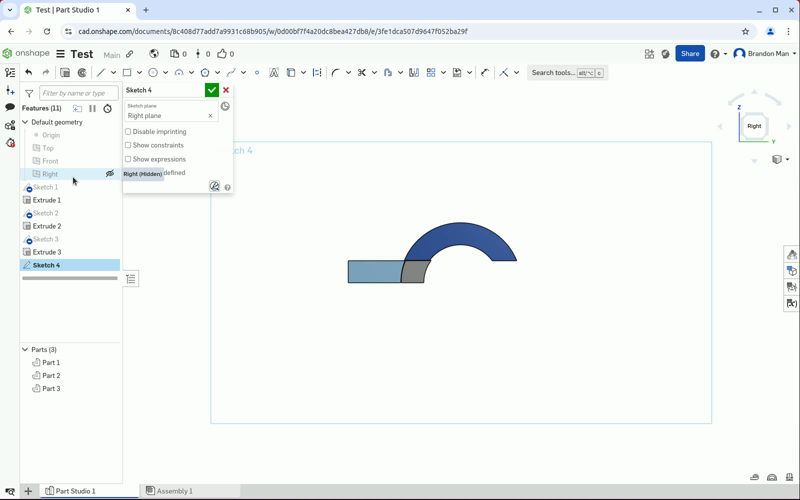
mouse_move(73, 352)
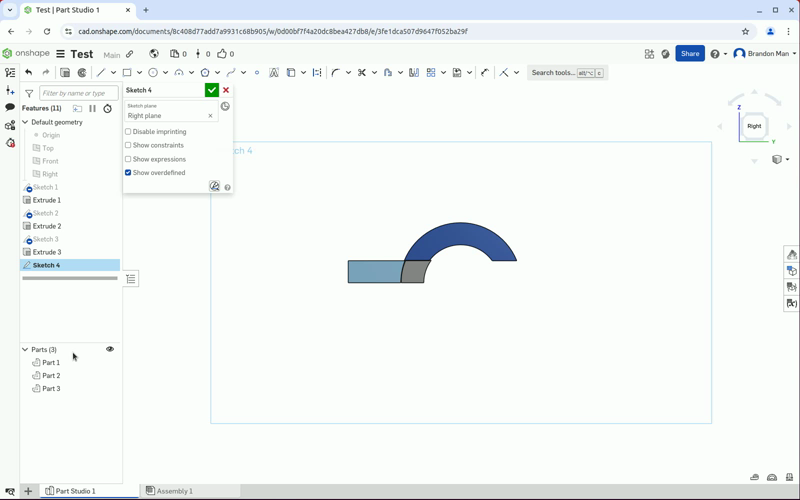
key(y)
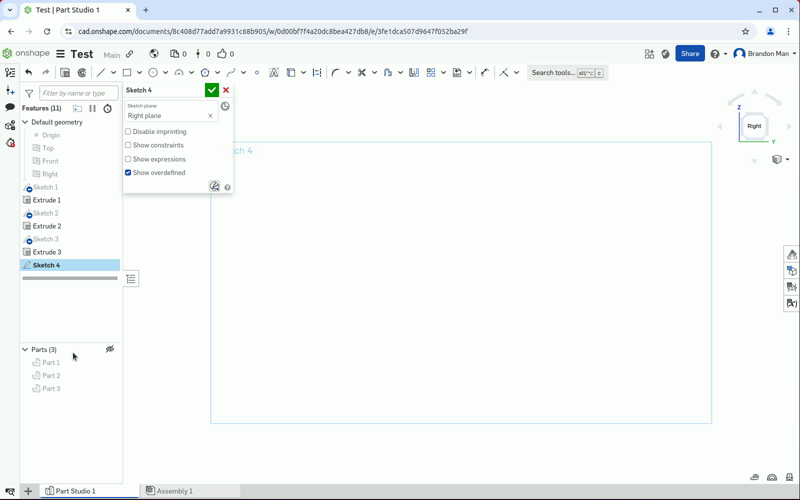
key(a)
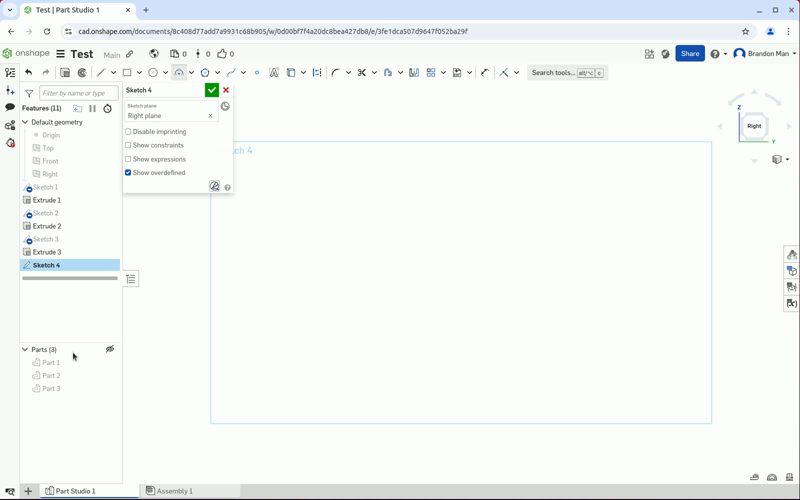
key_down(shift)
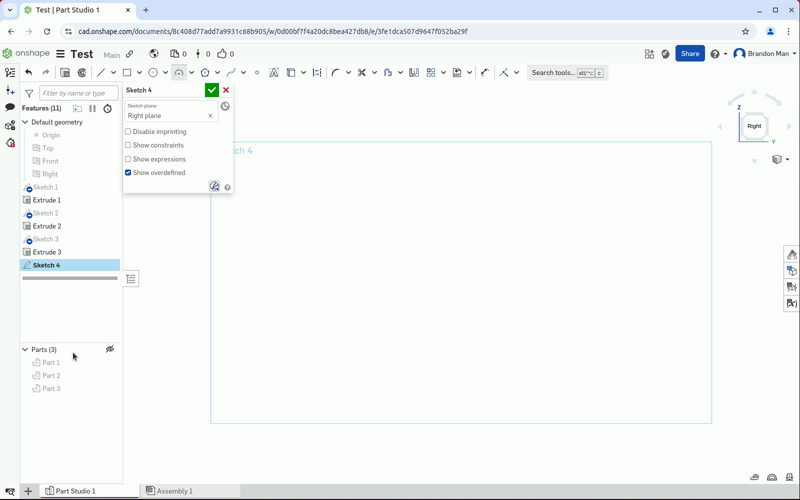
mouse_move(492, 260)
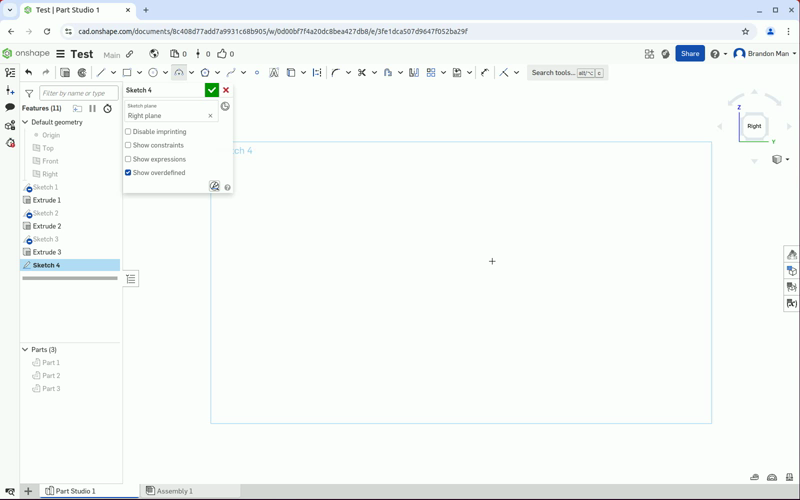
click(492, 260)
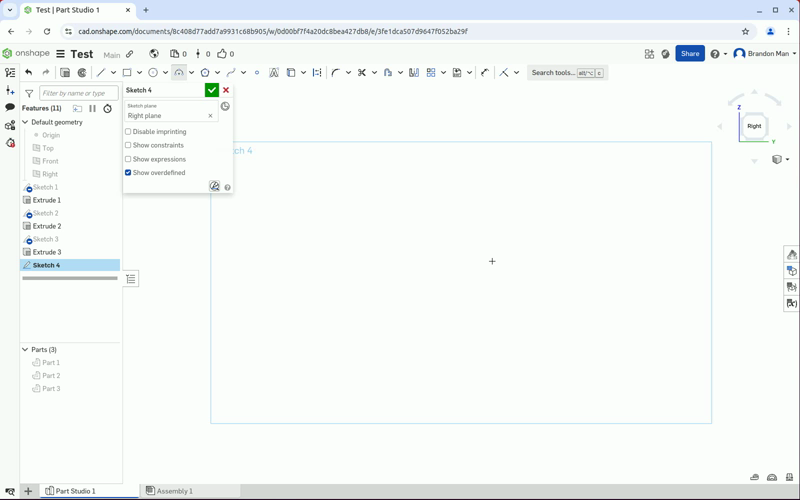
key_up(shift)
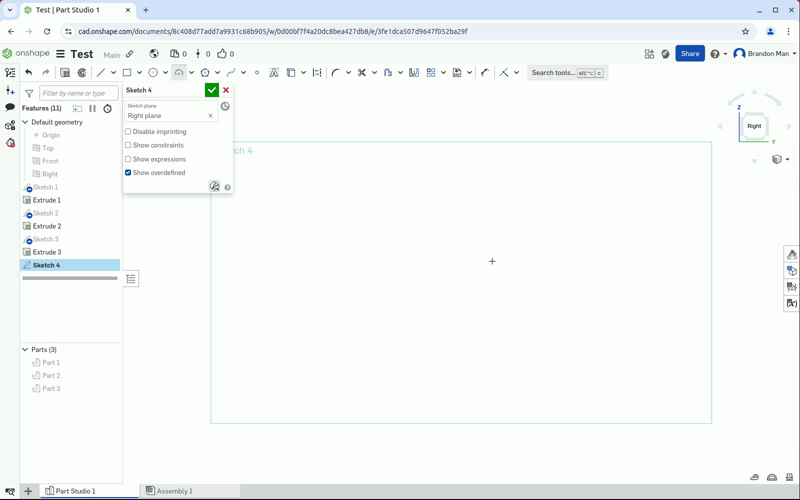
key_down(shift)
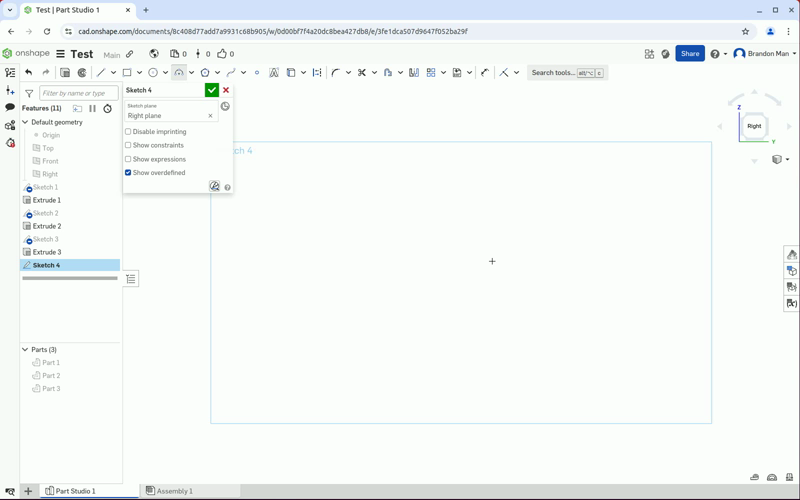
mouse_move(499, 283)
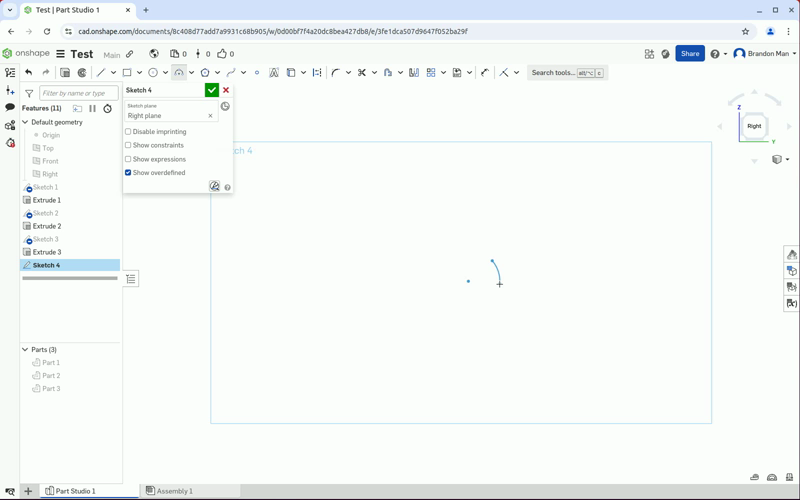
click(499, 283)
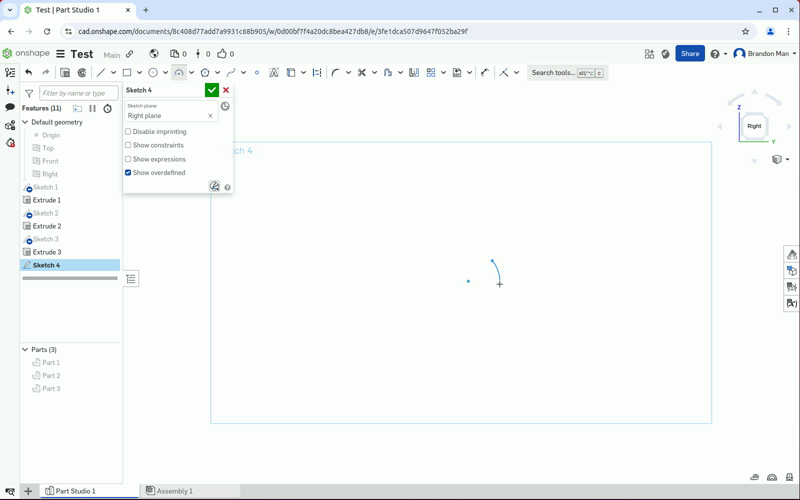
mouse_move(498, 271)
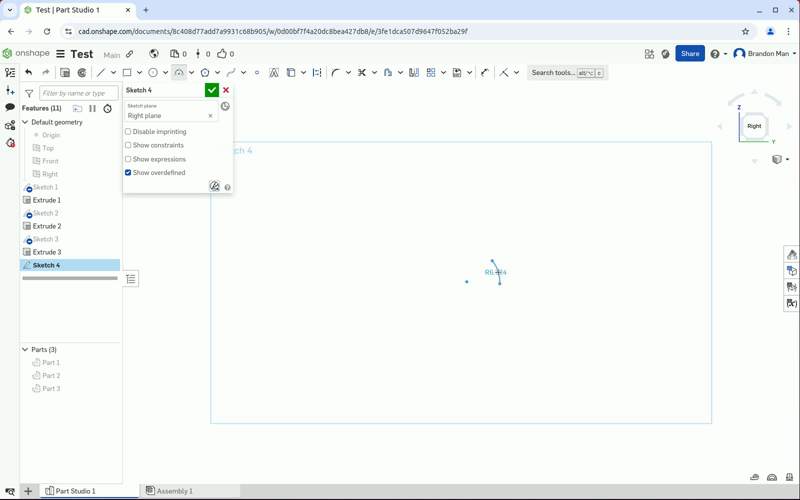
click(498, 271)
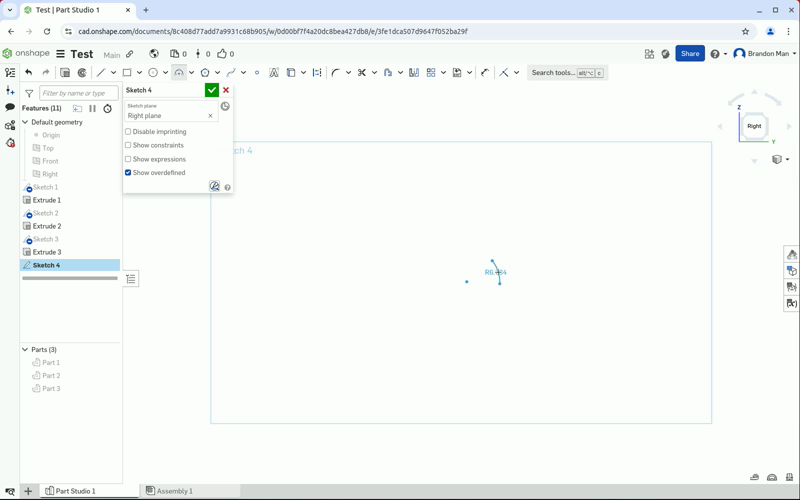
key_up(shift)
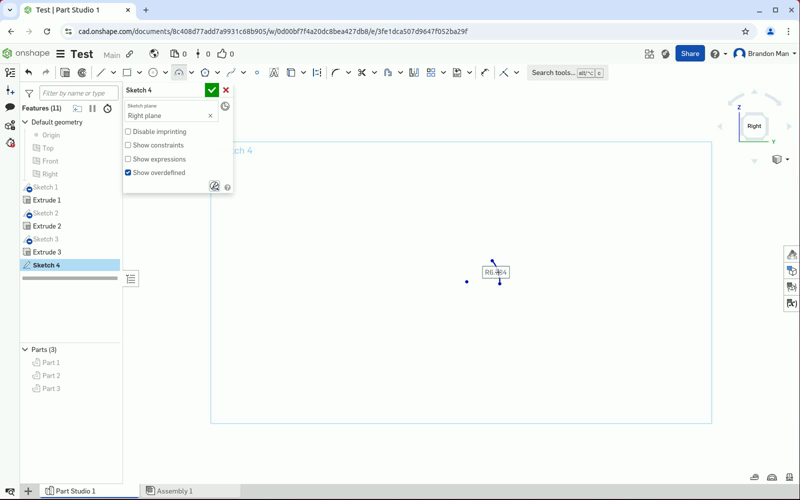
key(esc)
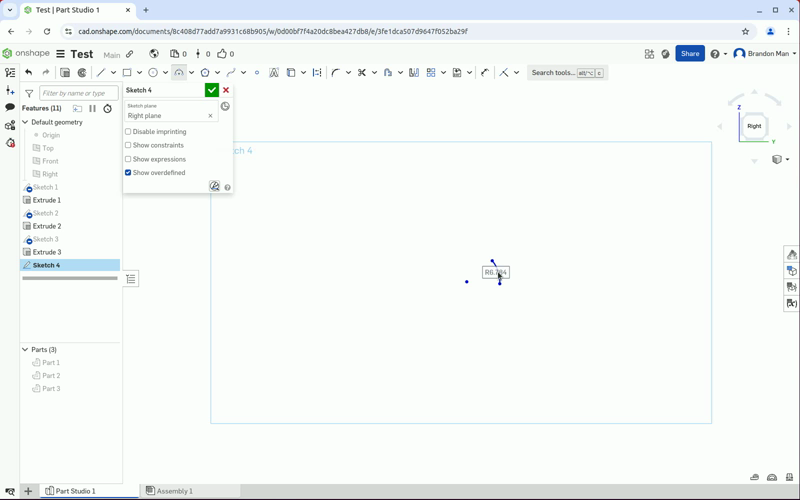
key(l)
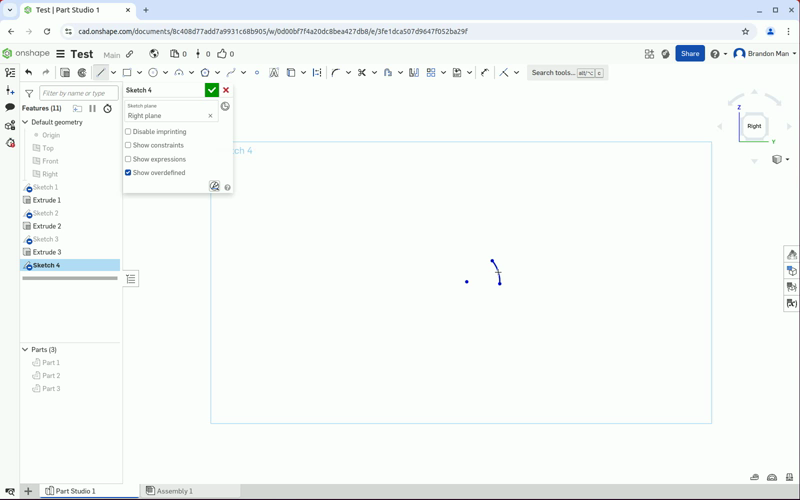
mouse_move(499, 283)
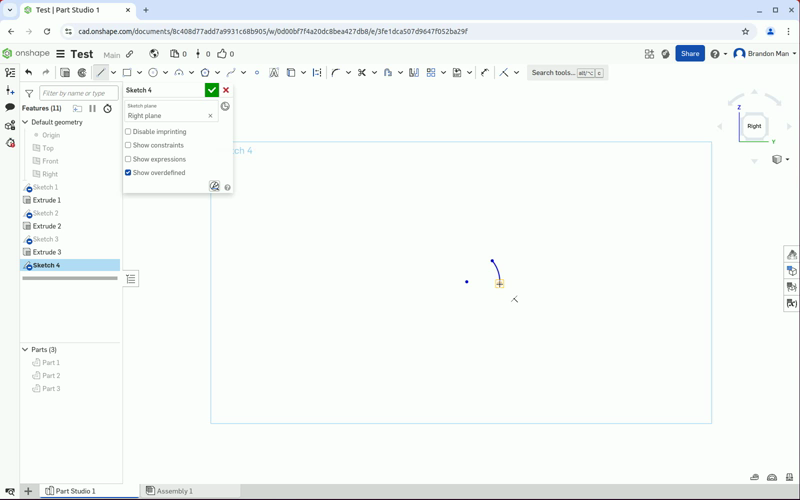
click(499, 283)
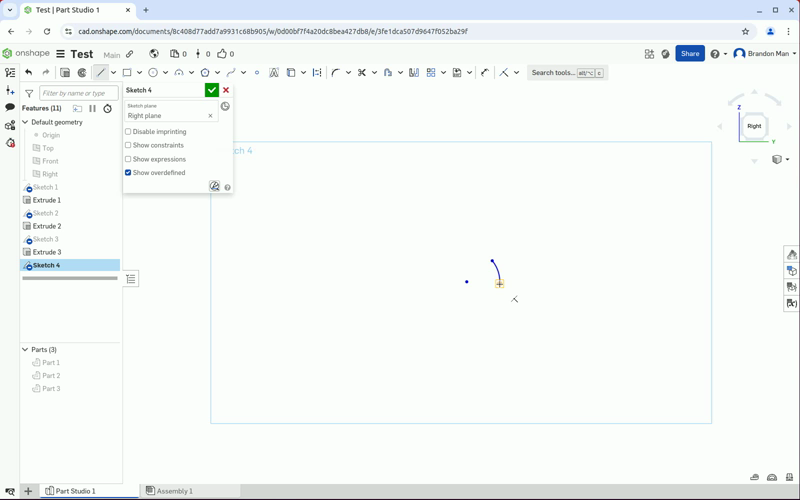
key_down(shift)
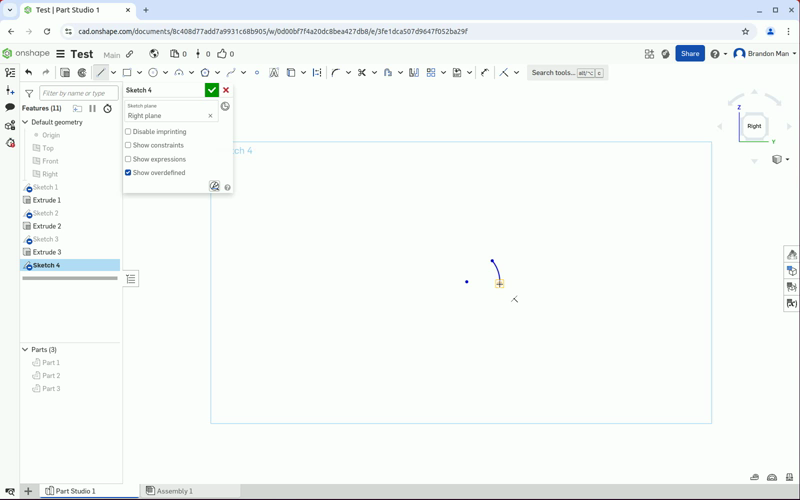
mouse_move(529, 283)
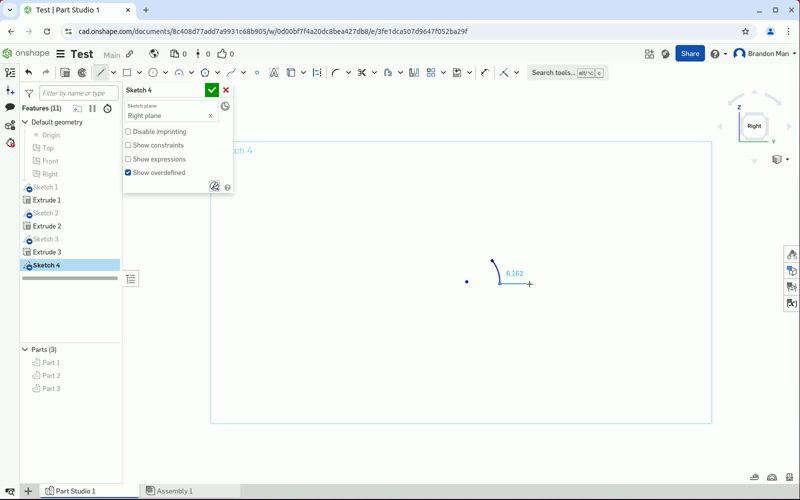
mouse_move(522, 283)
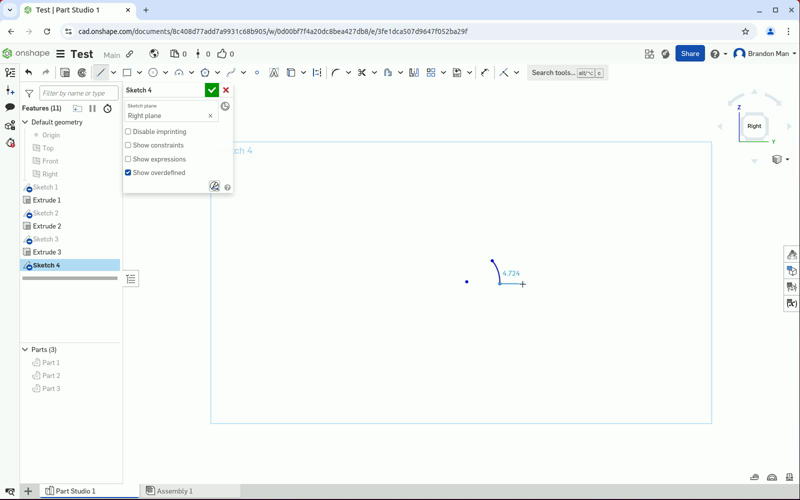
click(522, 283)
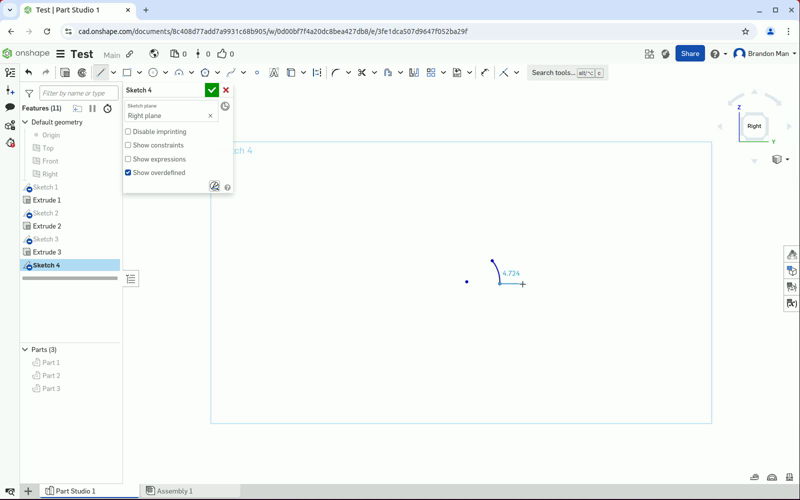
key_up(shift)
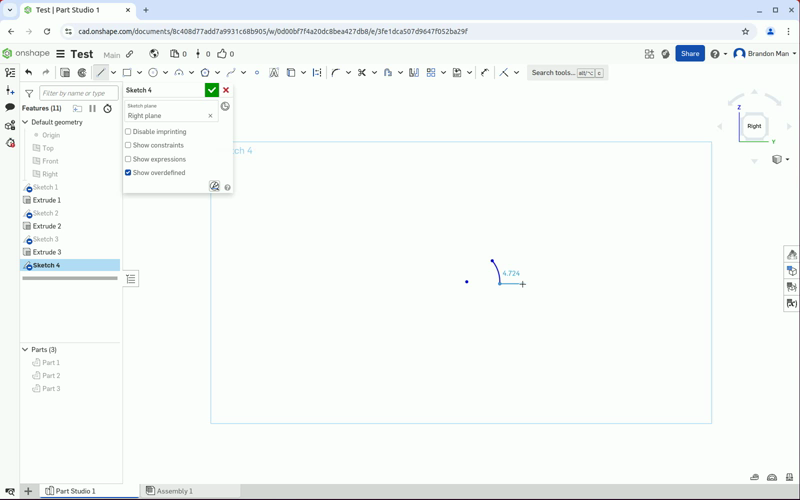
key(esc)
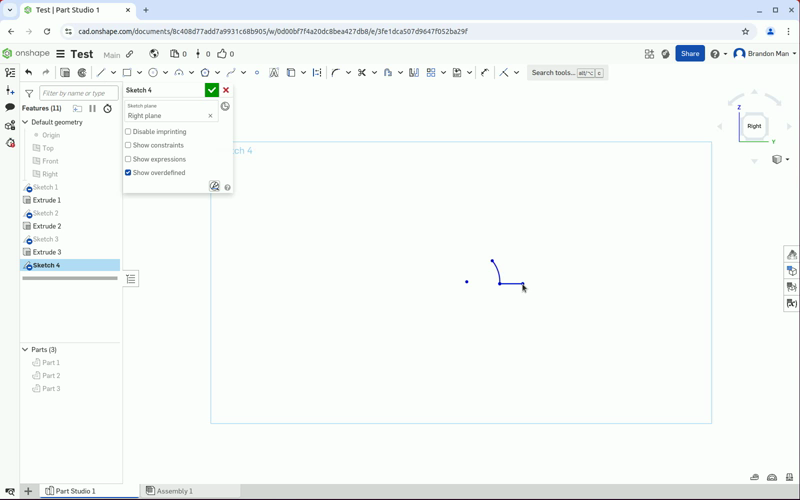
key(a)
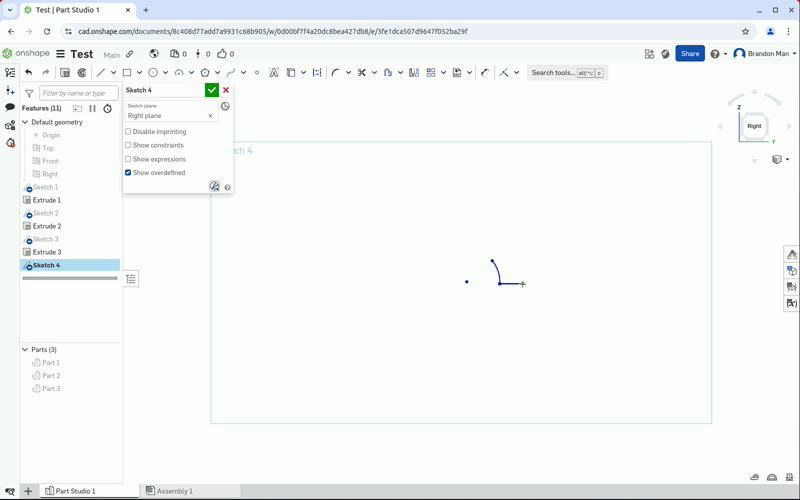
mouse_move(522, 283)
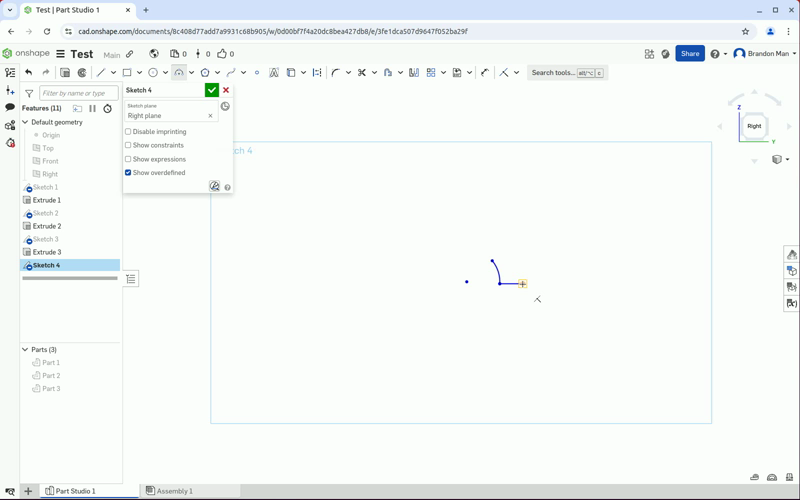
click(522, 283)
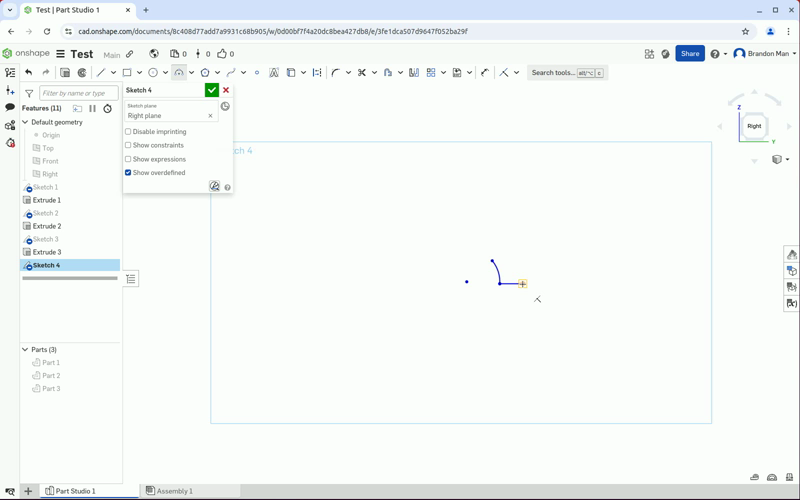
key_down(shift)
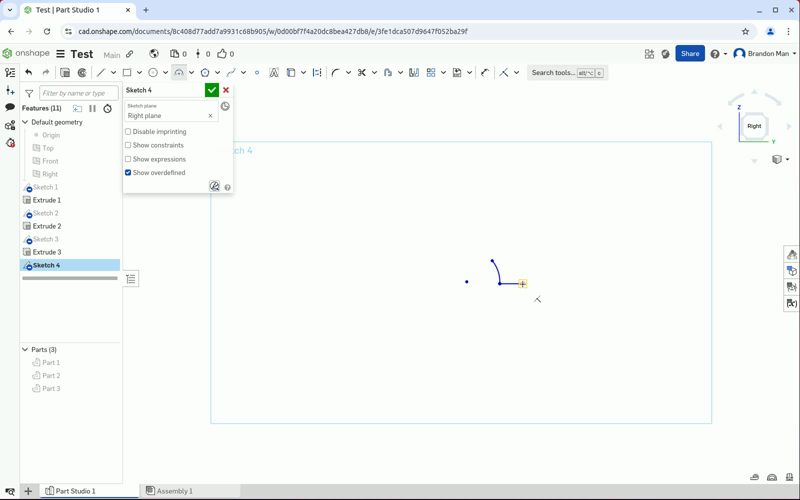
mouse_move(518, 260)
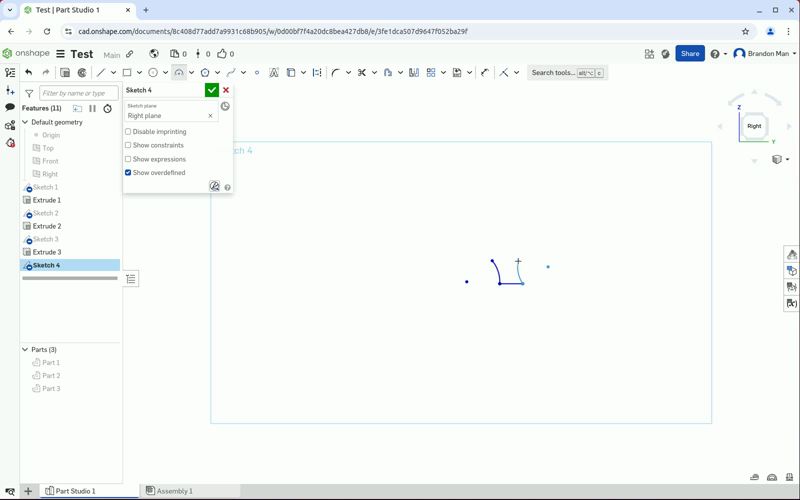
click(518, 260)
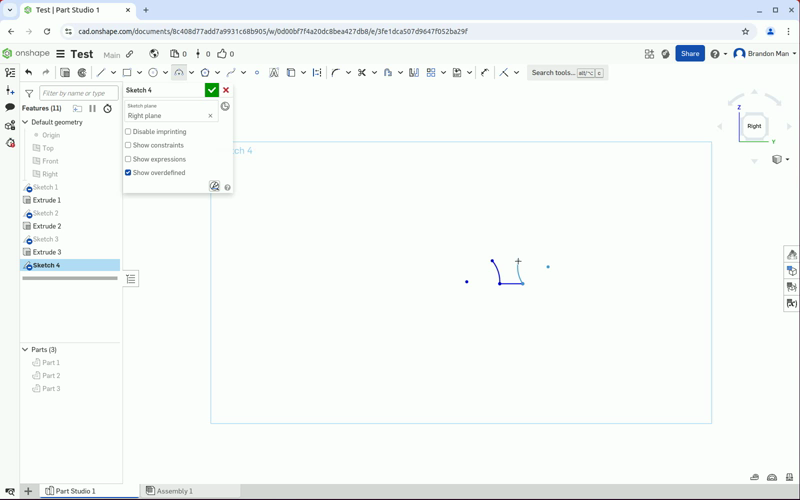
mouse_move(521, 271)
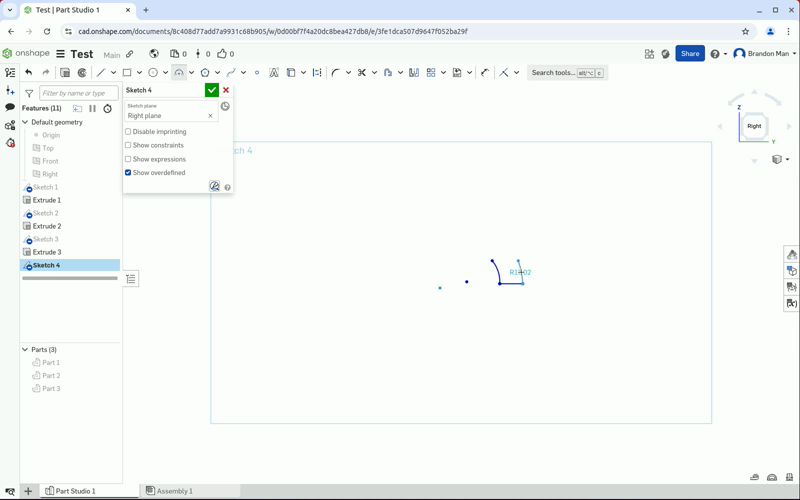
click(521, 271)
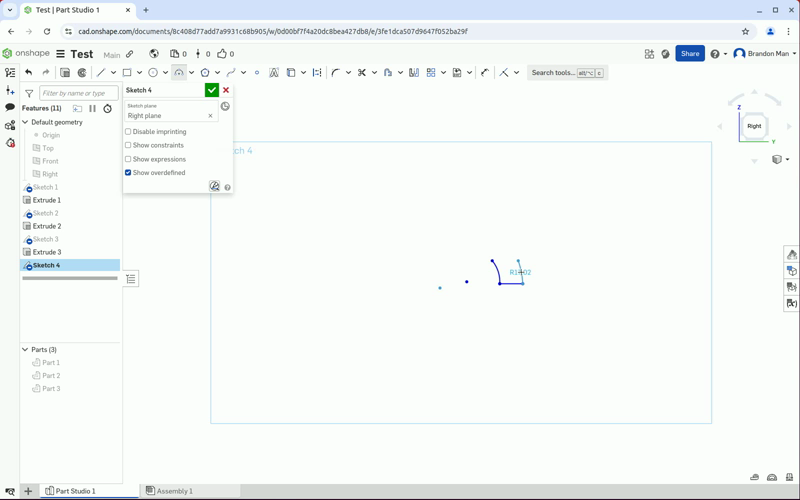
key_up(shift)
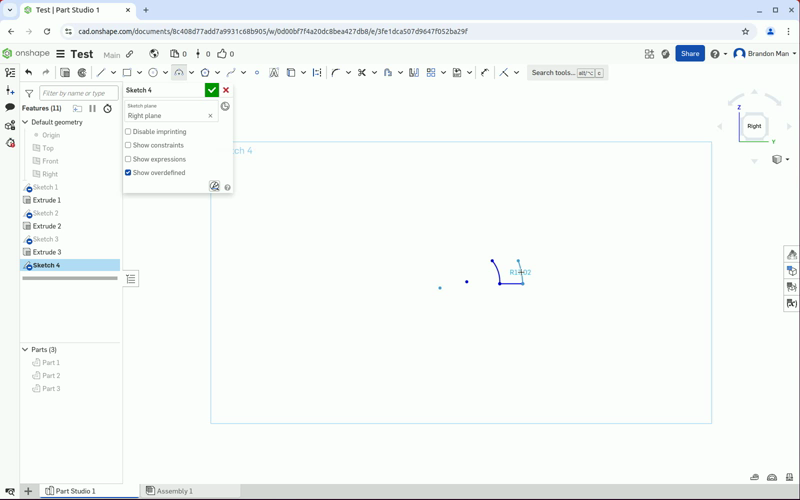
key(esc)
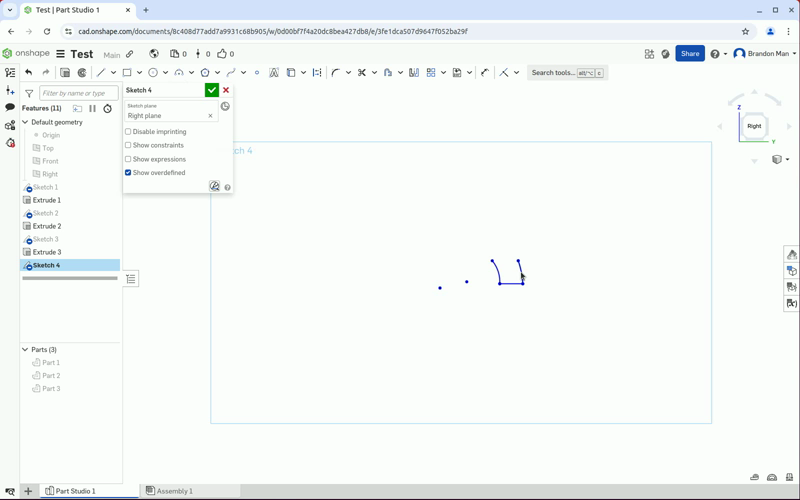
key(l)
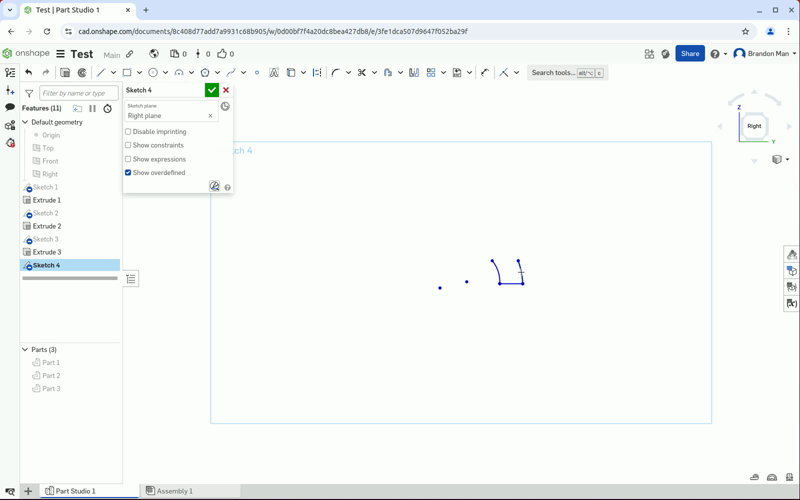
mouse_move(518, 260)
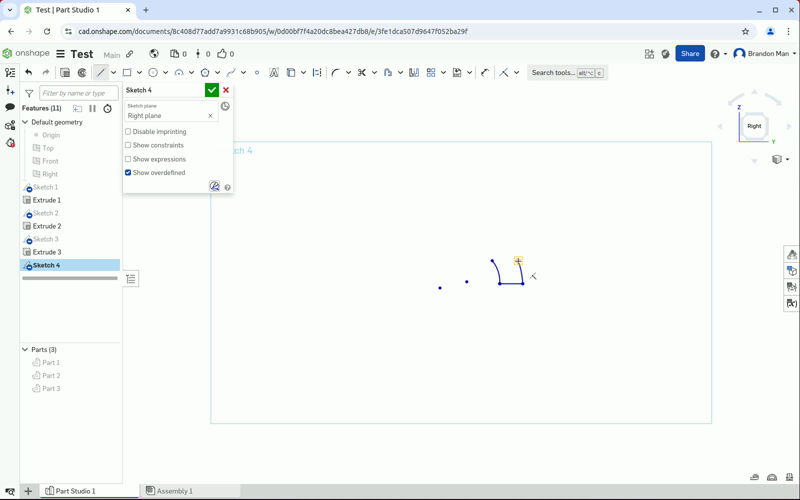
click(518, 260)
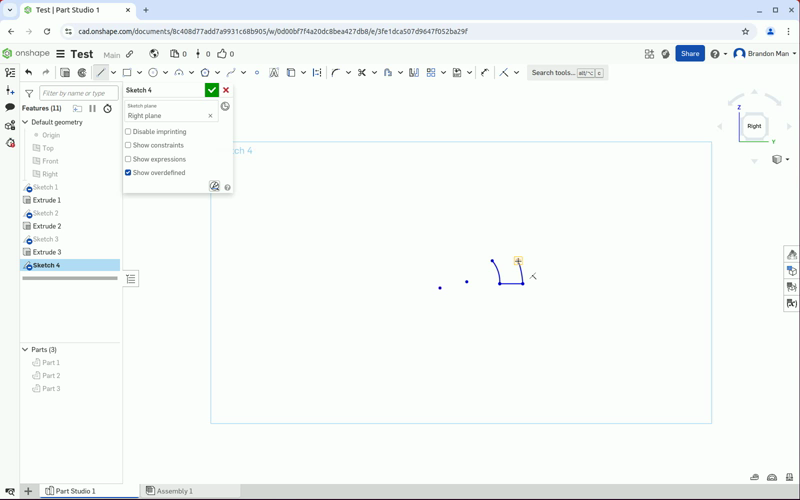
mouse_move(548, 260)
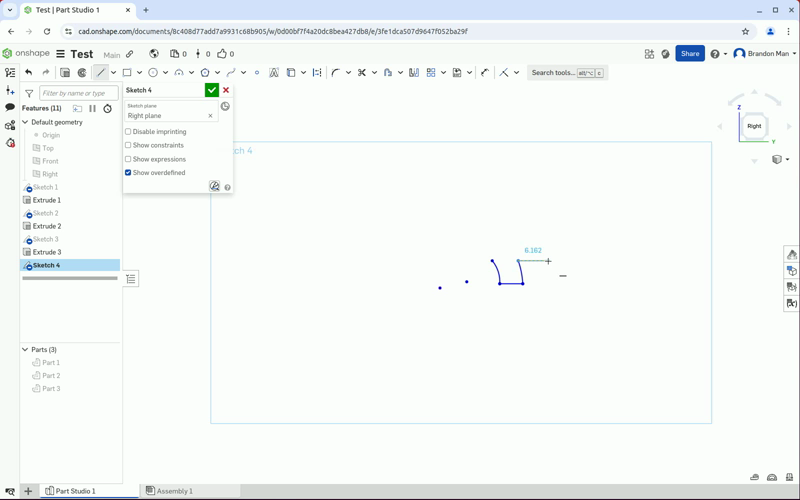
key_down(shift)
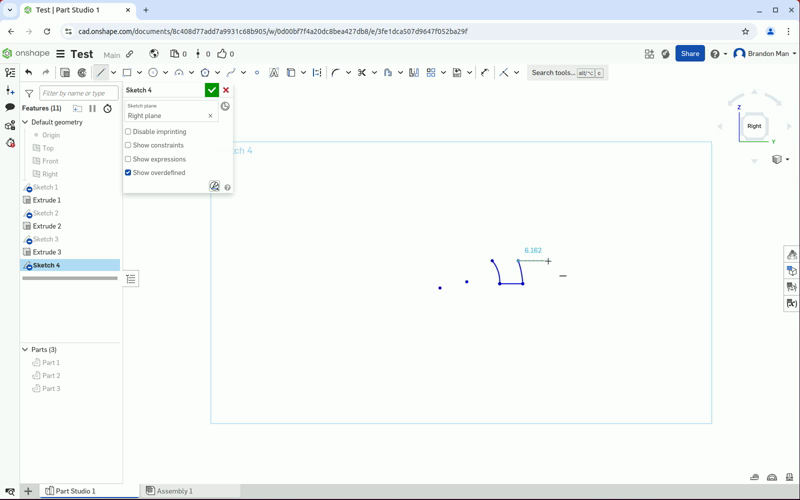
mouse_move(492, 260)
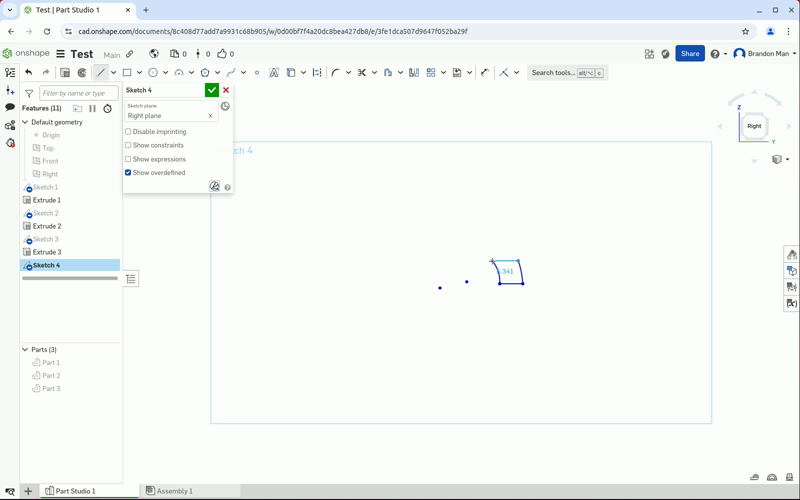
key_up(shift)
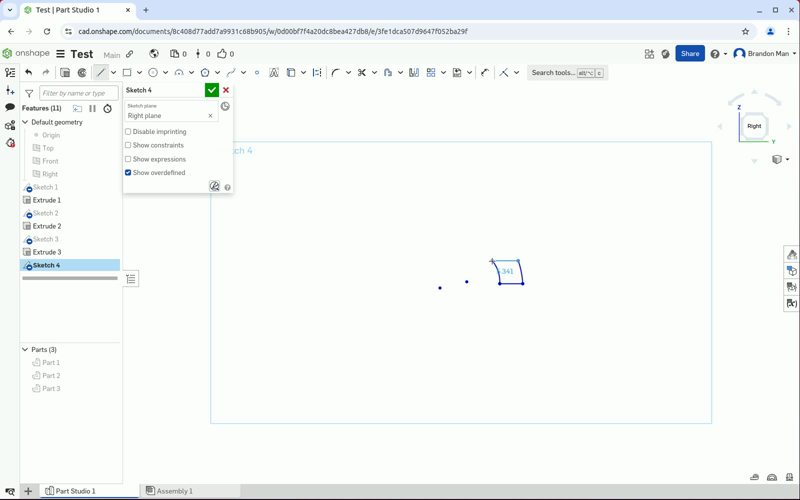
click(492, 260)
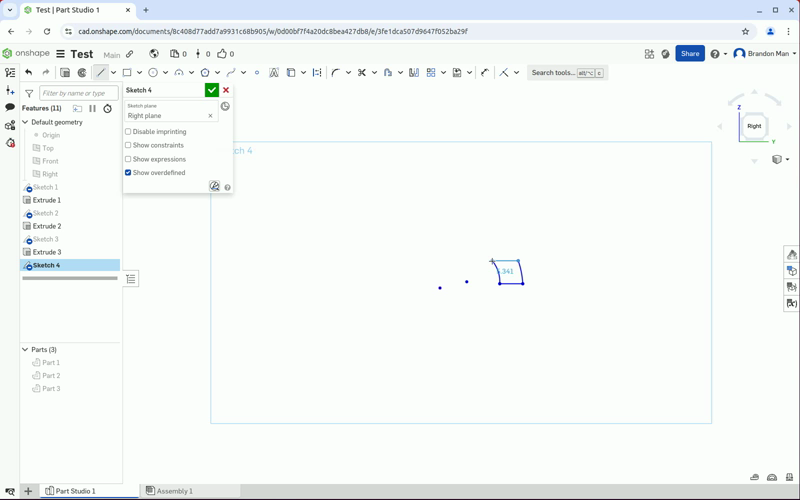
key(esc)
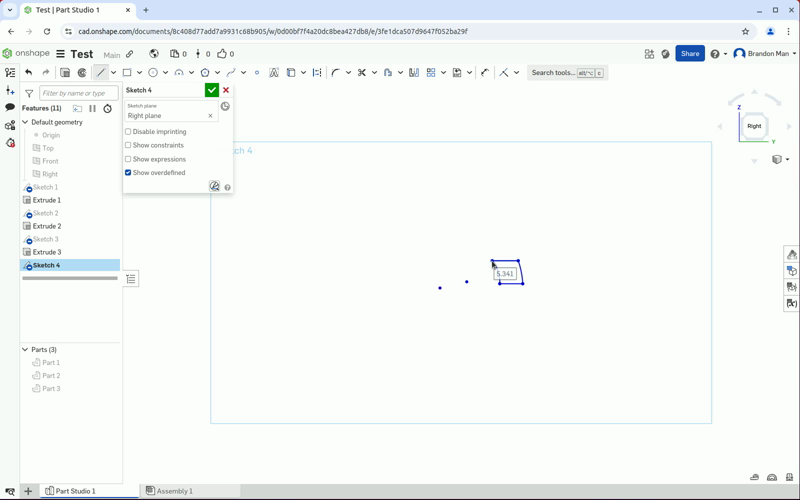
mouse_move(509, 270)
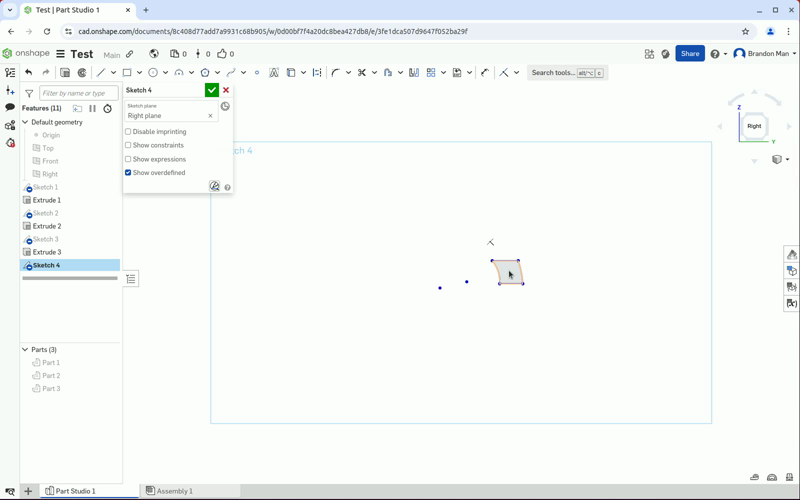
scroll(6)
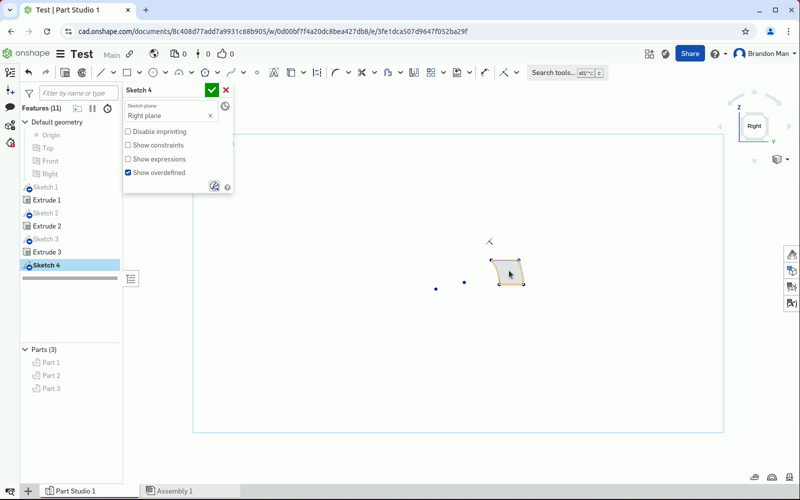
scroll(6)
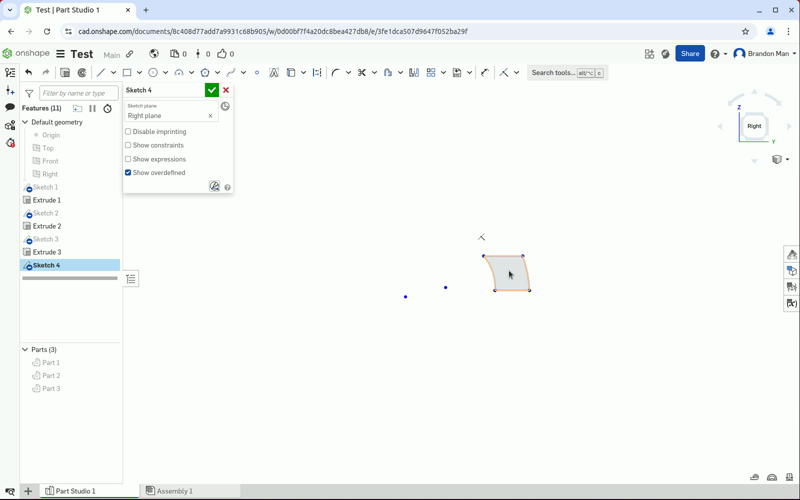
scroll(6)
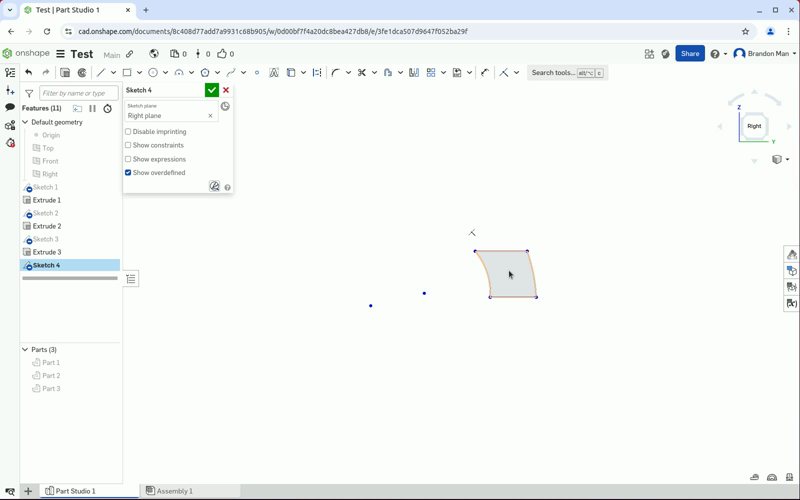
scroll(6)
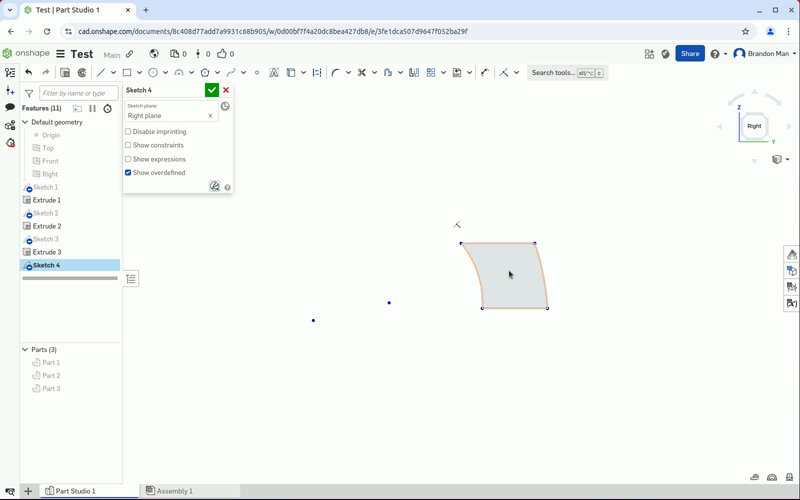
scroll(6)
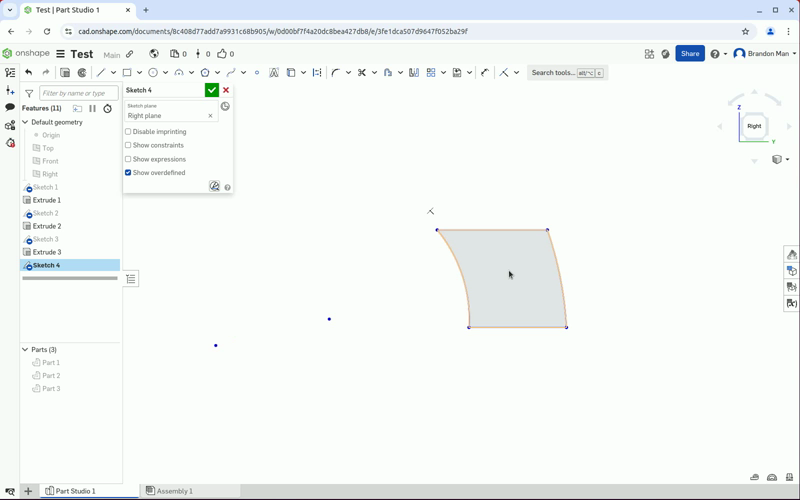
scroll(6)
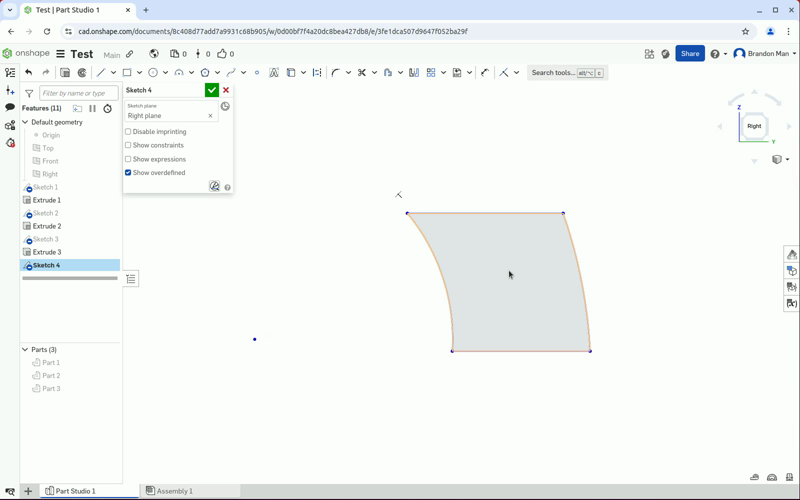
scroll(6)
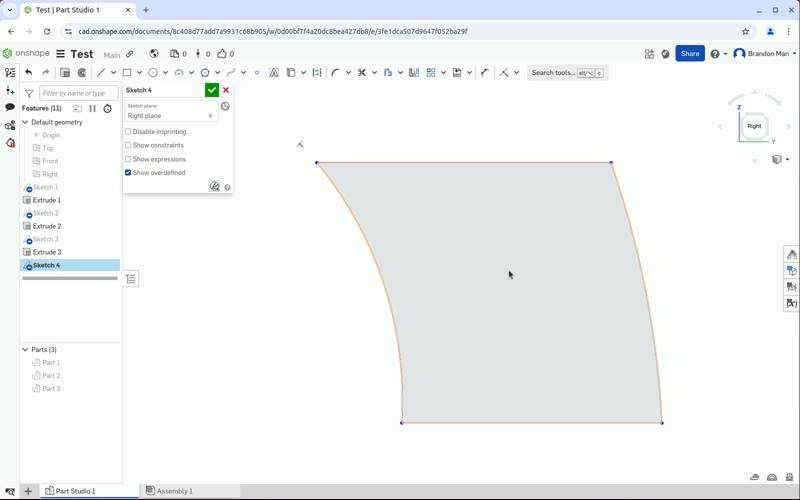
click(509, 270)
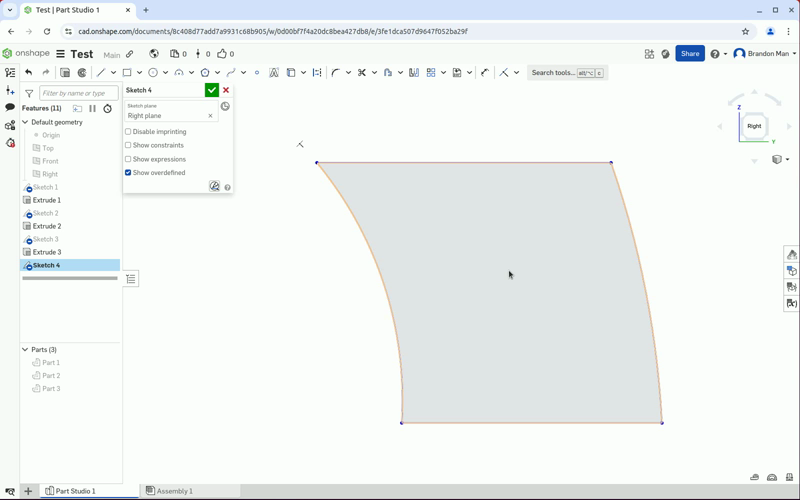
scroll(-6)
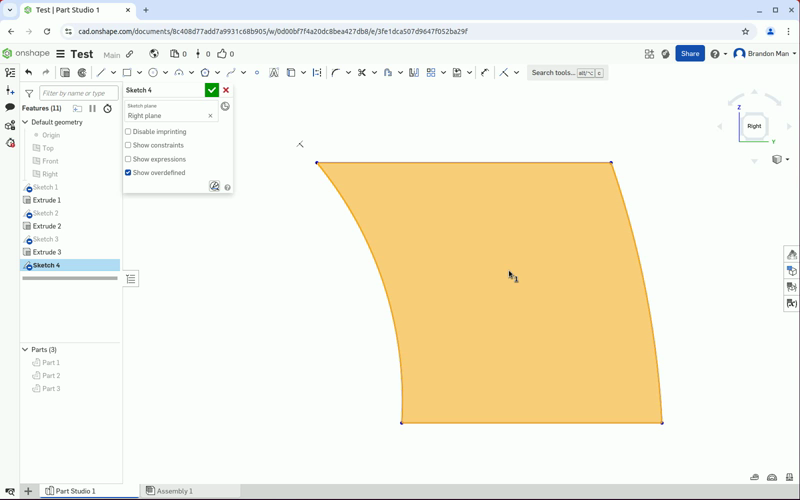
scroll(-6)
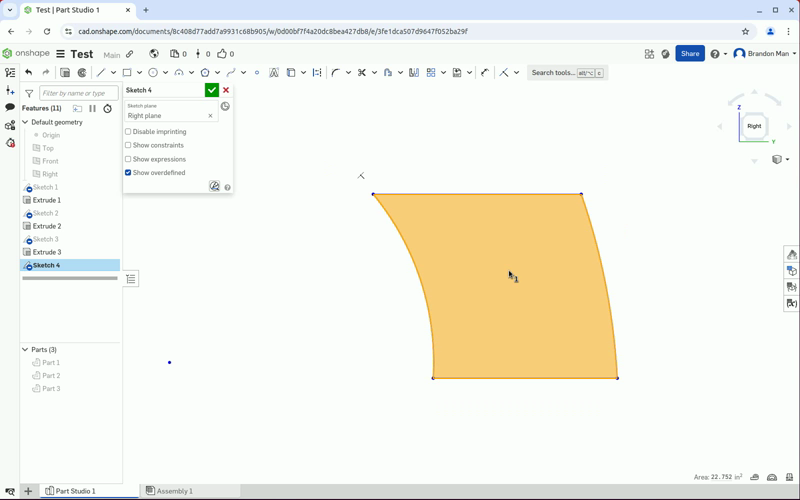
scroll(-6)
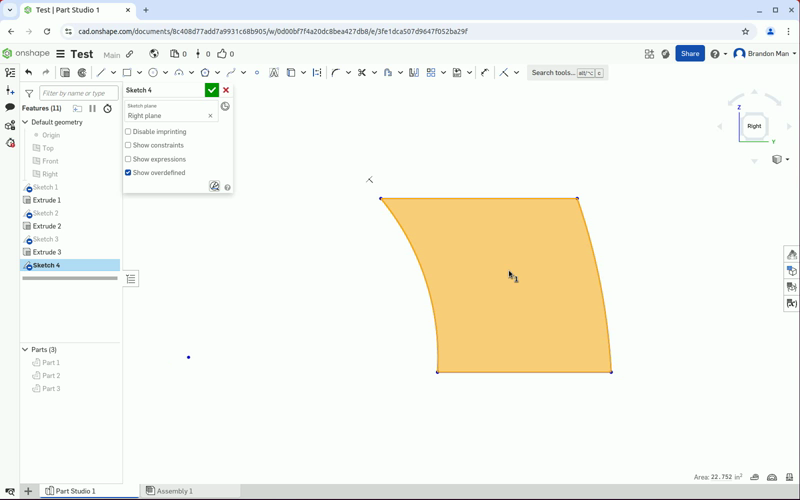
scroll(-6)
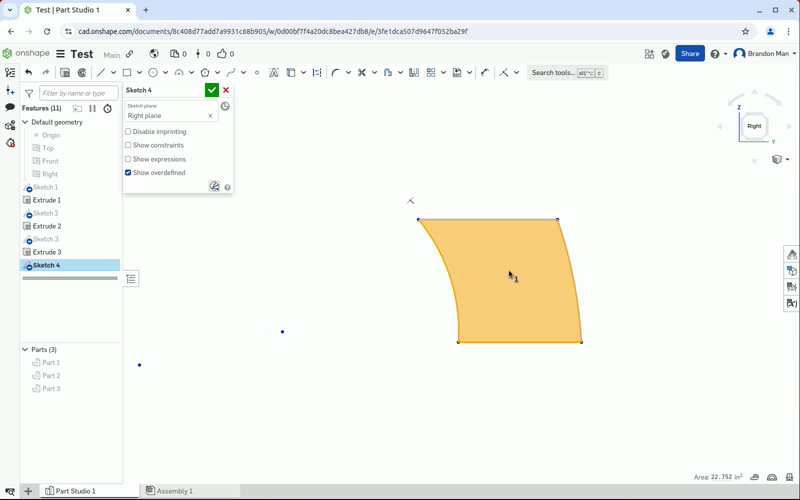
scroll(-6)
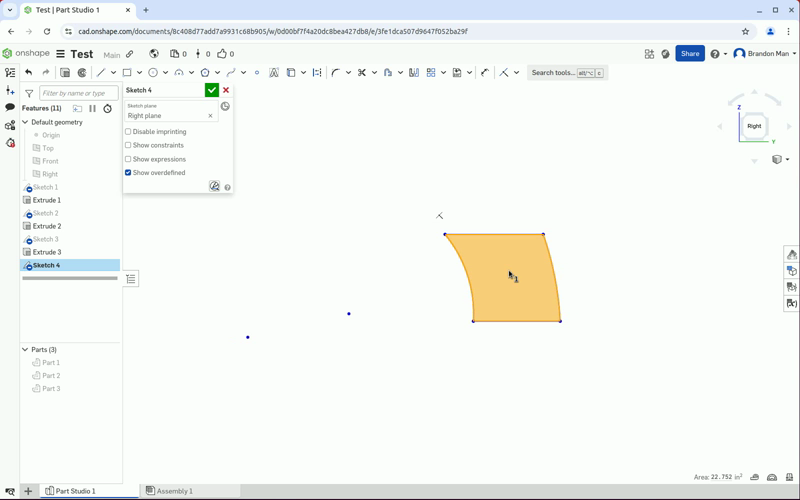
scroll(-6)
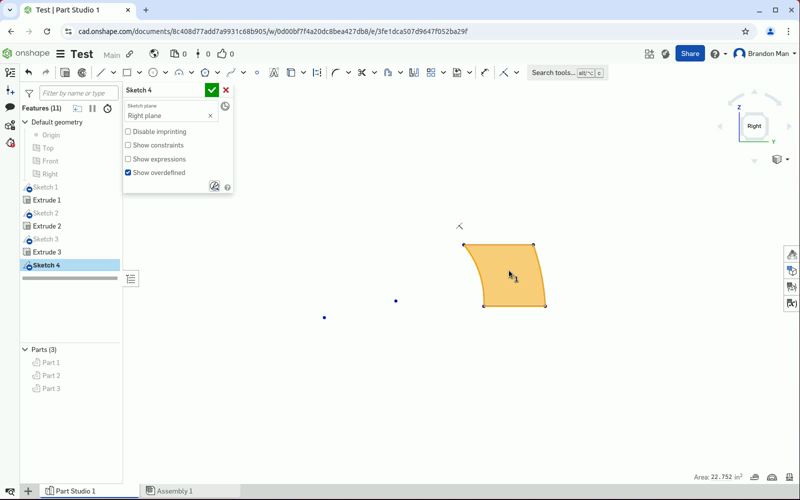
scroll(-6)
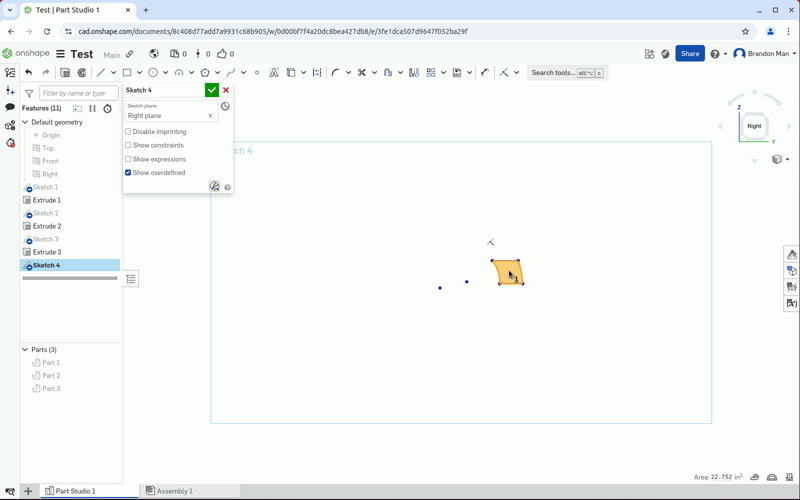
mouse_move(73, 352)
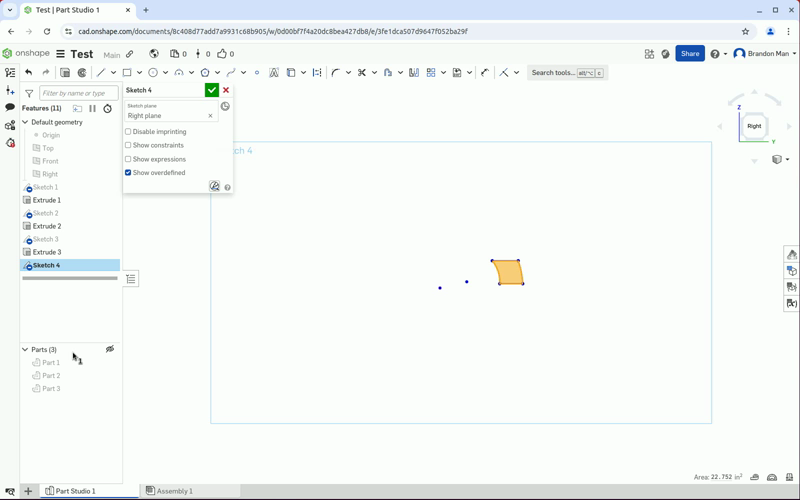
key(shift+y)
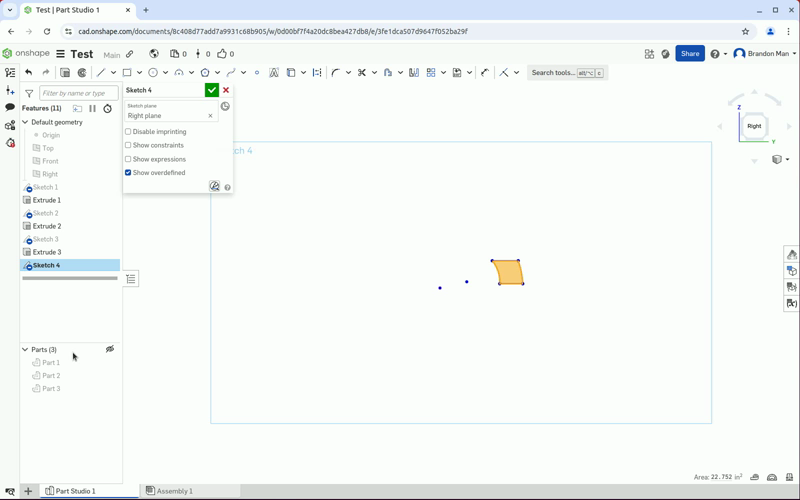
key(shift+e)
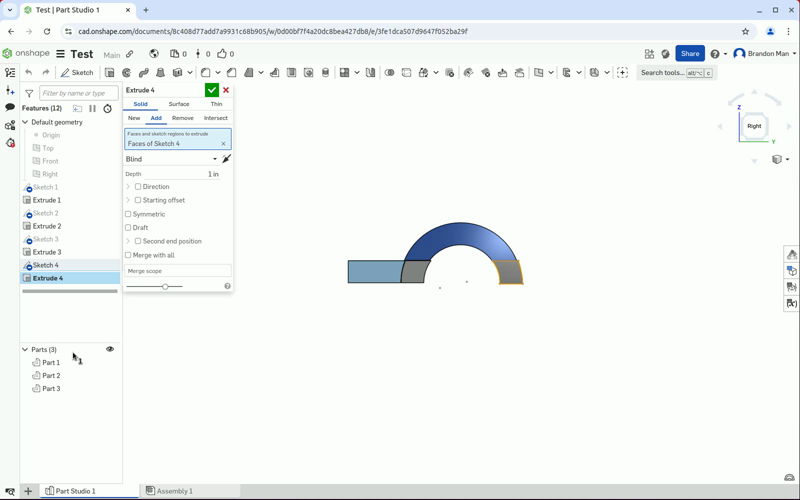
mouse_move(143, 106)
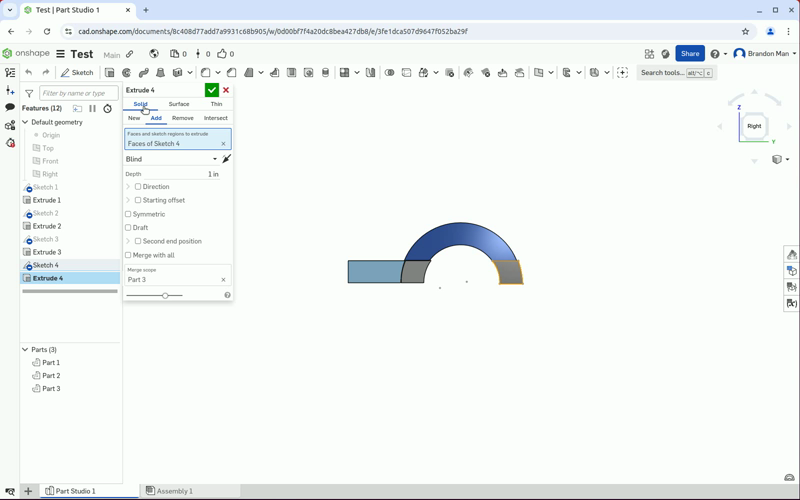
click(143, 106)
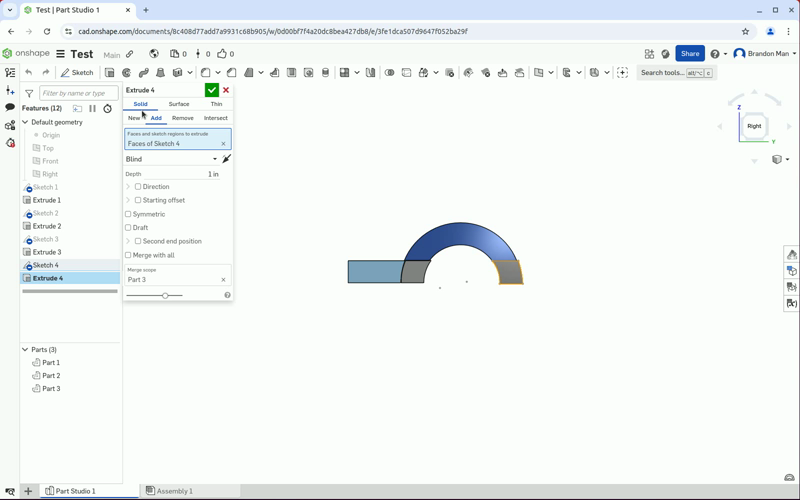
mouse_move(137, 120)
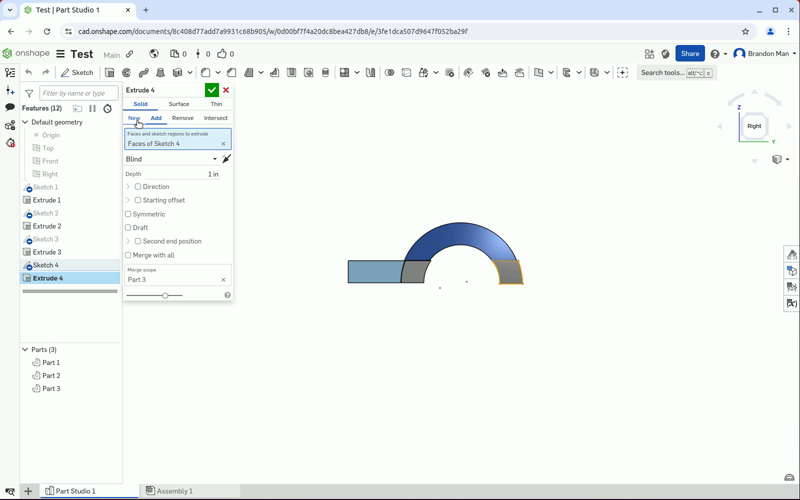
click(137, 120)
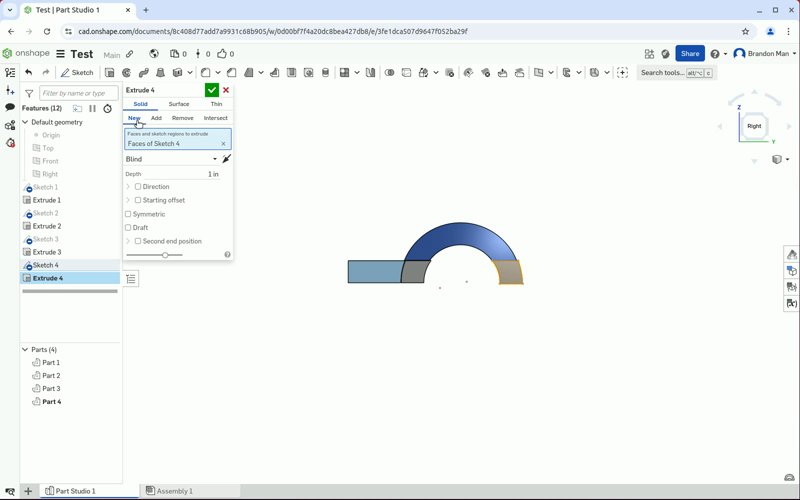
key(tab, 4)
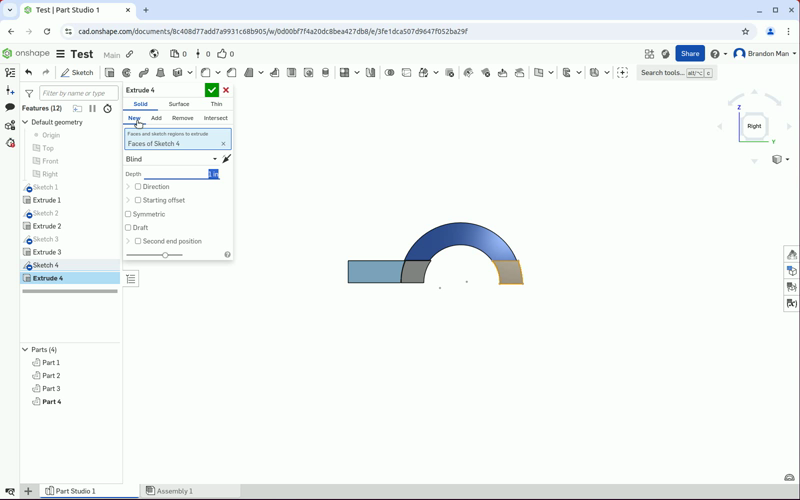
text(19.738)
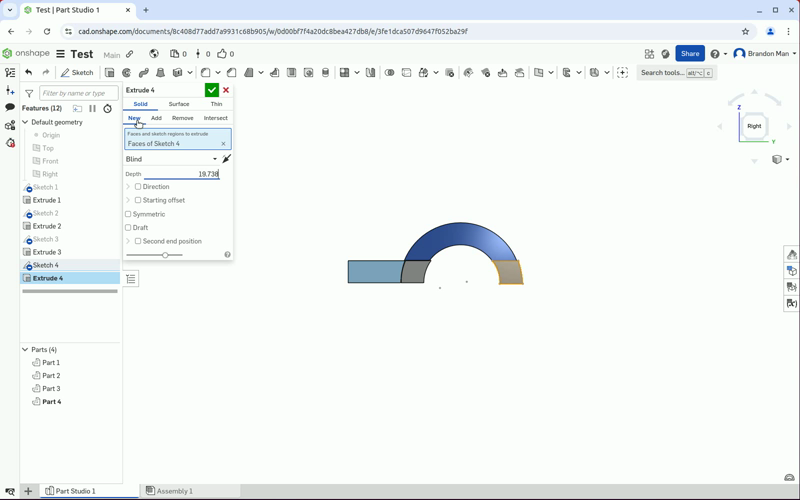
key(tab, 3)
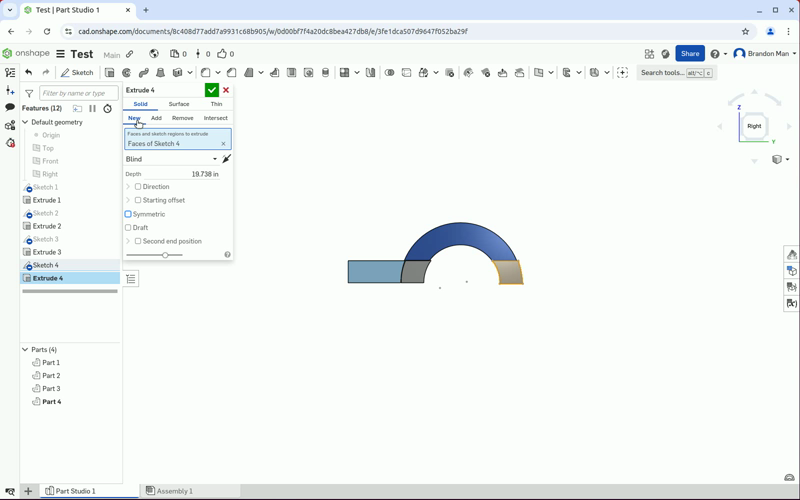
key(space)
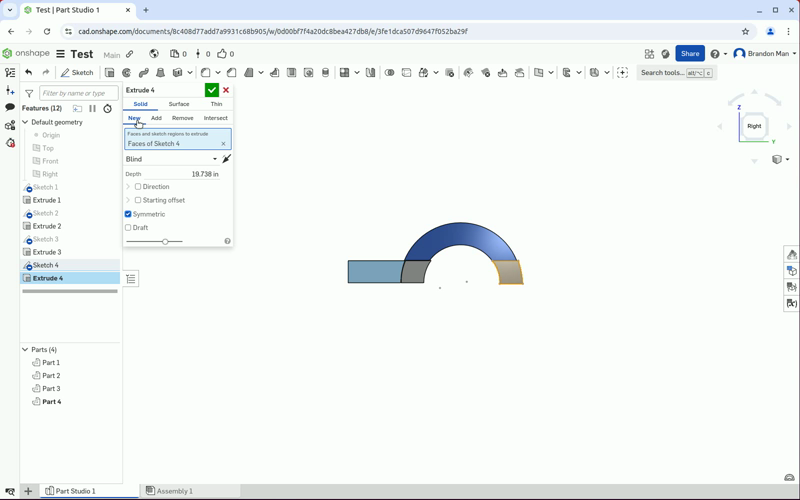
key(enter)
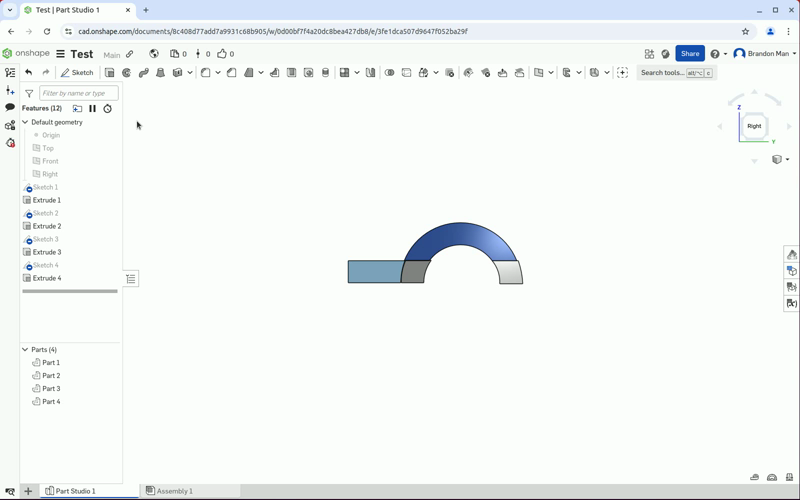
key(shift+h)
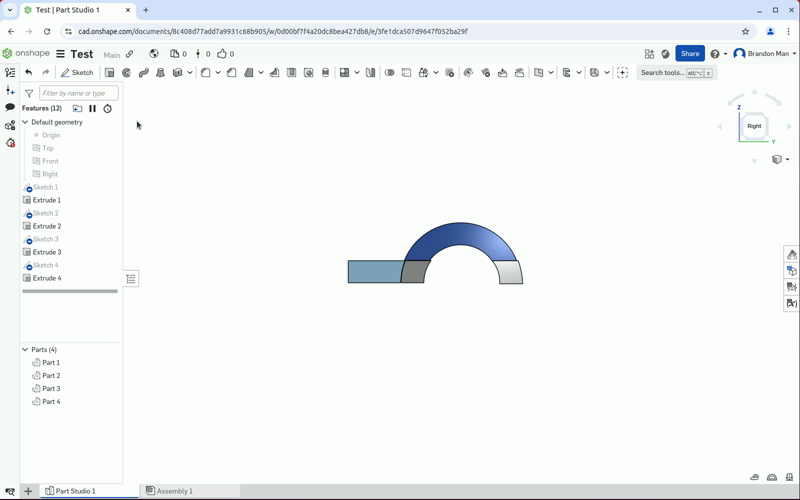
key(shift+h)
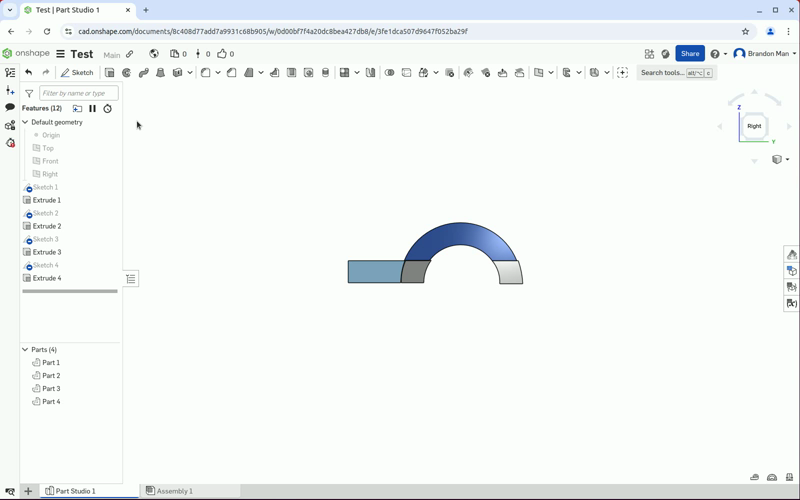
mouse_move(73, 189)
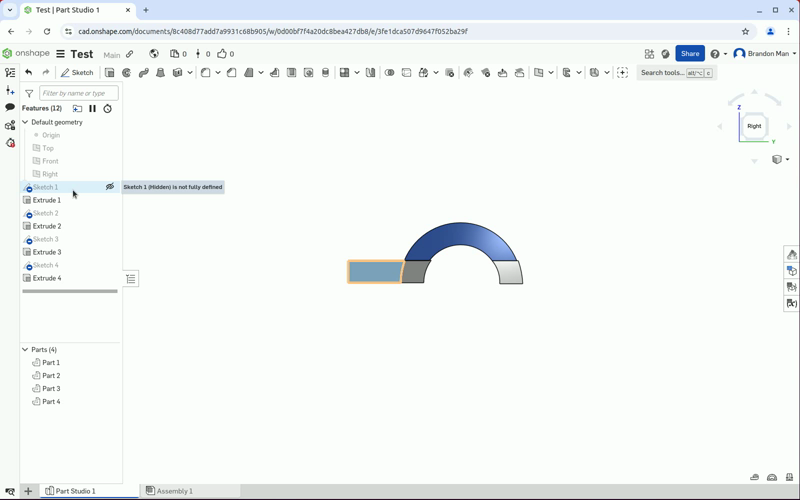
click(73, 189)
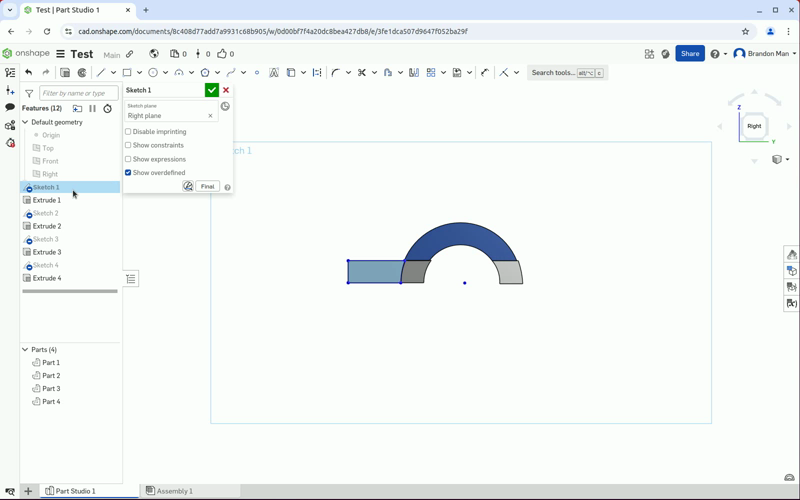
mouse_move(229, 92)
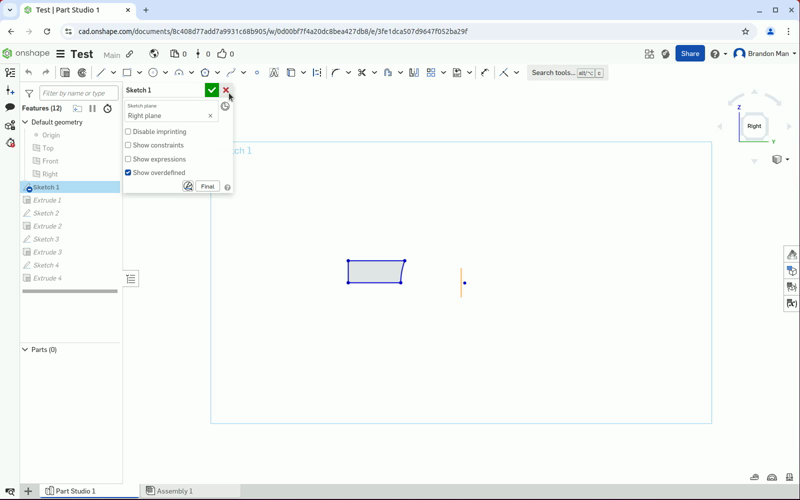
click(229, 92)
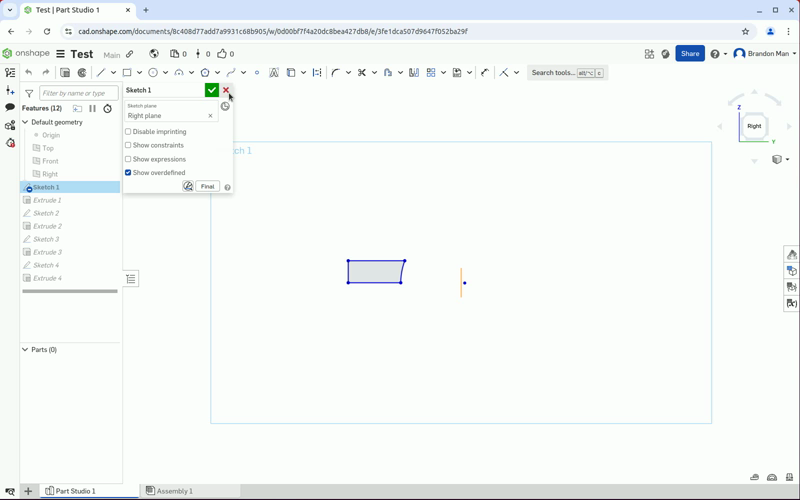
key(shift+s)
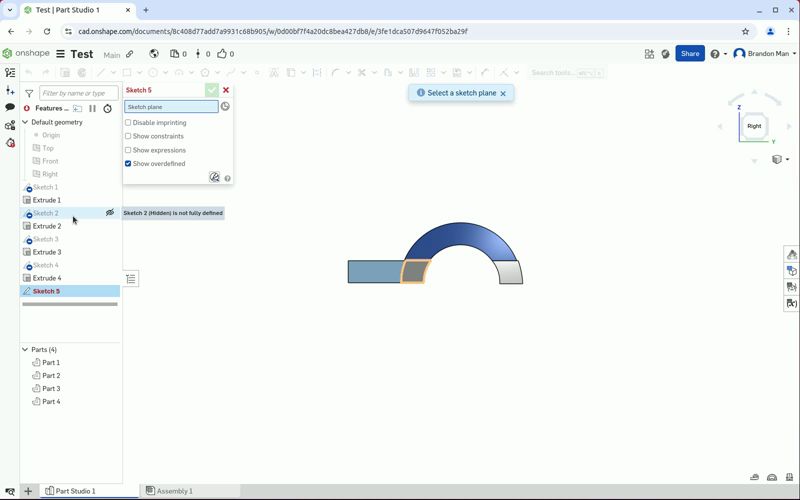
scroll(3)
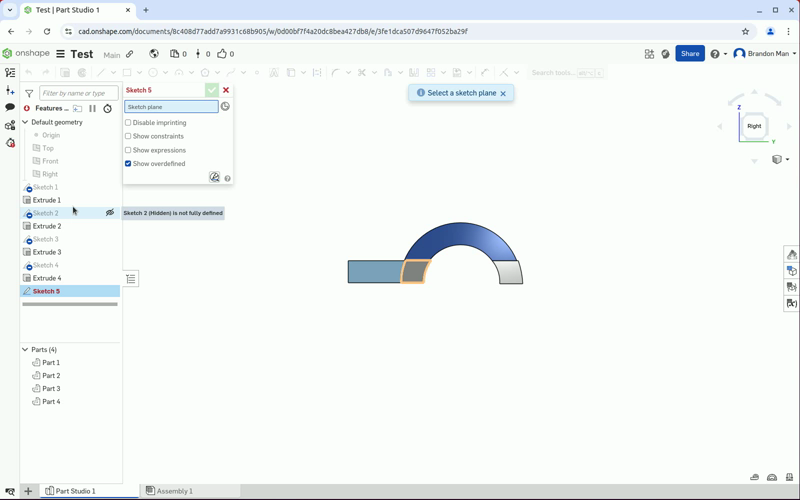
mouse_move(73, 176)
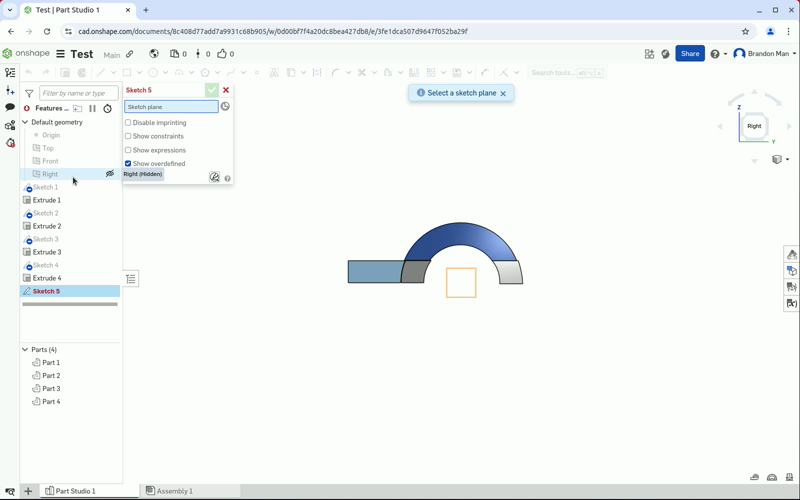
click(73, 176)
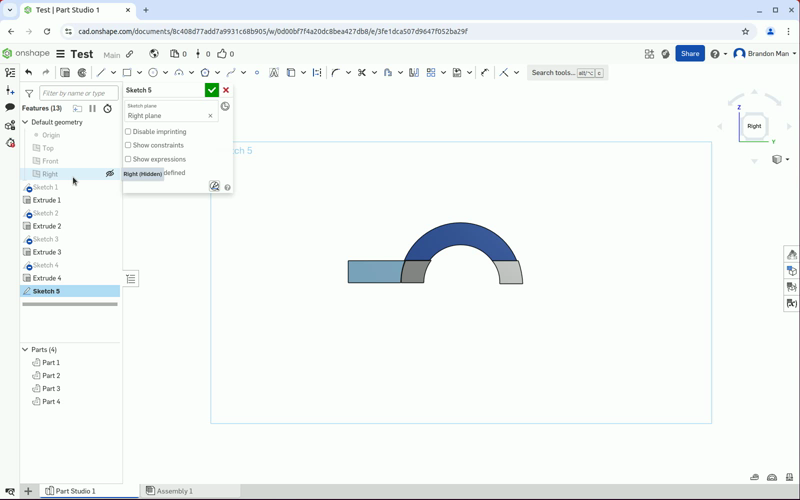
mouse_move(73, 352)
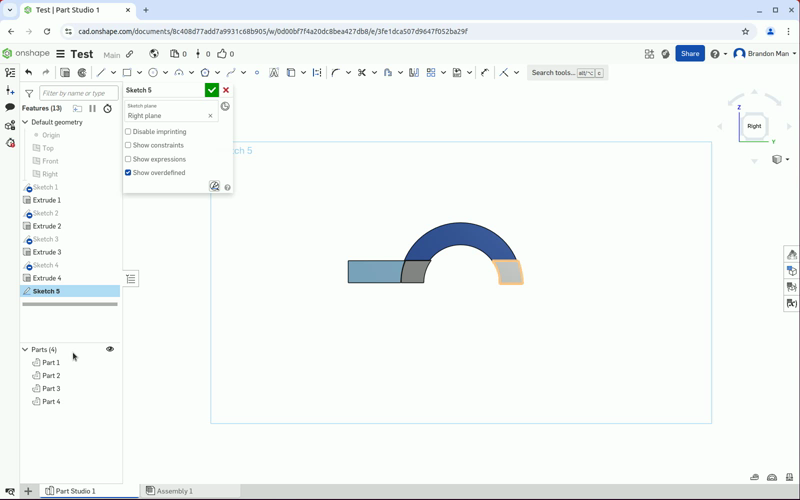
key(y)
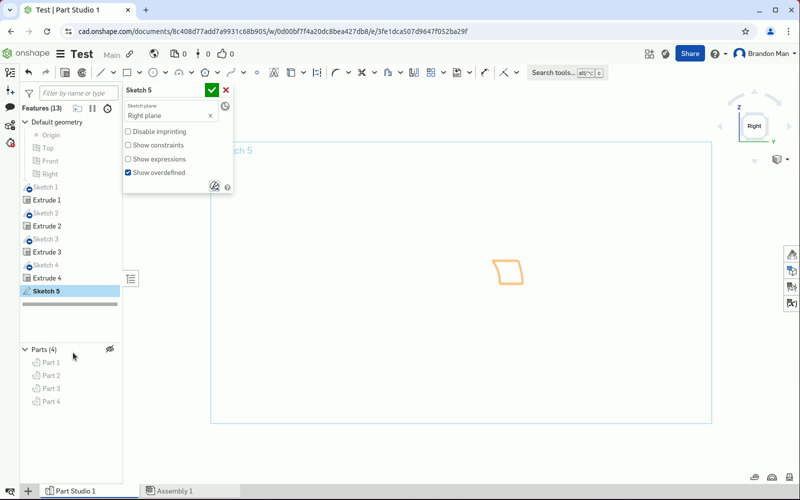
key(a)
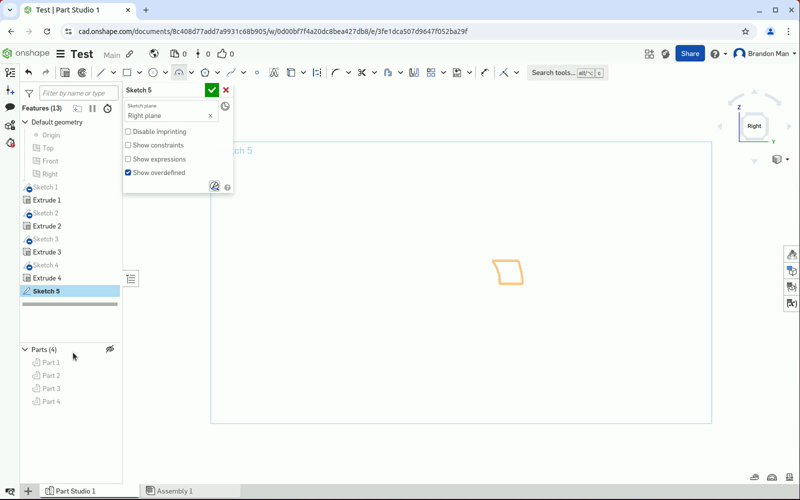
key_down(shift)
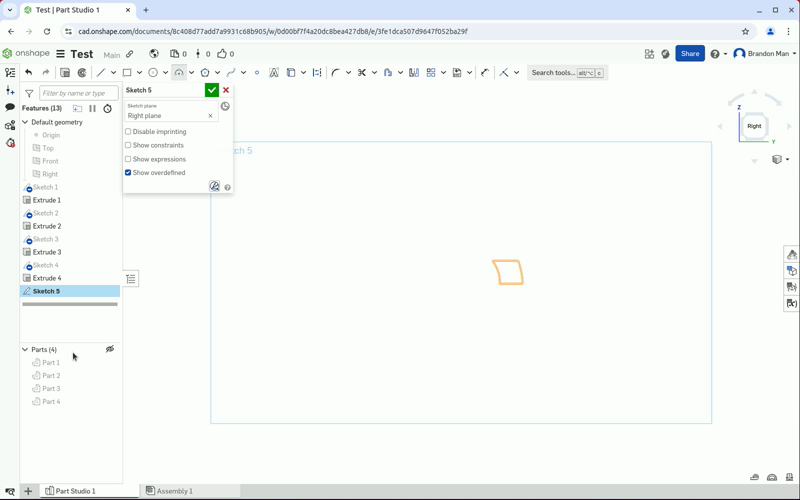
mouse_move(516, 260)
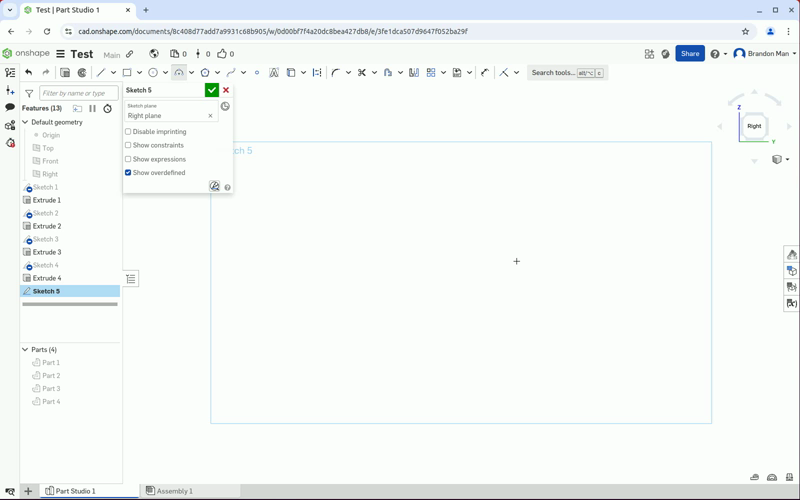
click(516, 260)
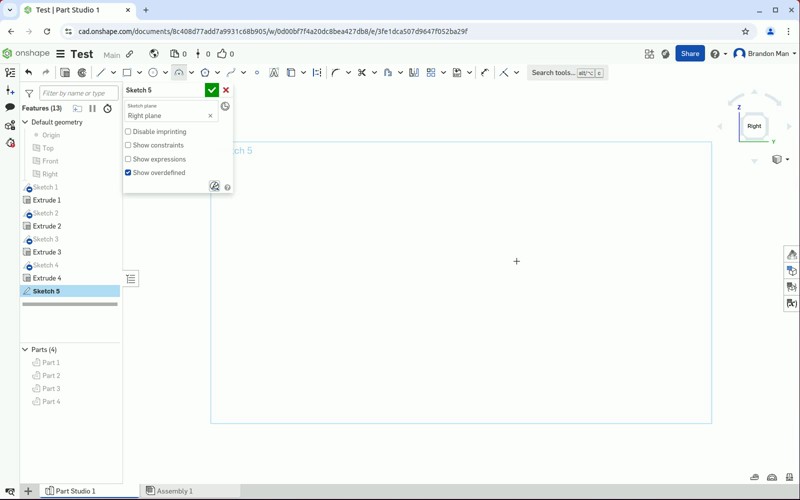
key_up(shift)
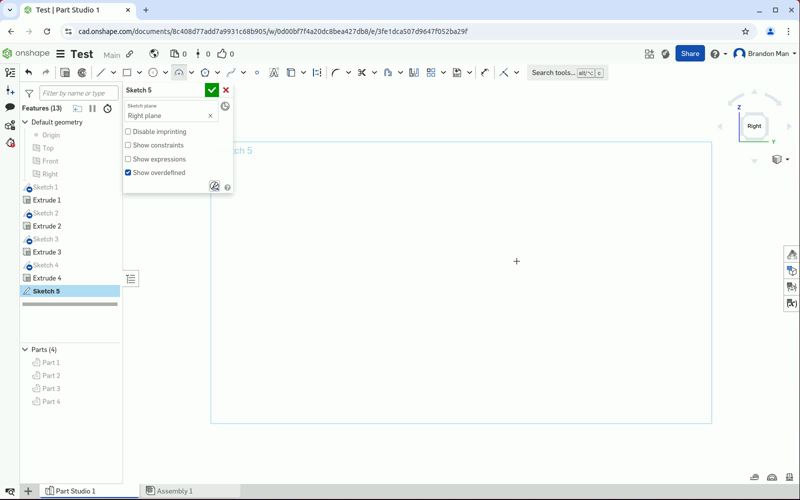
key_down(shift)
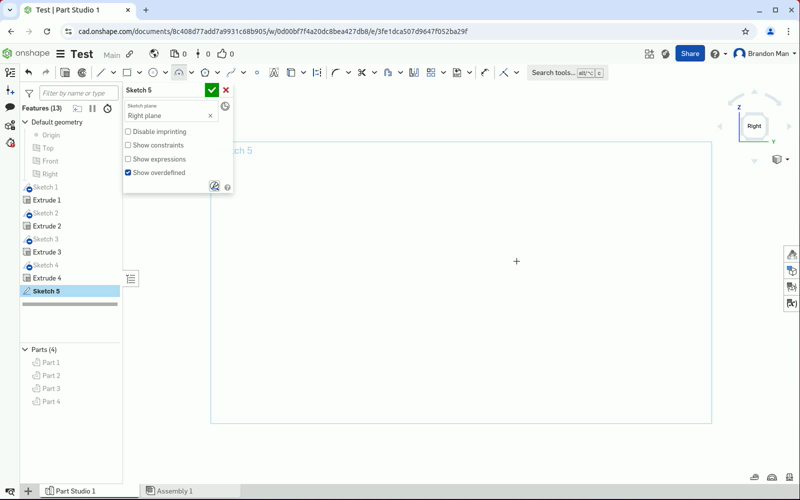
mouse_move(521, 283)
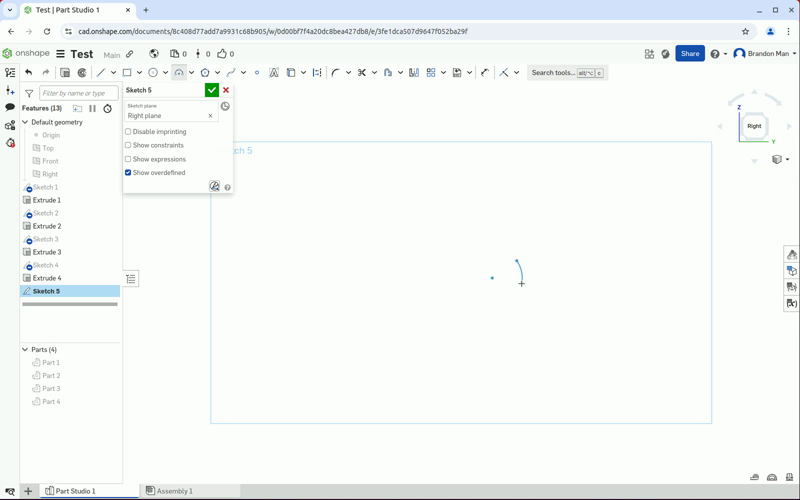
click(521, 283)
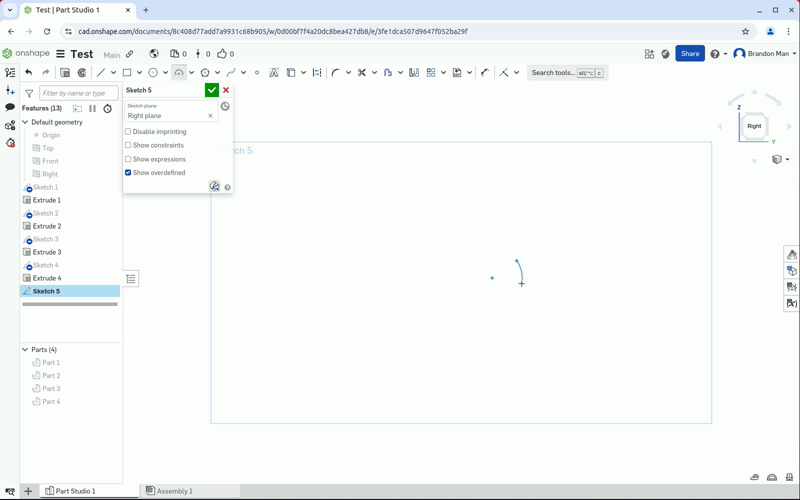
mouse_move(520, 271)
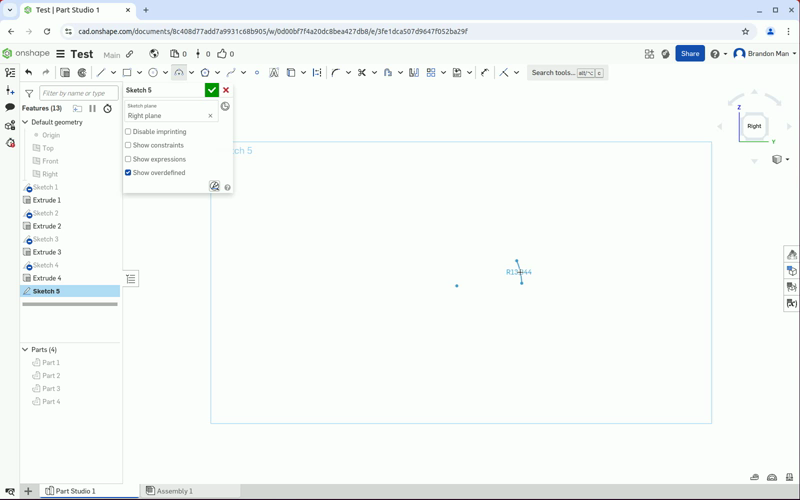
click(520, 271)
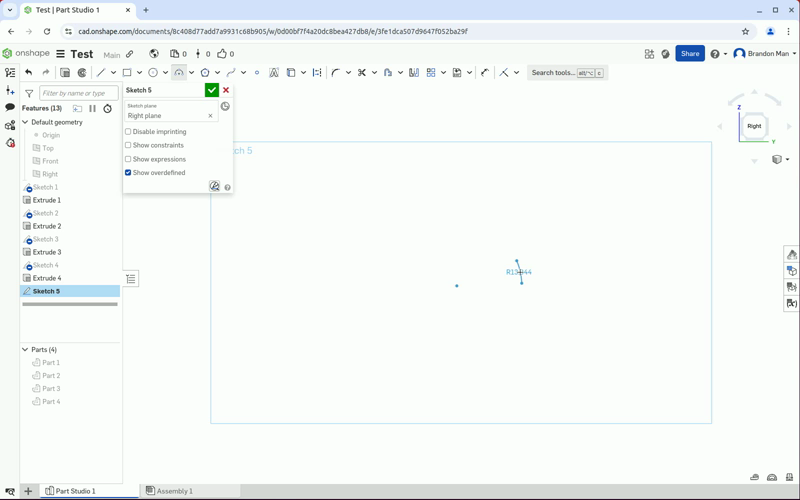
key_up(shift)
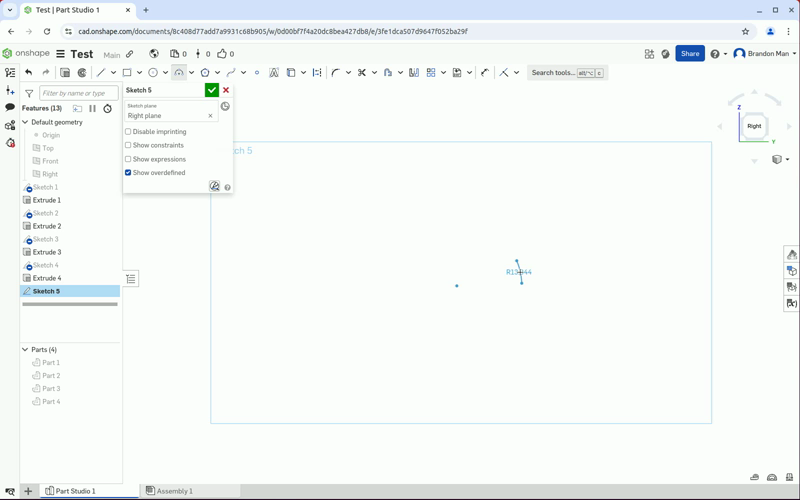
key(esc)
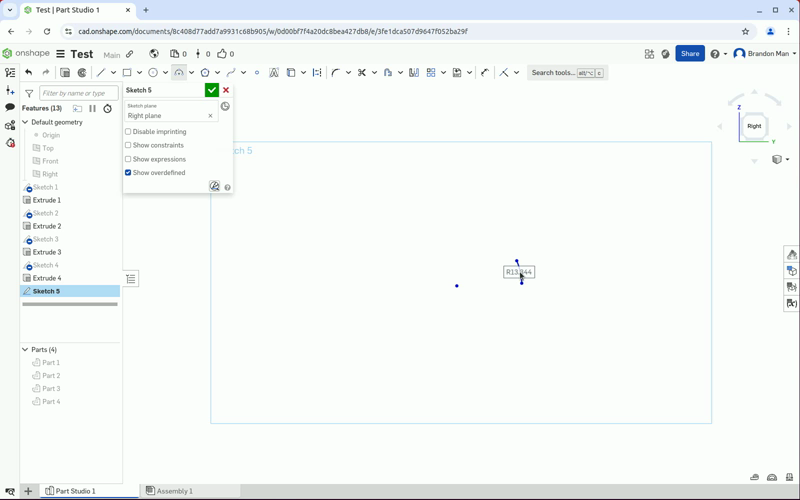
key(l)
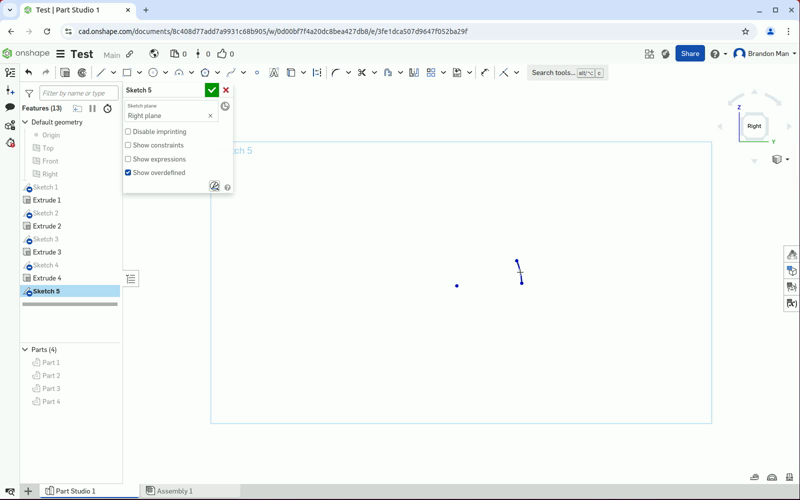
mouse_move(521, 283)
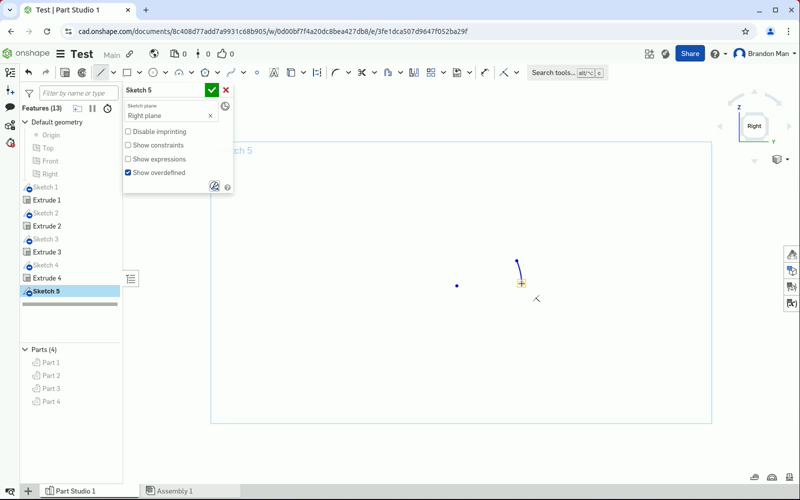
click(521, 283)
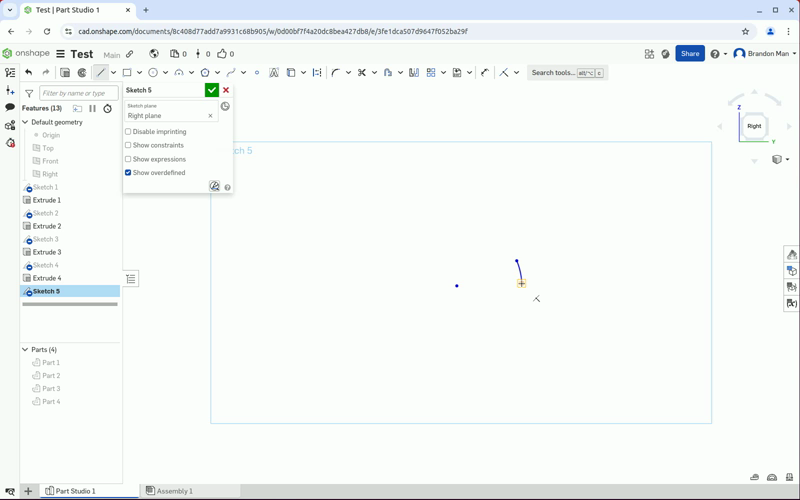
key_down(shift)
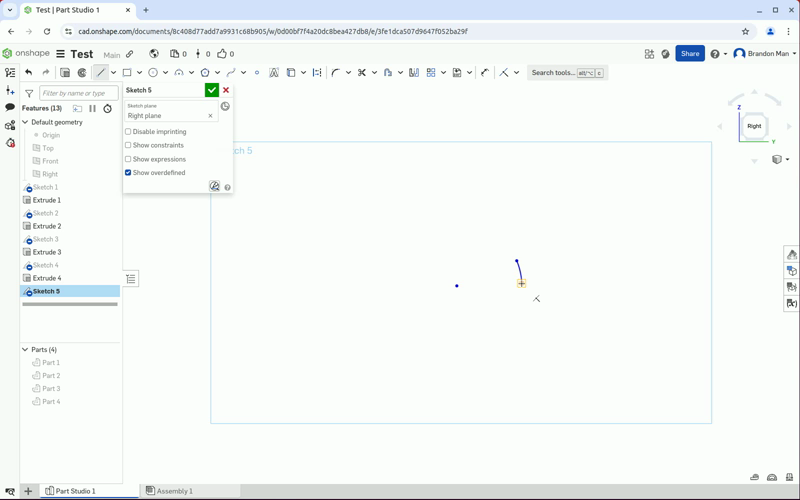
mouse_move(551, 283)
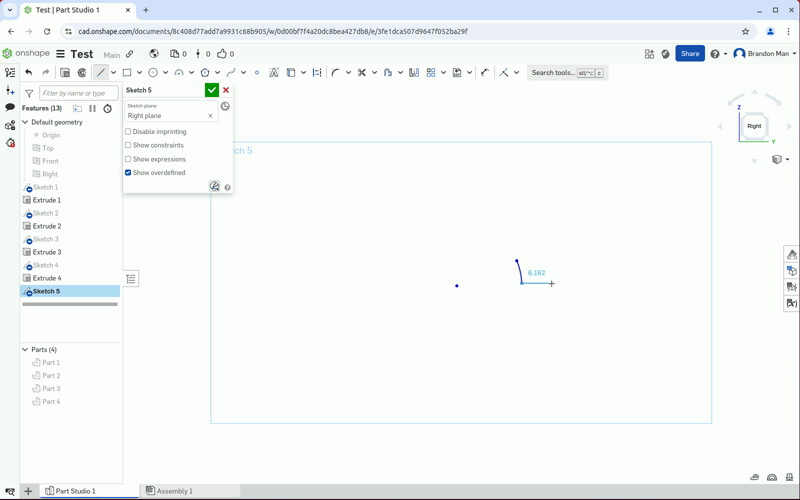
mouse_move(564, 283)
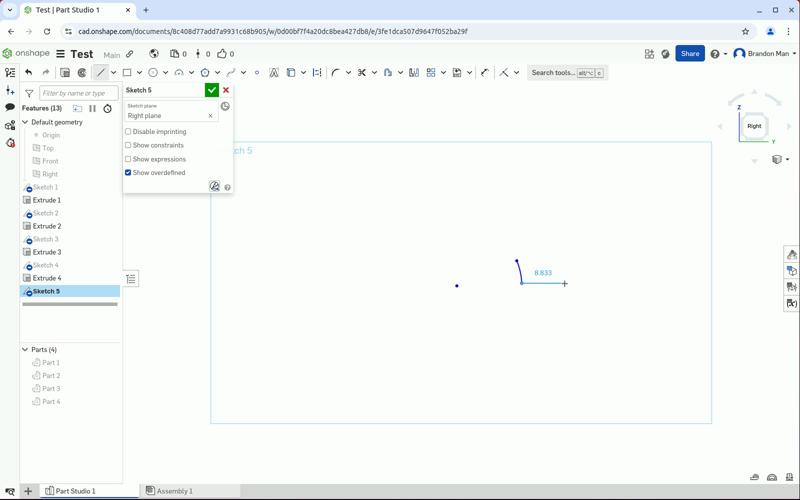
click(564, 283)
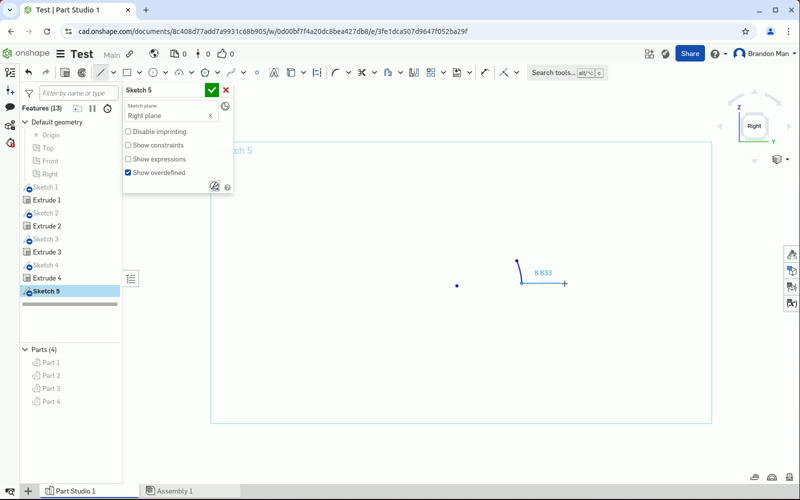
key_up(shift)
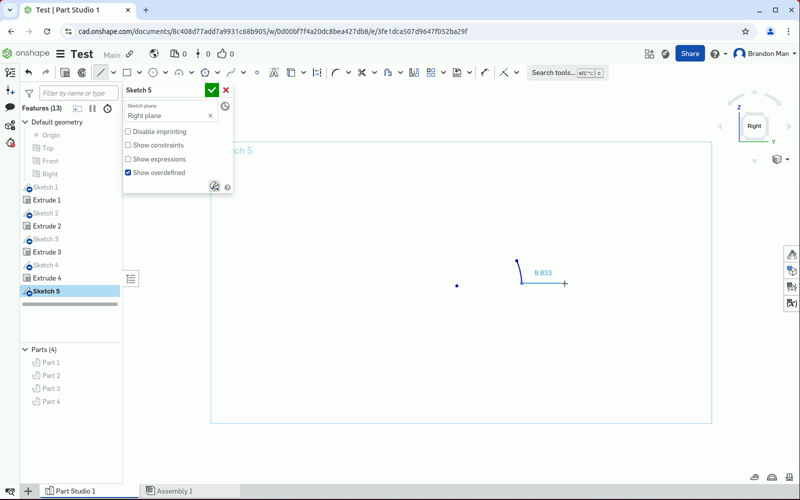
key_down(shift)
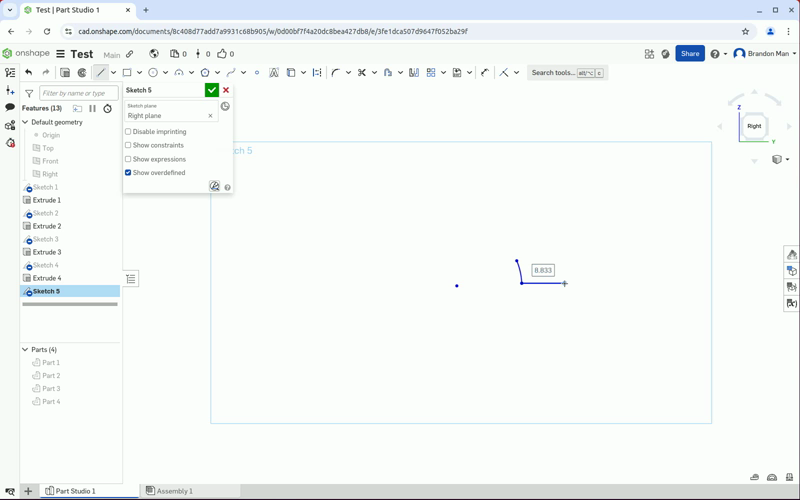
mouse_move(589, 283)
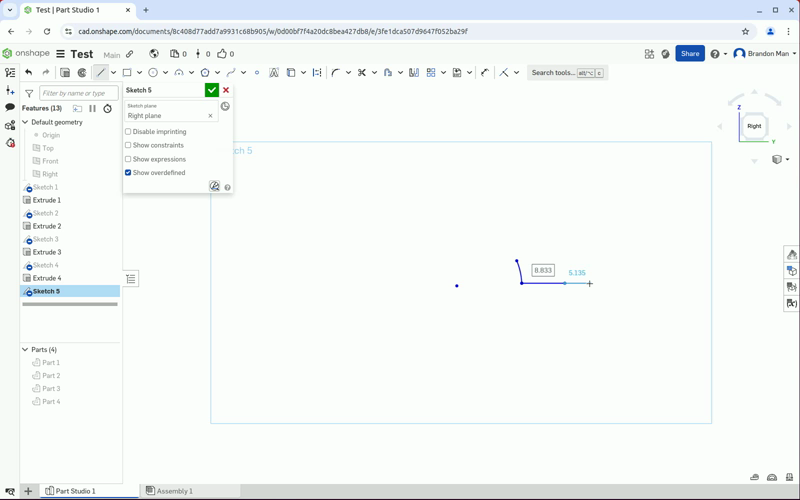
mouse_move(564, 260)
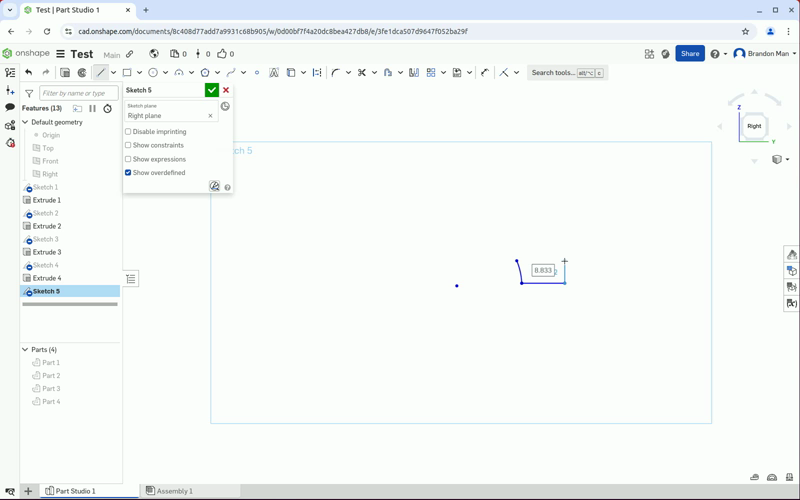
click(564, 260)
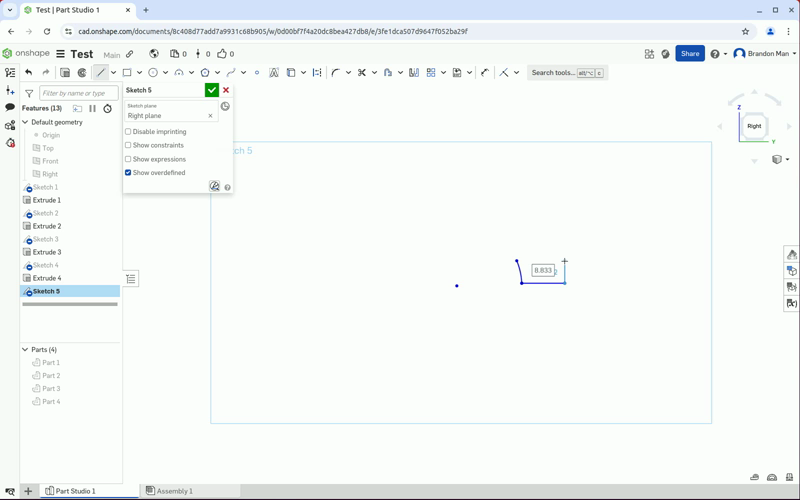
key_up(shift)
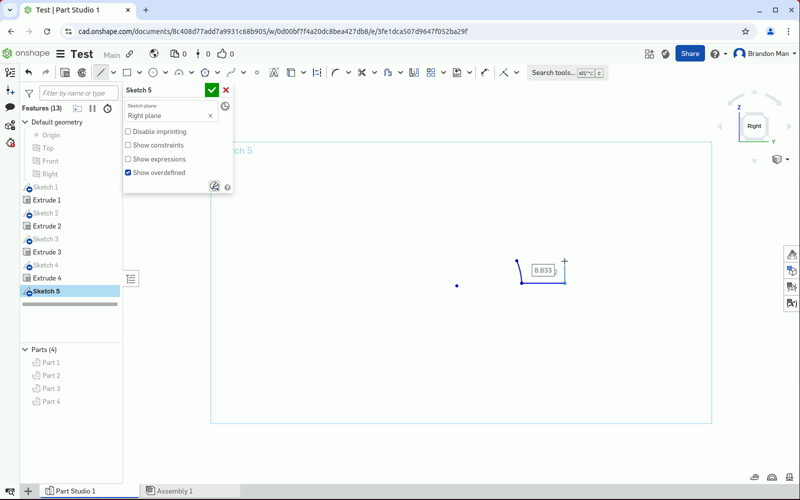
key_down(shift)
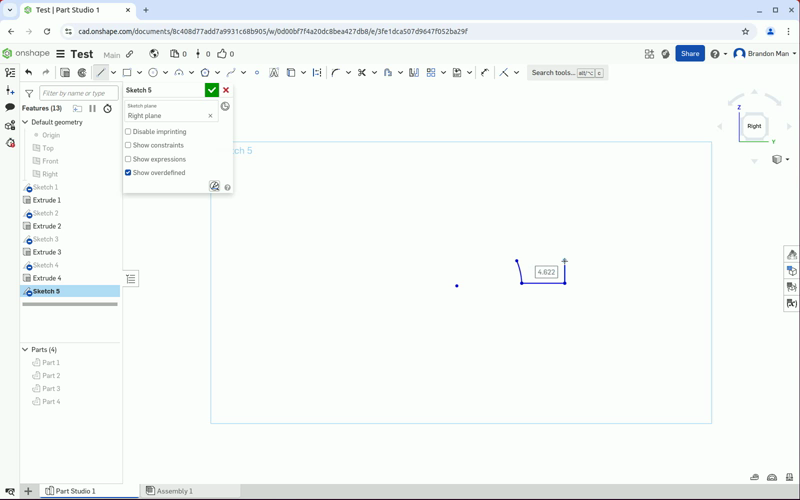
mouse_move(589, 260)
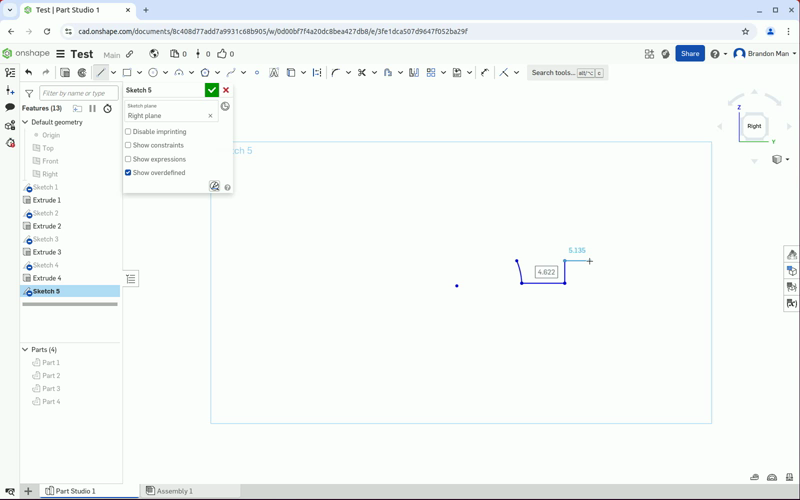
mouse_move(542, 260)
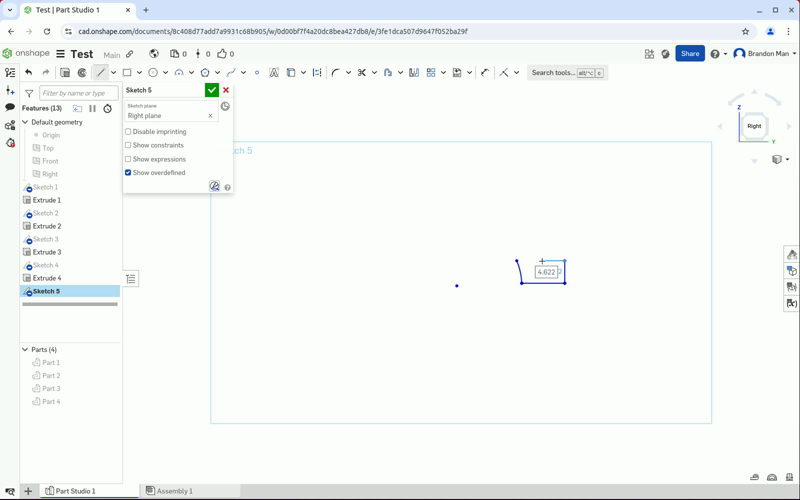
click(542, 260)
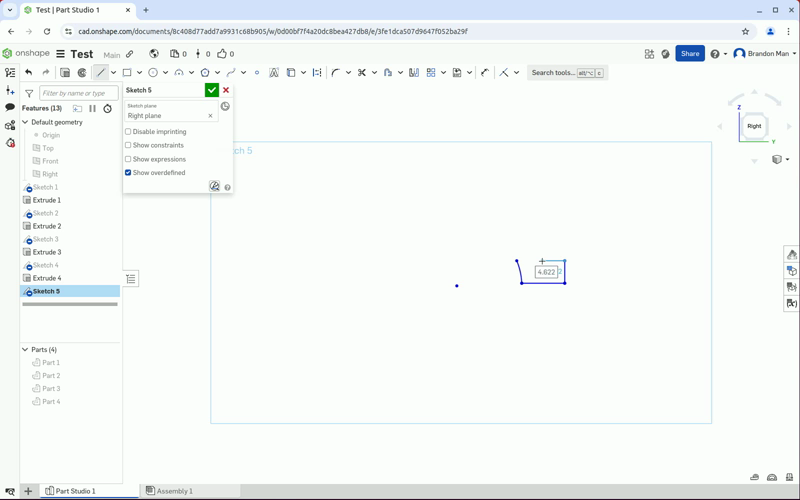
key_up(shift)
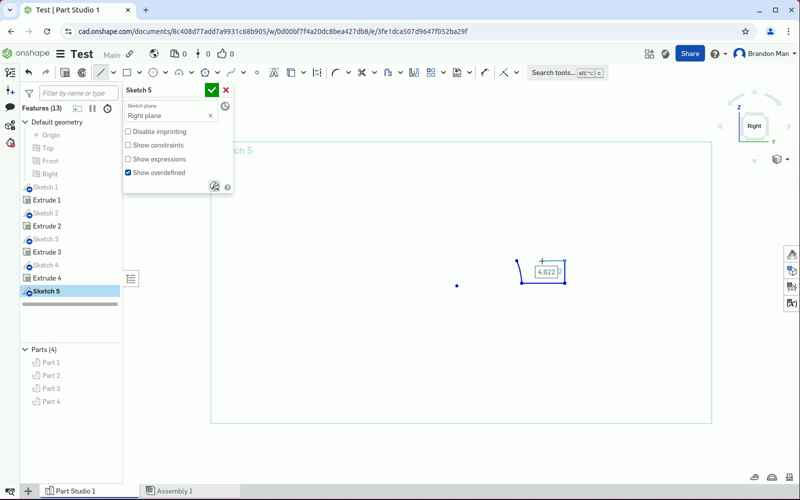
mouse_move(572, 260)
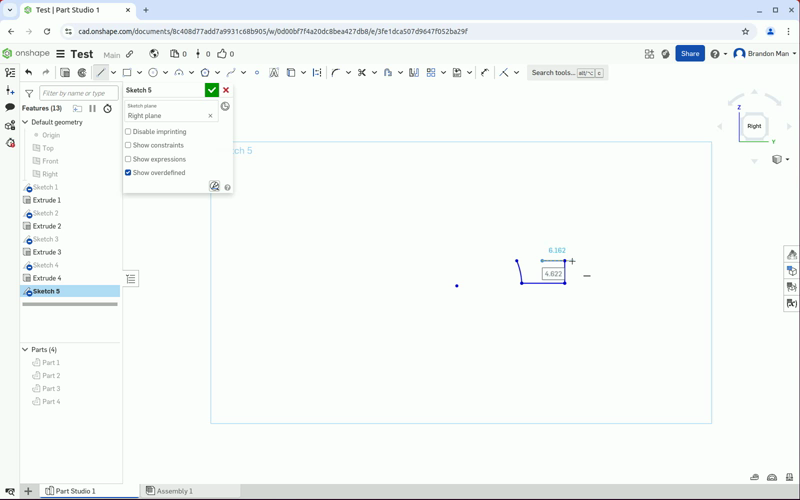
key_down(shift)
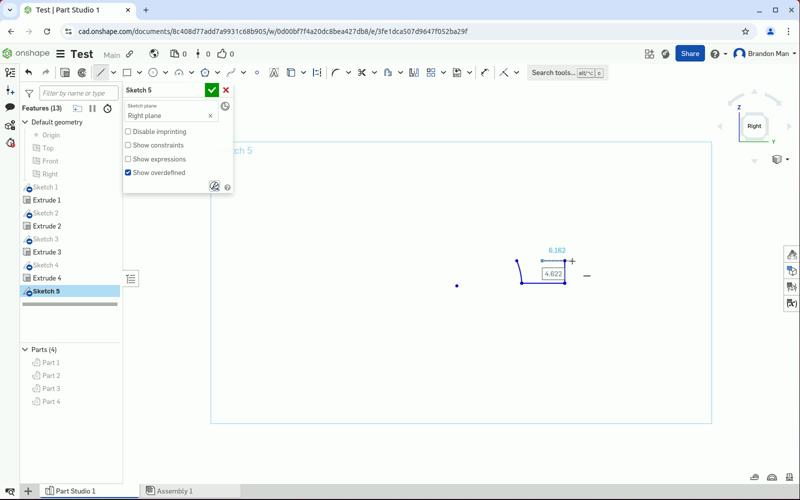
mouse_move(516, 260)
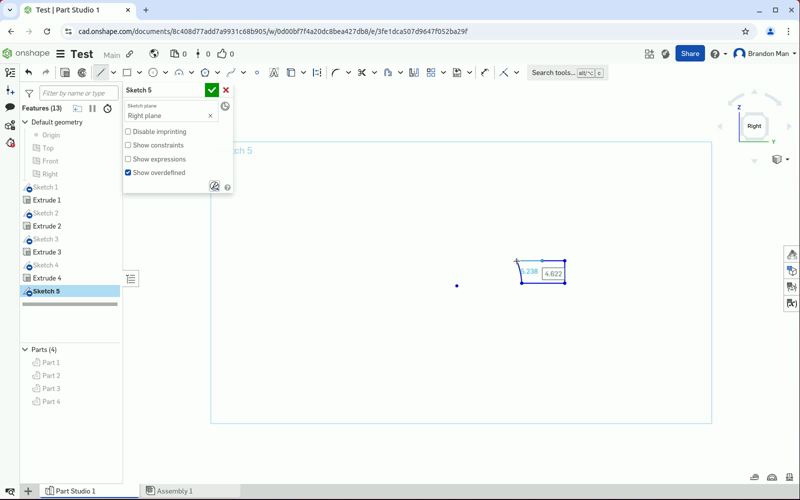
key_up(shift)
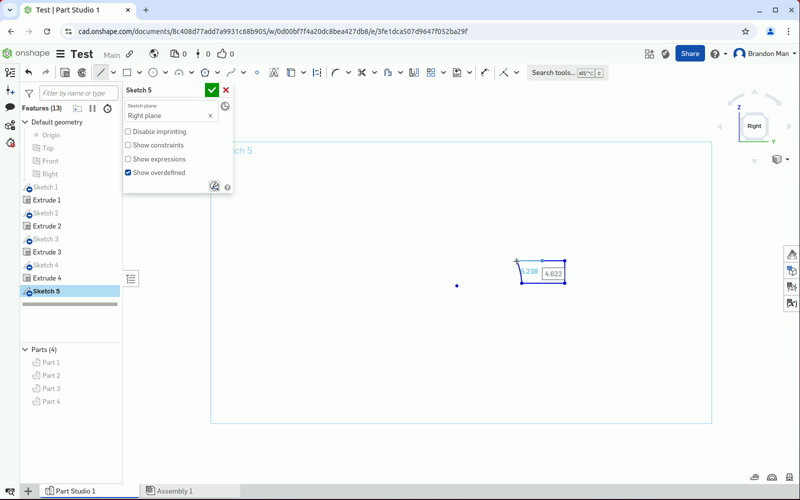
click(516, 260)
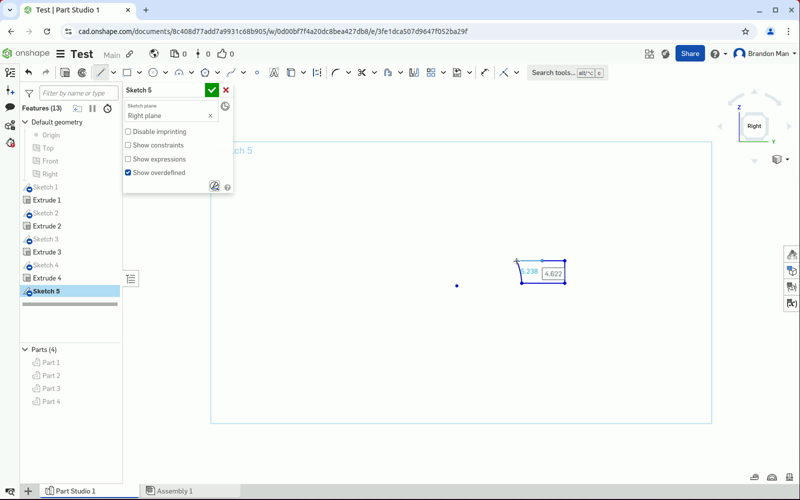
key(esc)
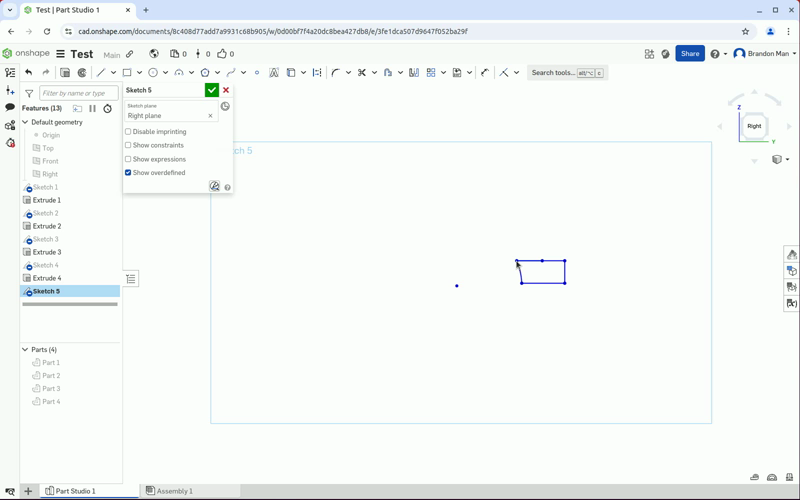
mouse_move(539, 281)
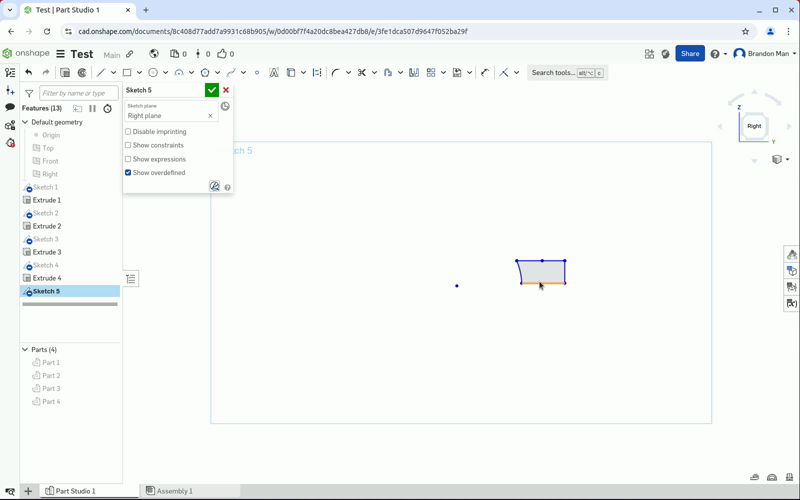
scroll(6)
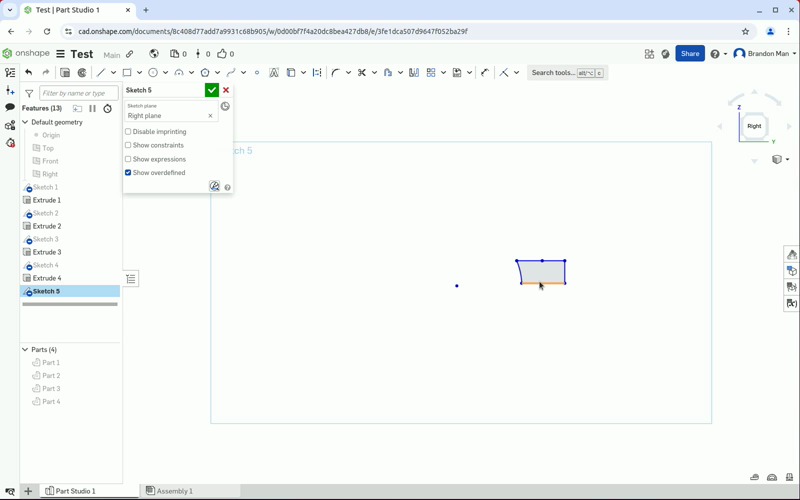
scroll(6)
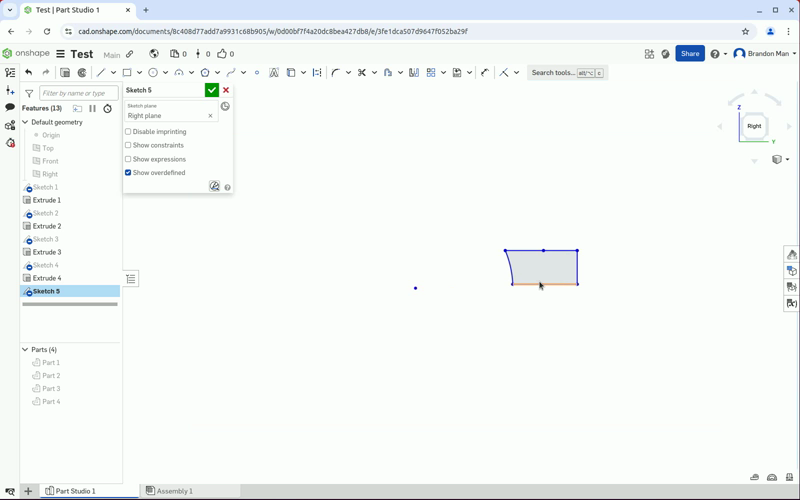
scroll(6)
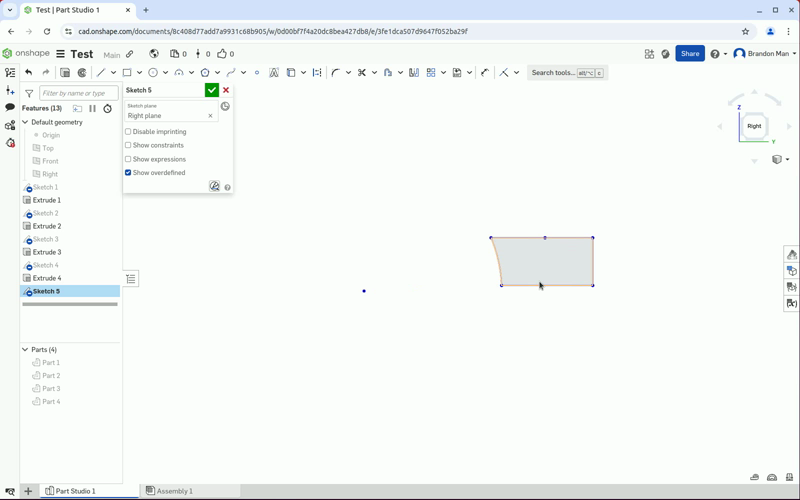
scroll(6)
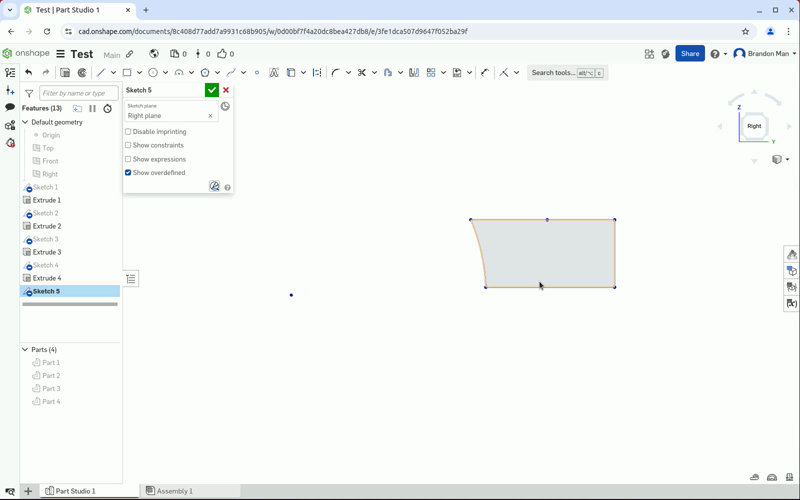
scroll(6)
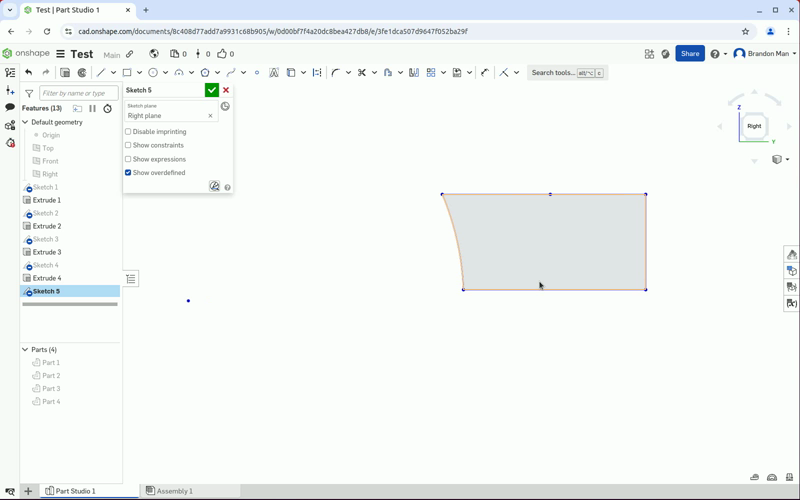
scroll(6)
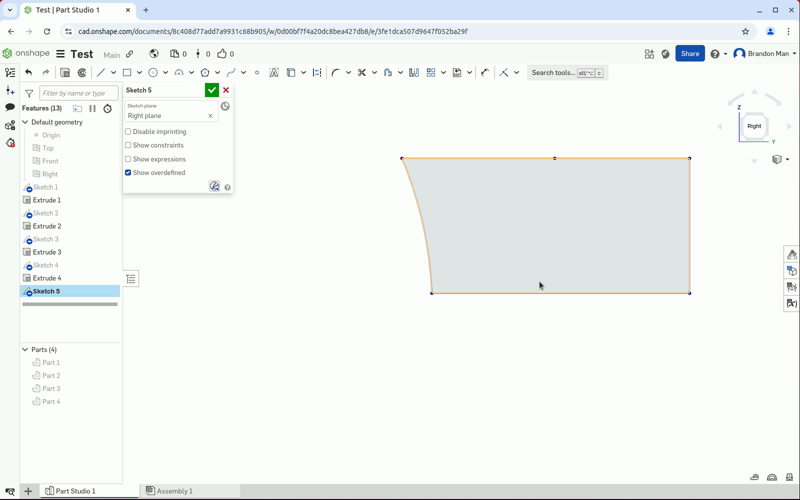
scroll(6)
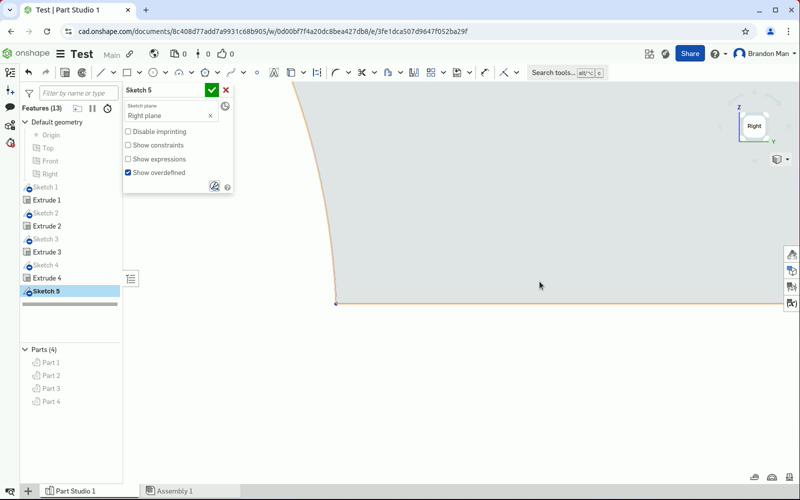
click(539, 281)
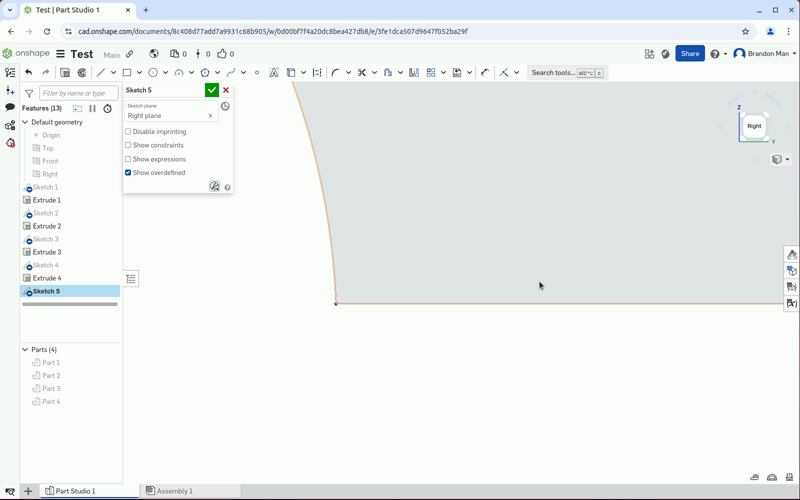
scroll(-6)
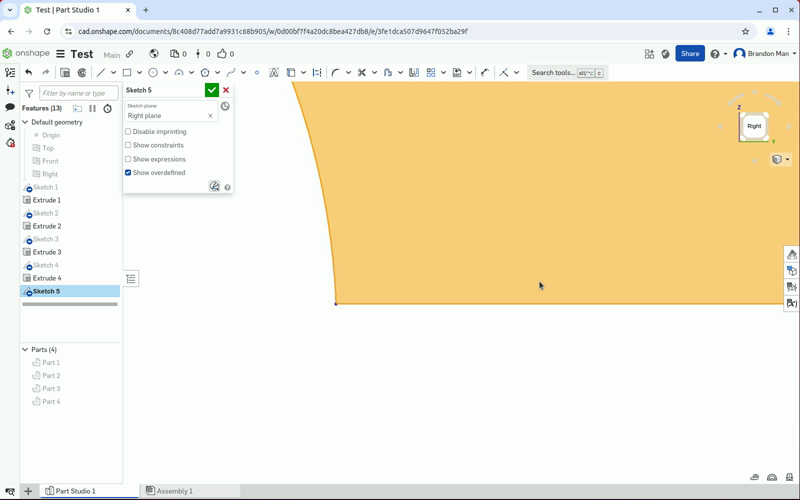
scroll(-6)
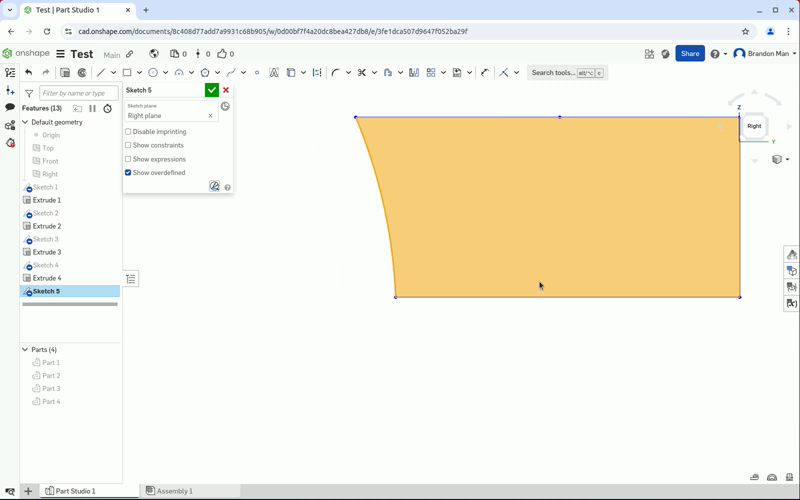
scroll(-6)
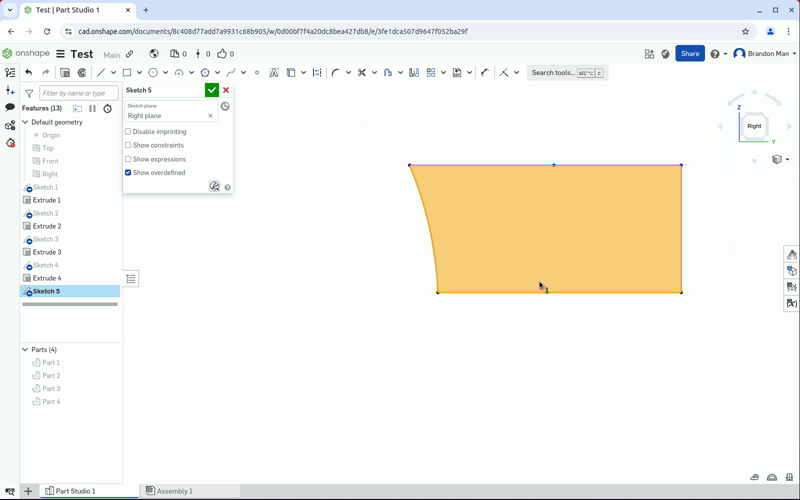
scroll(-6)
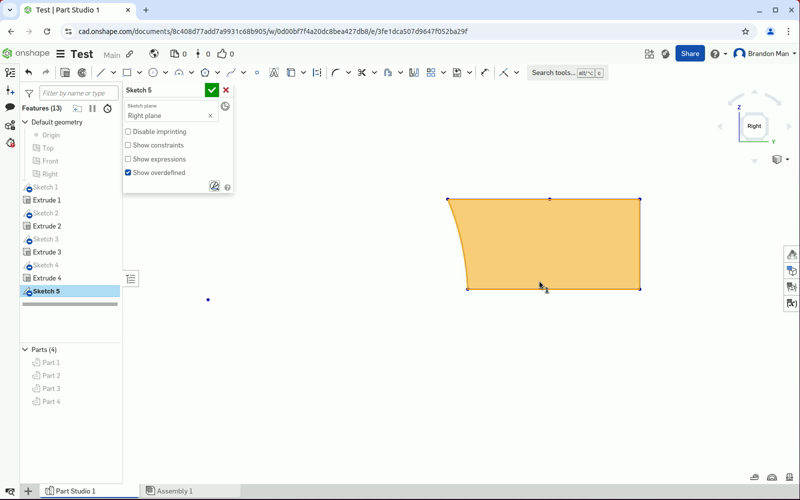
scroll(-6)
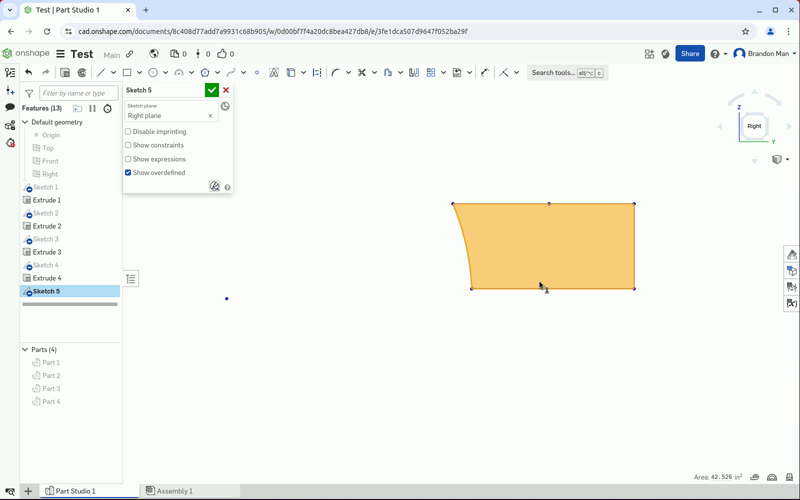
scroll(-6)
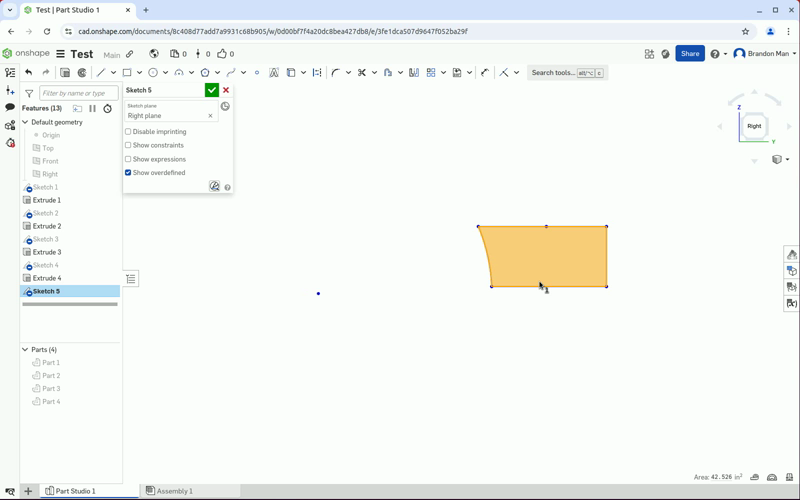
scroll(-6)
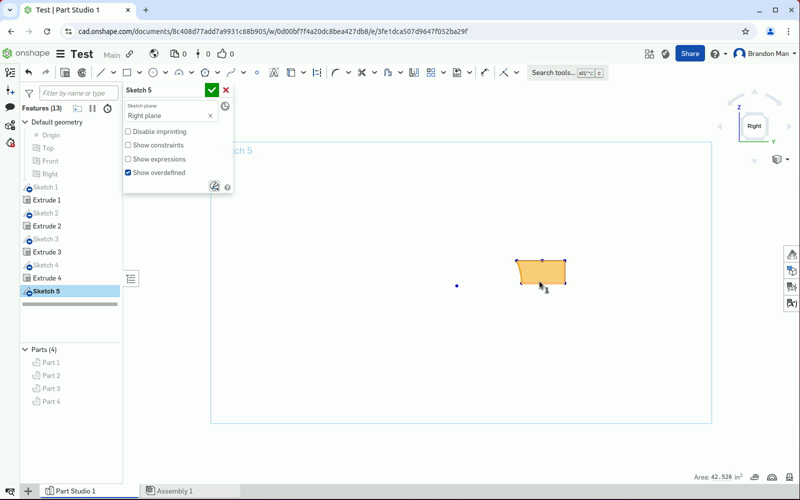
mouse_move(73, 352)
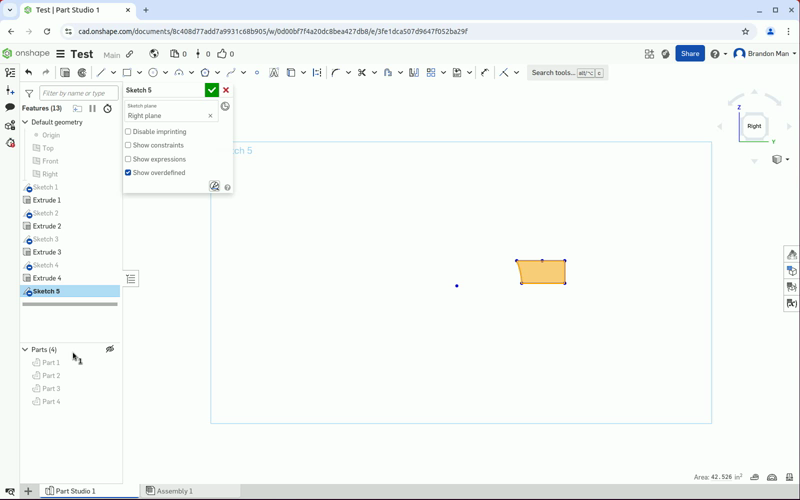
key(shift+y)
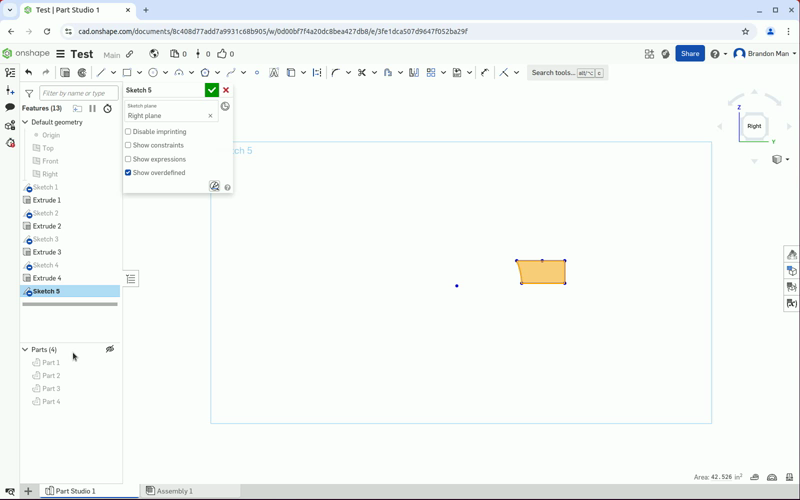
key(shift+e)
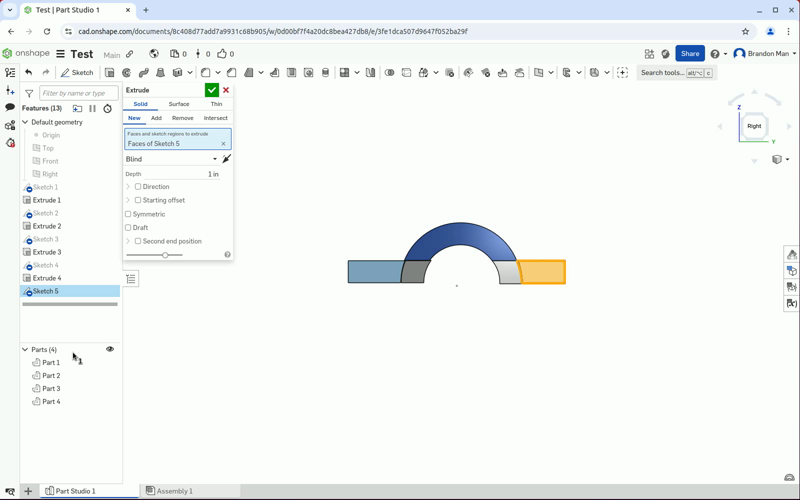
mouse_move(143, 106)
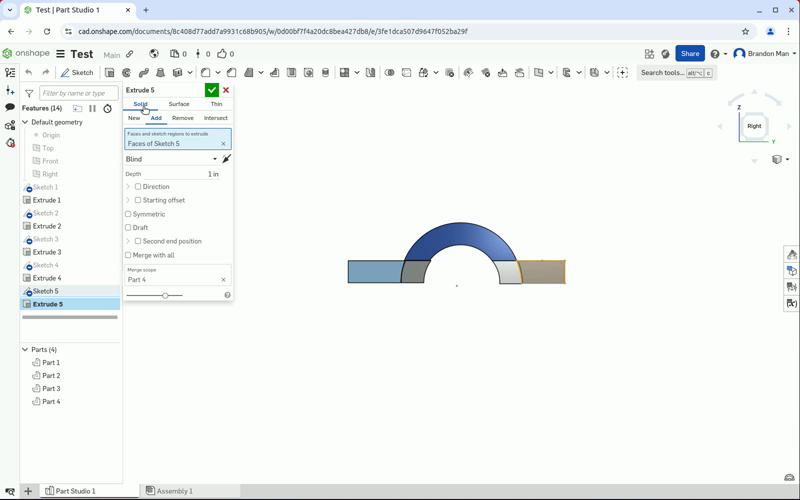
click(143, 106)
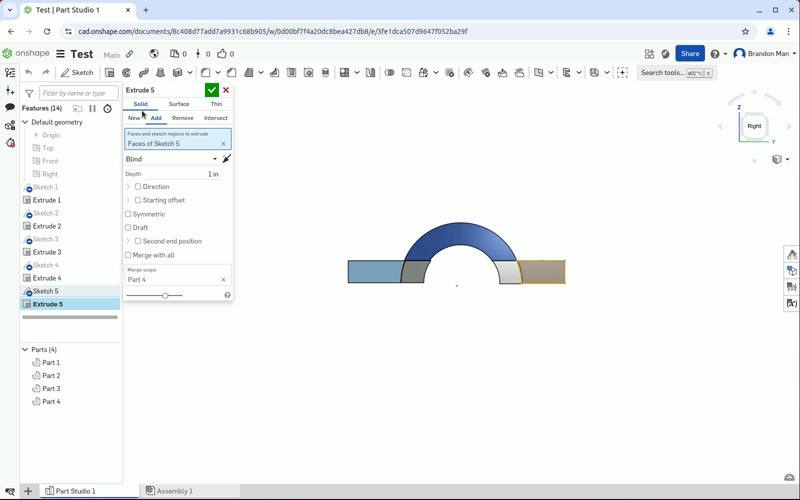
mouse_move(137, 120)
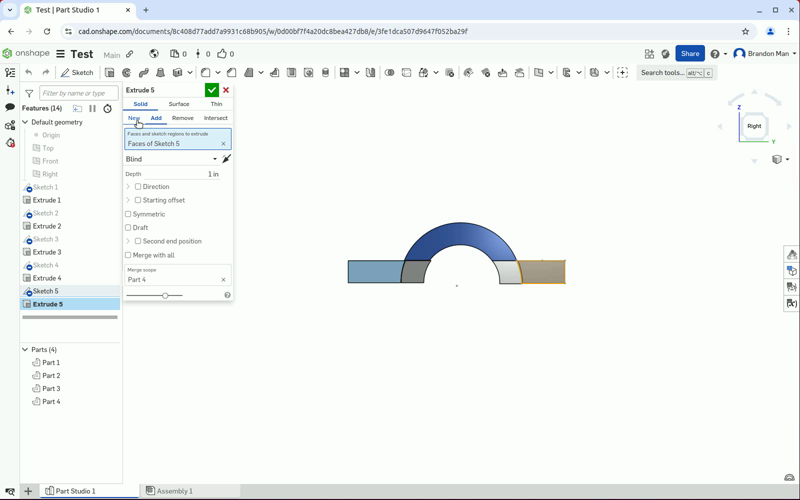
click(137, 120)
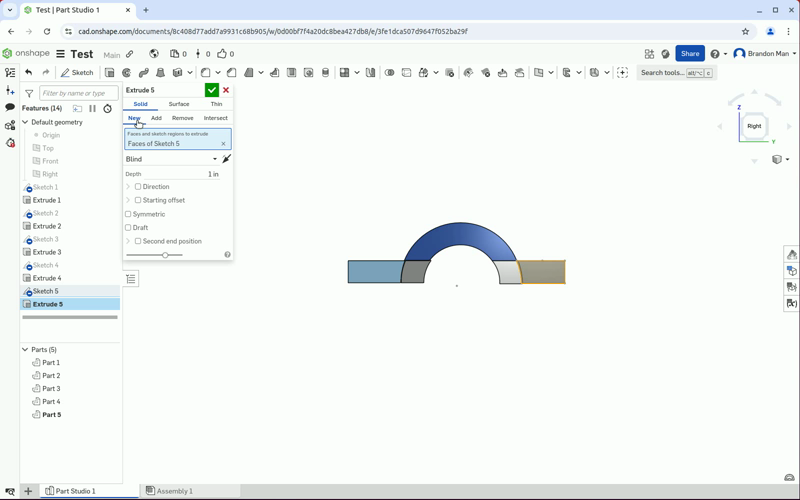
key(tab, 4)
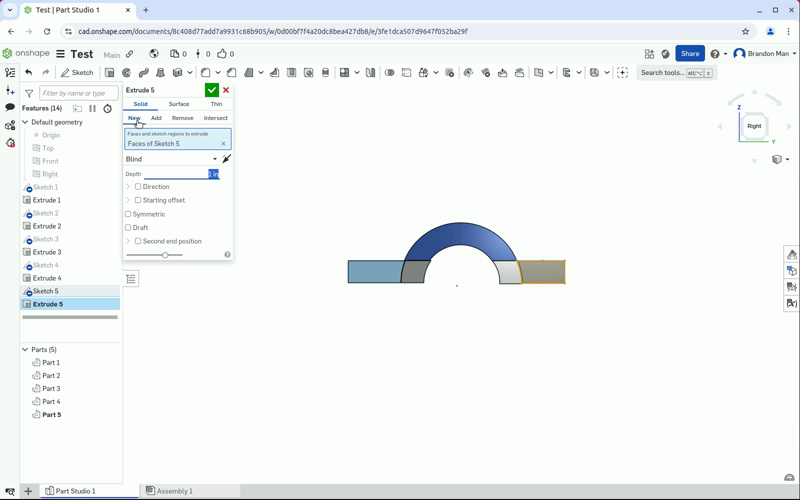
text(19.738)
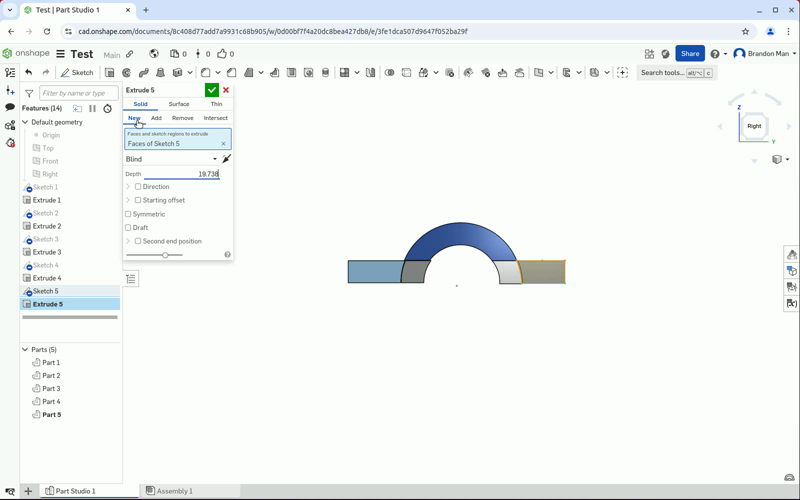
key(tab, 3)
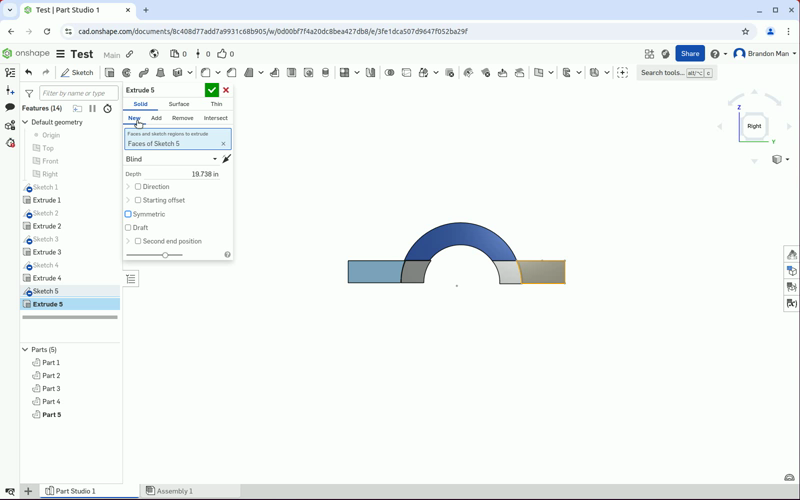
key(space)
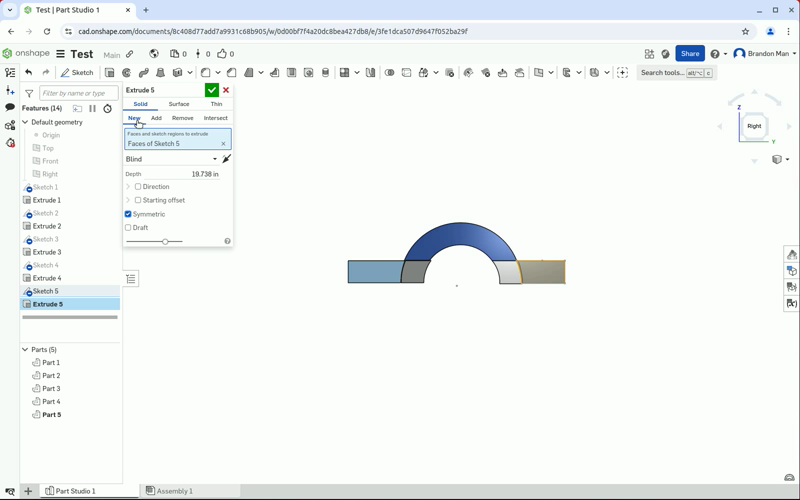
key(enter)
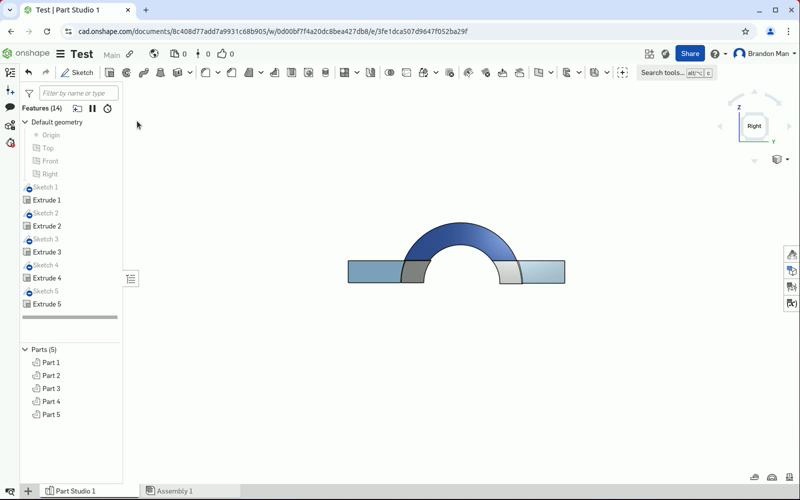
key(shift+h)
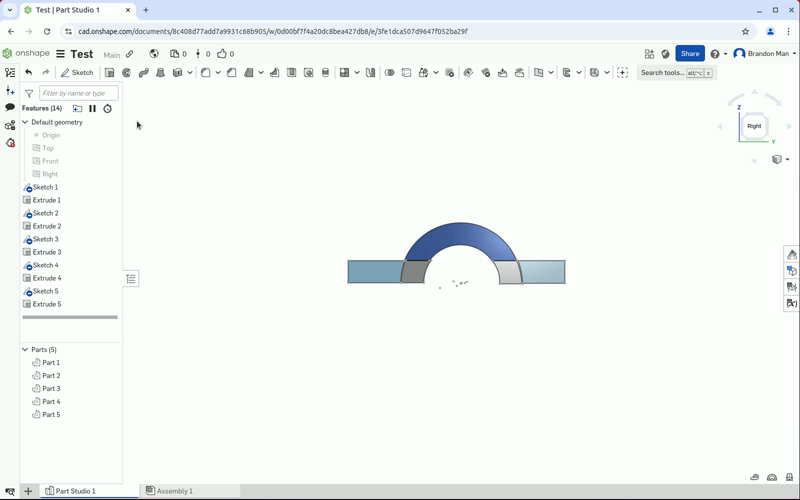
key(shift+h)
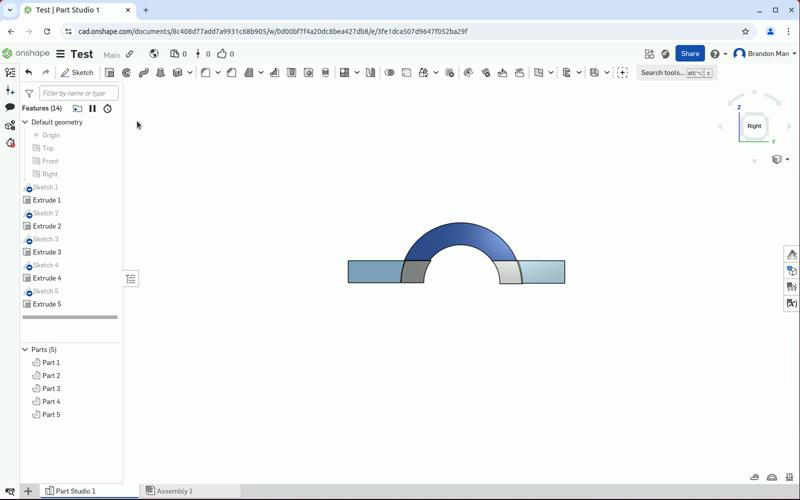
mouse_move(73, 189)
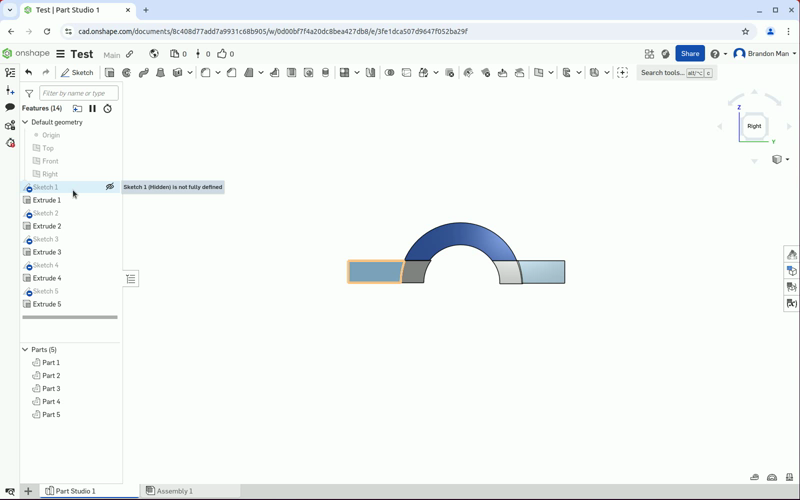
click(73, 189)
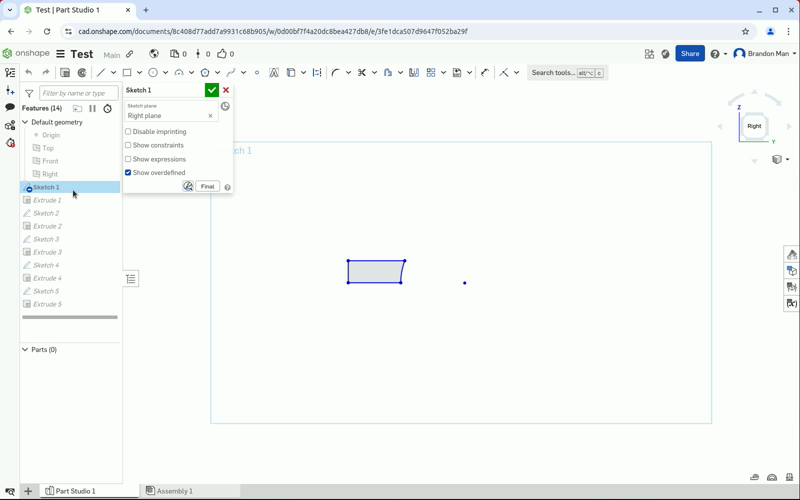
mouse_move(229, 92)
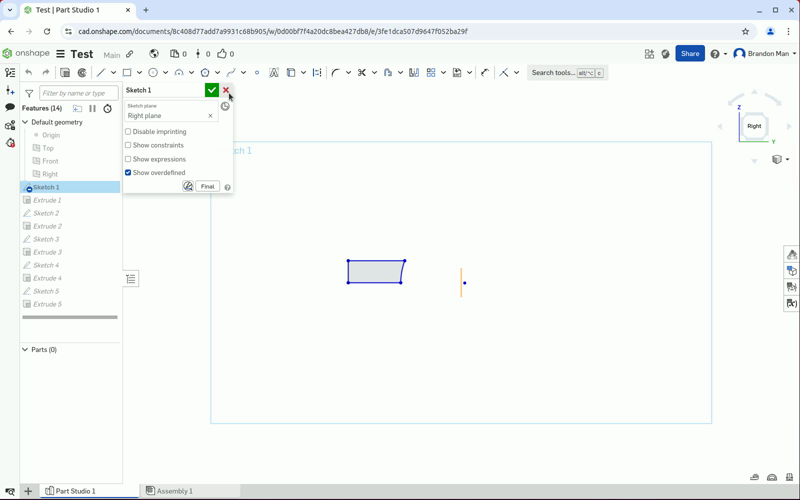
click(229, 92)
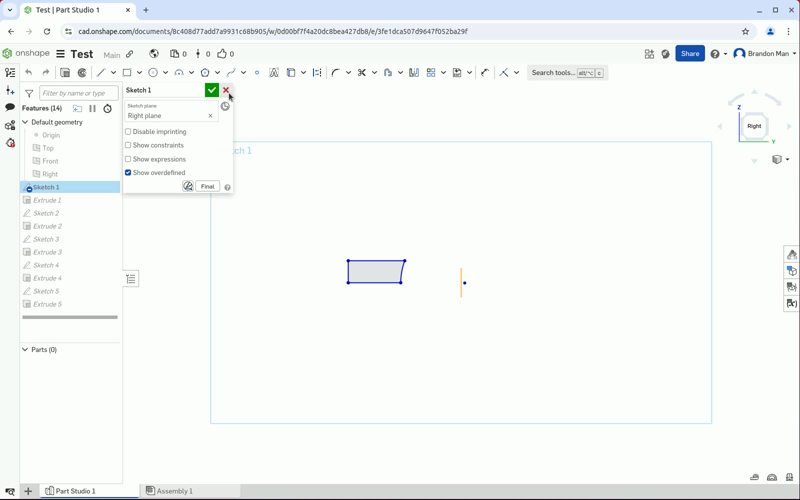
key(shift+s)
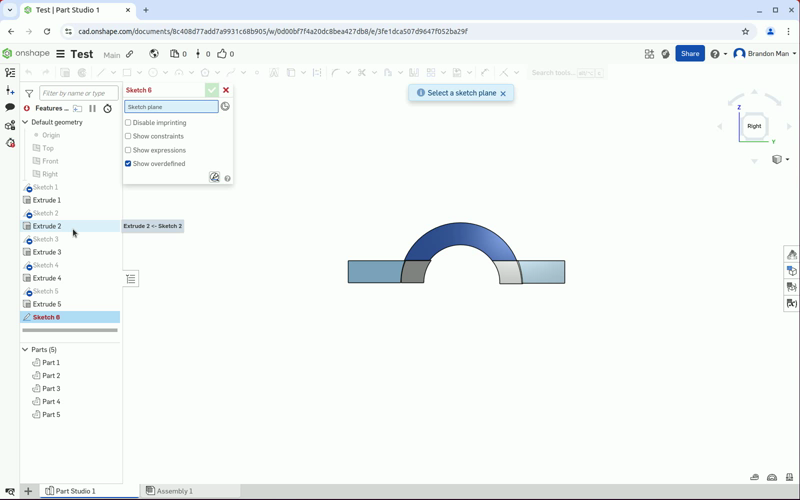
scroll(3)
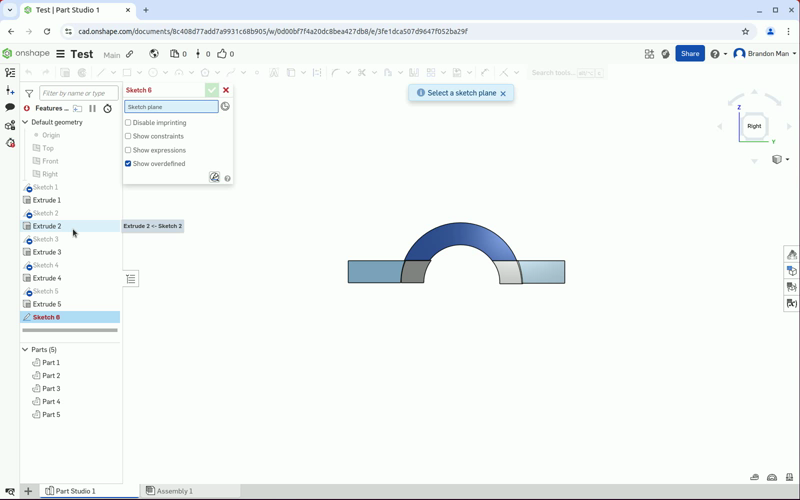
mouse_move(73, 176)
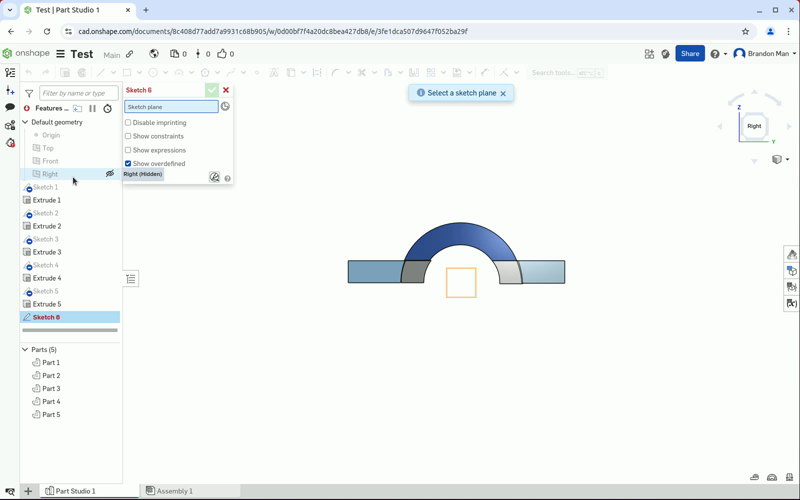
click(73, 176)
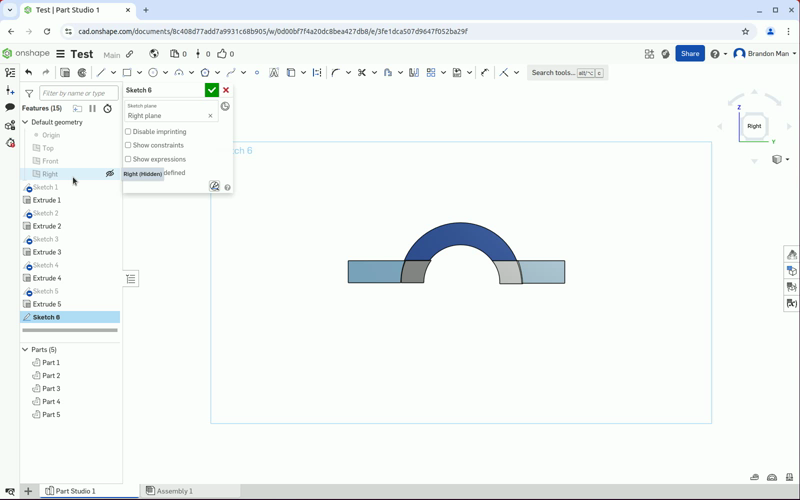
mouse_move(73, 352)
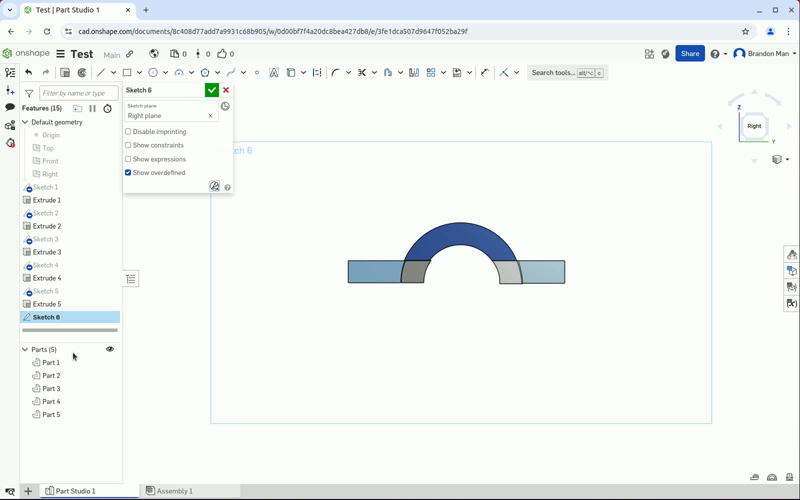
key(y)
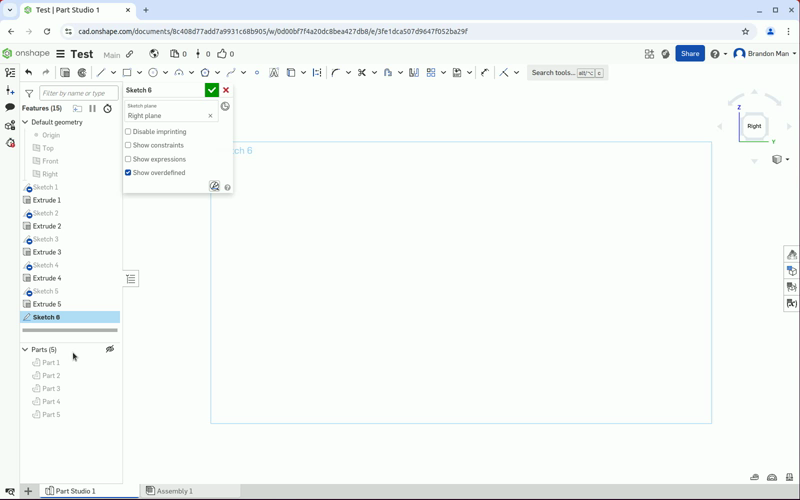
key(l)
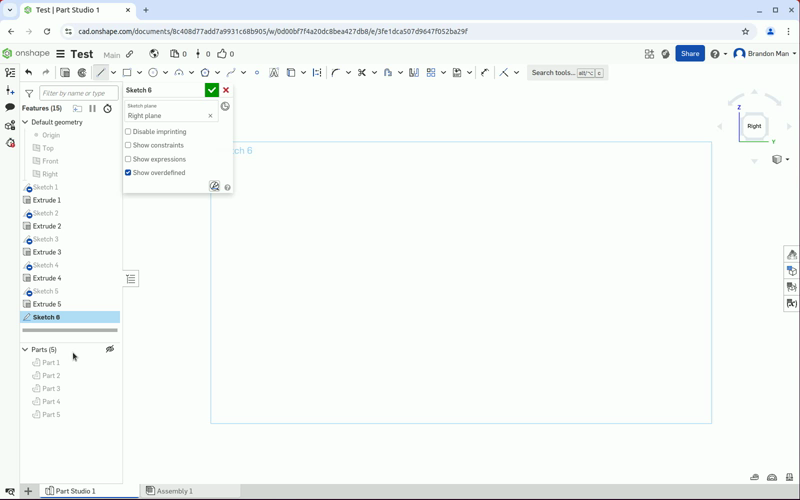
key_down(shift)
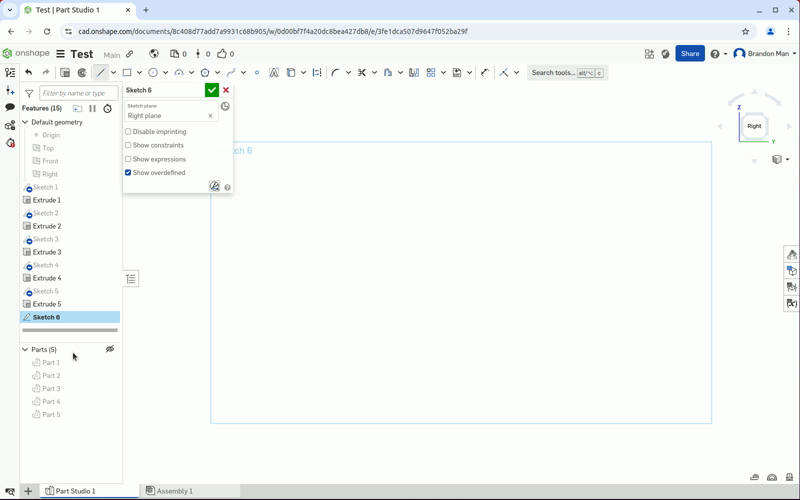
mouse_move(541, 260)
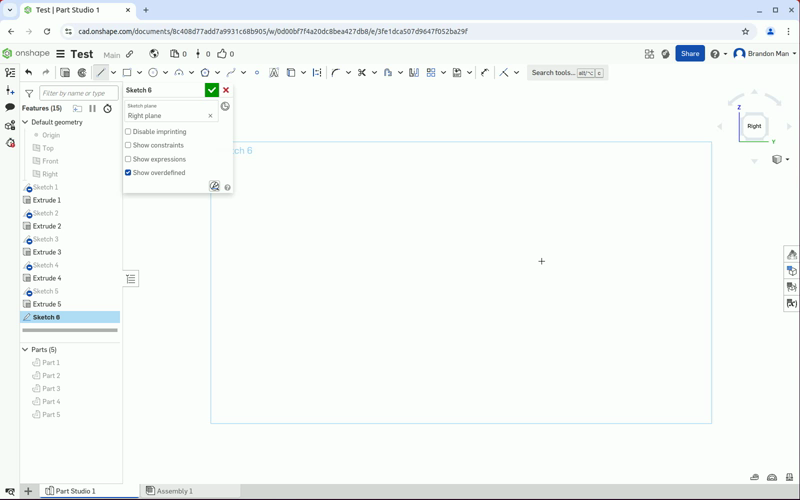
click(541, 260)
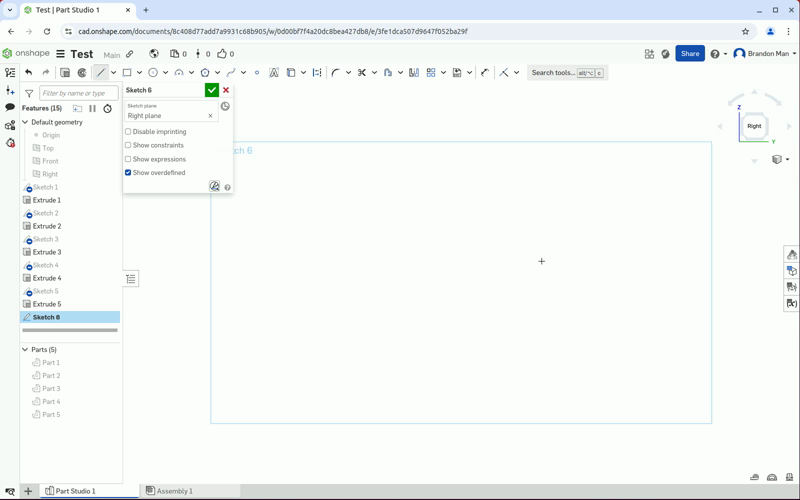
key_up(shift)
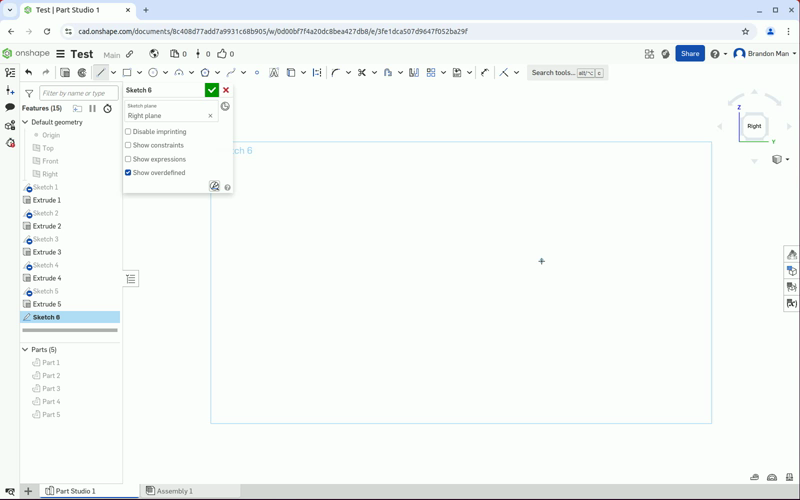
key_down(shift)
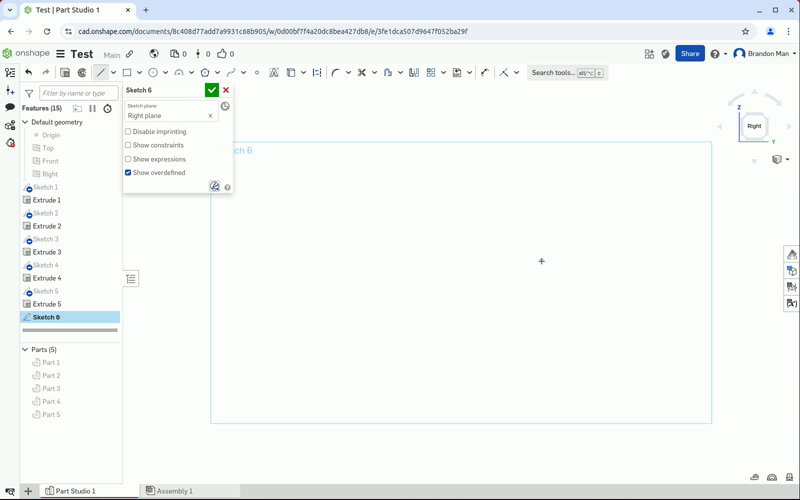
mouse_move(571, 260)
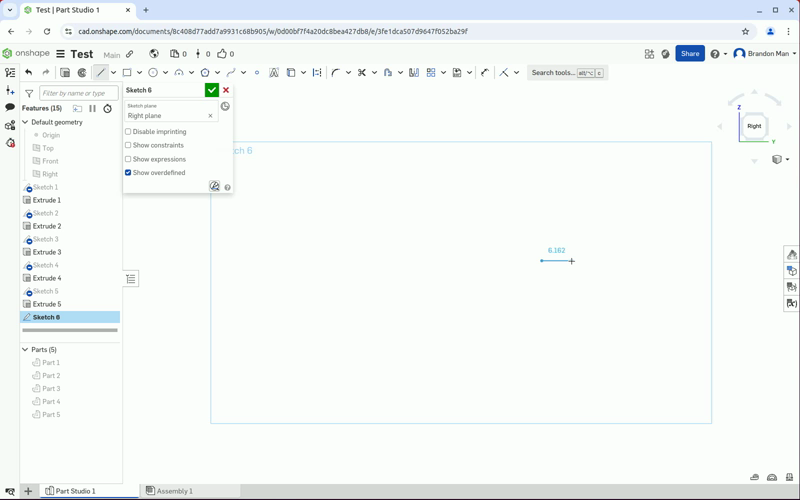
mouse_move(564, 260)
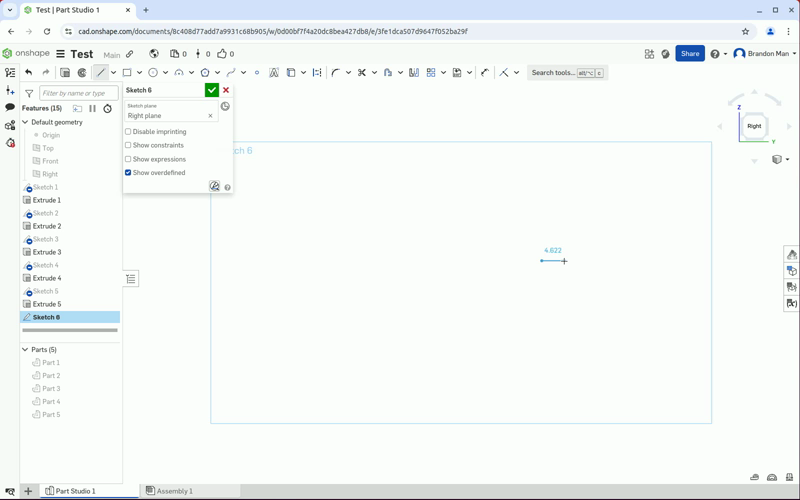
click(564, 260)
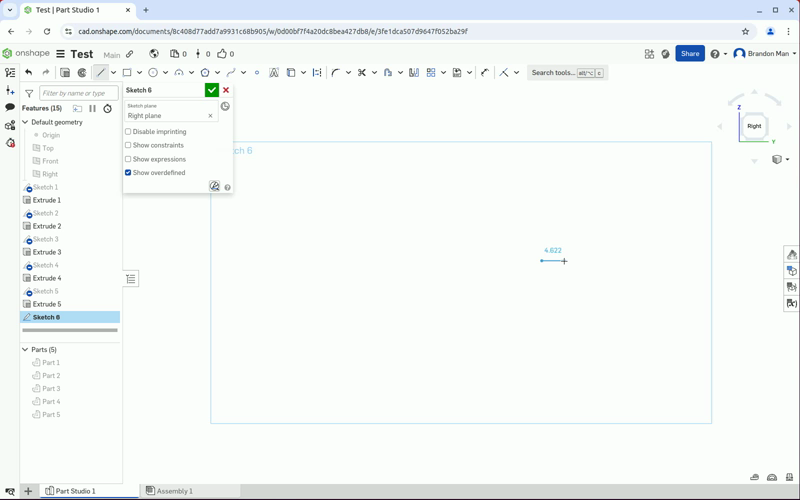
key_up(shift)
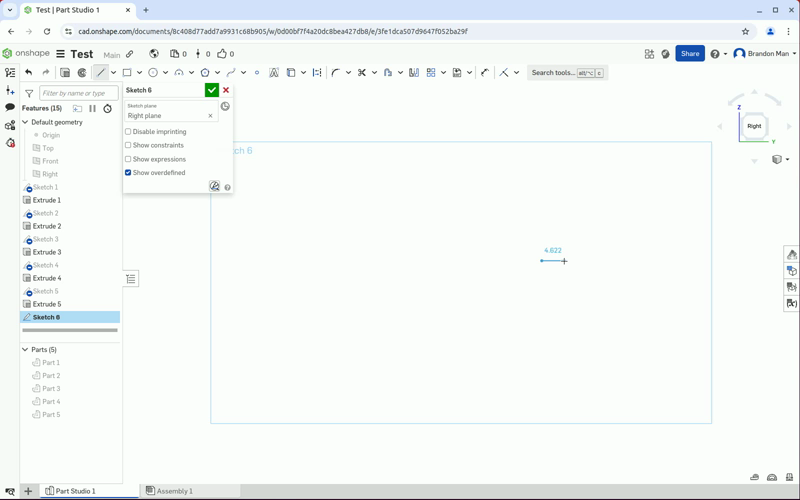
key_down(shift)
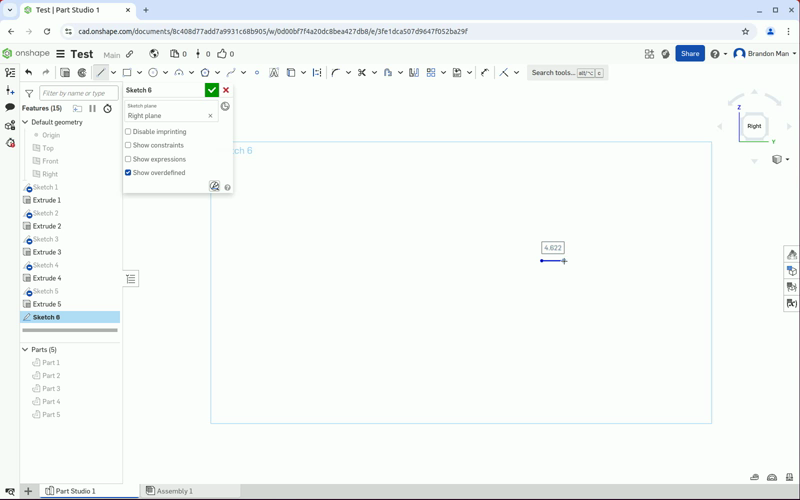
mouse_move(564, 200)
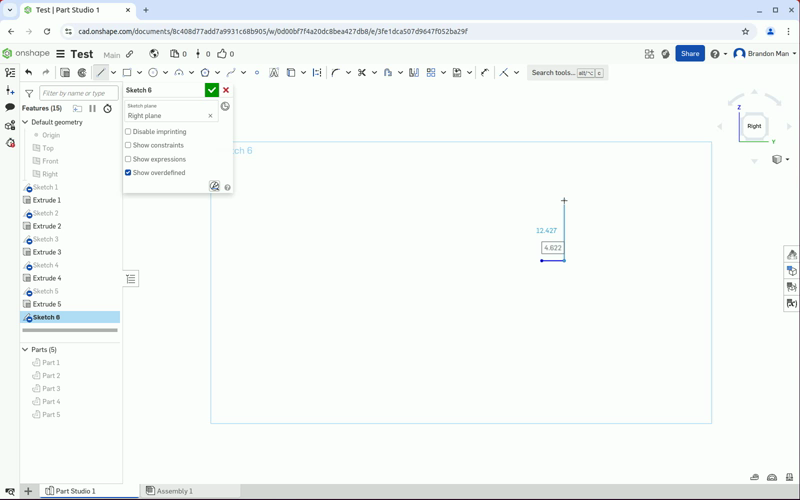
click(564, 200)
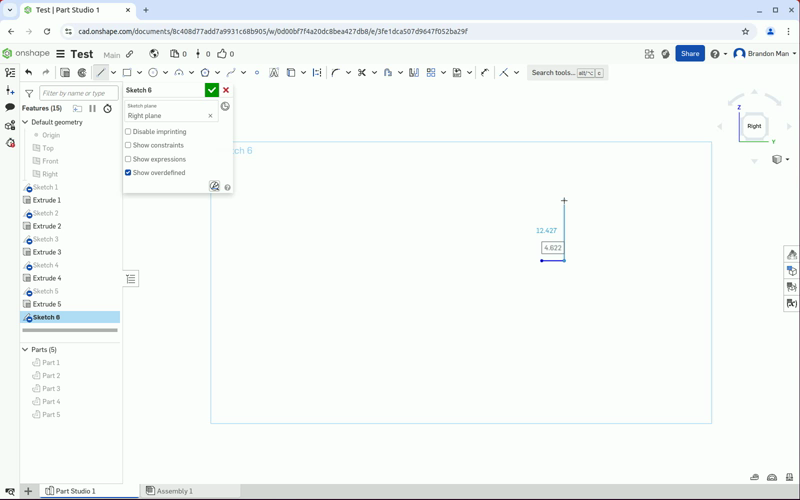
key_up(shift)
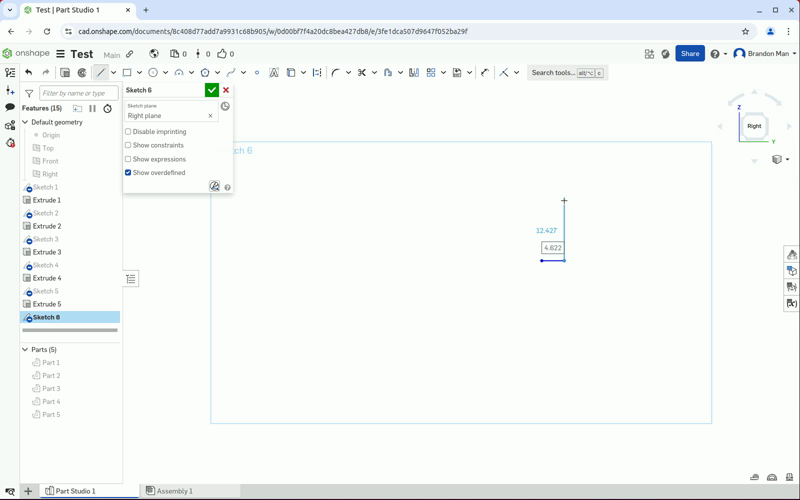
key_down(shift)
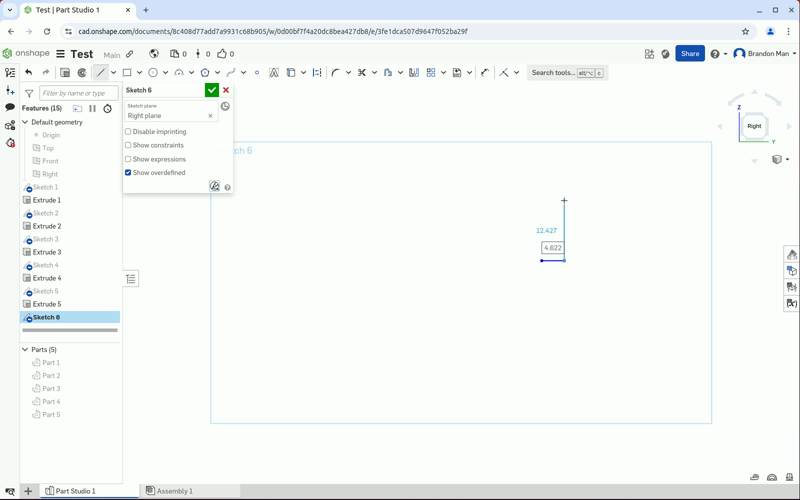
mouse_move(589, 200)
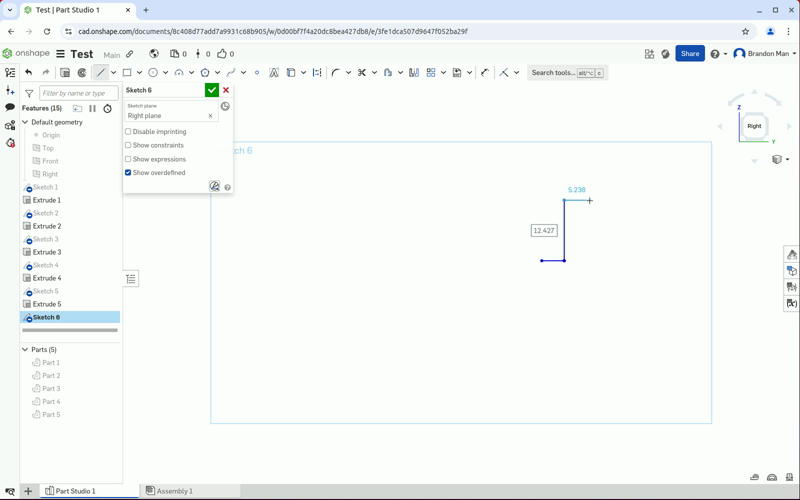
mouse_move(541, 200)
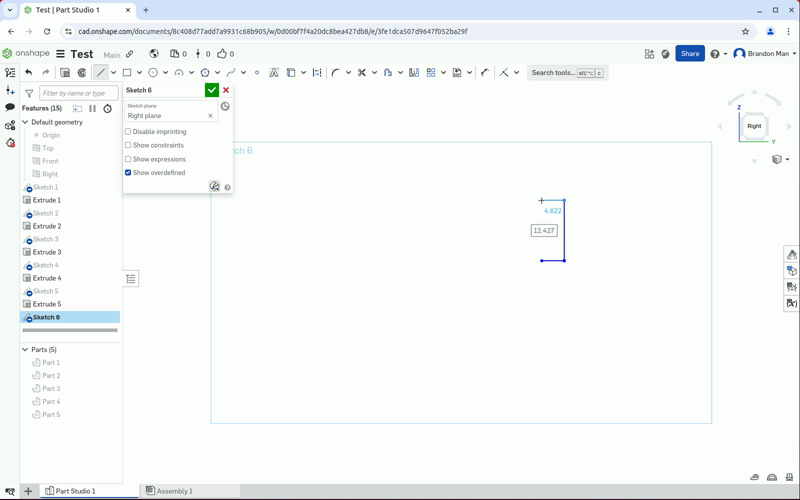
click(541, 200)
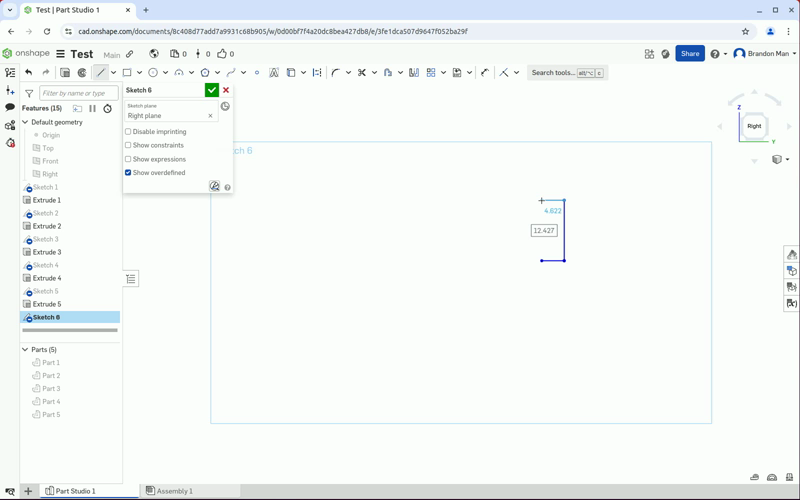
key_up(shift)
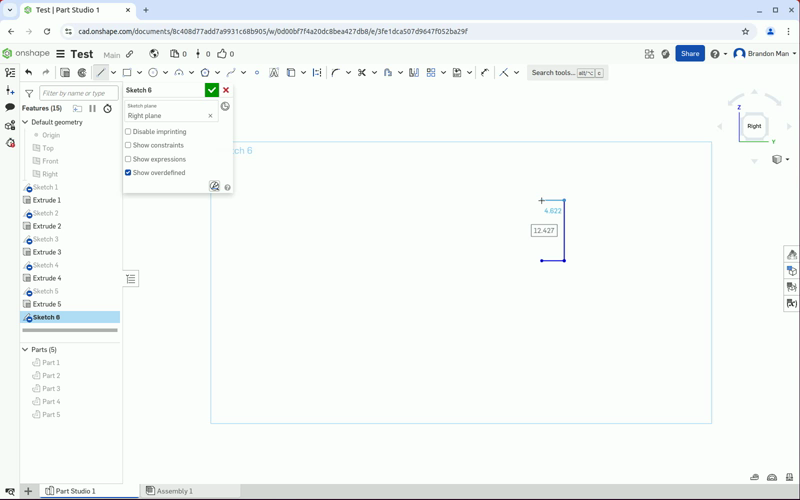
key_down(shift)
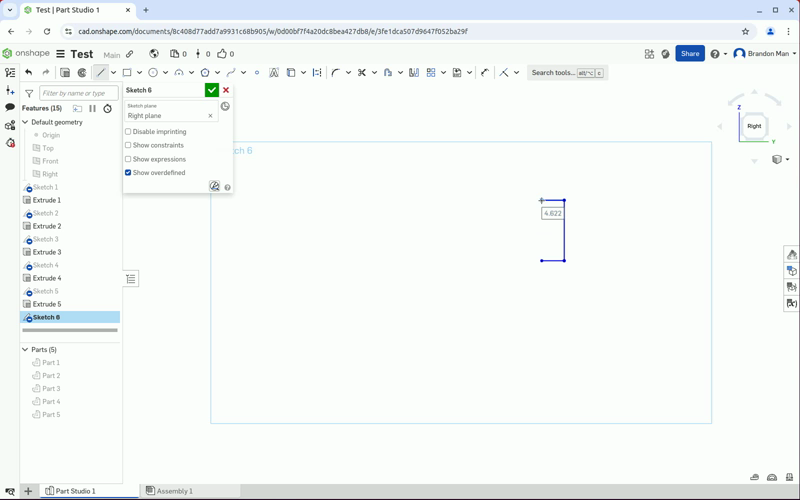
mouse_move(541, 260)
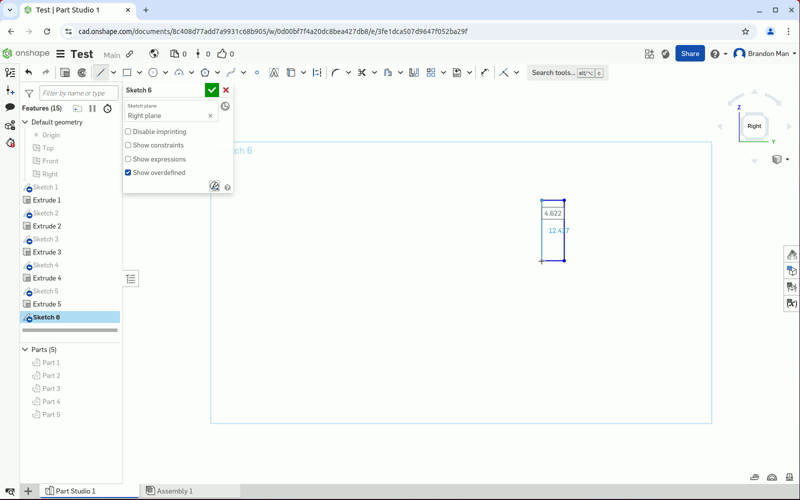
key_up(shift)
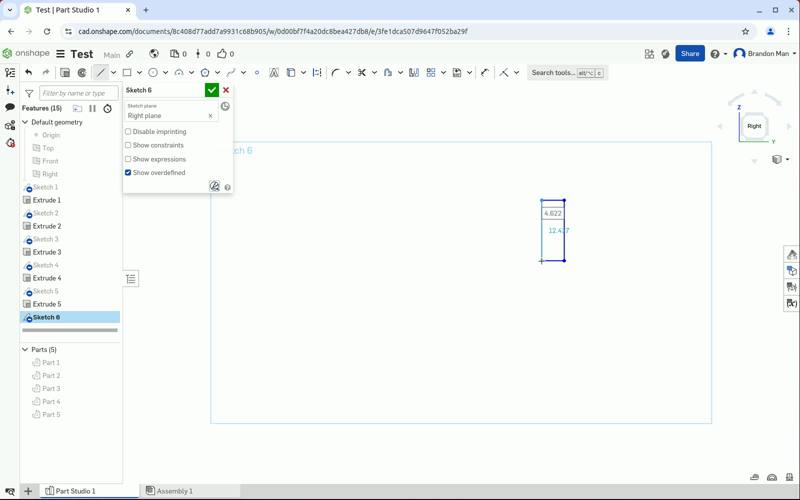
click(541, 260)
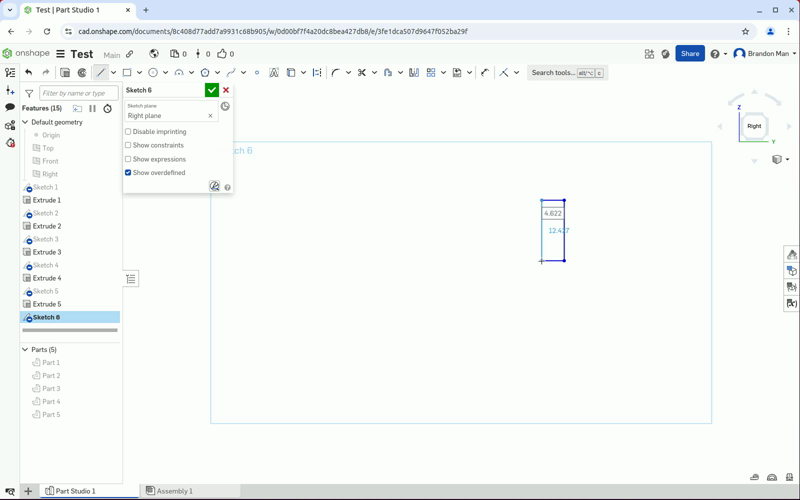
key(esc)
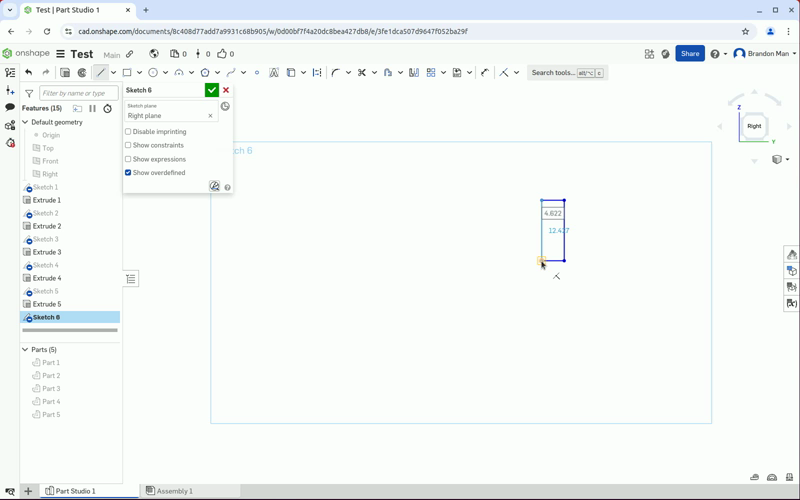
mouse_move(562, 229)
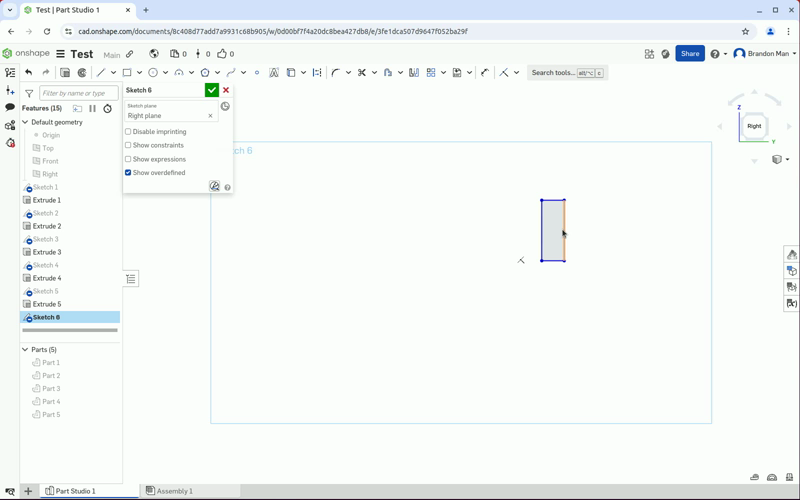
scroll(6)
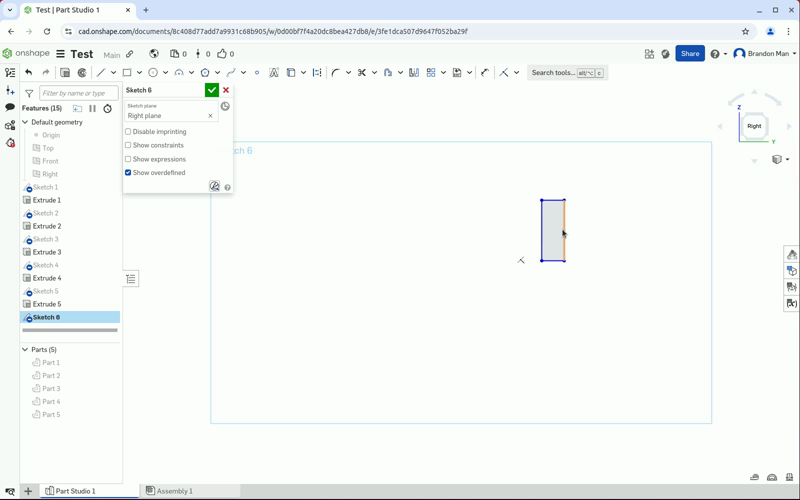
scroll(6)
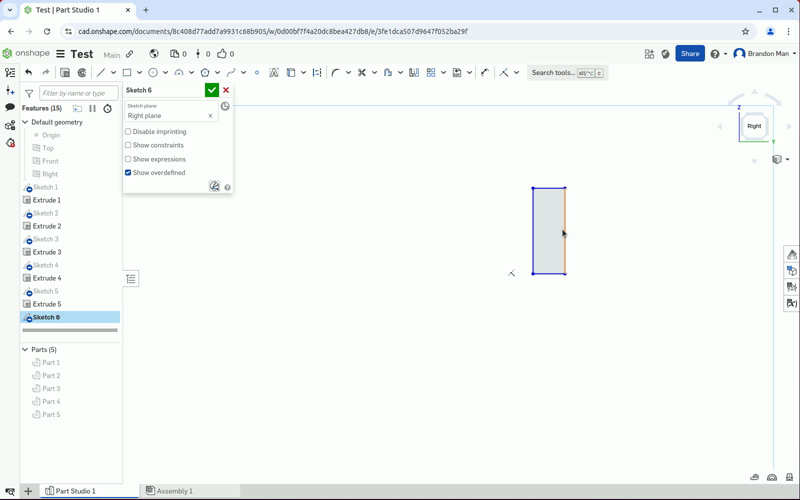
scroll(6)
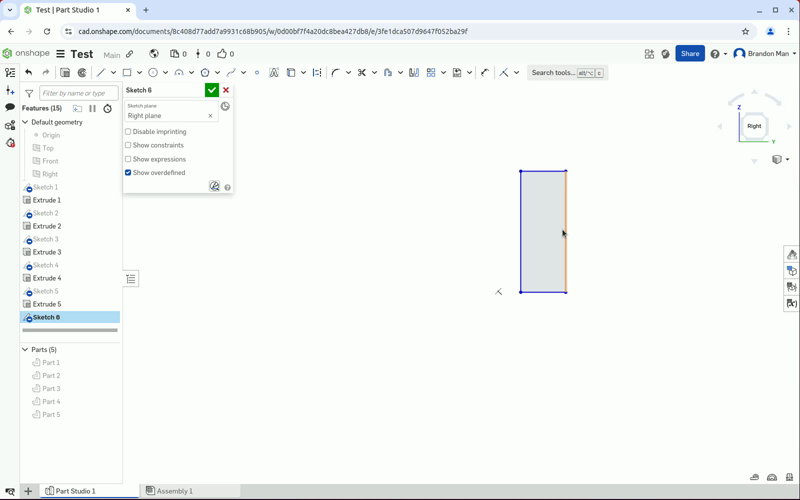
scroll(6)
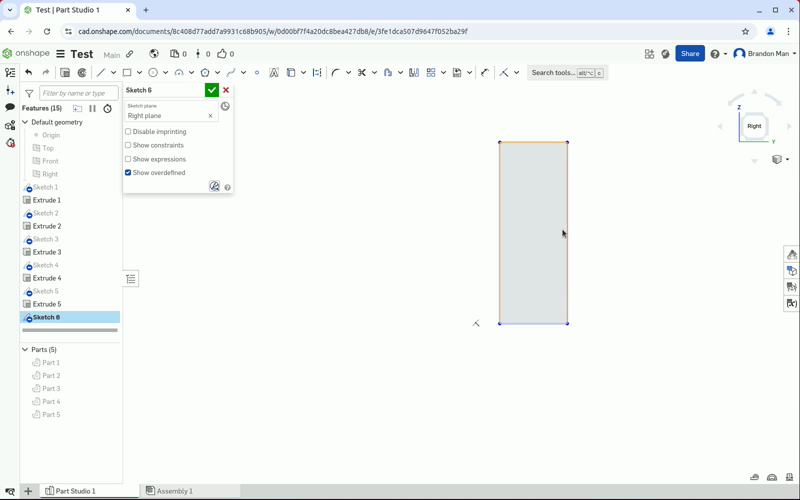
scroll(6)
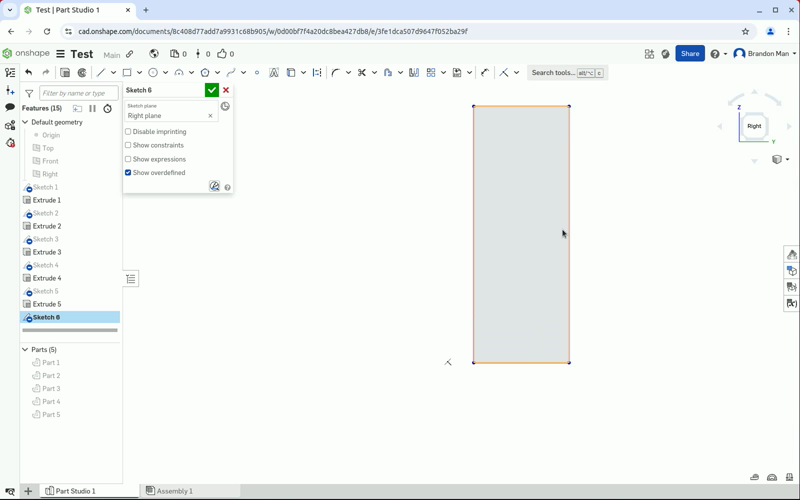
scroll(6)
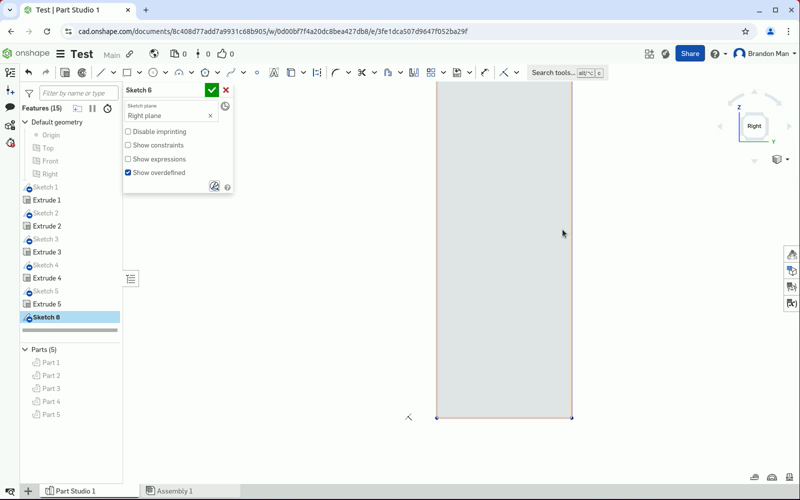
scroll(6)
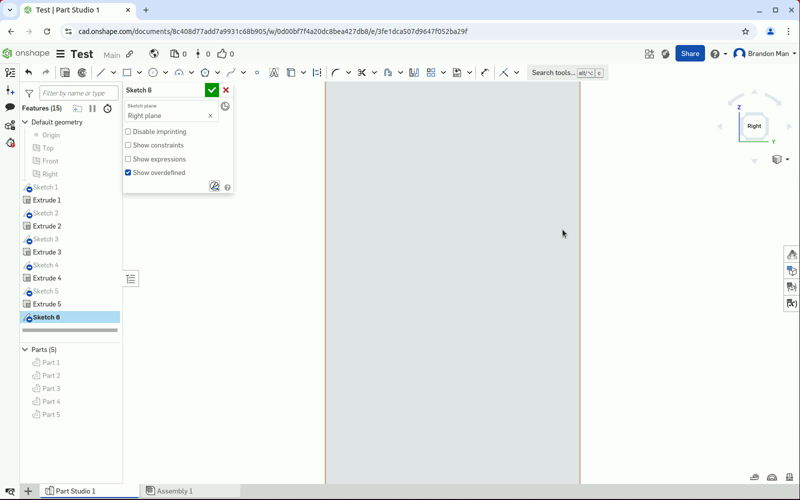
click(562, 229)
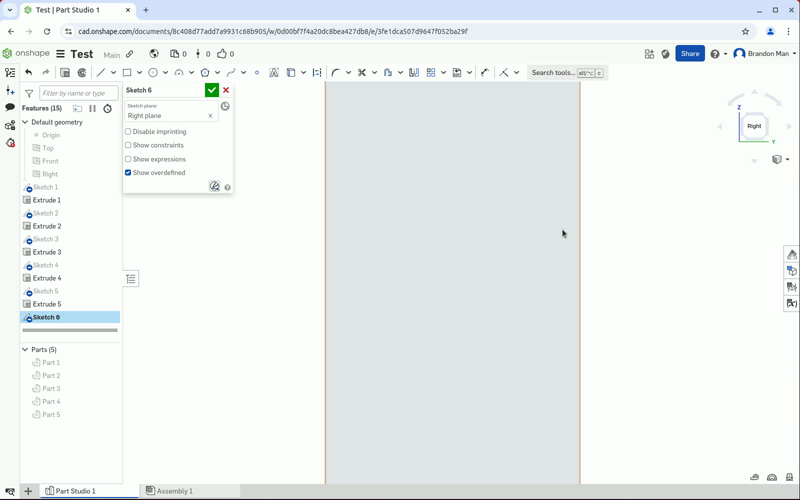
scroll(-6)
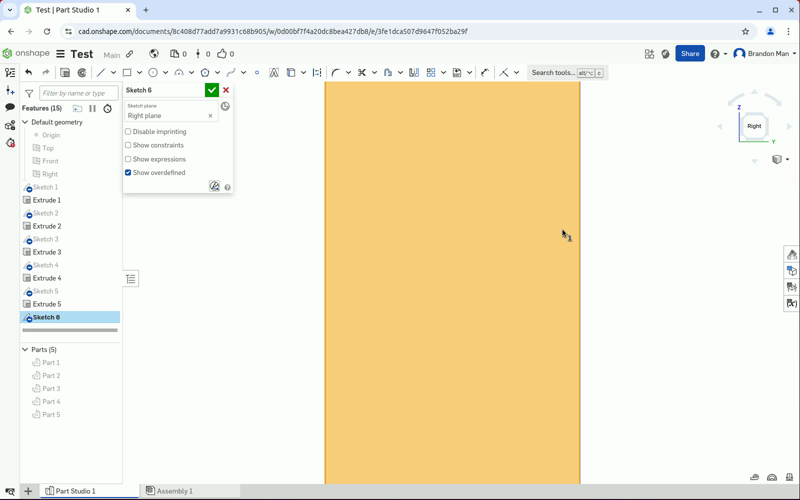
scroll(-6)
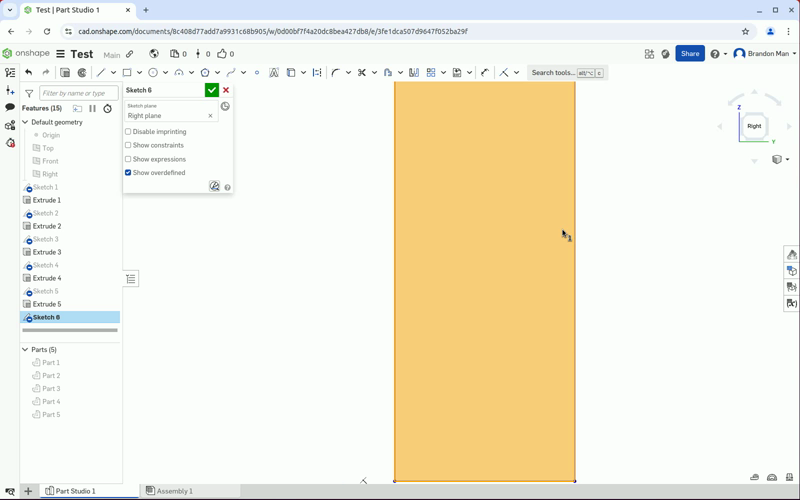
scroll(-6)
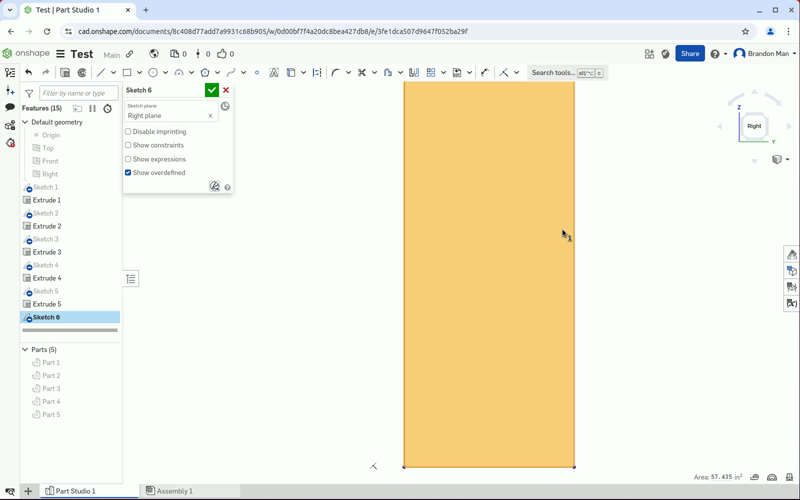
scroll(-6)
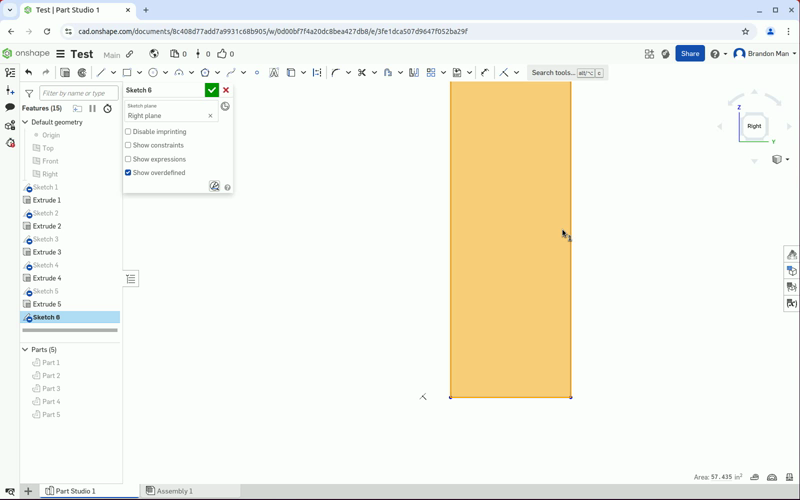
scroll(-6)
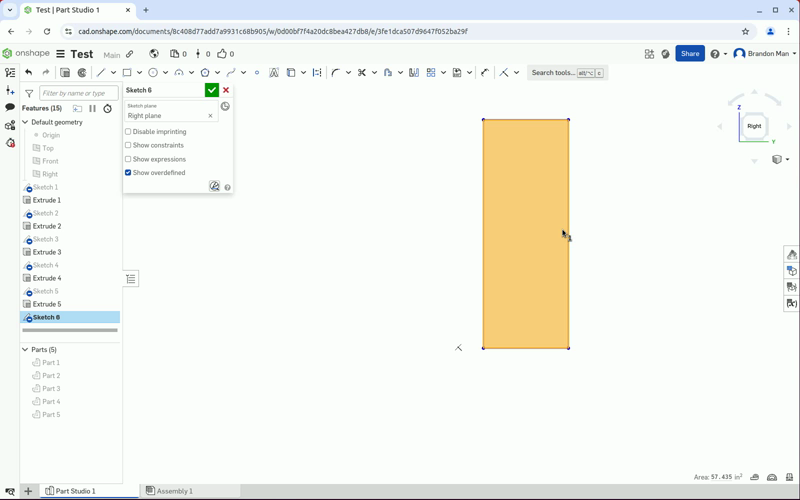
scroll(-6)
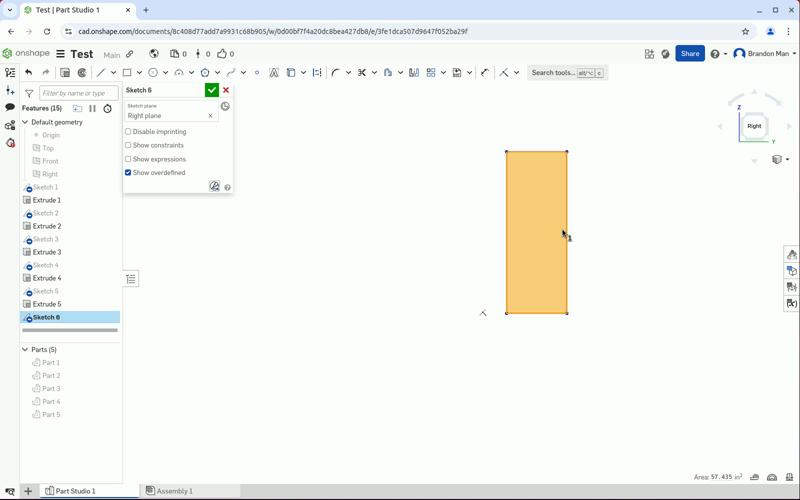
scroll(-6)
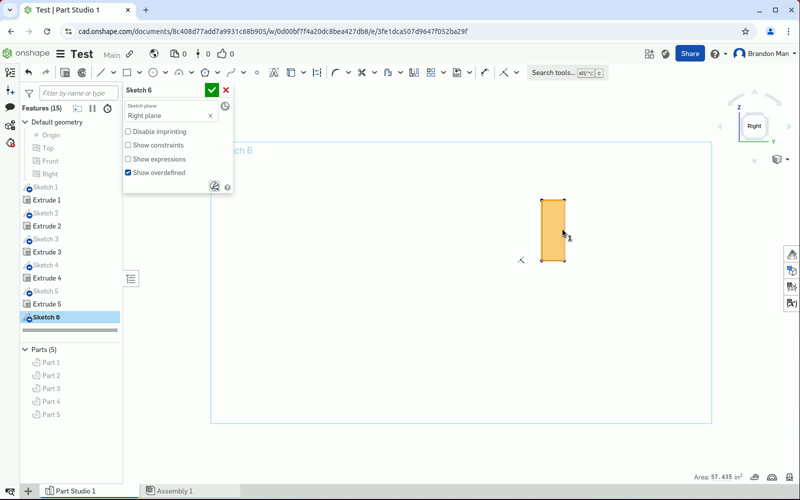
mouse_move(73, 352)
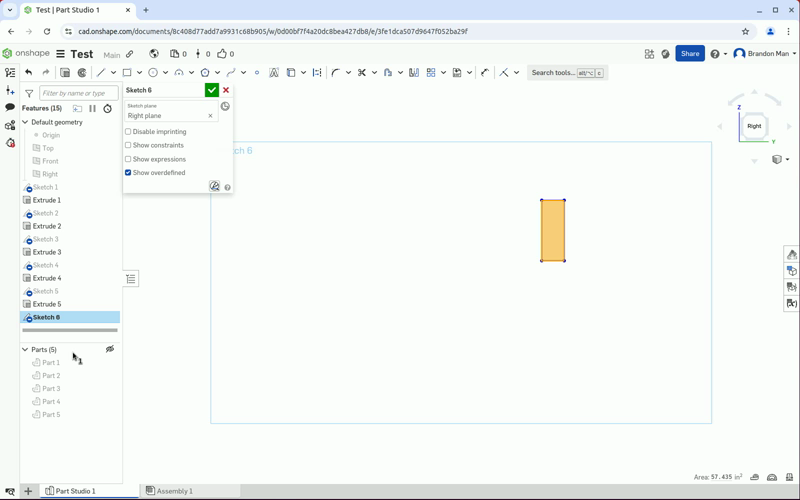
key(shift+y)
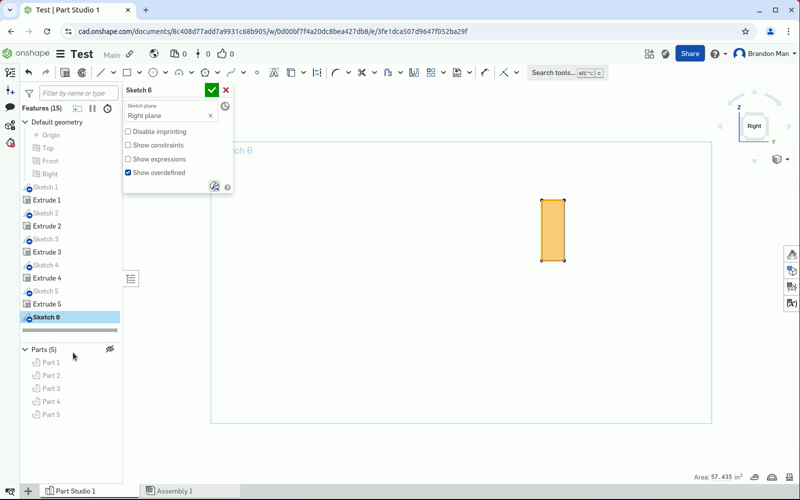
key(shift+e)
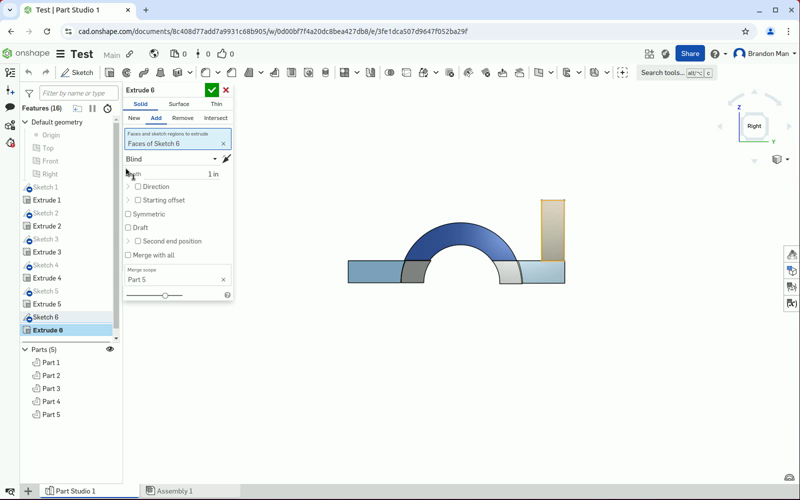
mouse_move(143, 106)
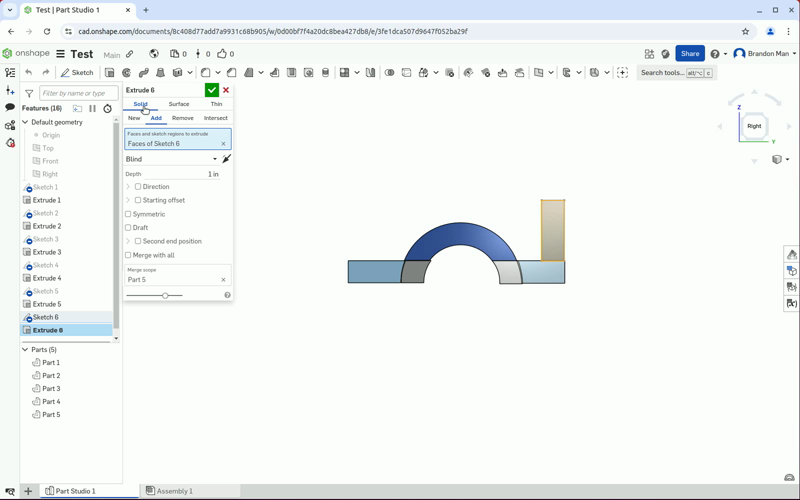
click(143, 106)
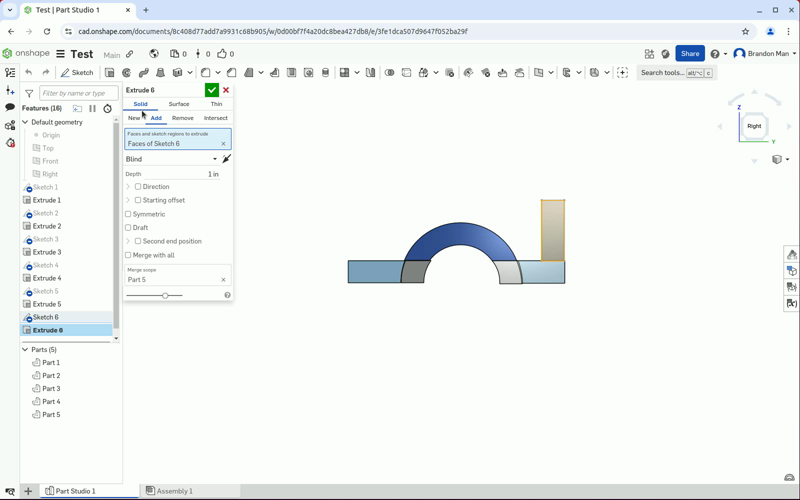
mouse_move(137, 120)
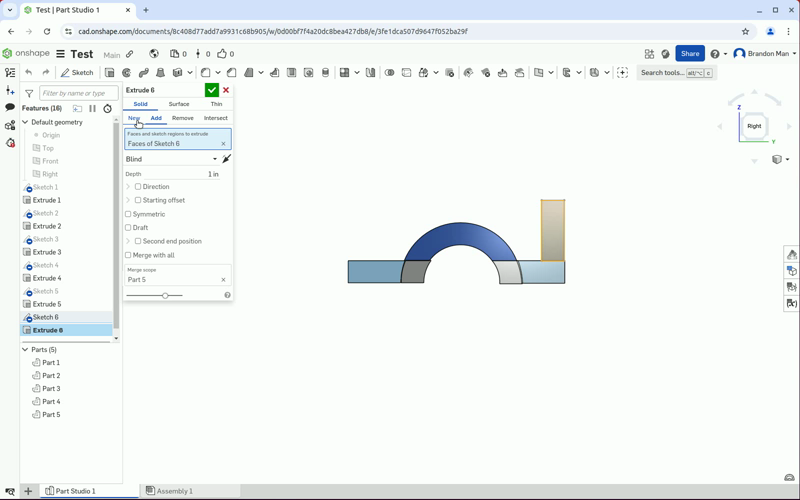
click(137, 120)
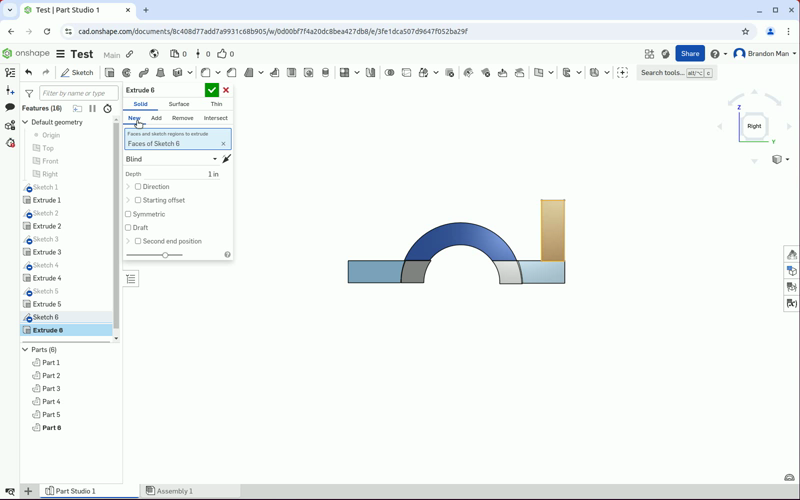
key(tab, 4)
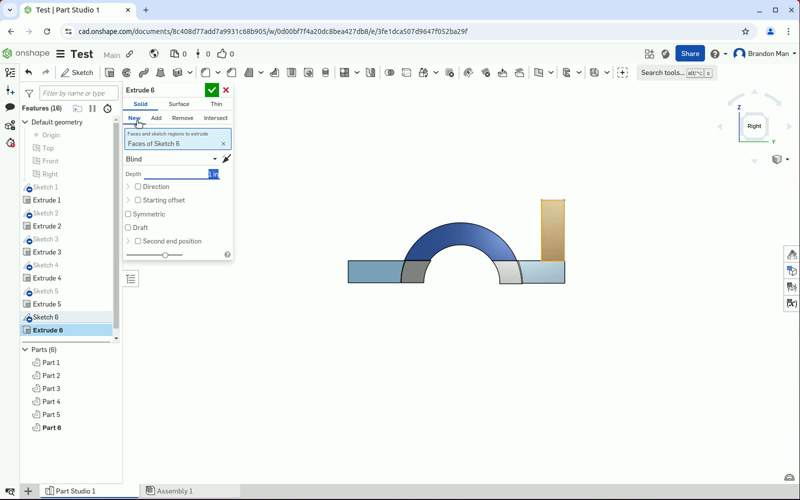
text(19.738)
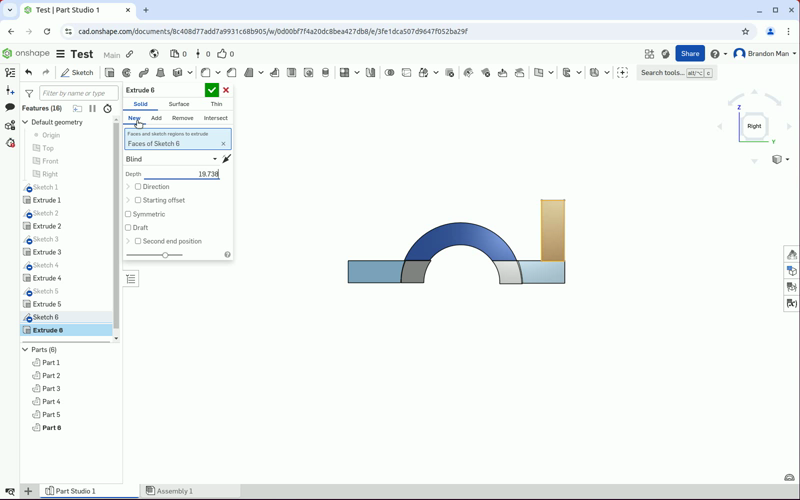
key(tab, 3)
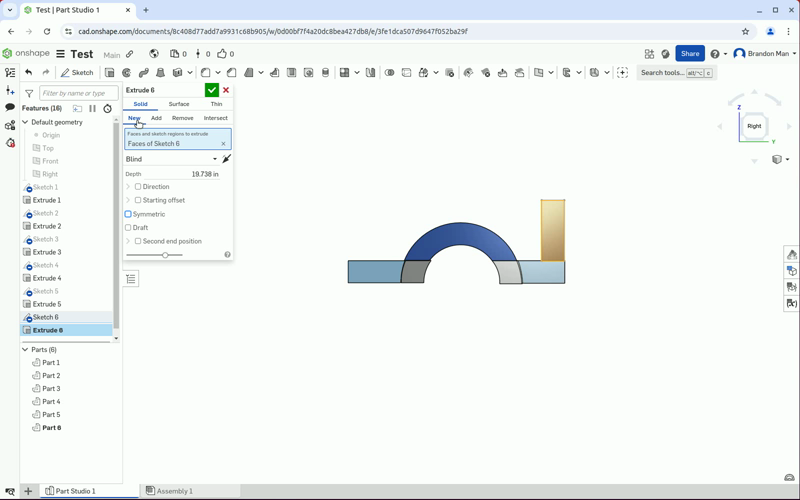
key(space)
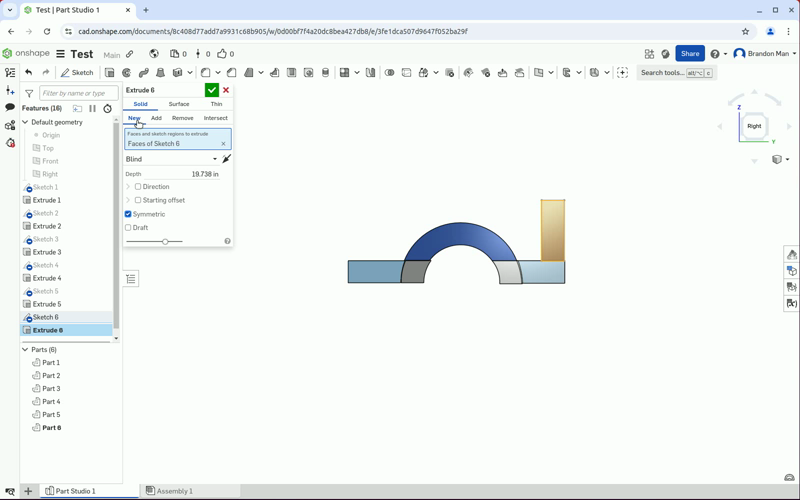
key(enter)
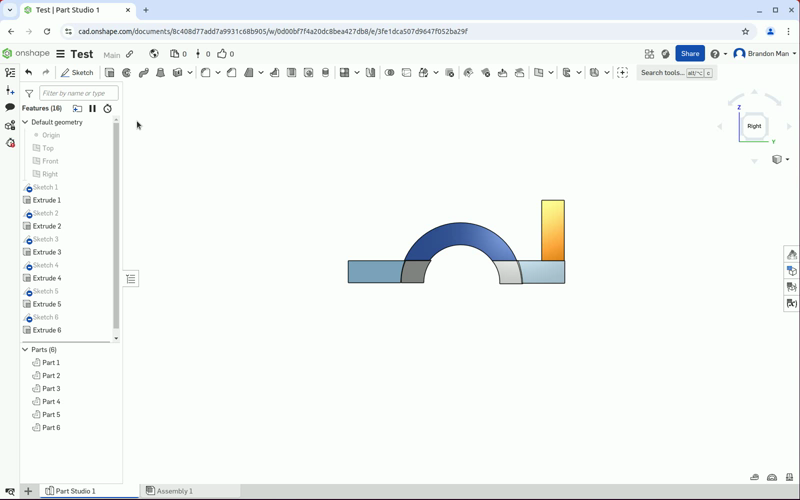
key(shift+h)
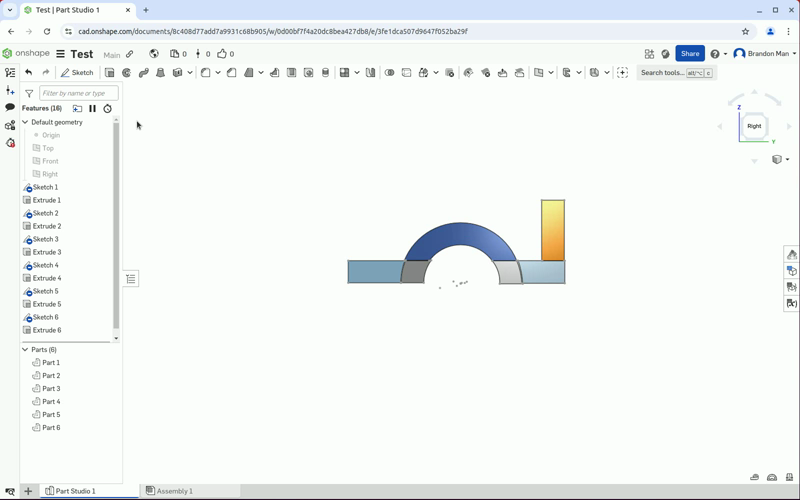
key(shift+h)
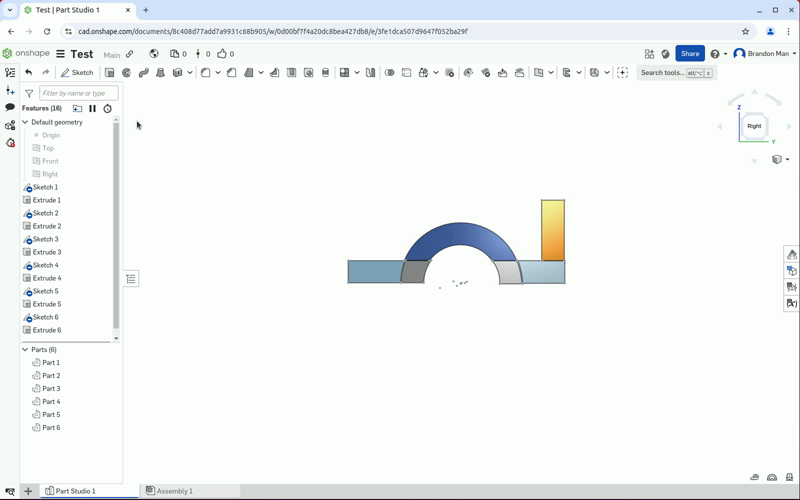
key(shift+7)
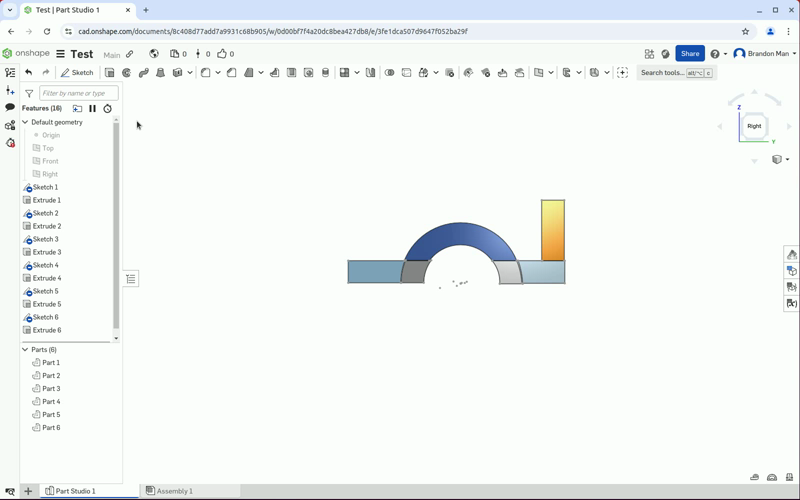
key(right, 2)
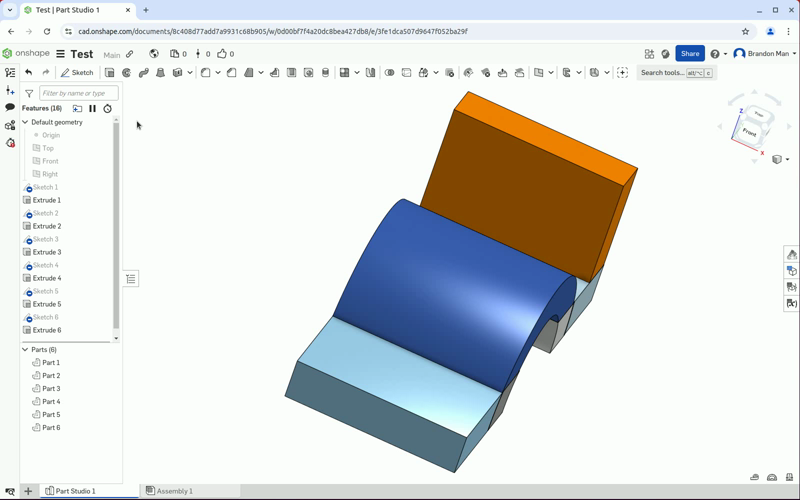
key(down, 2)
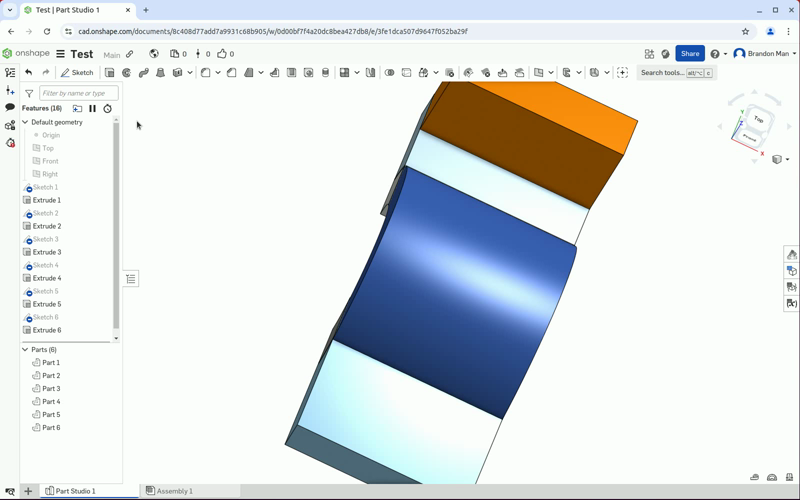
key(up, 2)
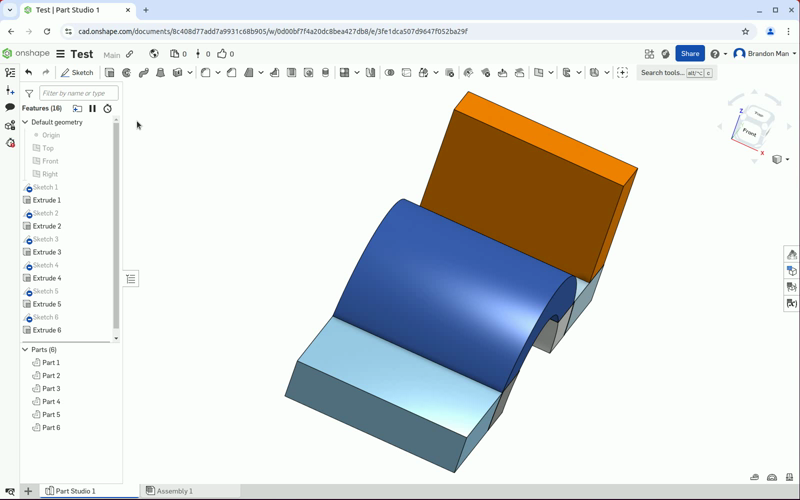
key(left, 2)
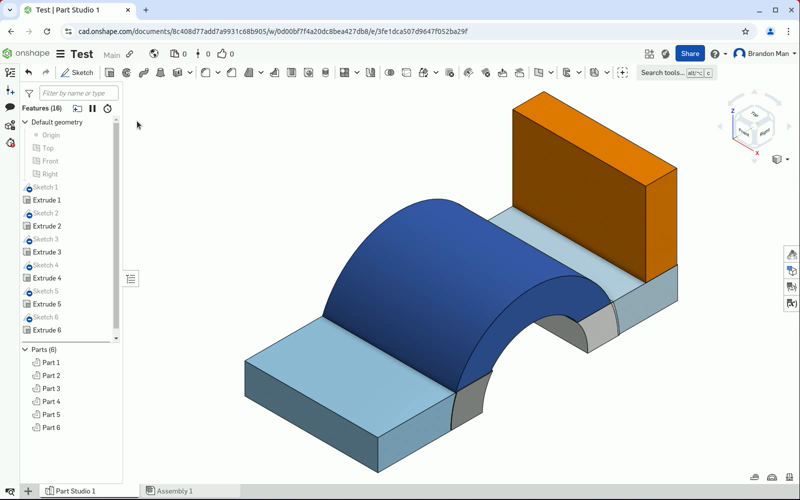
mouse_move(69, 189)
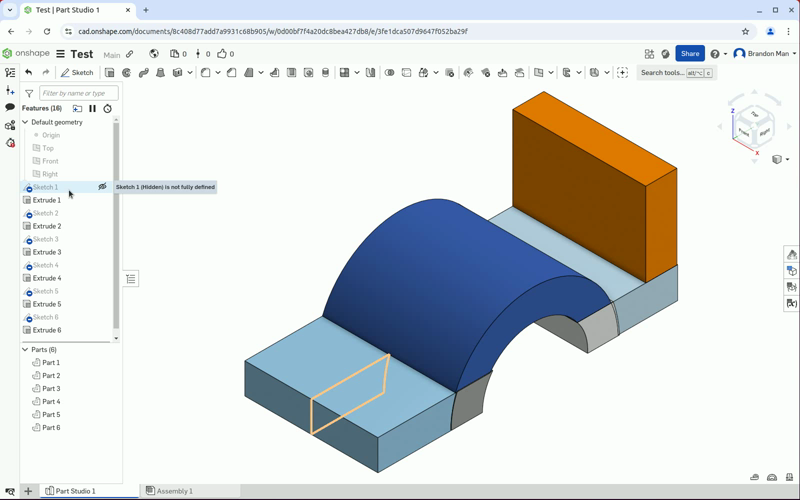
click(69, 189)